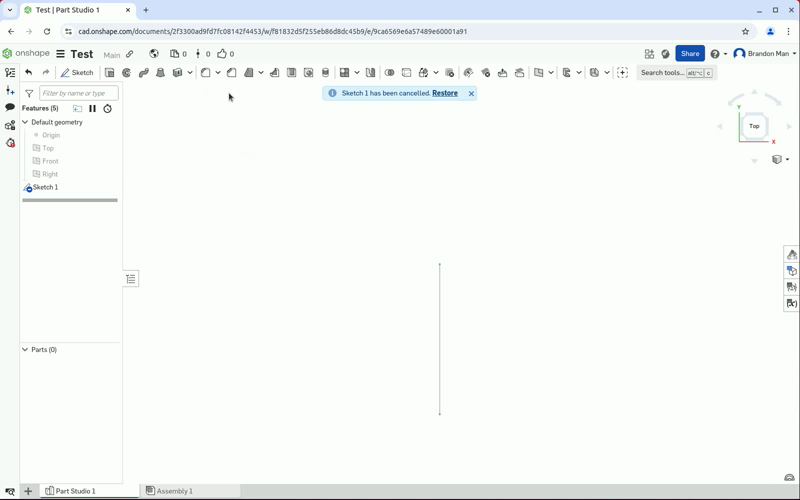
key(shift+h)
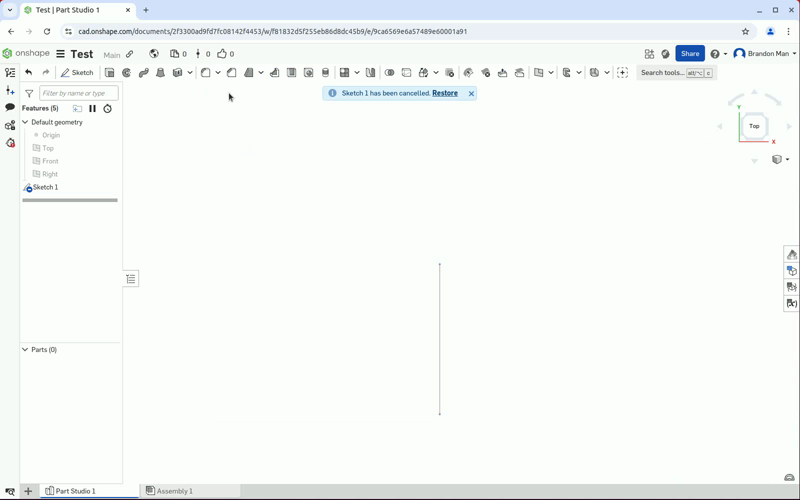
key(shift+s)
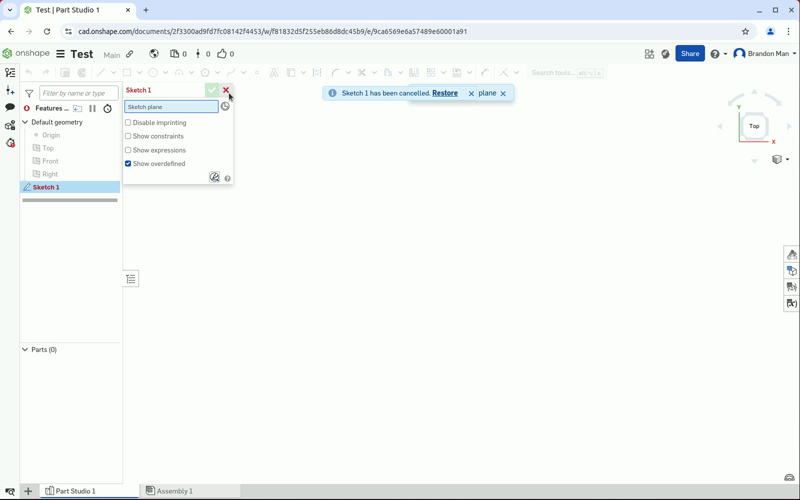
mouse_move(73, 150)
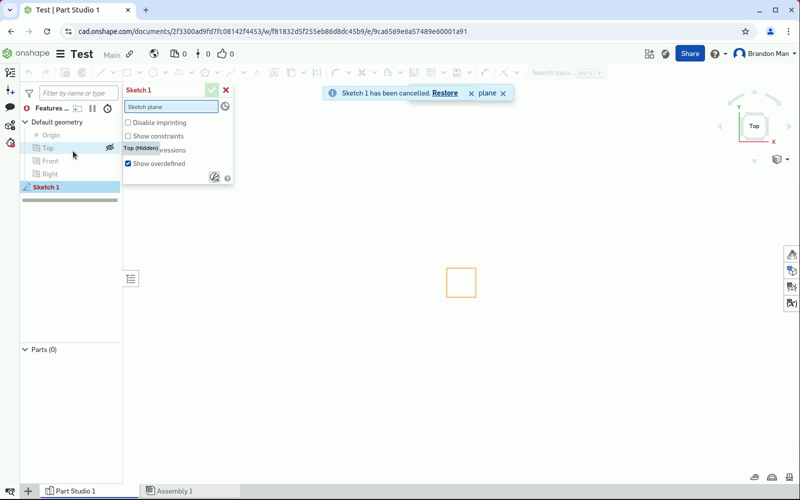
click(73, 150)
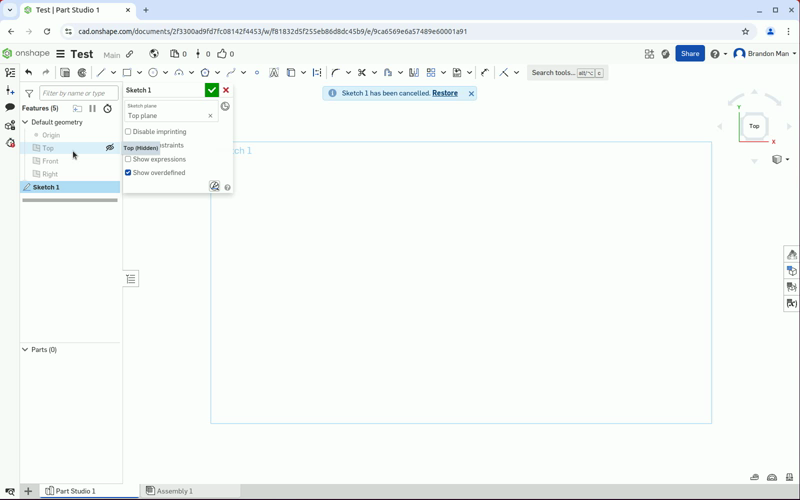
mouse_move(73, 352)
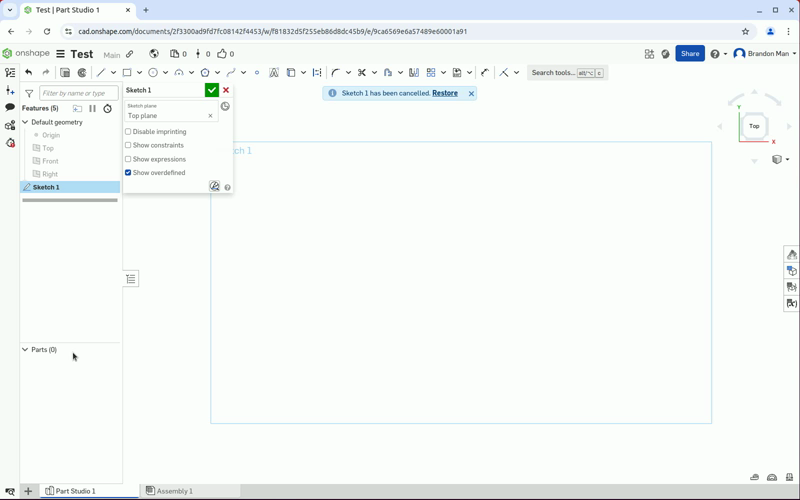
key(y)
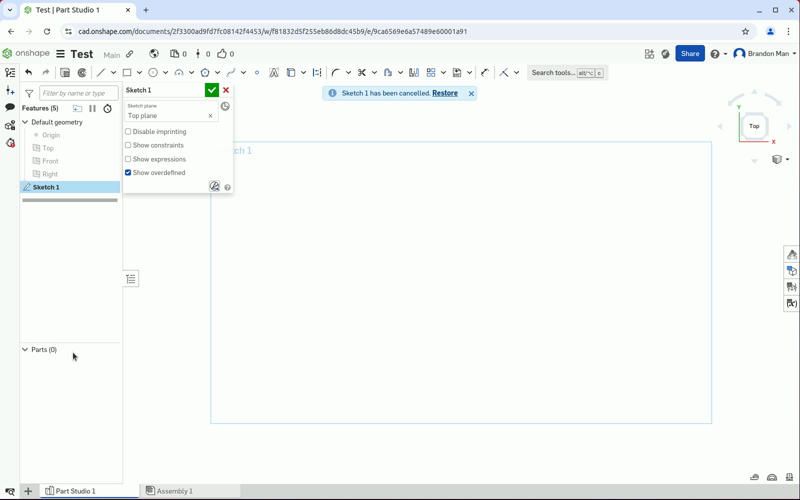
key(c)
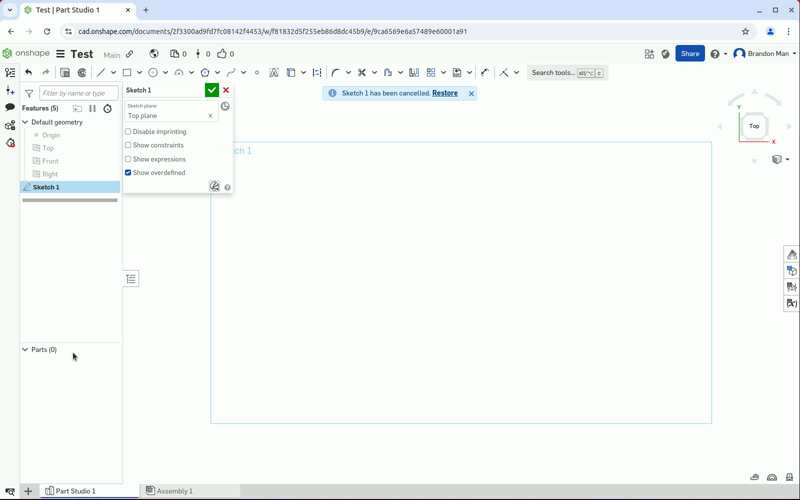
key_down(shift)
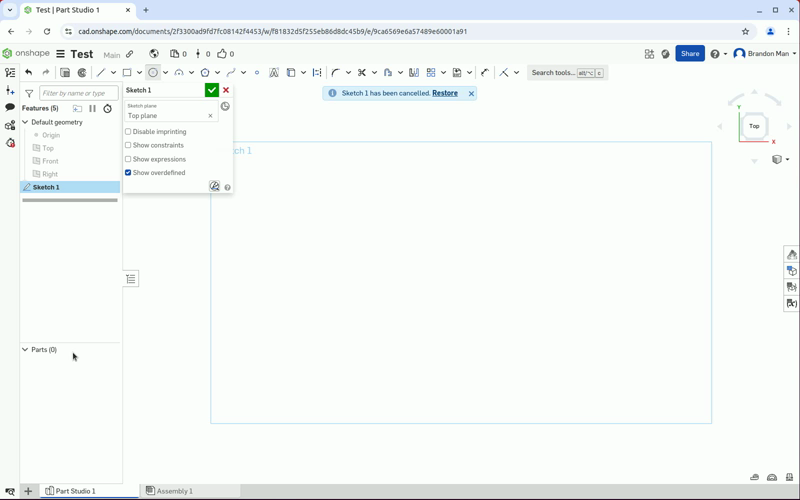
mouse_move(397, 184)
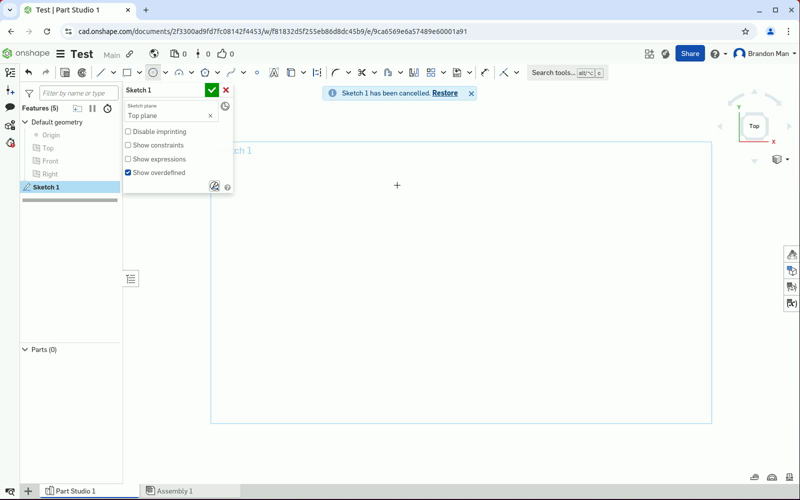
click(397, 184)
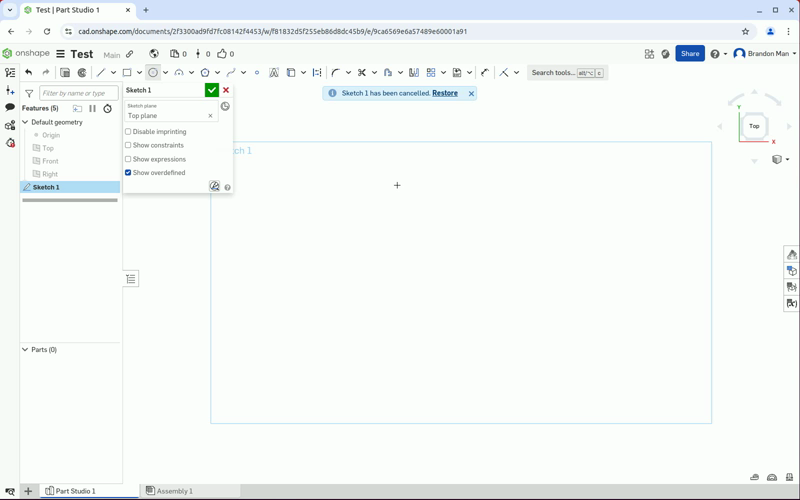
key_up(shift)
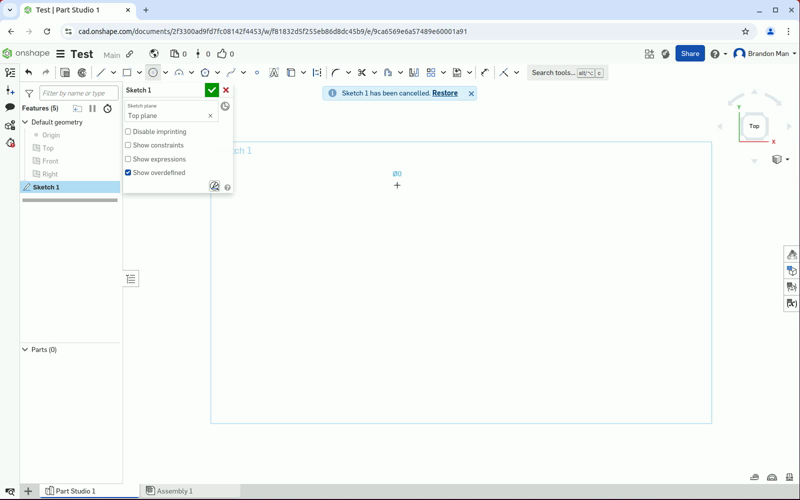
mouse_move(411, 184)
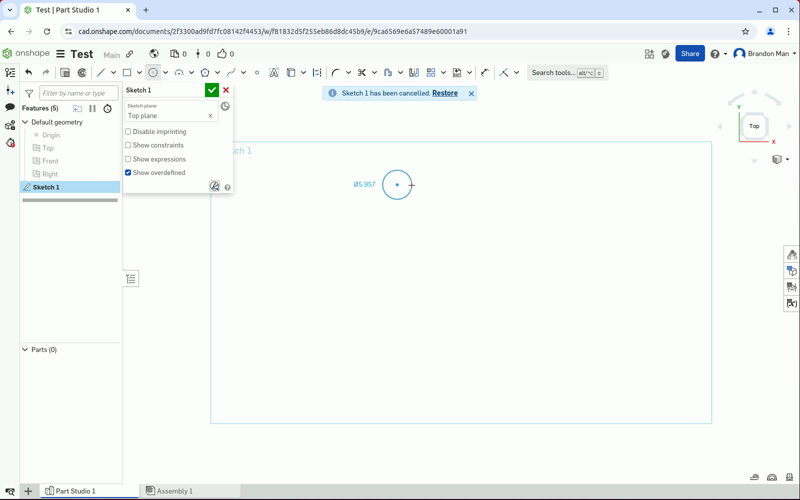
click(411, 184)
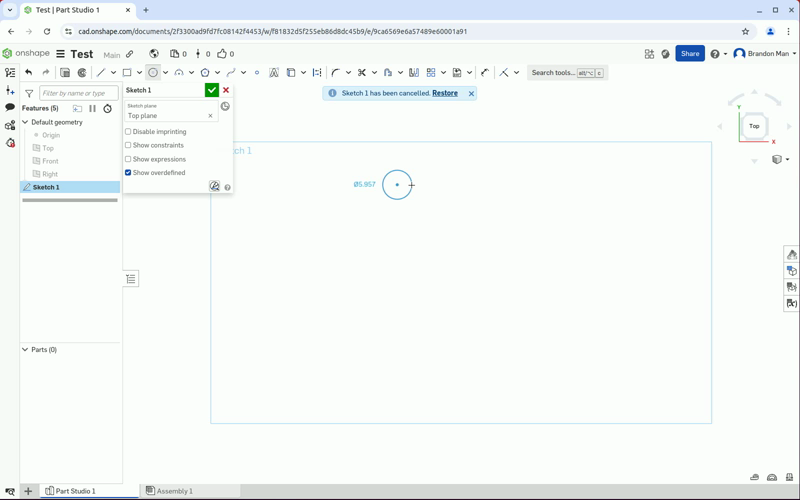
key(esc)
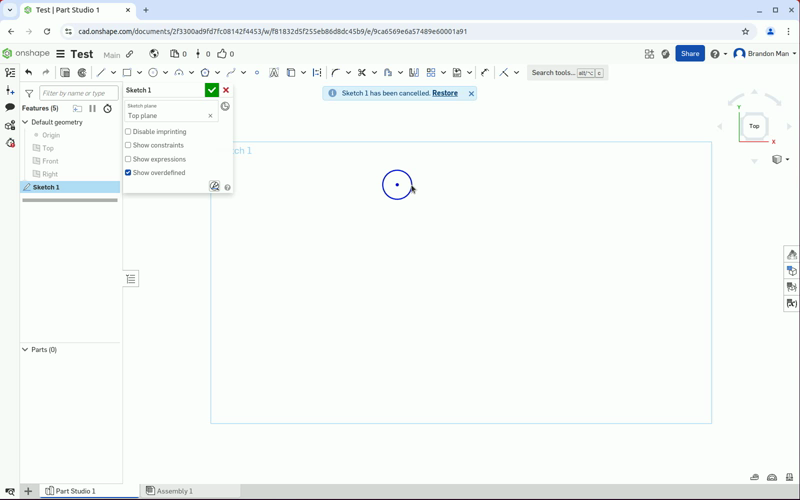
key(c)
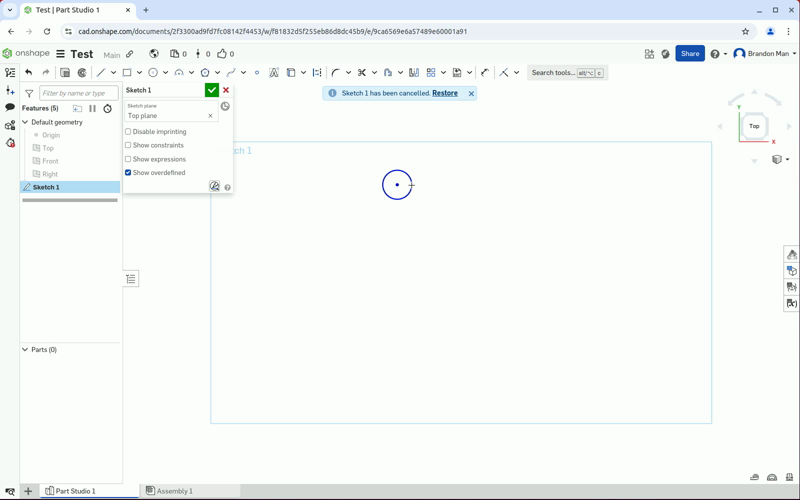
key_down(shift)
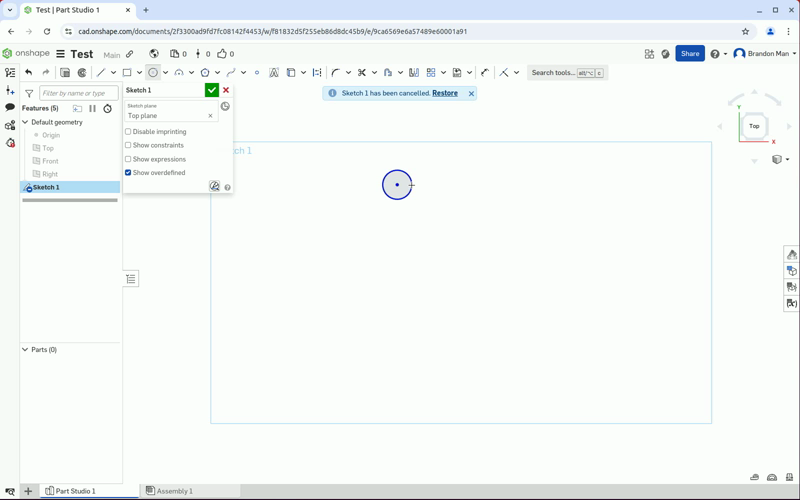
mouse_move(397, 184)
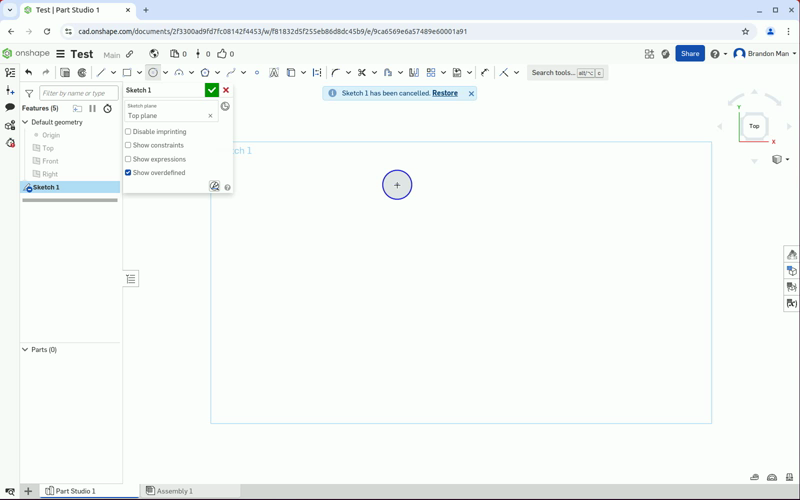
click(397, 184)
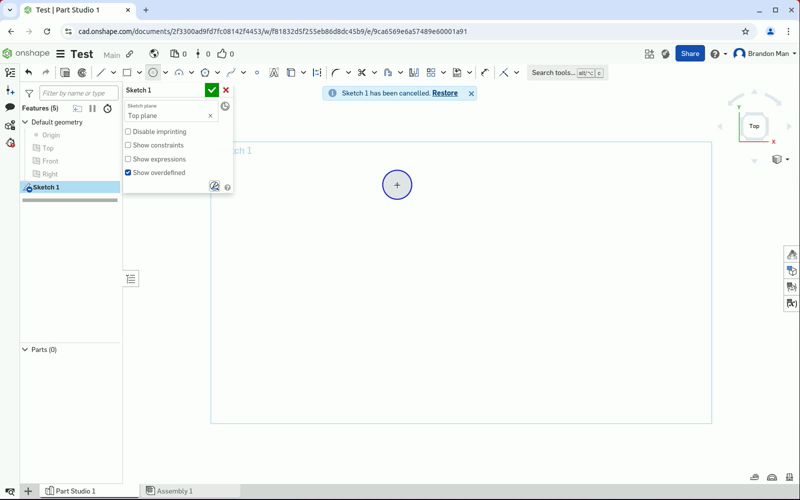
key_up(shift)
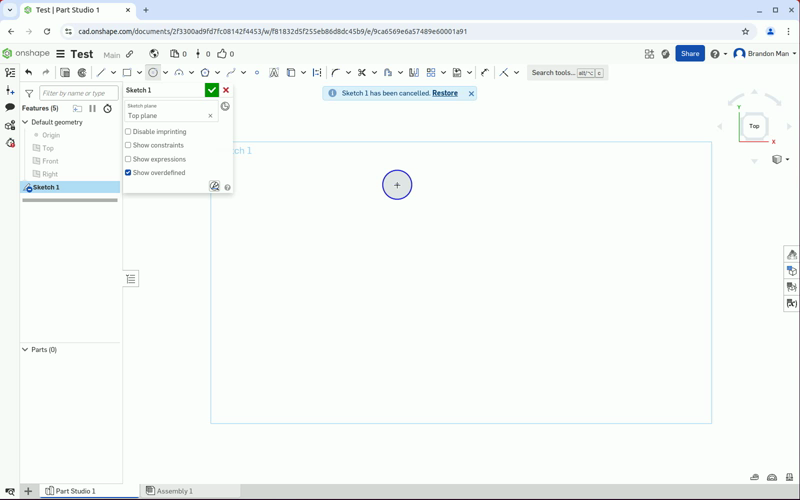
mouse_move(402, 184)
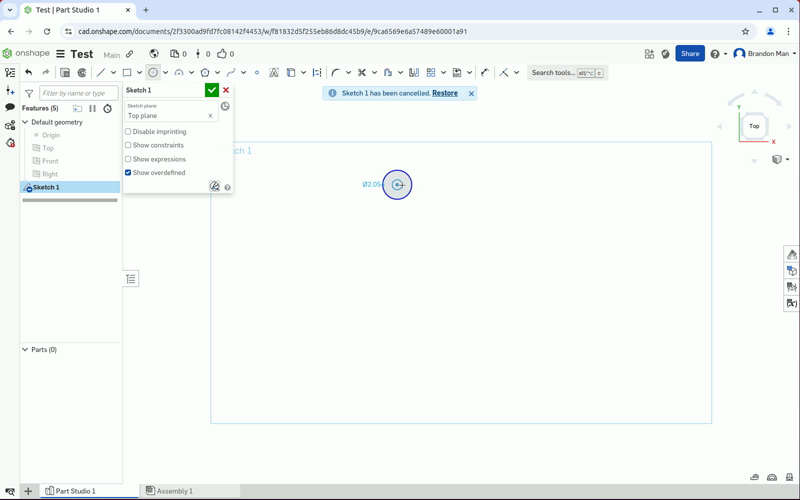
click(402, 184)
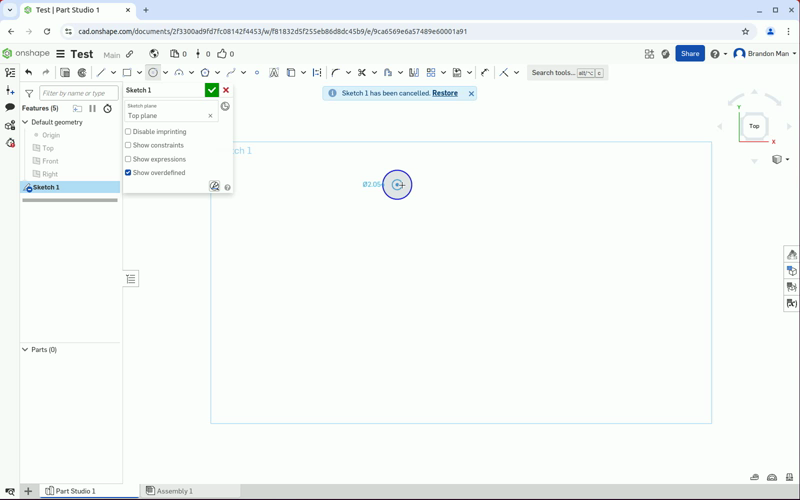
key(esc)
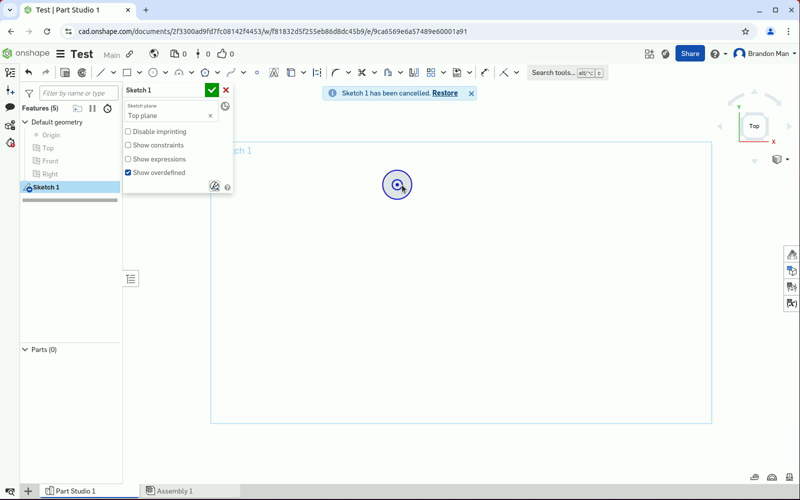
mouse_move(389, 179)
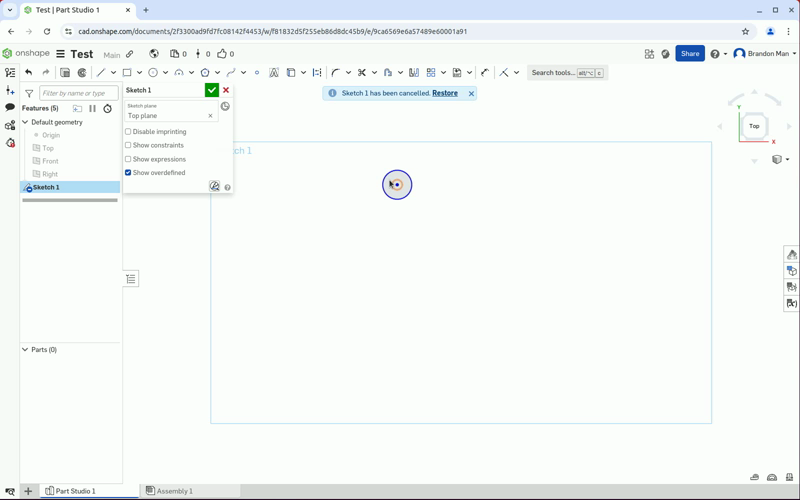
scroll(6)
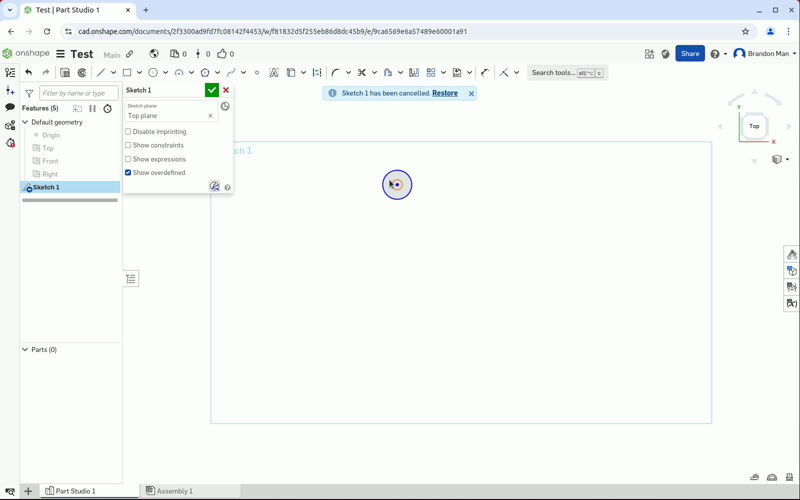
scroll(6)
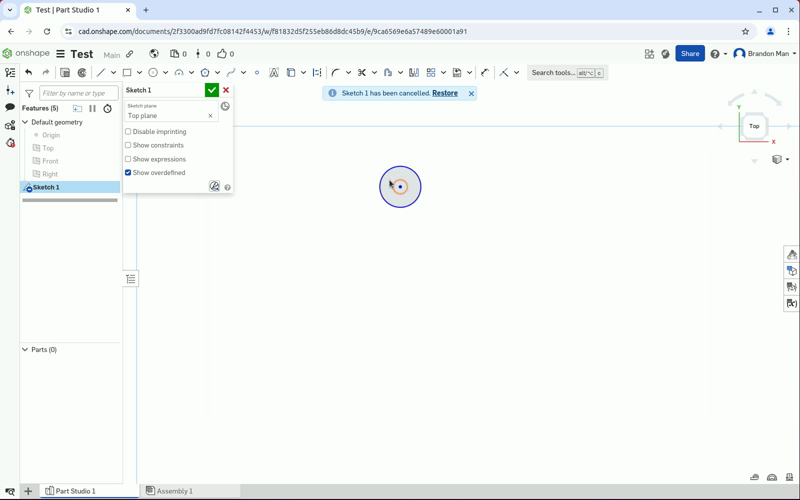
scroll(6)
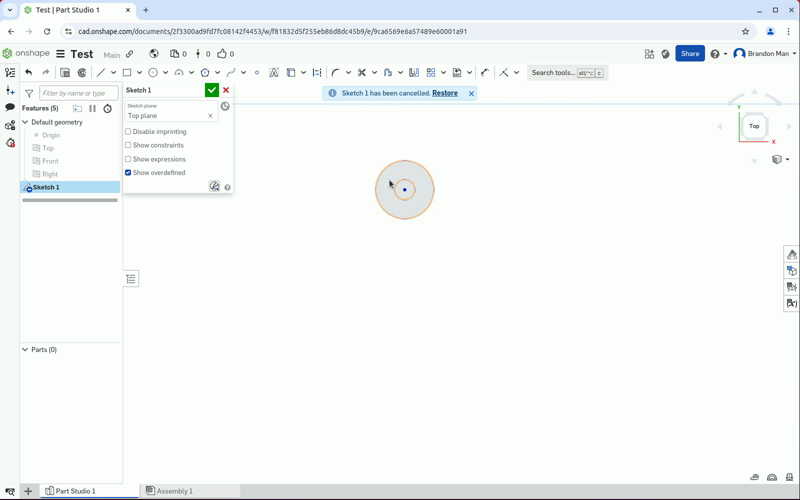
scroll(6)
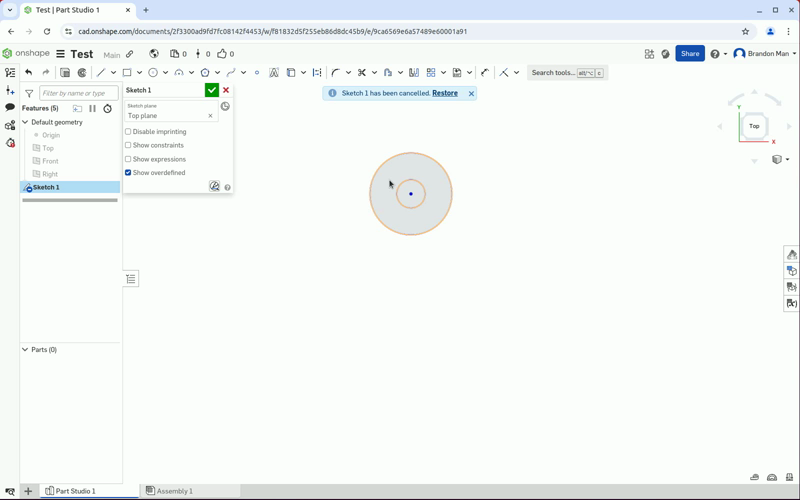
scroll(6)
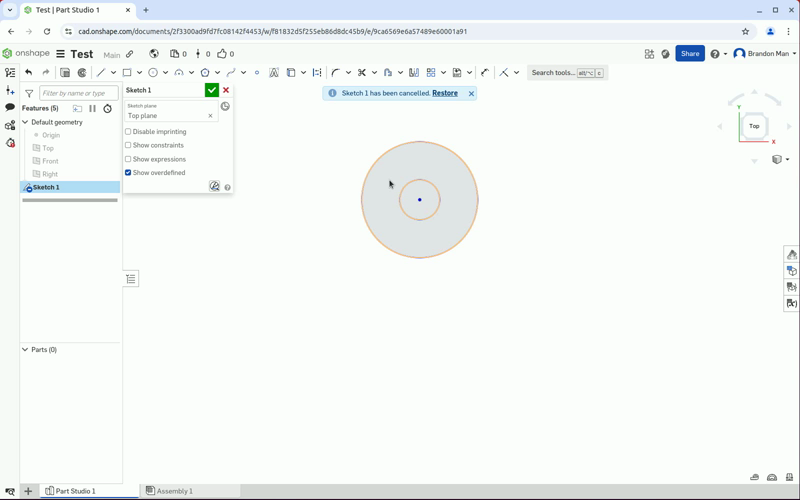
scroll(6)
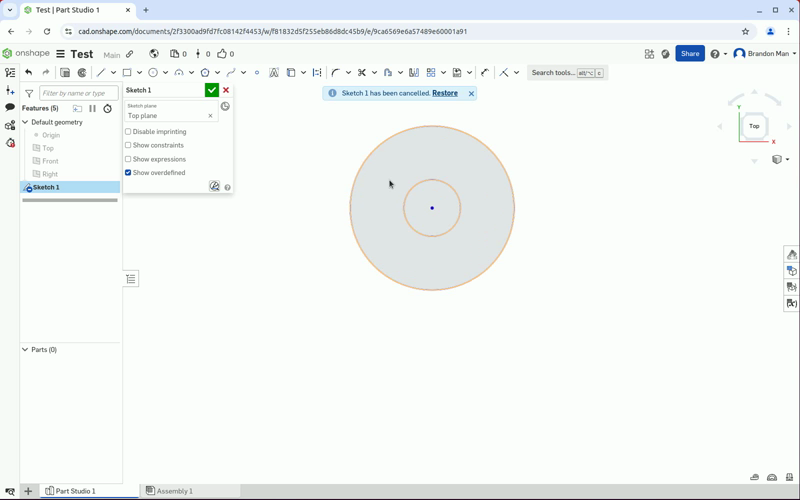
scroll(6)
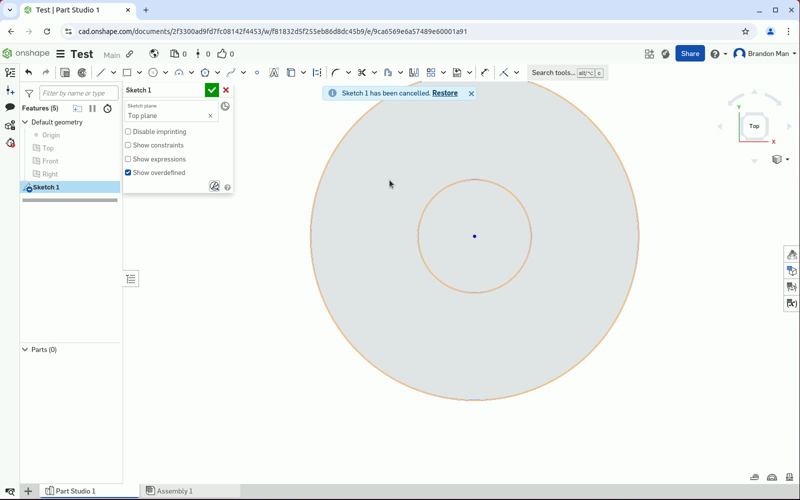
click(389, 179)
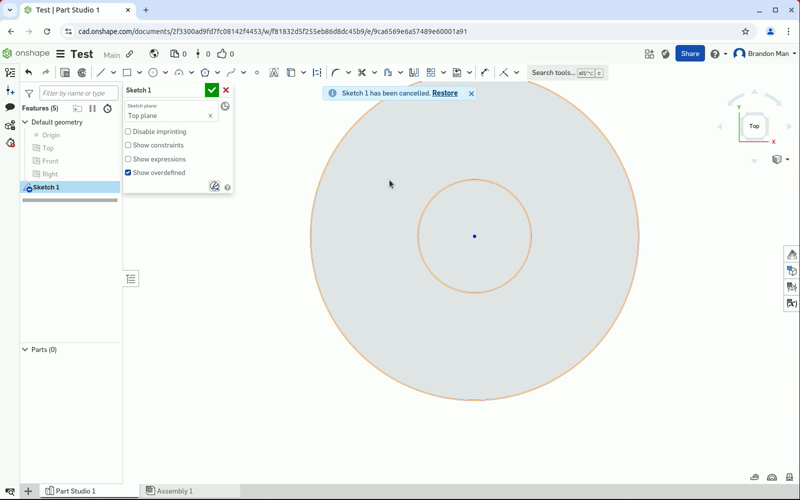
scroll(-6)
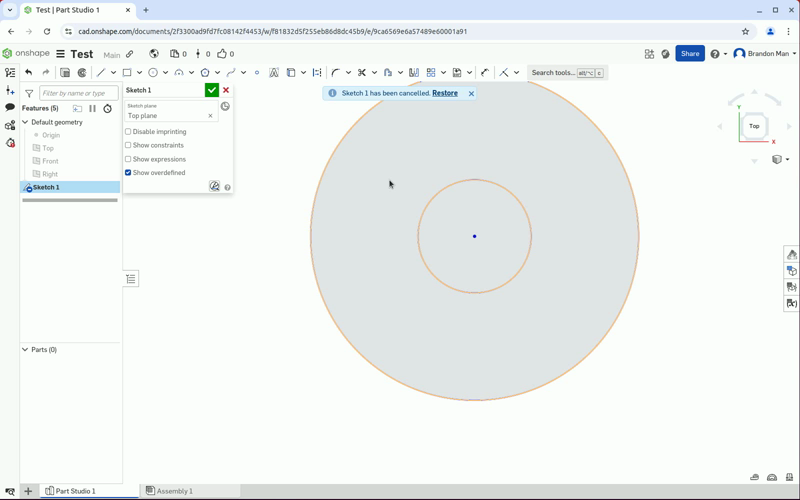
scroll(-6)
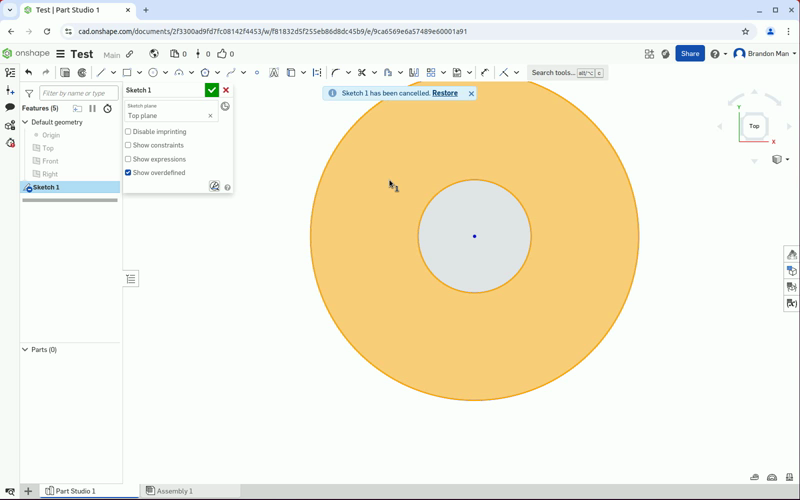
scroll(-6)
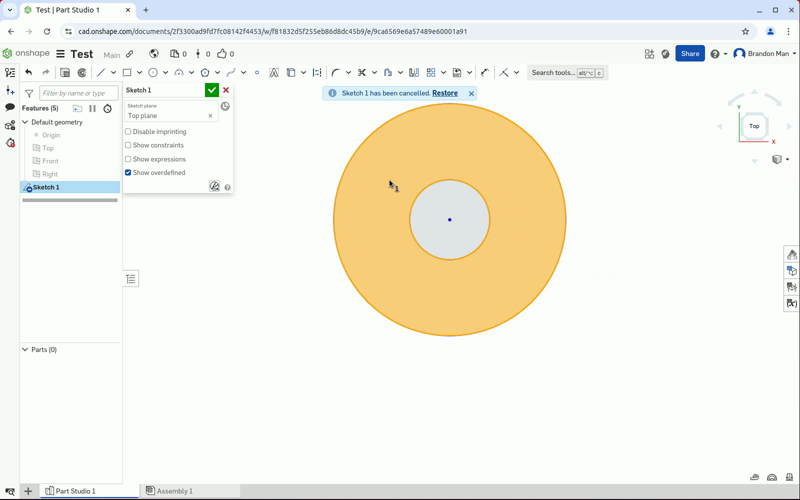
scroll(-6)
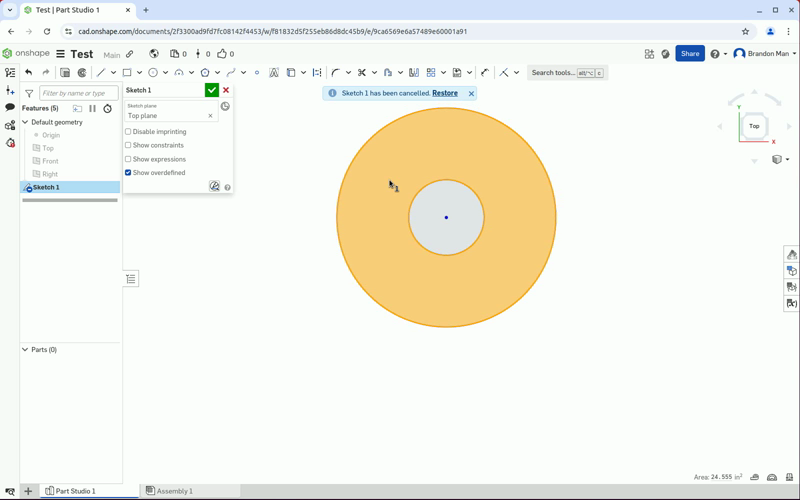
scroll(-6)
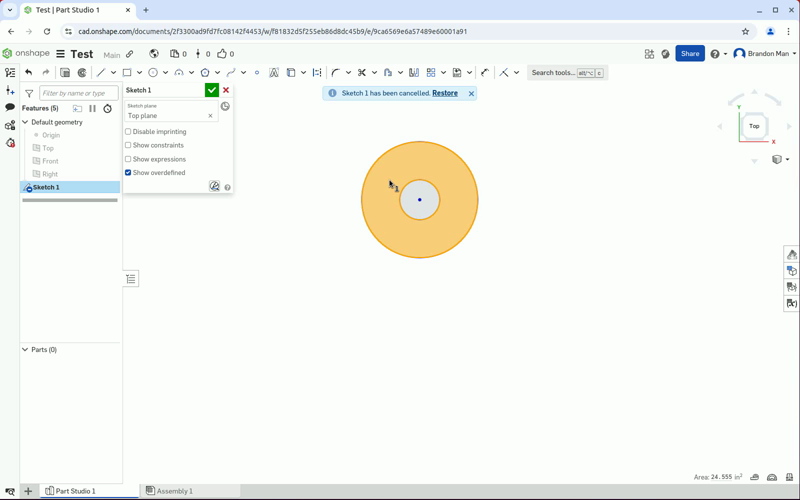
scroll(-6)
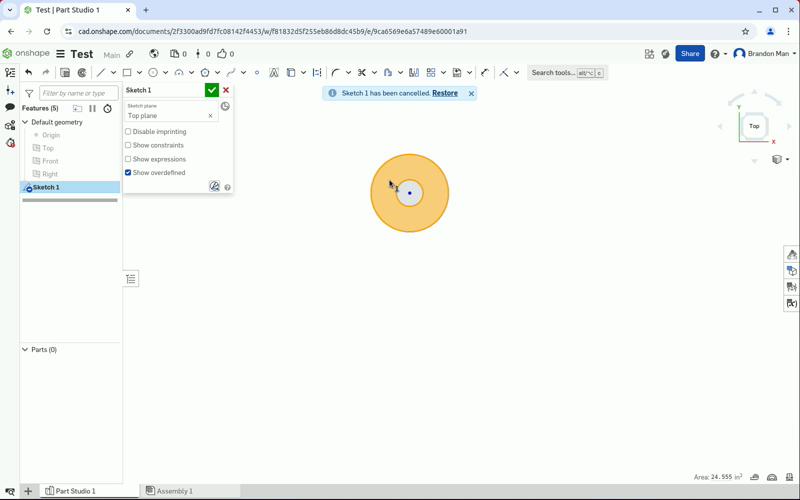
scroll(-6)
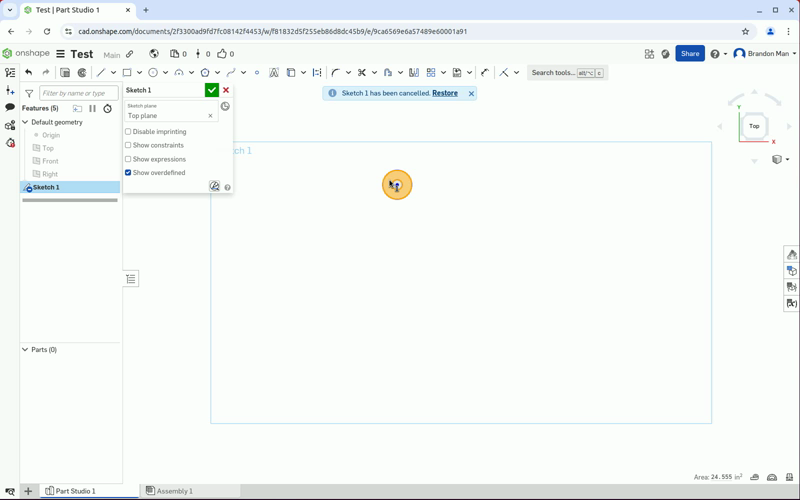
mouse_move(73, 352)
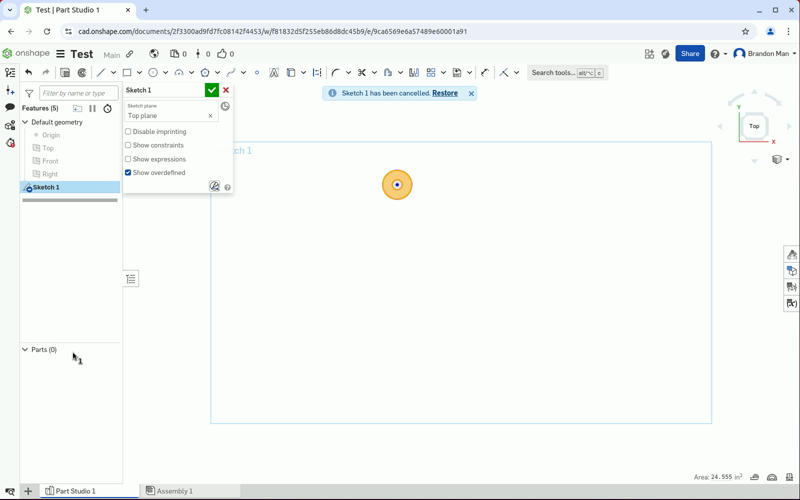
key(shift+y)
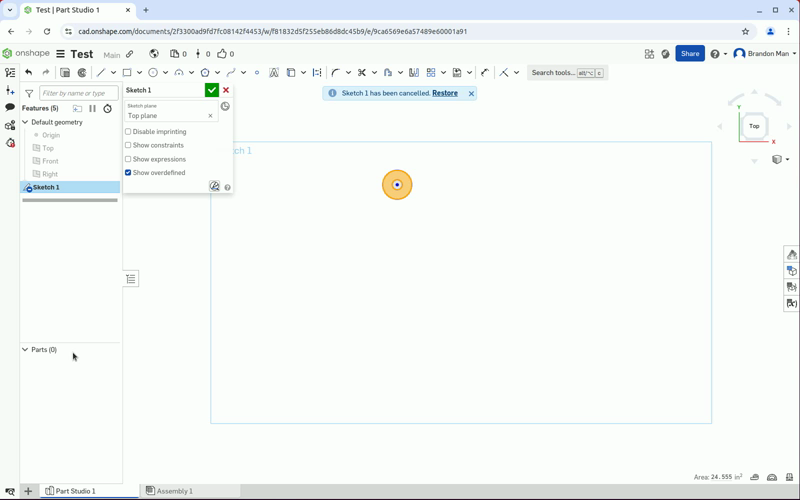
key(shift+e)
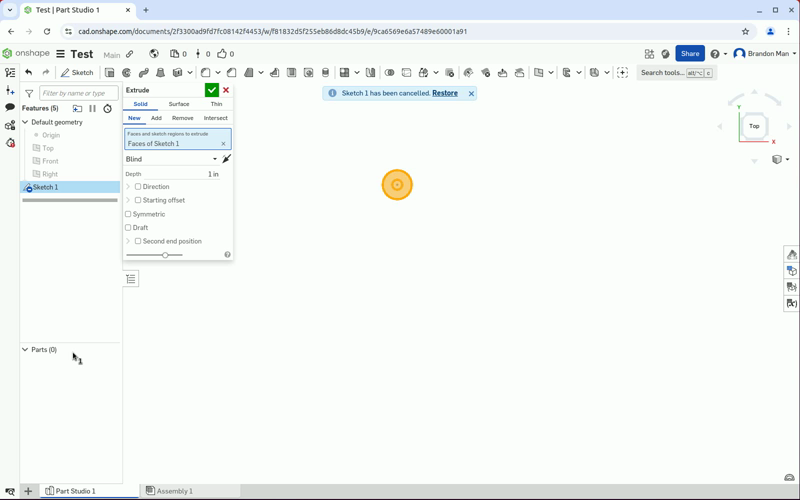
mouse_move(143, 106)
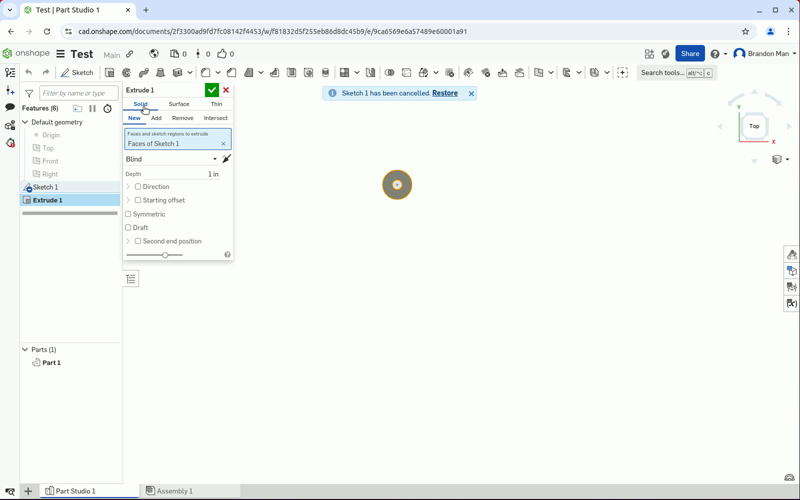
click(143, 106)
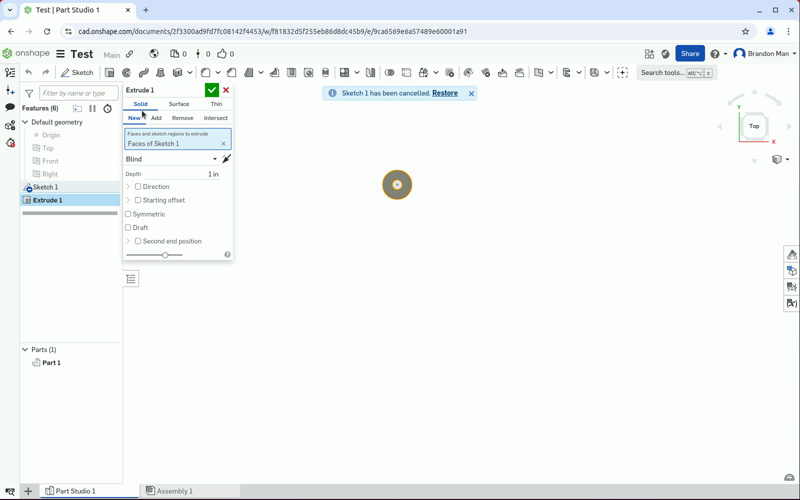
mouse_move(137, 120)
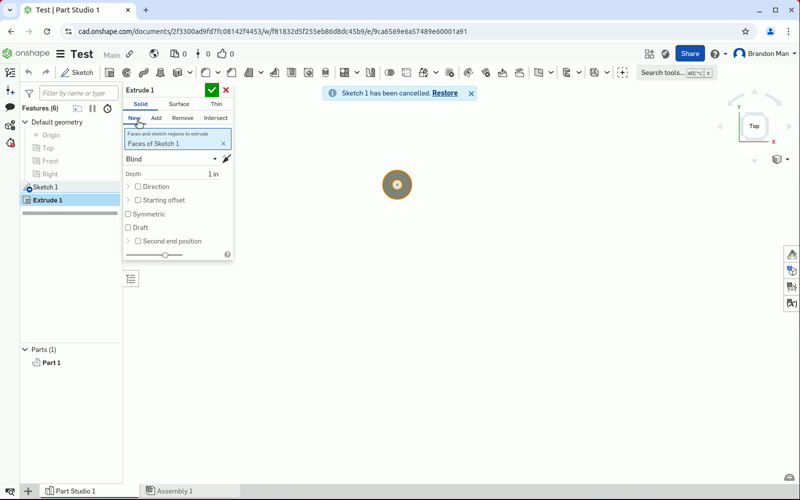
click(137, 120)
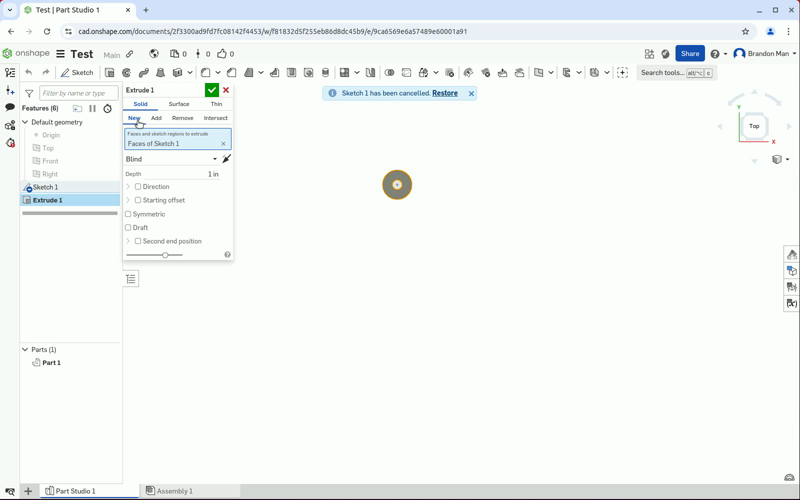
key(tab, 4)
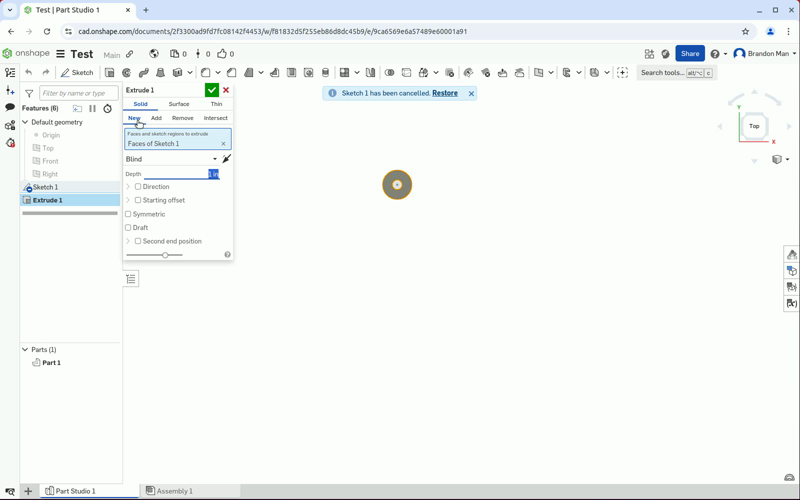
text(0.963)
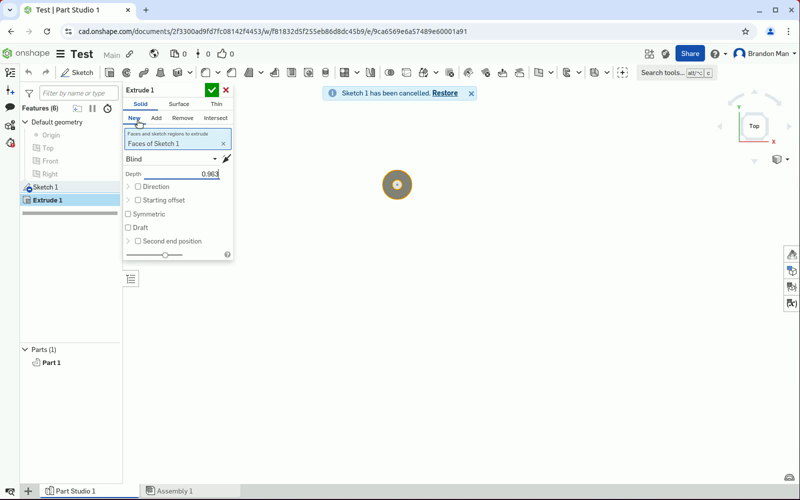
key(enter)
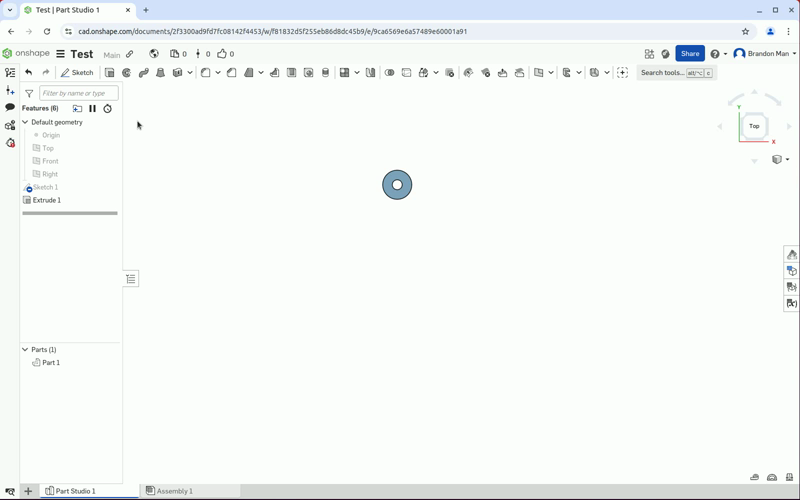
key(shift+h)
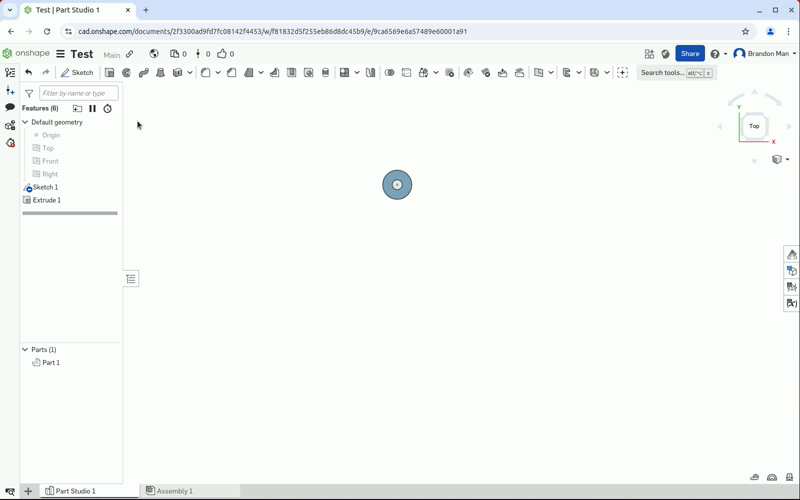
key(shift+h)
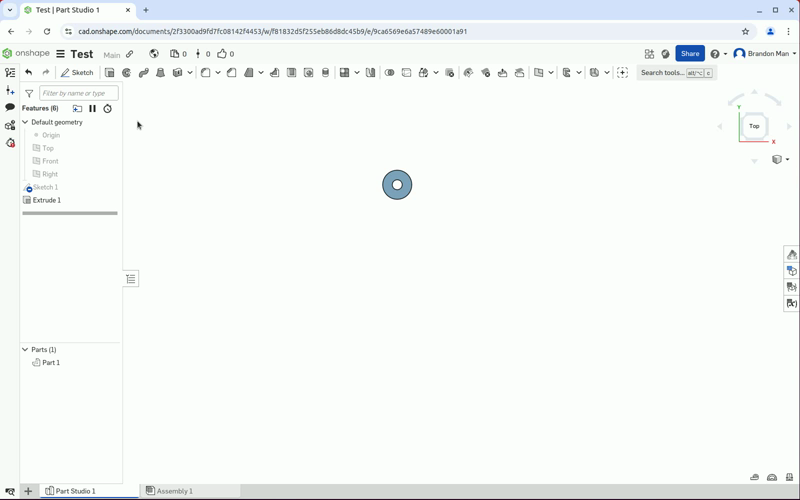
mouse_move(73, 189)
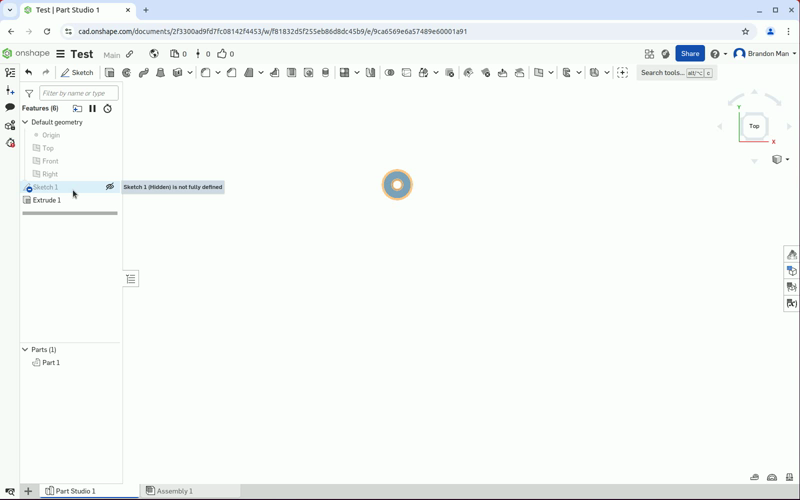
click(73, 189)
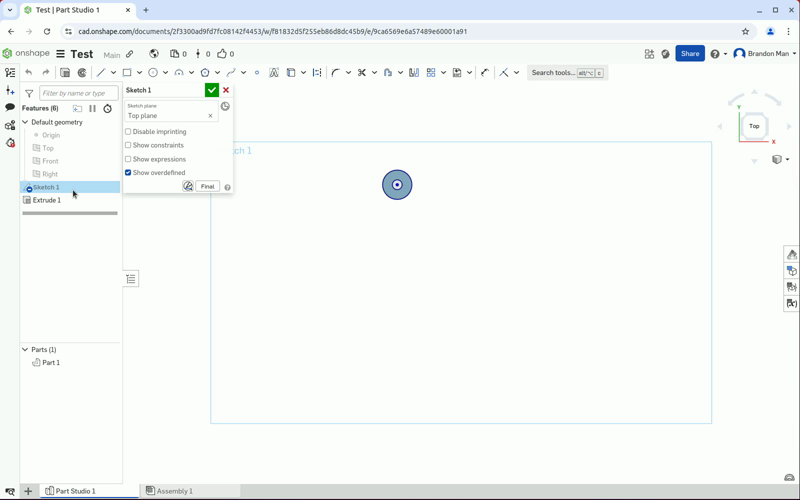
mouse_move(229, 92)
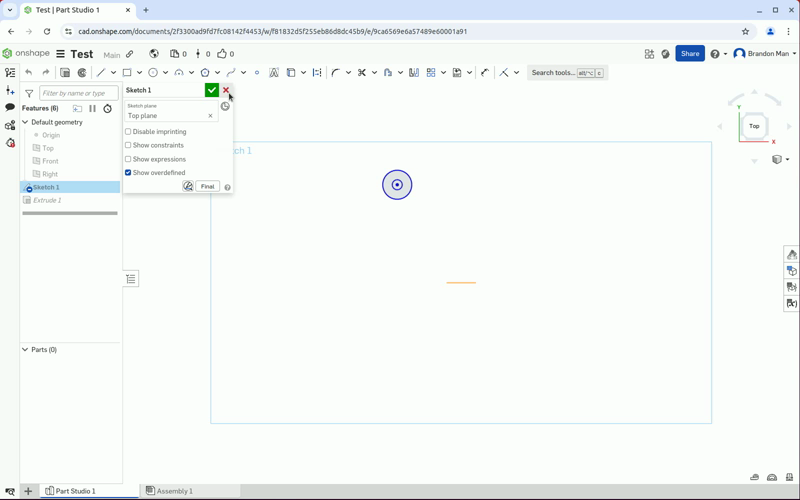
click(229, 92)
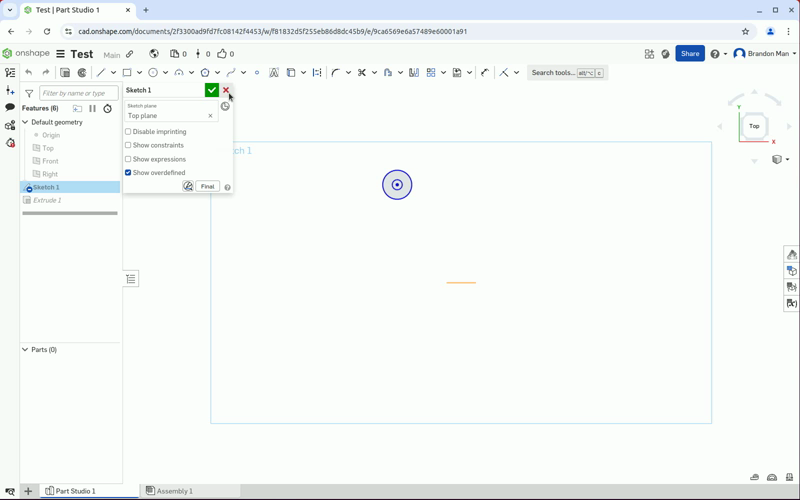
key(shift+s)
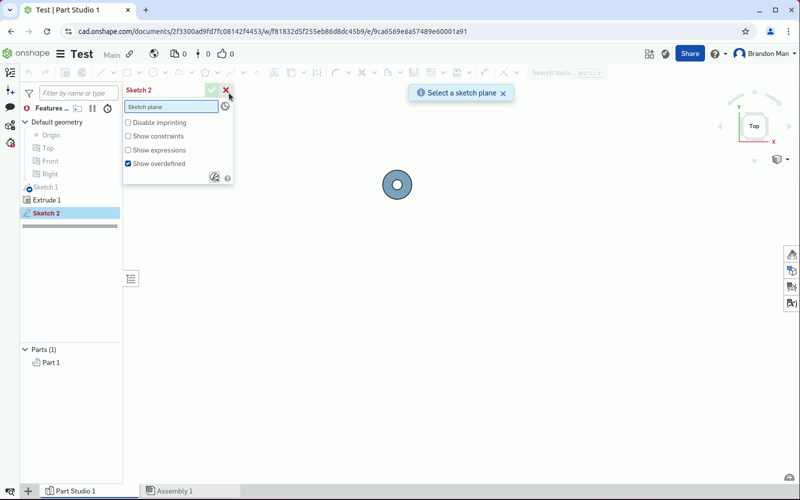
mouse_move(73, 150)
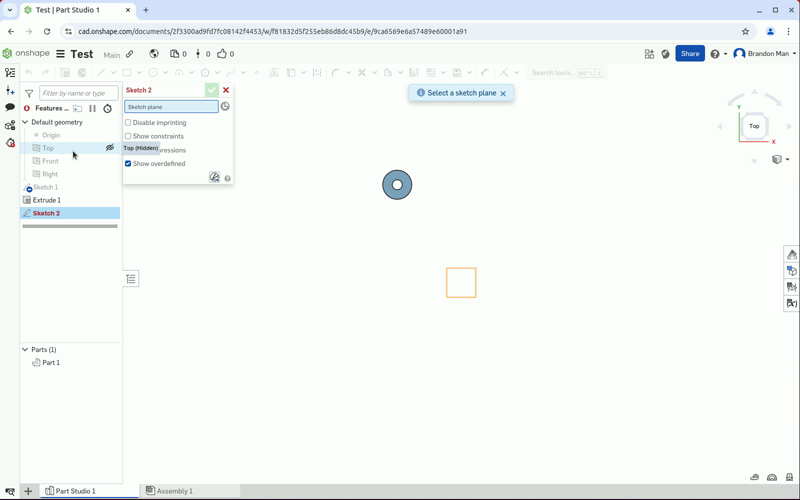
click(73, 150)
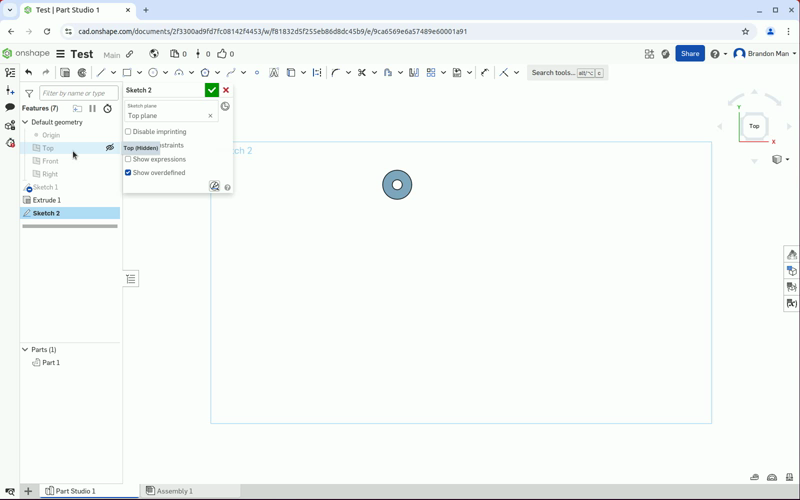
mouse_move(73, 352)
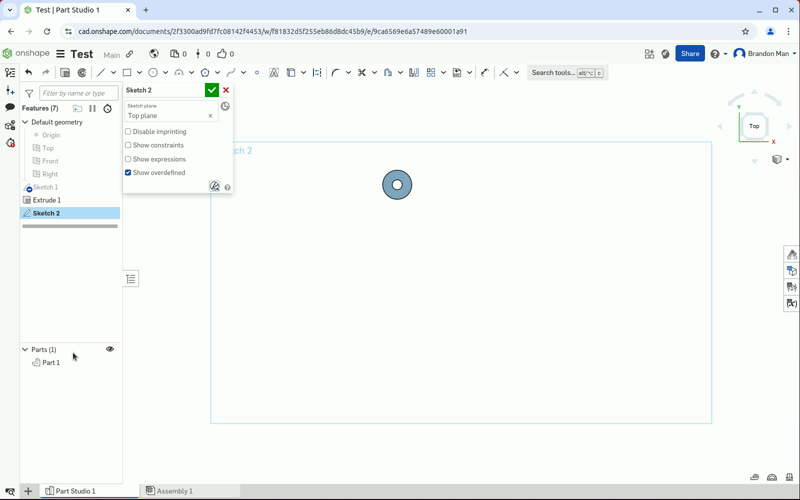
key(y)
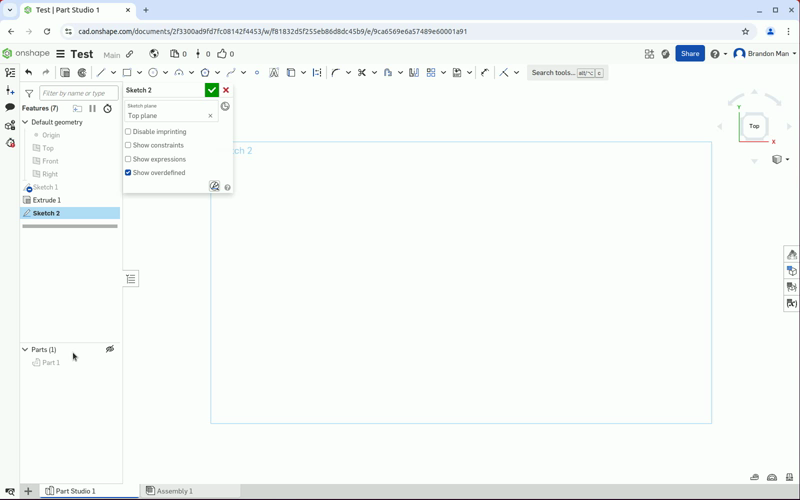
key(a)
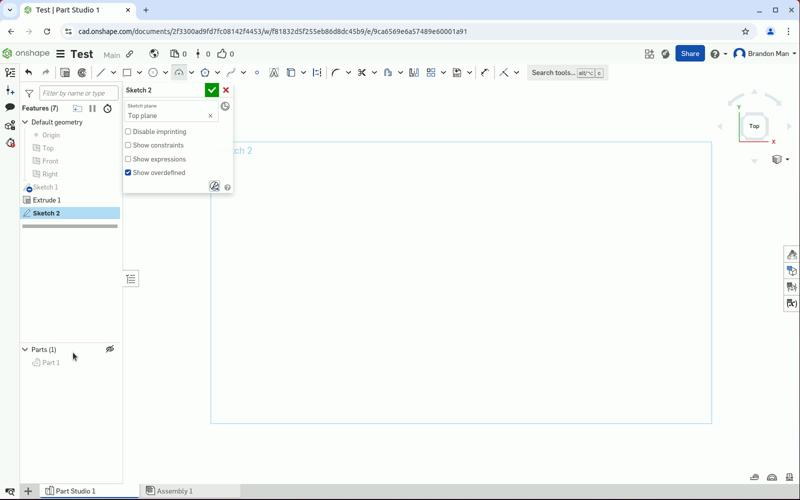
key_down(shift)
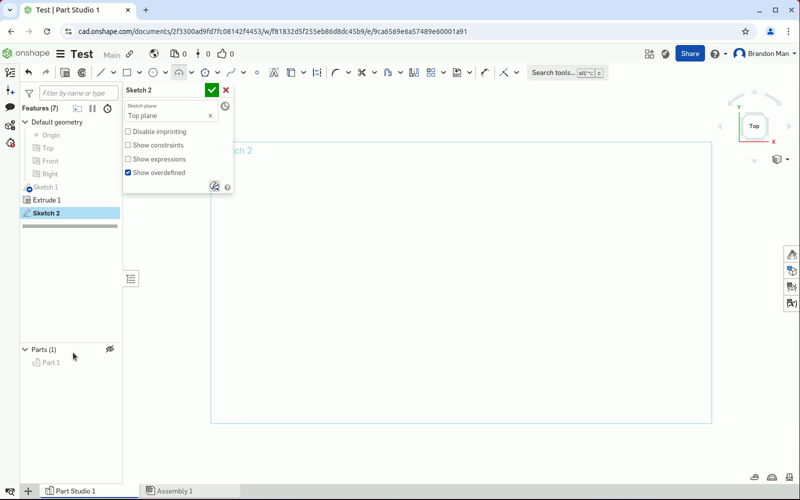
mouse_move(374, 253)
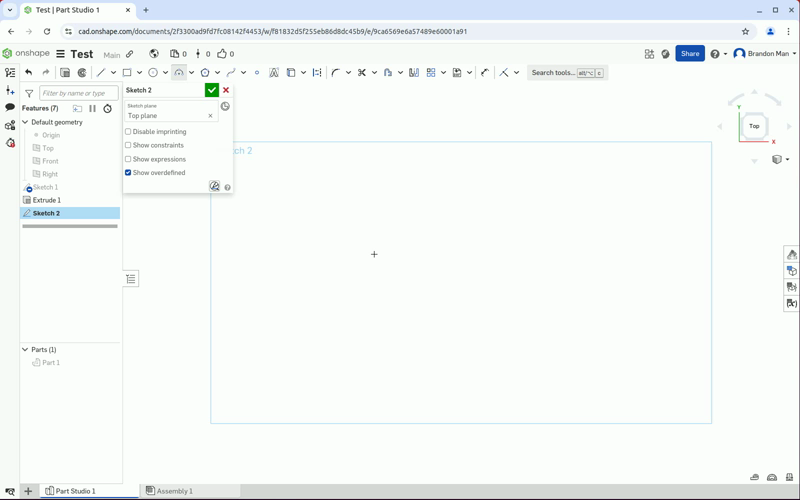
click(374, 253)
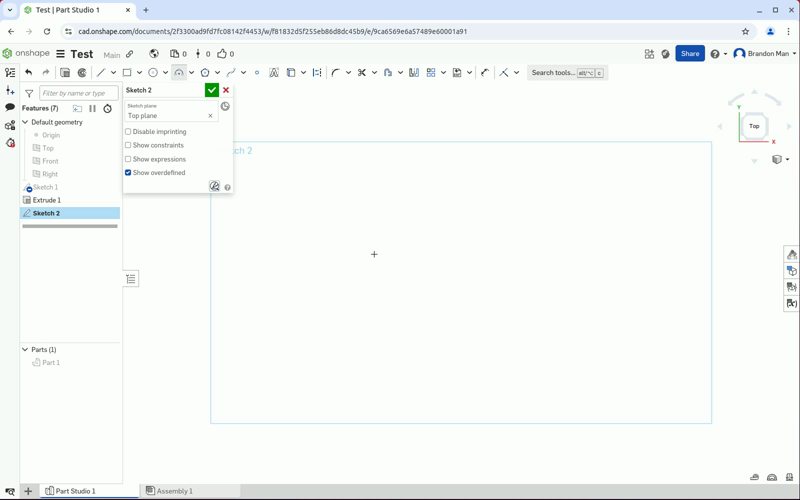
key_up(shift)
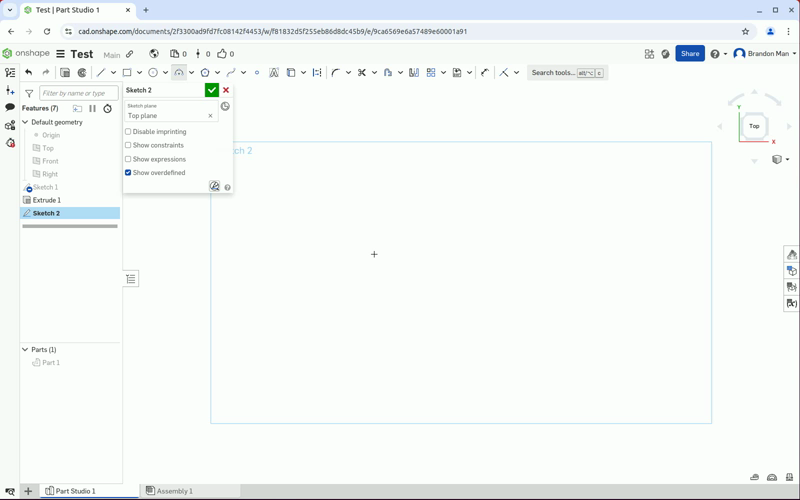
key_down(shift)
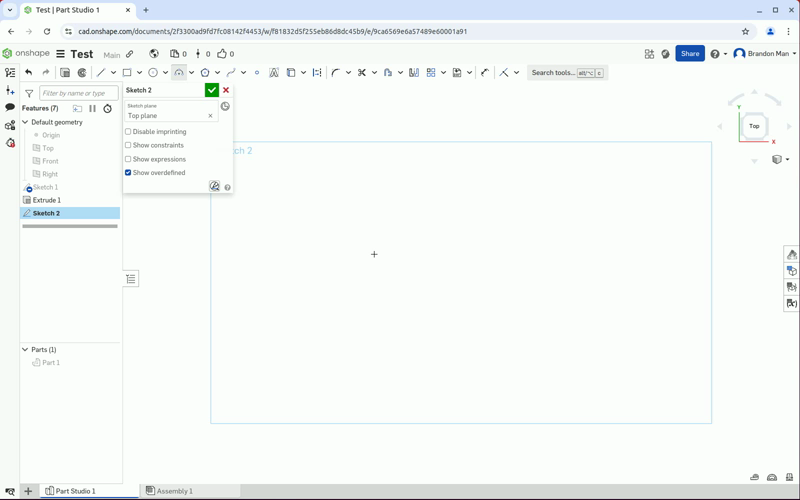
mouse_move(419, 253)
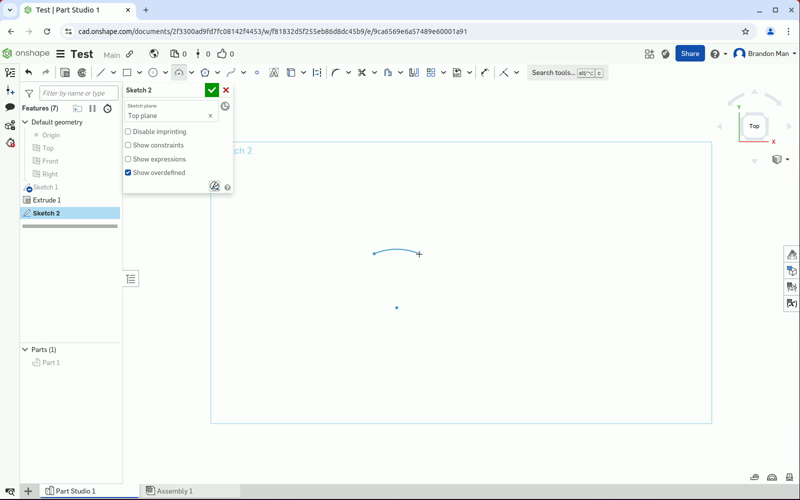
click(419, 253)
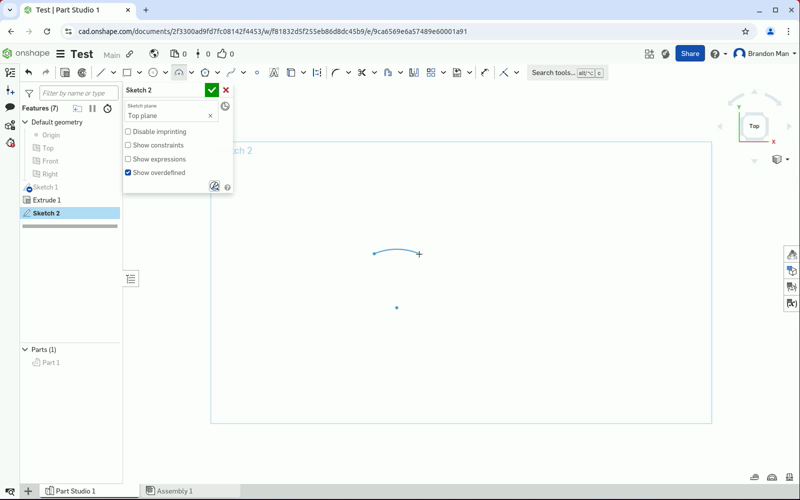
mouse_move(396, 233)
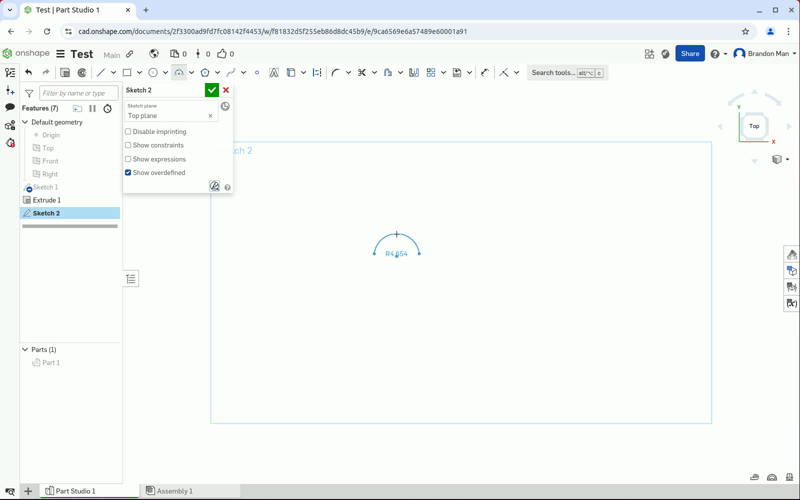
click(396, 233)
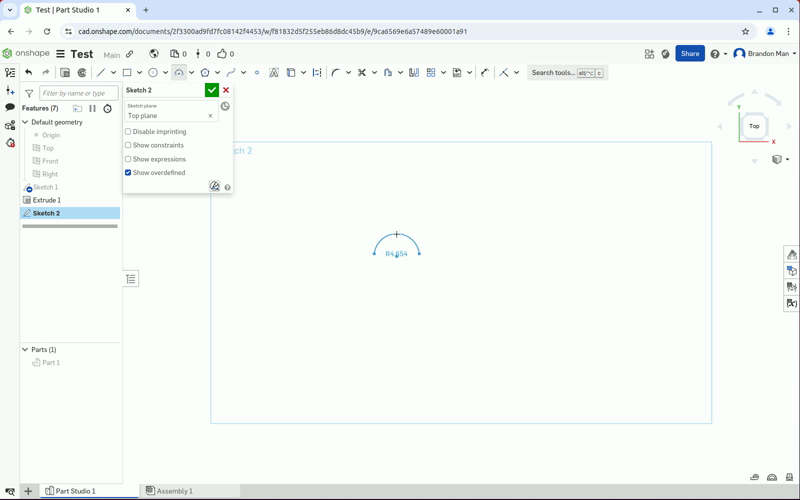
key_up(shift)
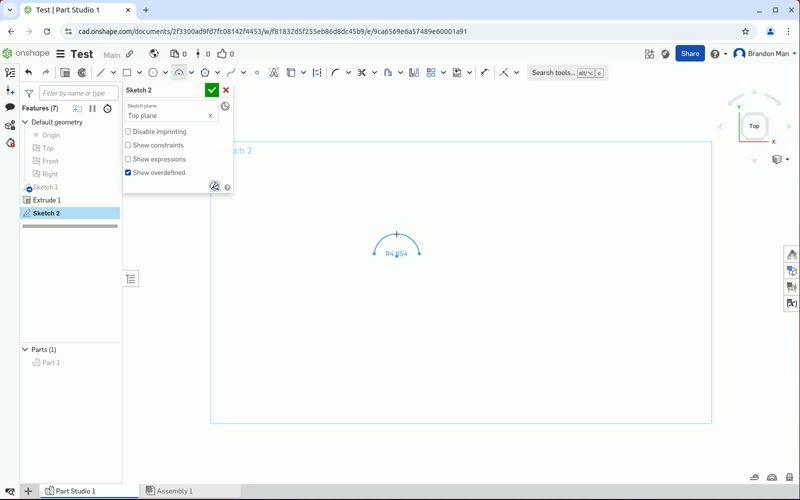
key(esc)
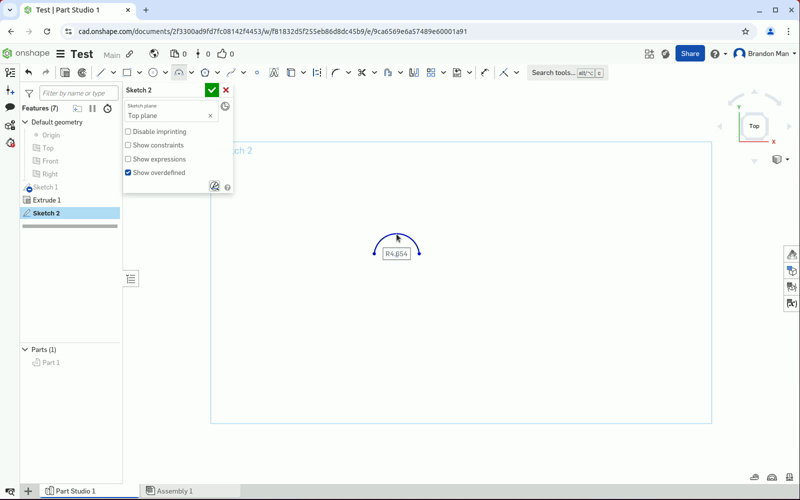
key(l)
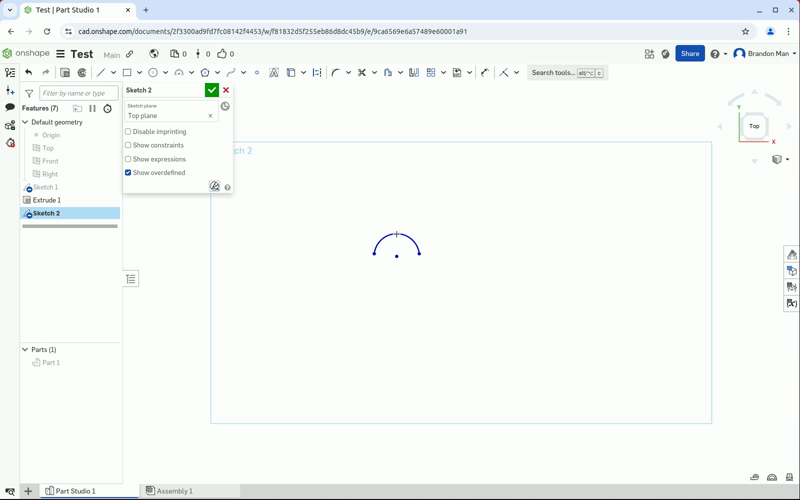
mouse_move(419, 253)
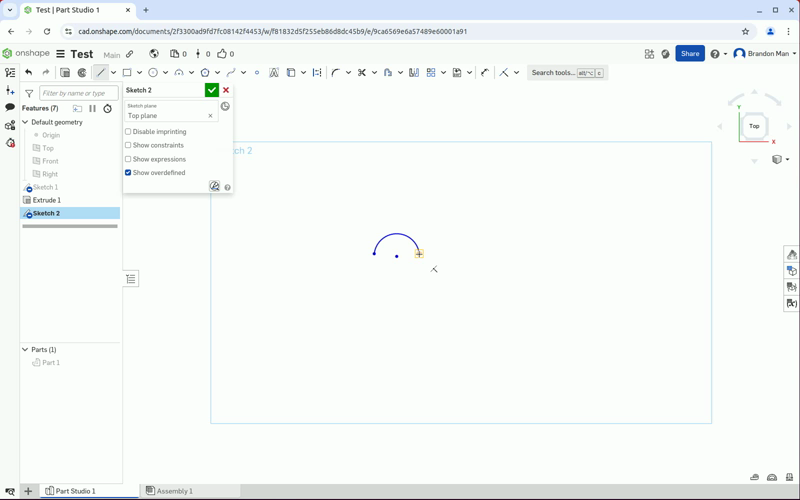
click(419, 253)
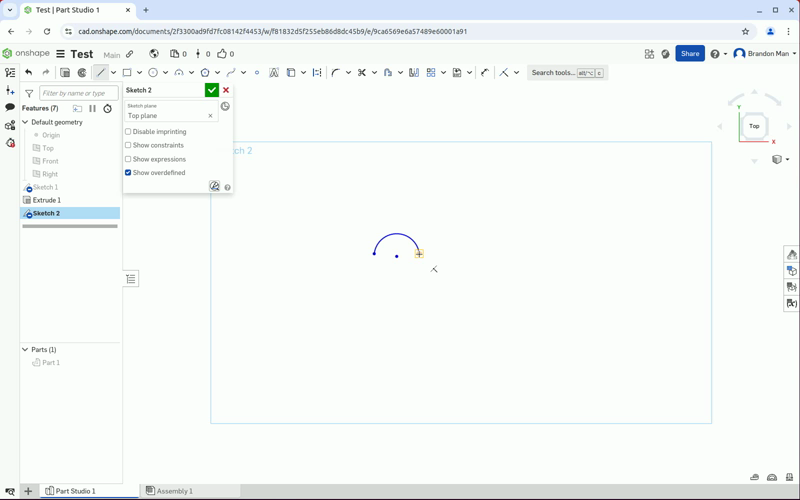
key_down(shift)
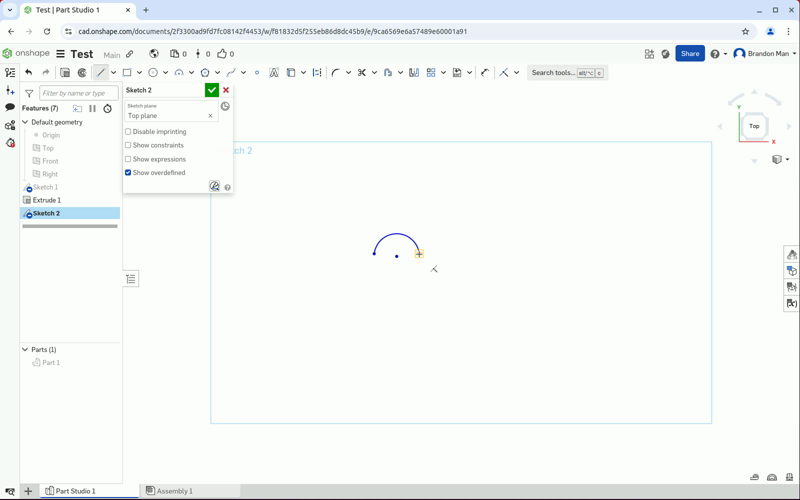
mouse_move(410, 181)
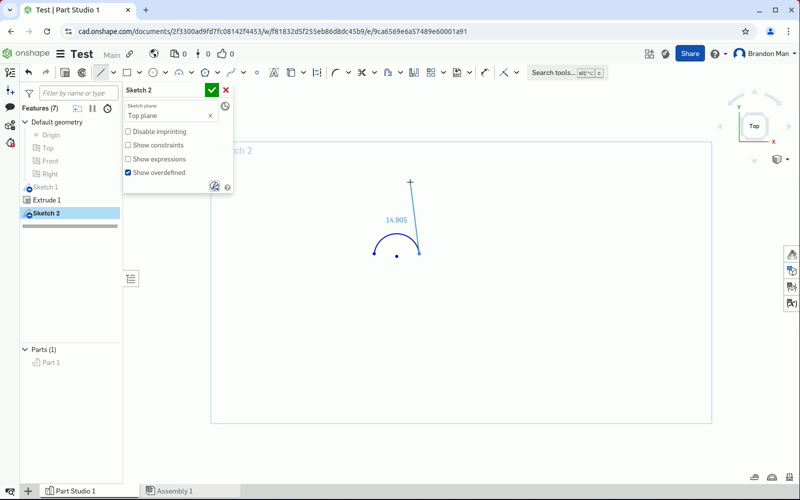
click(410, 181)
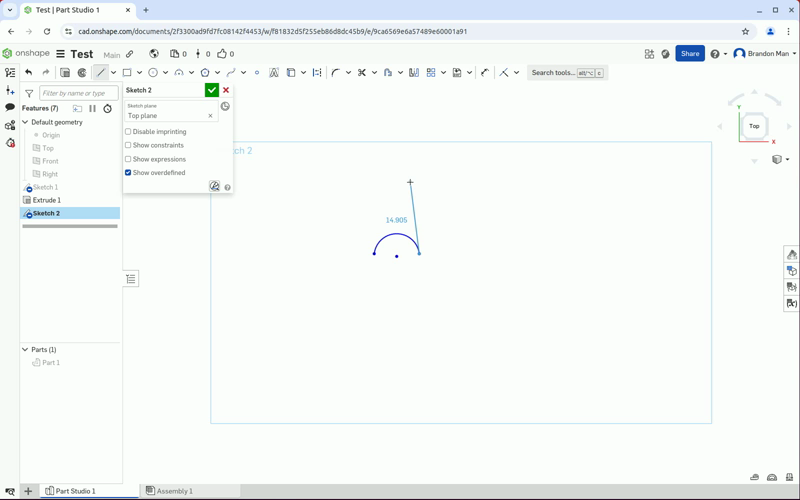
key_up(shift)
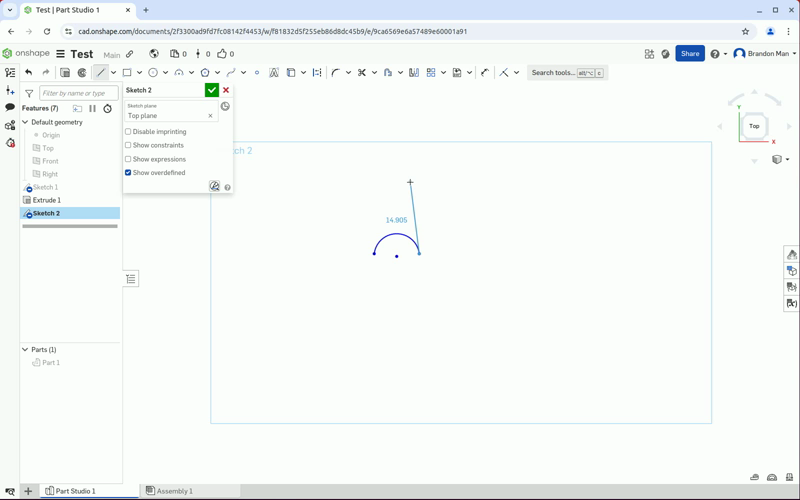
key(esc)
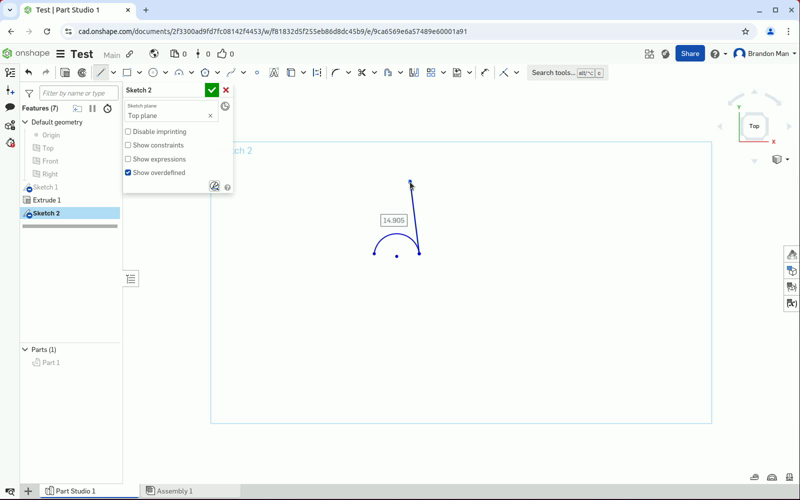
key(a)
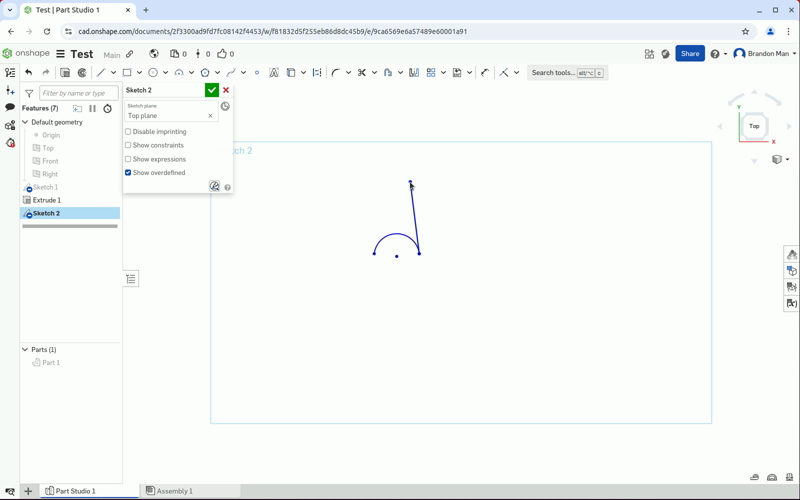
mouse_move(410, 181)
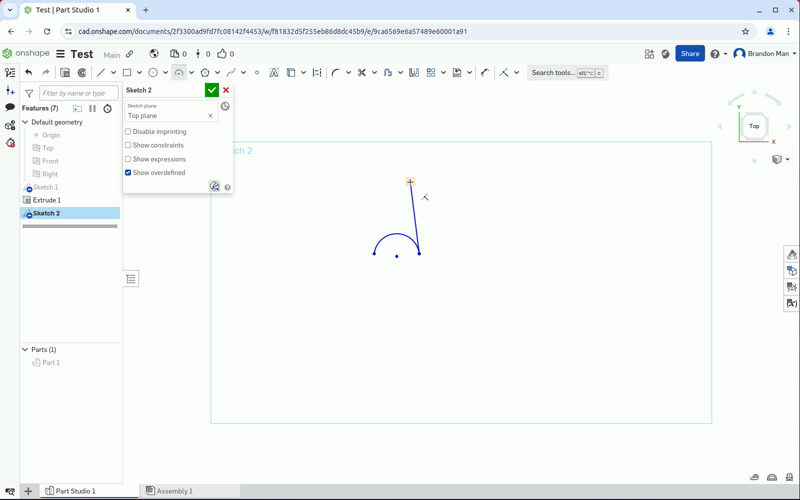
click(410, 181)
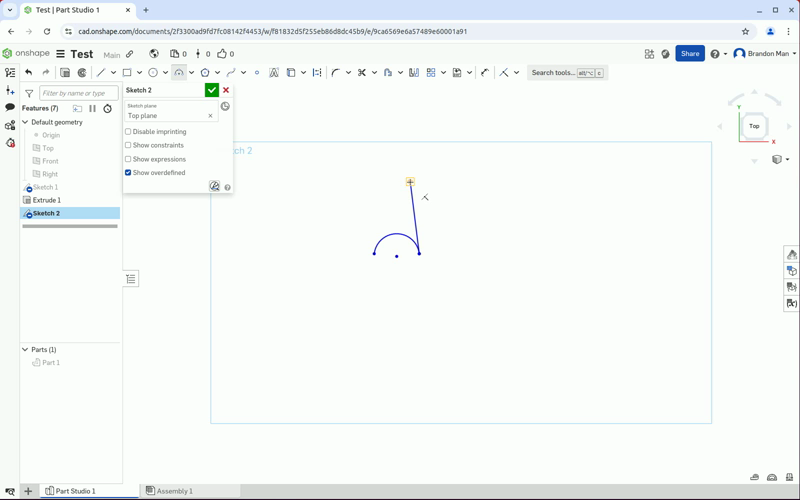
key_down(shift)
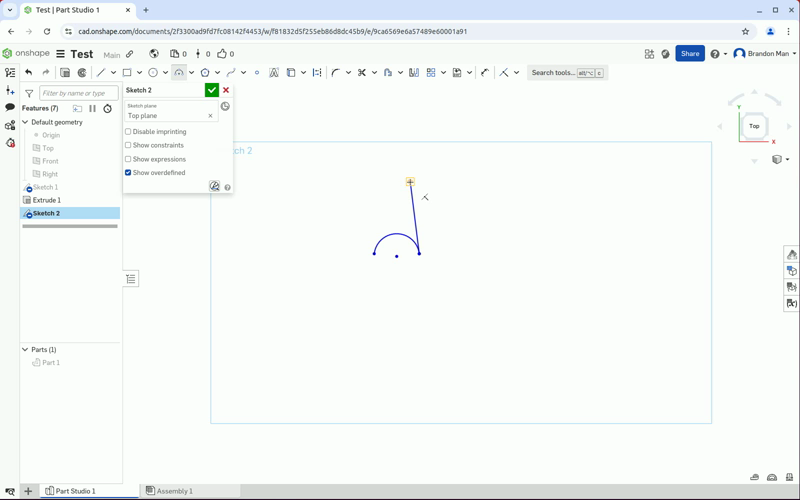
mouse_move(383, 181)
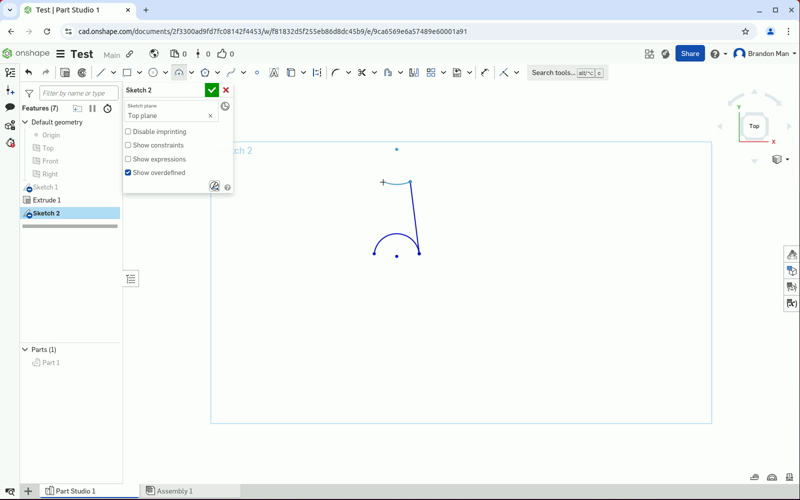
click(383, 181)
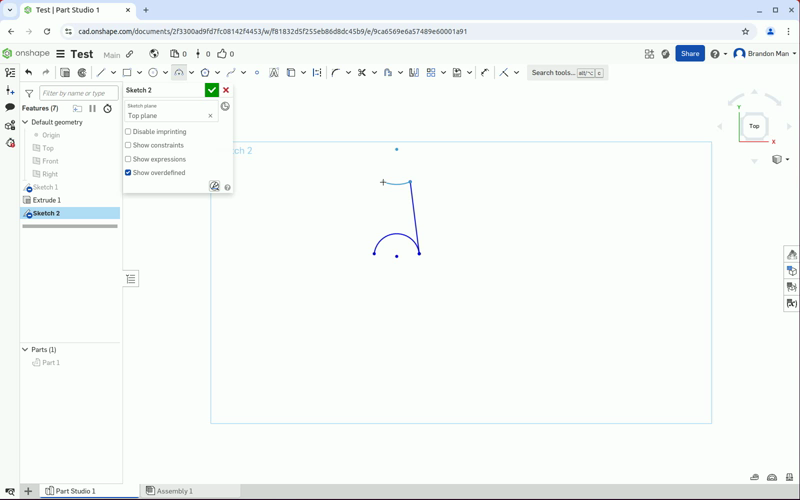
mouse_move(396, 197)
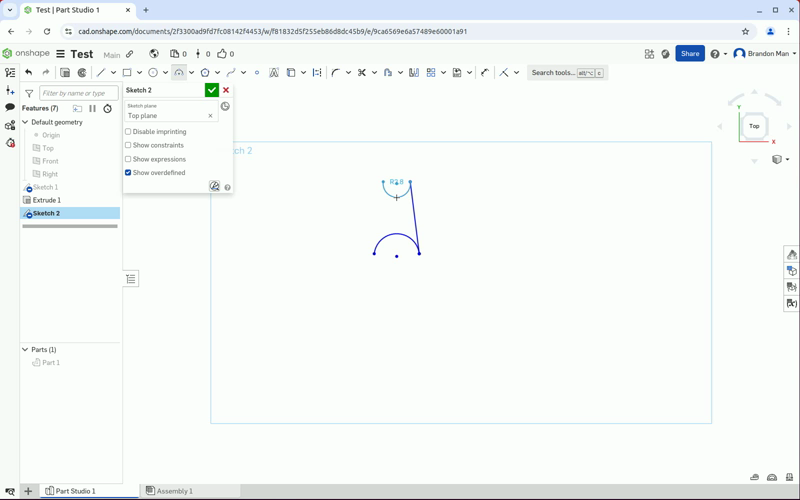
click(396, 197)
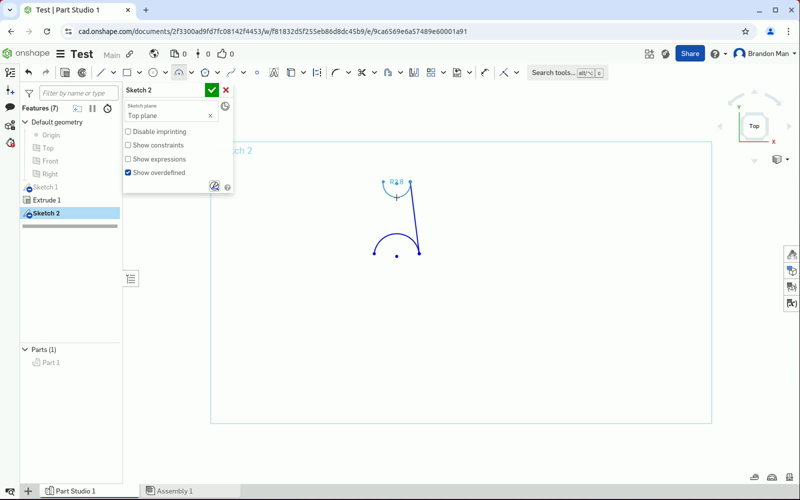
key_up(shift)
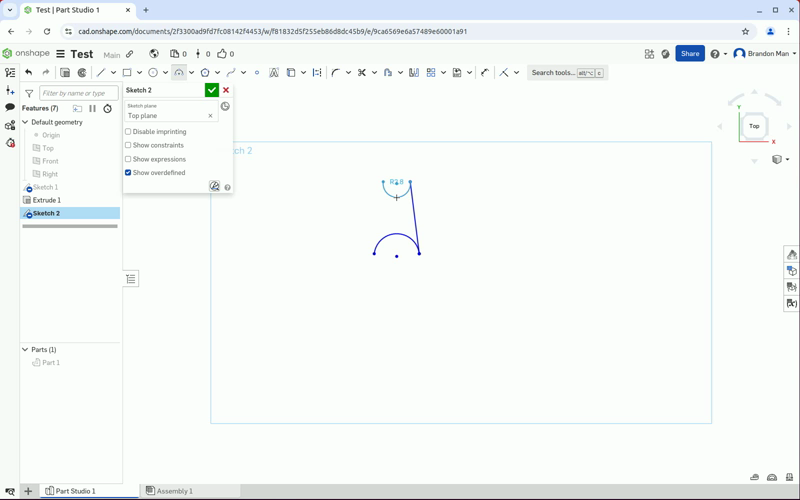
key(esc)
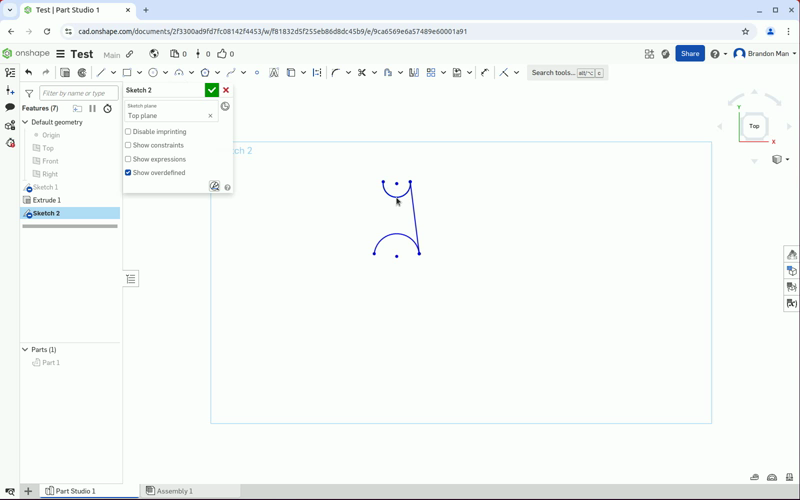
key(l)
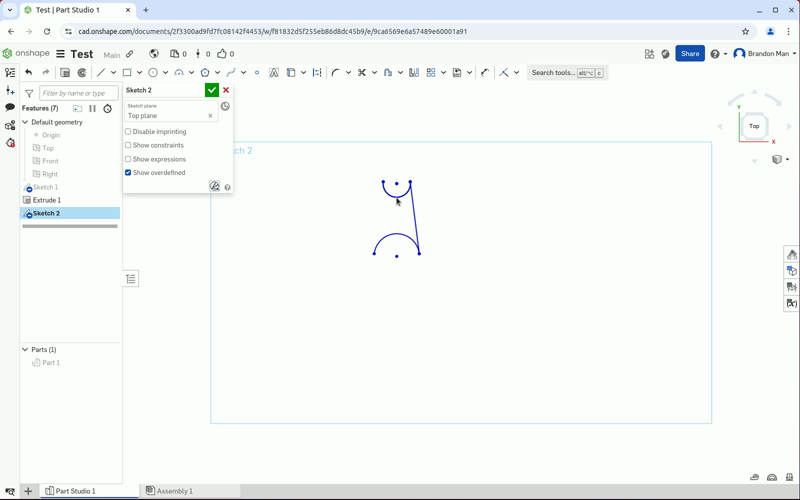
mouse_move(383, 181)
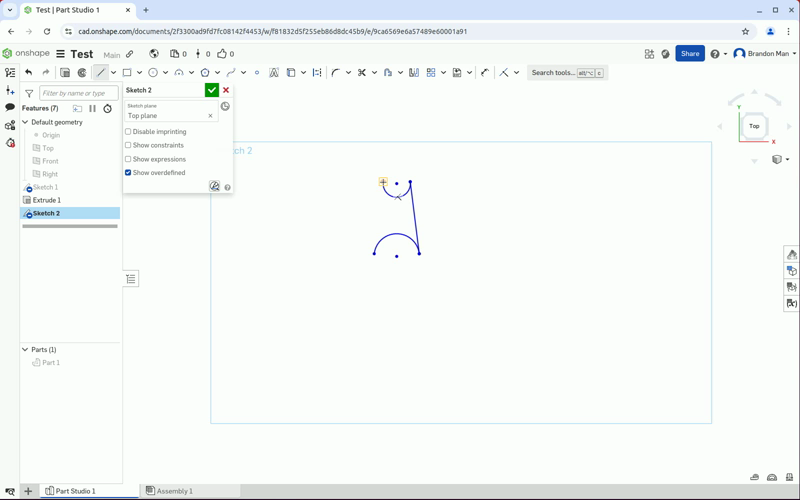
click(383, 181)
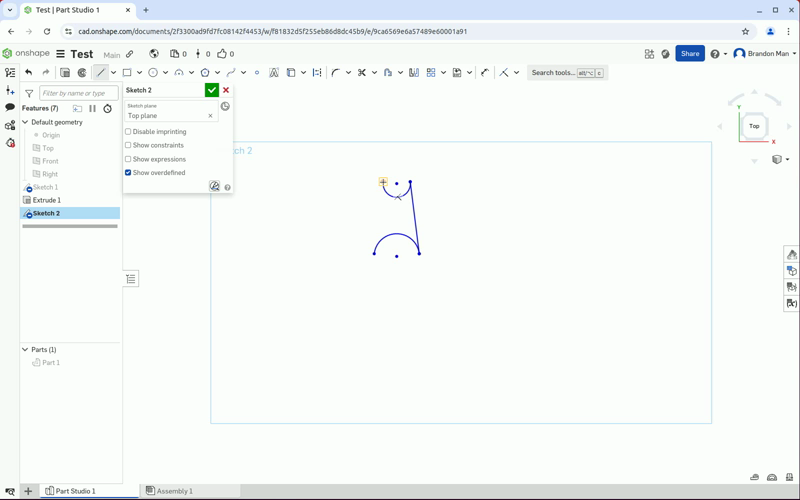
key_down(shift)
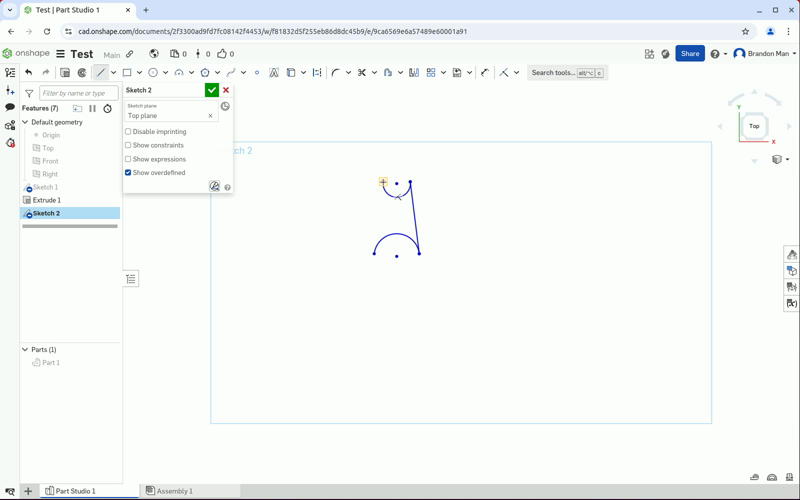
mouse_move(374, 253)
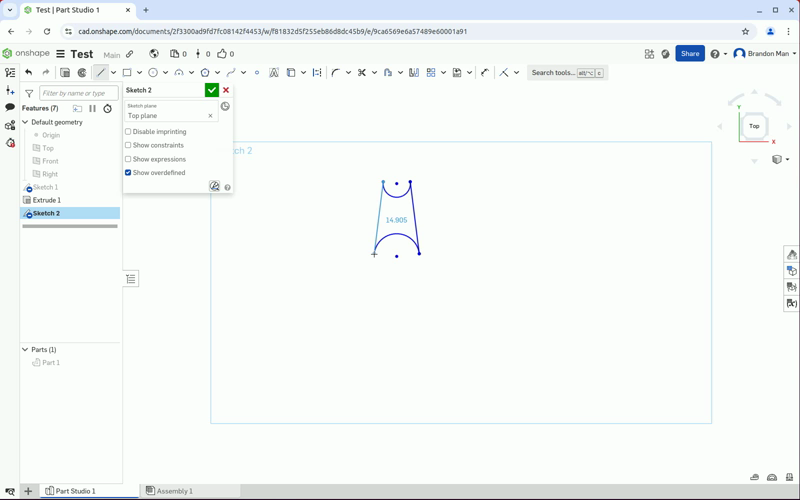
key_up(shift)
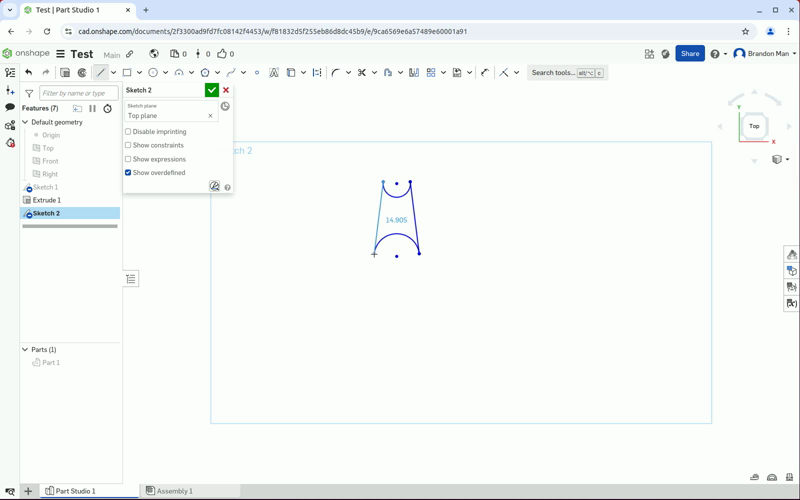
click(374, 253)
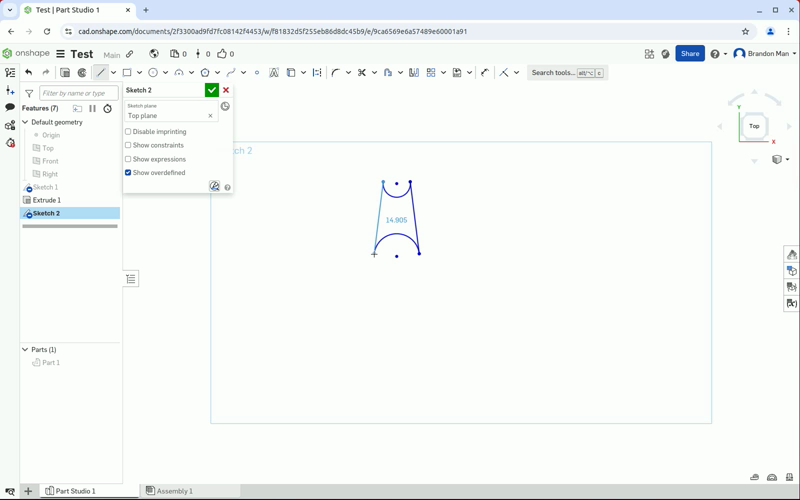
key(esc)
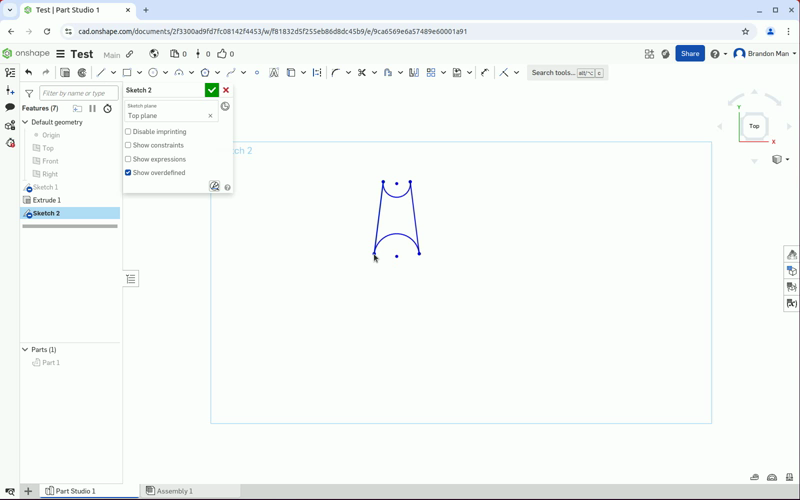
key(c)
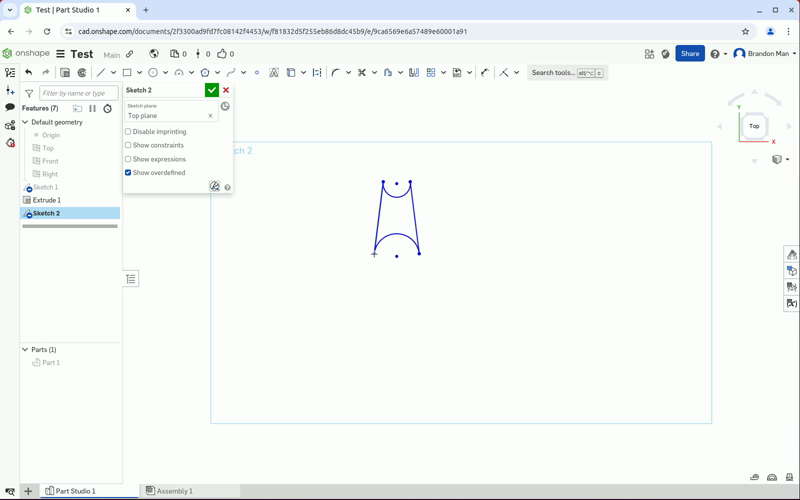
key_down(shift)
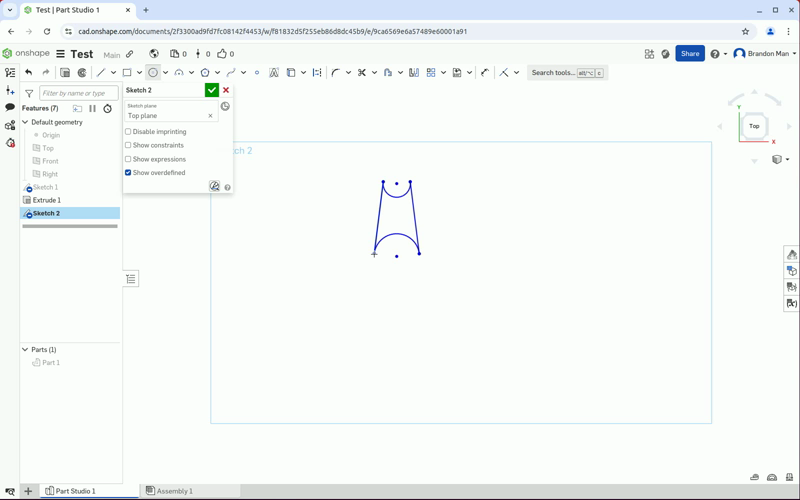
mouse_move(394, 203)
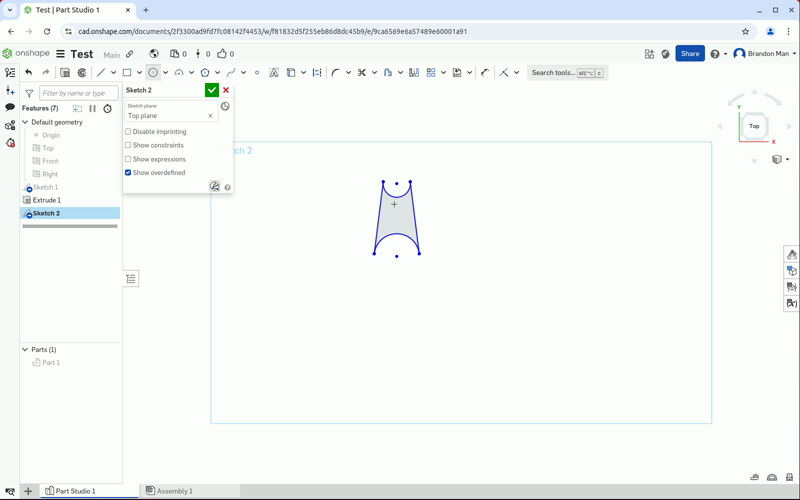
click(394, 203)
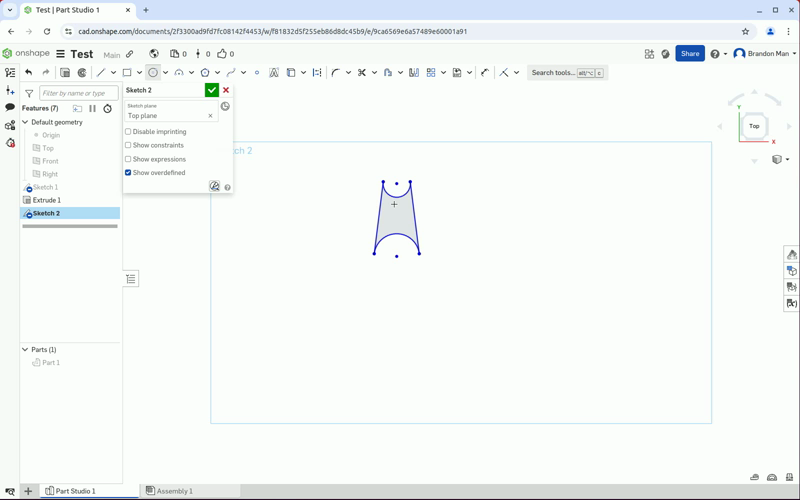
key_up(shift)
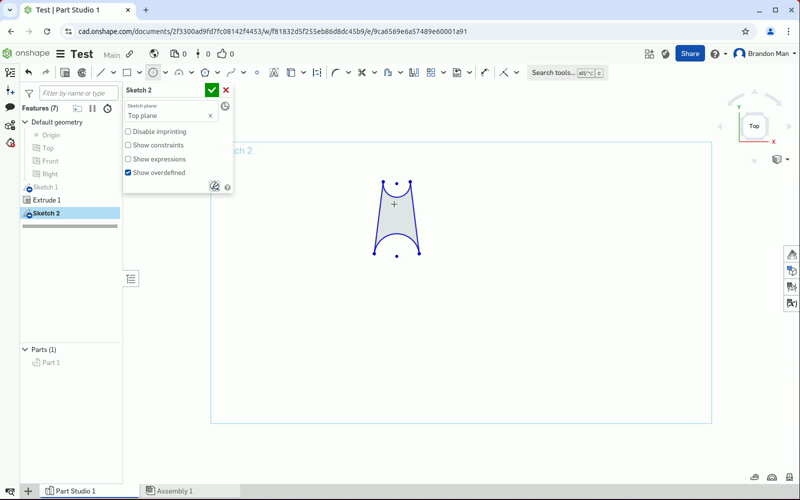
mouse_move(398, 203)
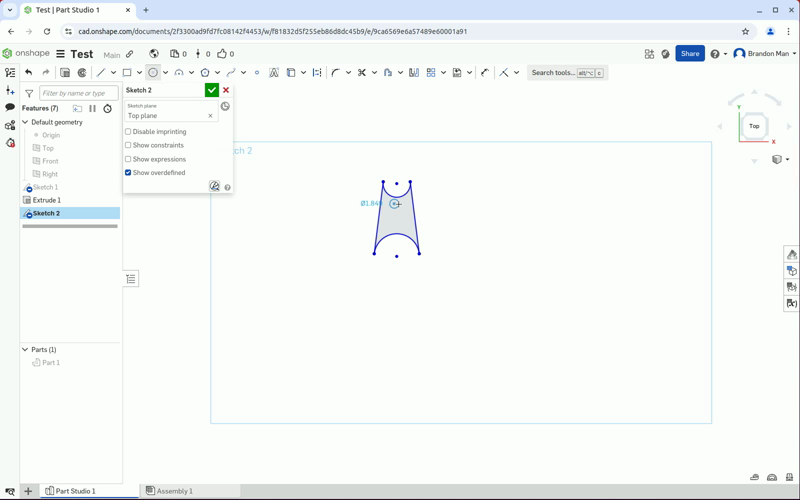
click(398, 203)
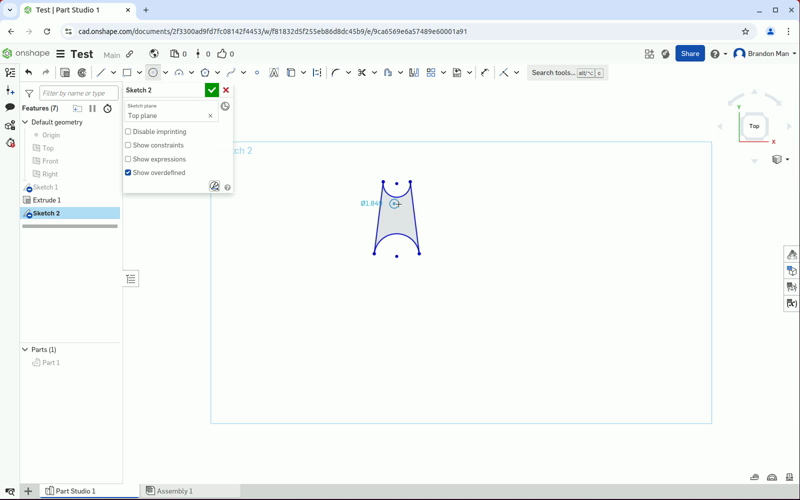
key(esc)
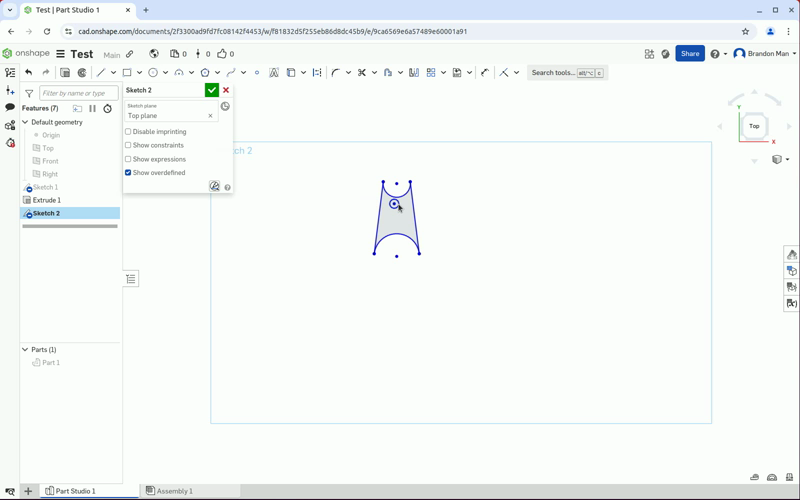
mouse_move(412, 233)
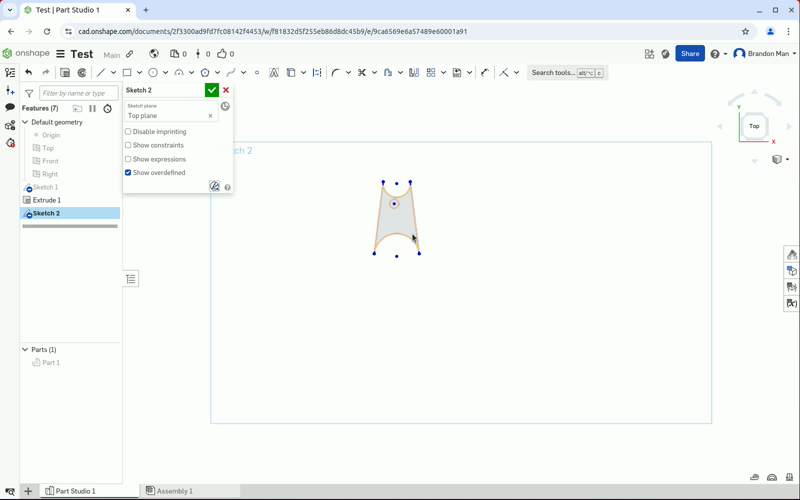
scroll(6)
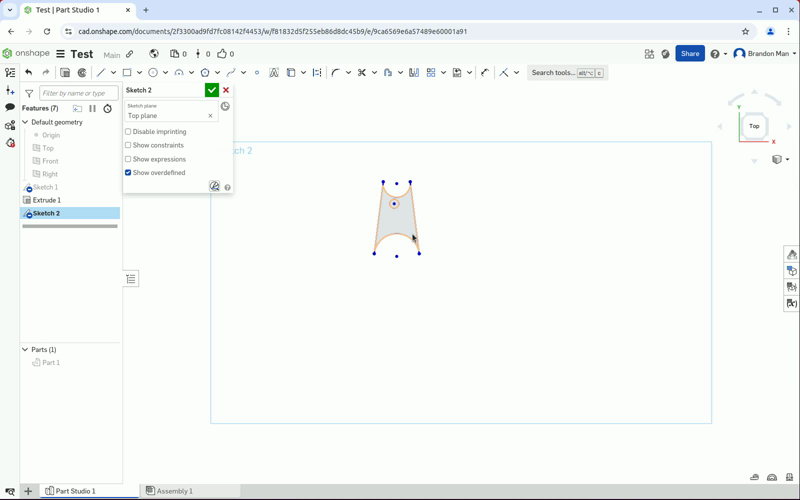
scroll(6)
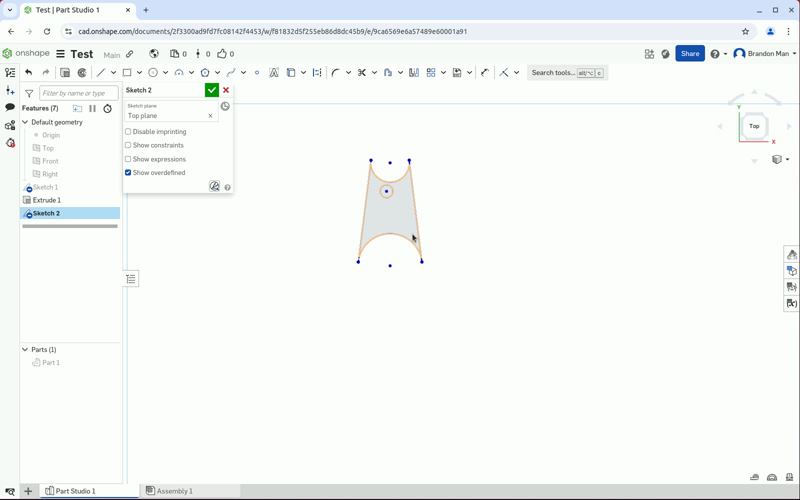
scroll(6)
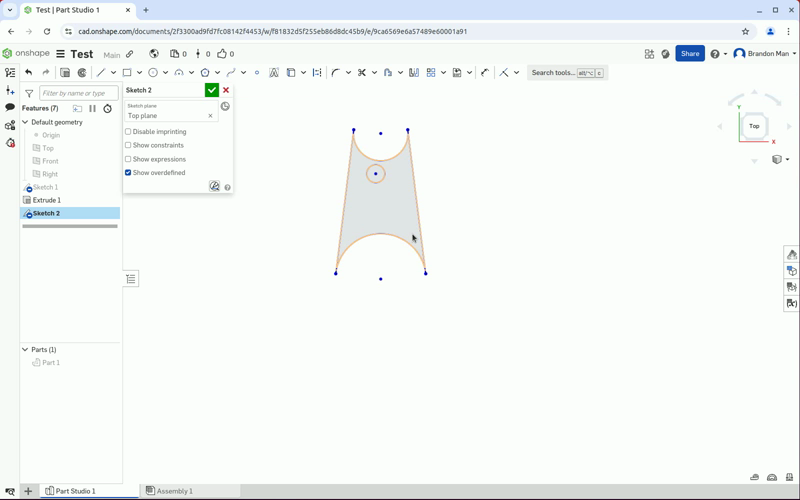
scroll(6)
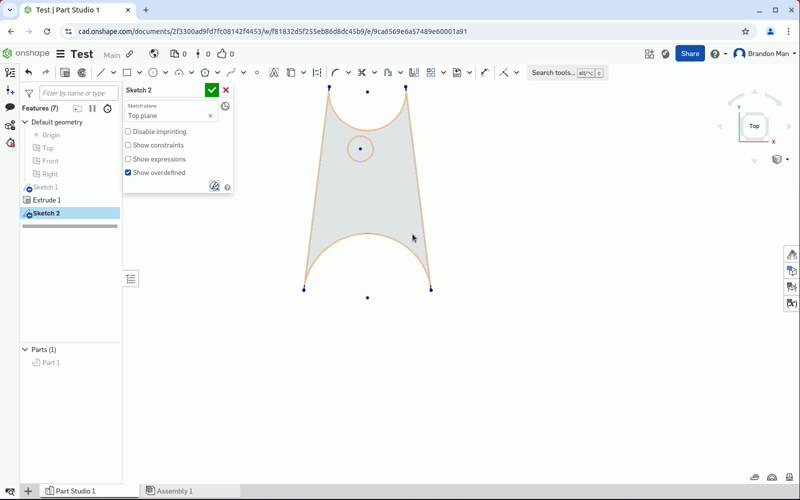
scroll(6)
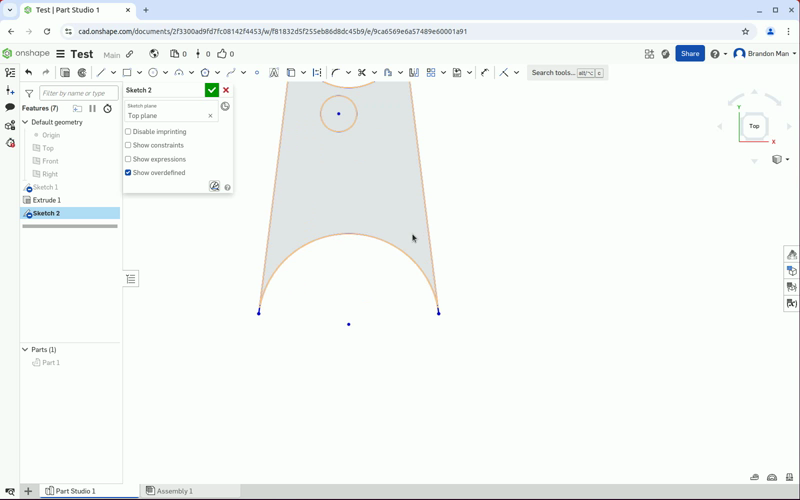
scroll(6)
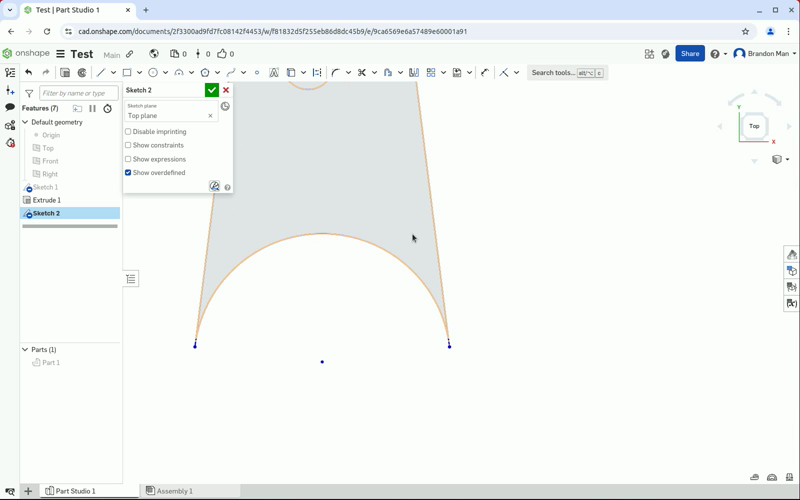
scroll(6)
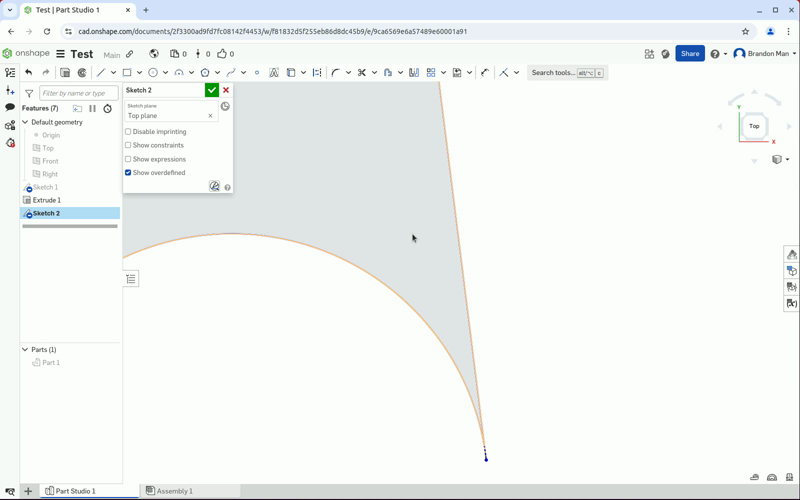
click(412, 233)
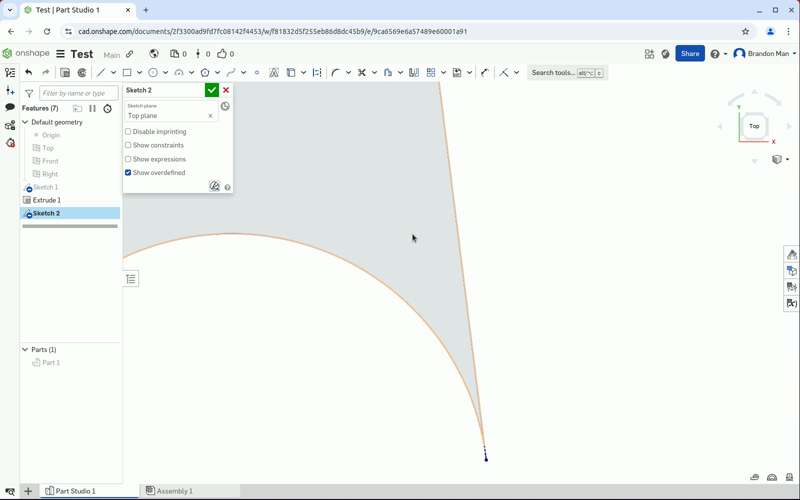
scroll(-6)
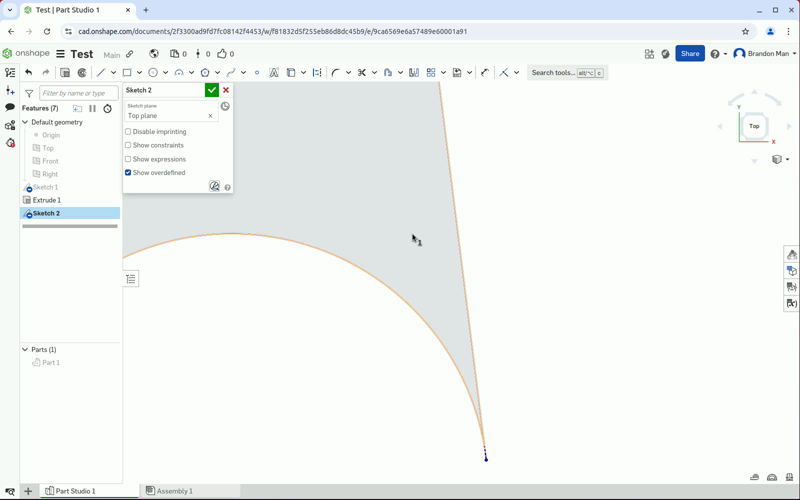
scroll(-6)
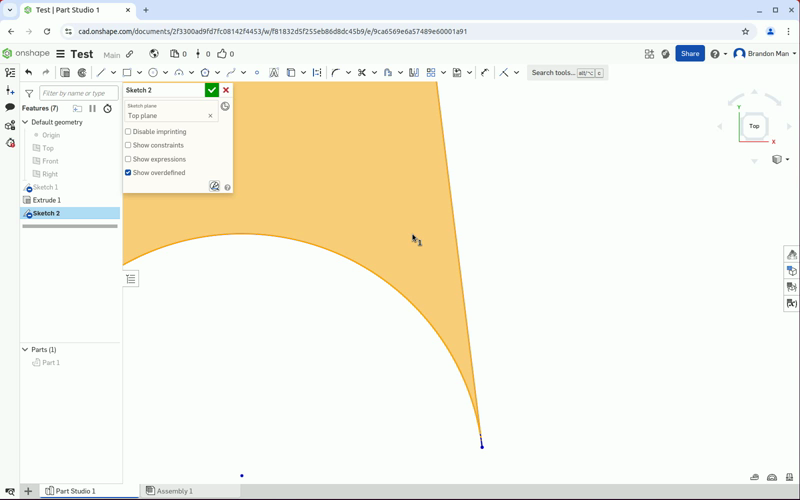
scroll(-6)
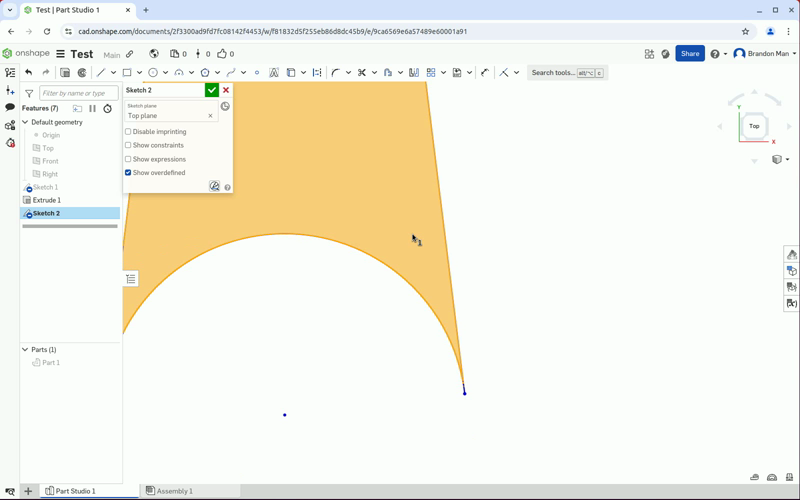
scroll(-6)
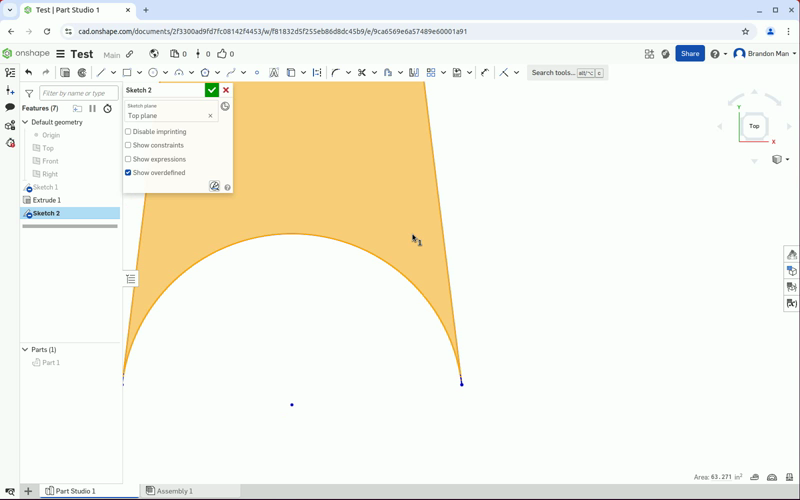
scroll(-6)
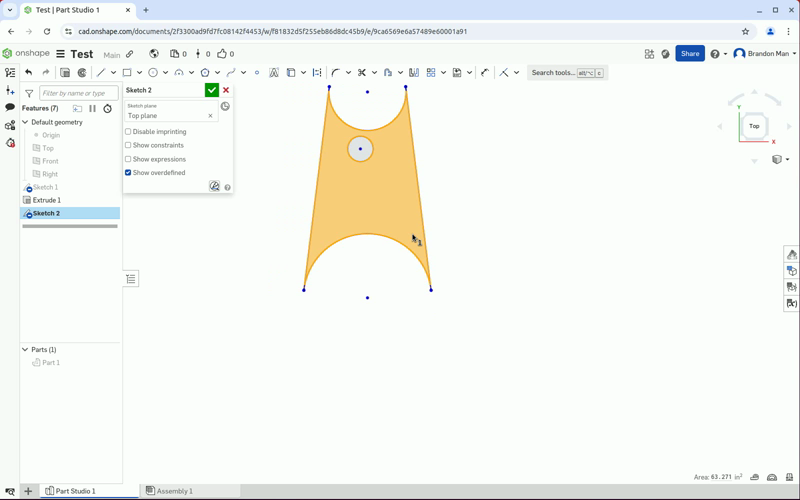
scroll(-6)
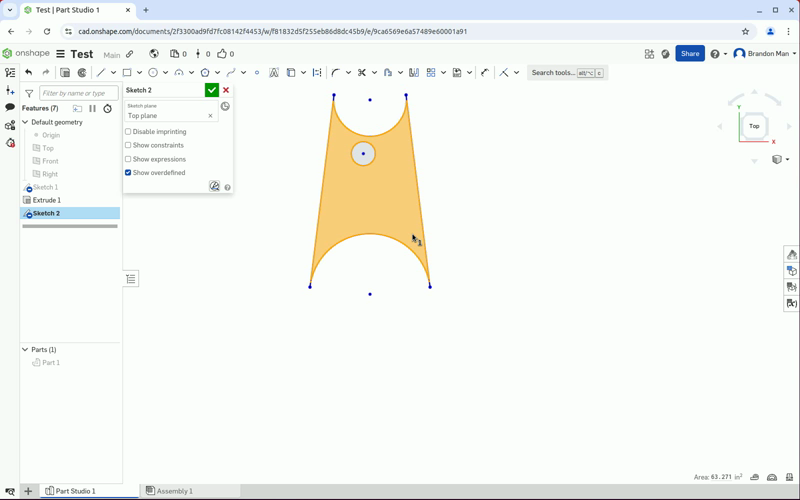
scroll(-6)
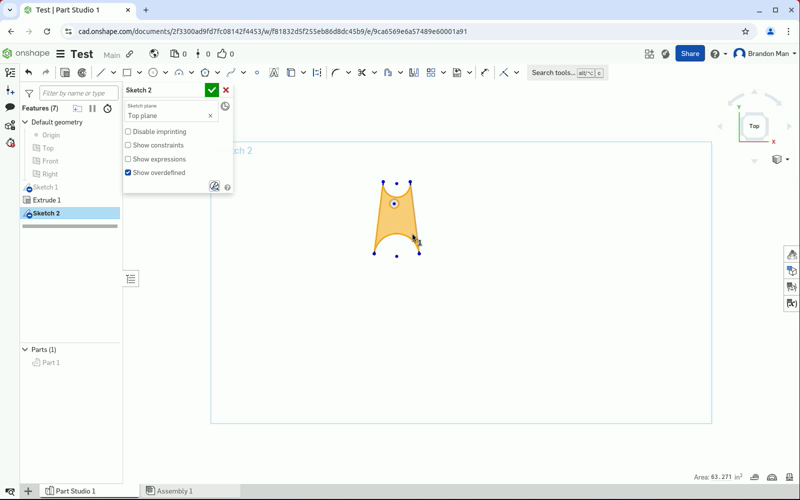
mouse_move(73, 352)
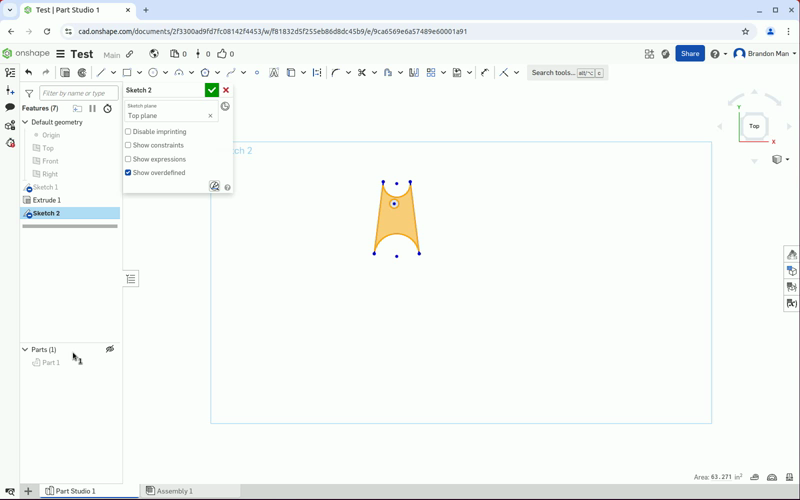
key(shift+y)
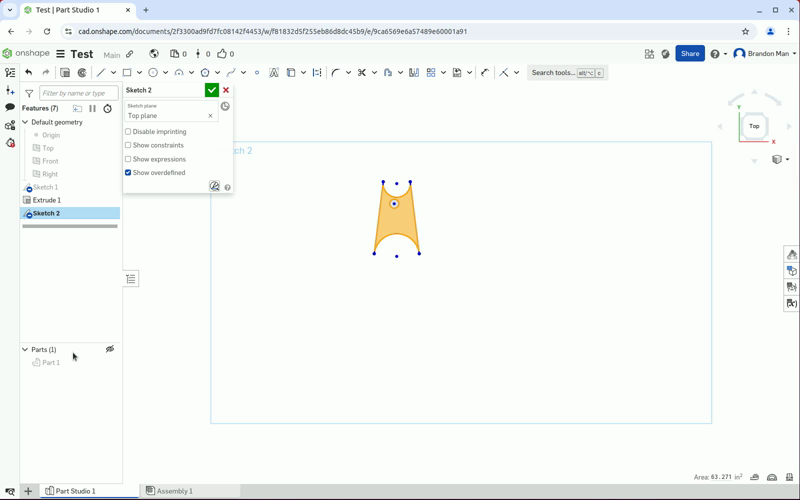
key(shift+e)
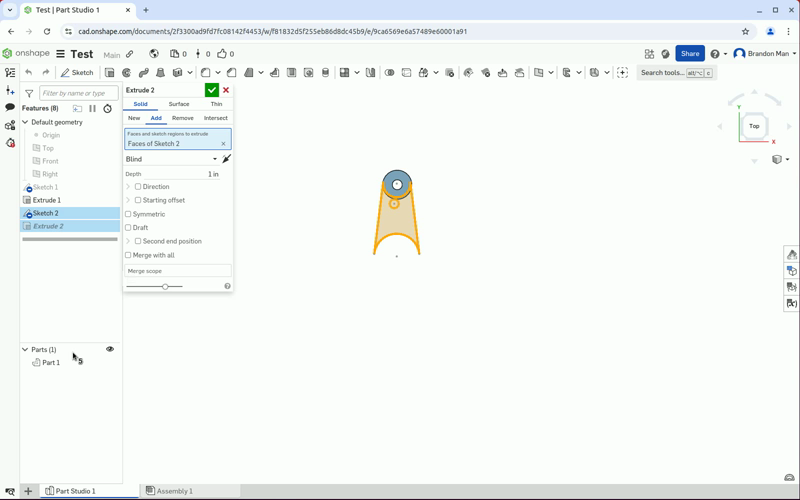
mouse_move(143, 106)
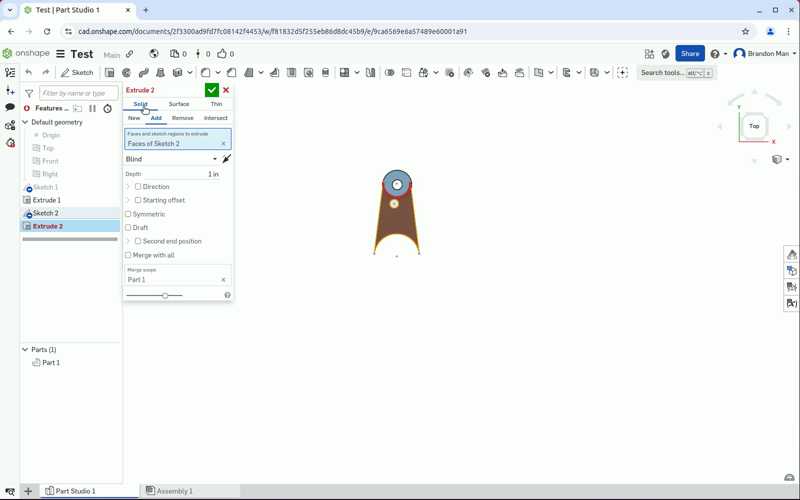
click(143, 106)
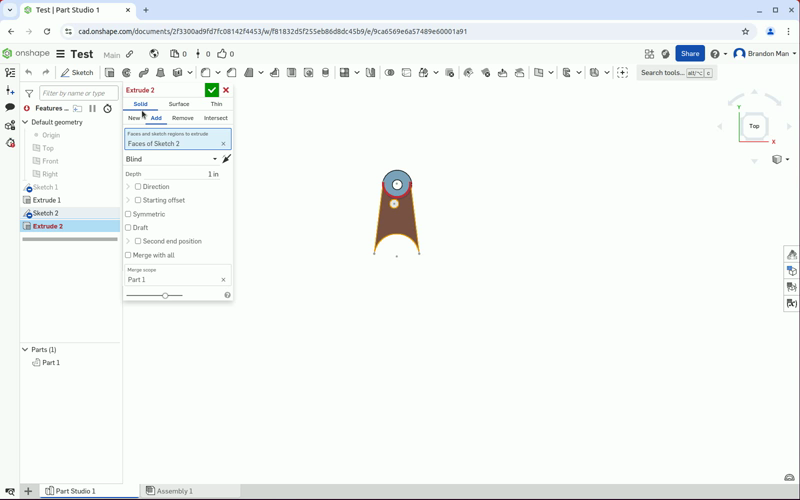
mouse_move(137, 120)
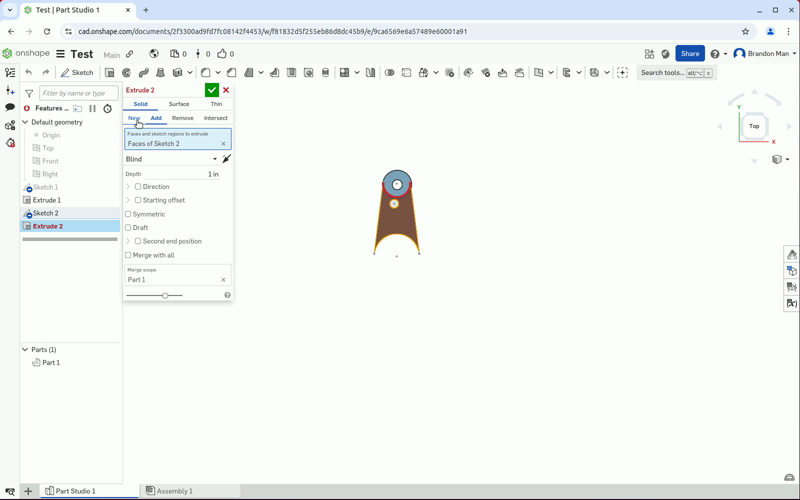
click(137, 120)
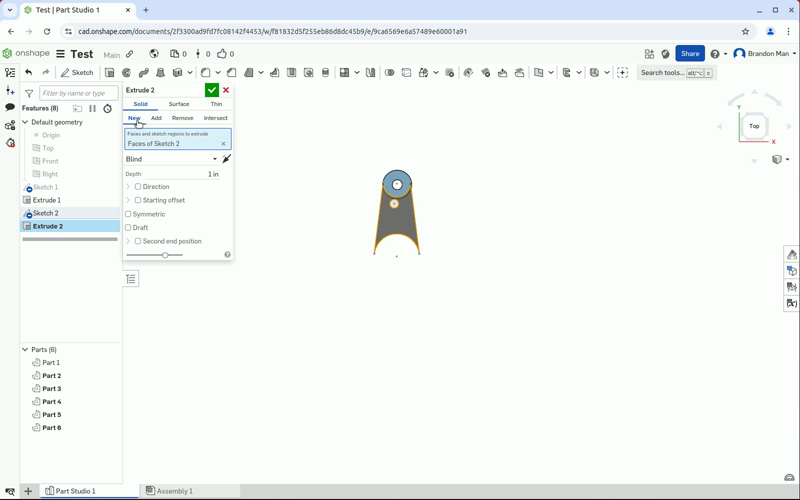
key(tab, 4)
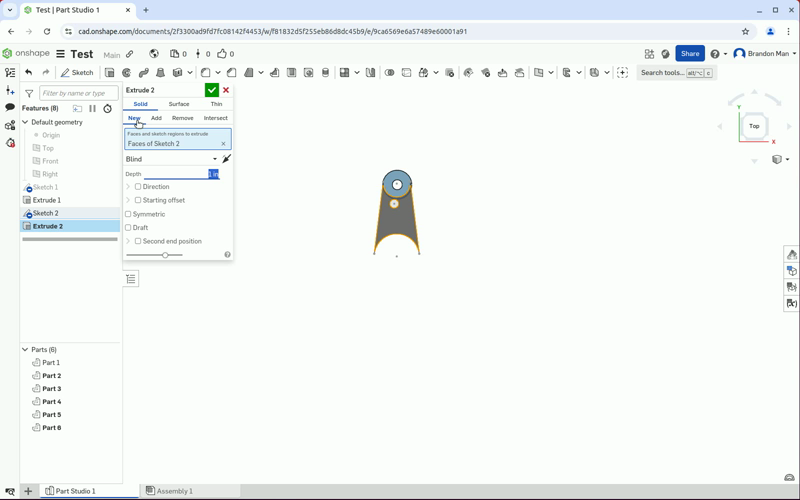
text(0.963)
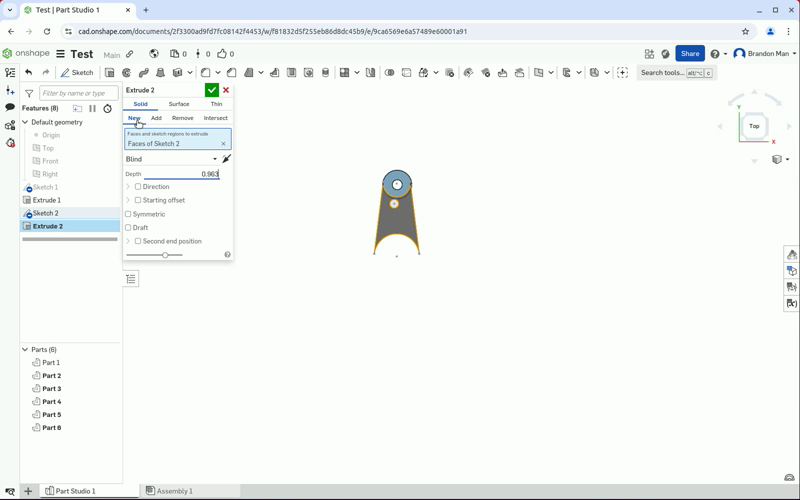
key(enter)
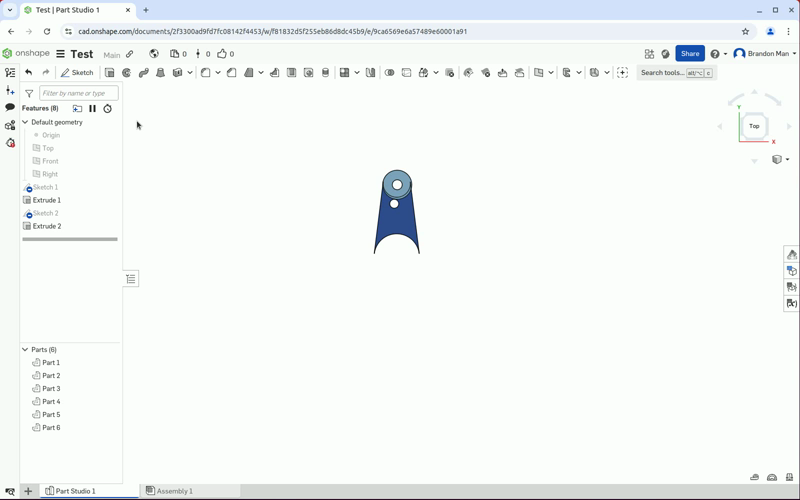
key(shift+h)
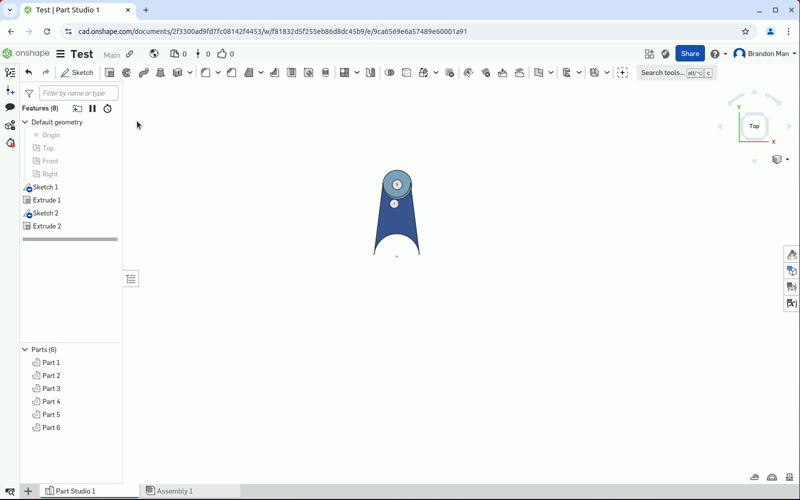
key(shift+h)
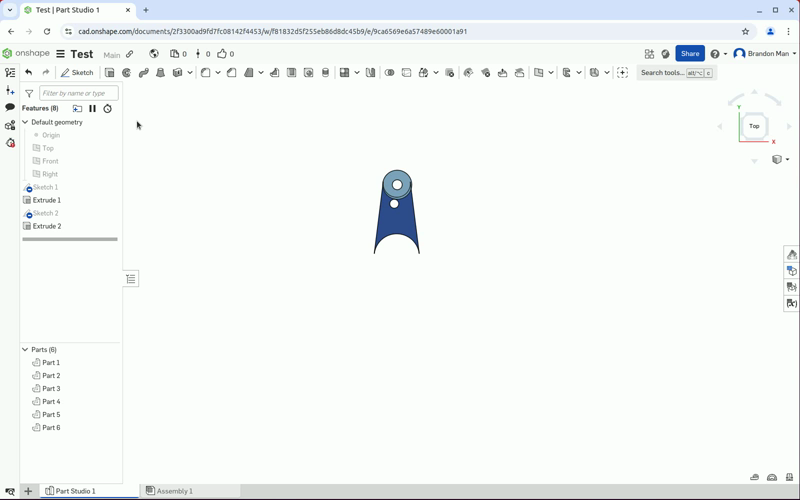
mouse_move(73, 189)
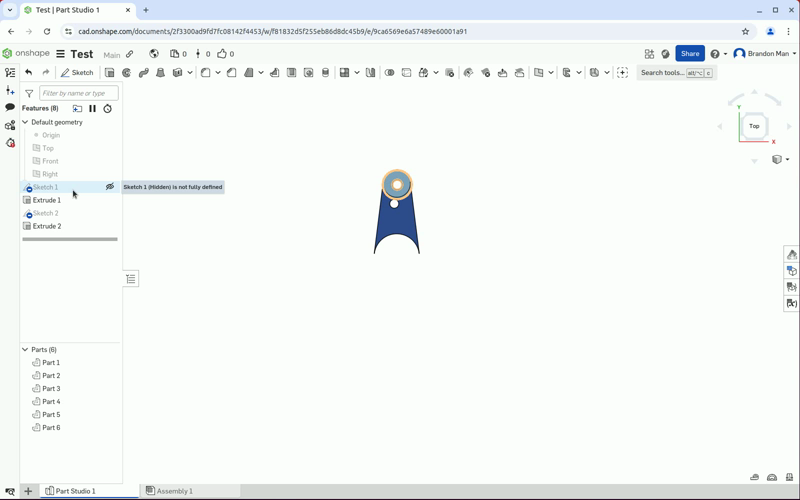
click(73, 189)
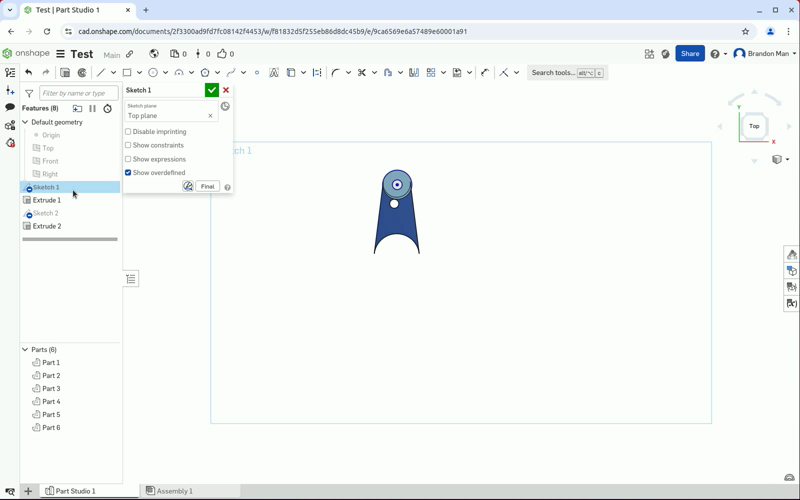
mouse_move(229, 92)
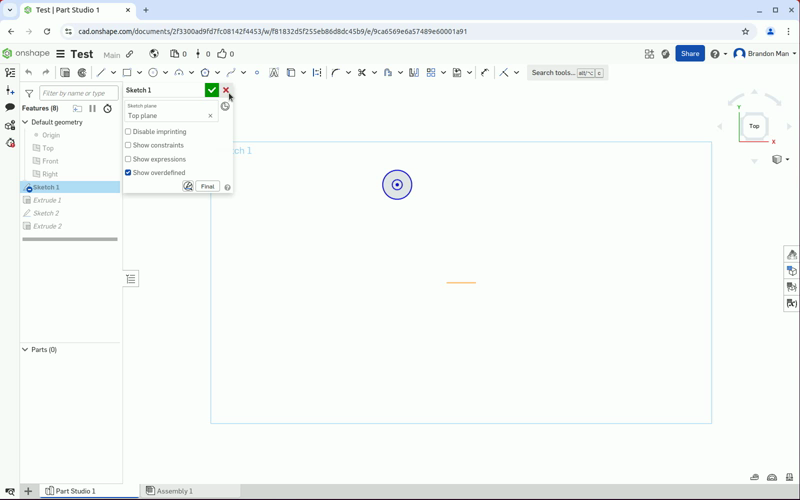
click(229, 92)
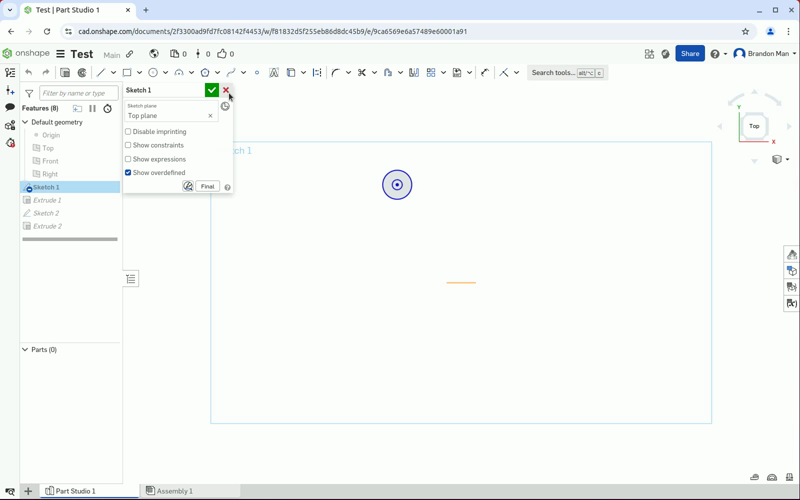
key(shift+s)
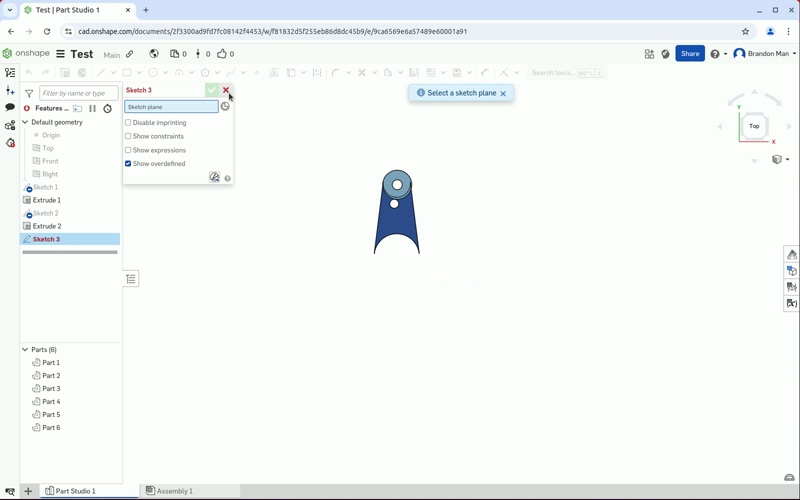
mouse_move(73, 150)
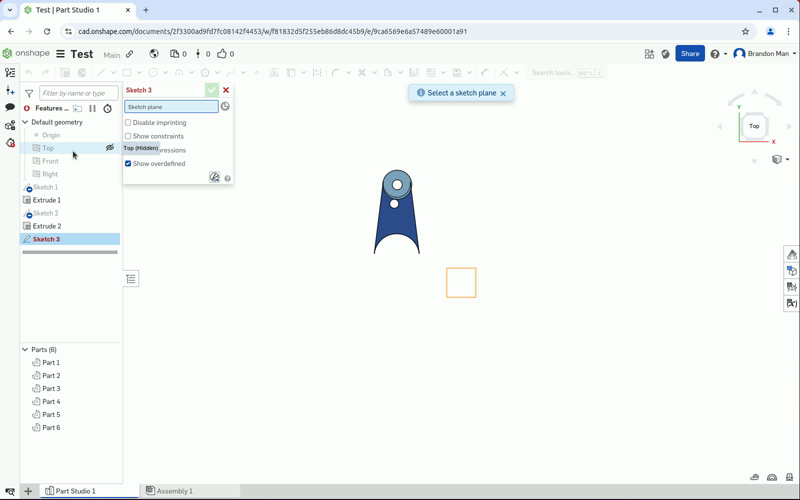
click(73, 150)
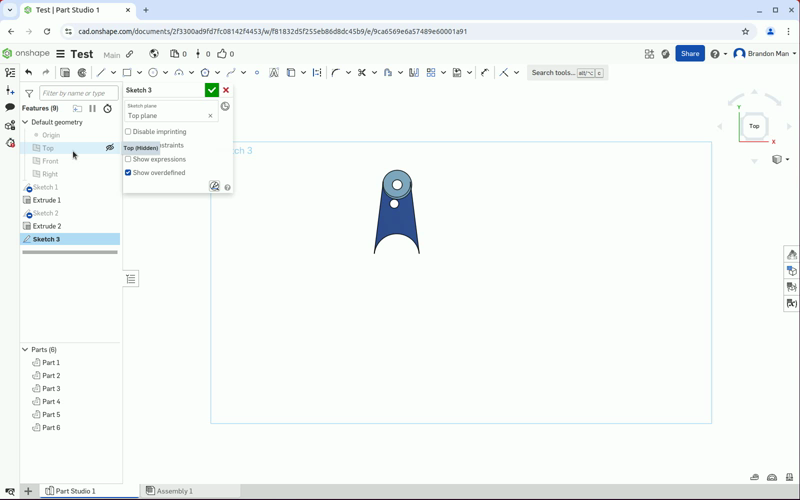
mouse_move(73, 352)
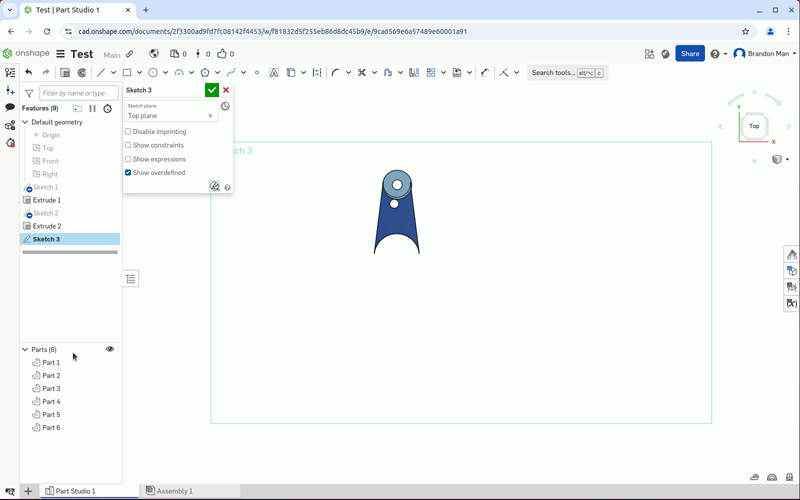
key(y)
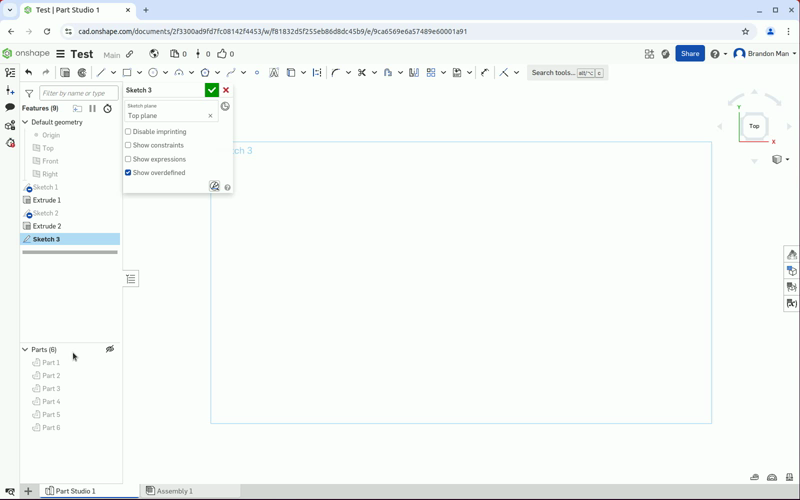
key(c)
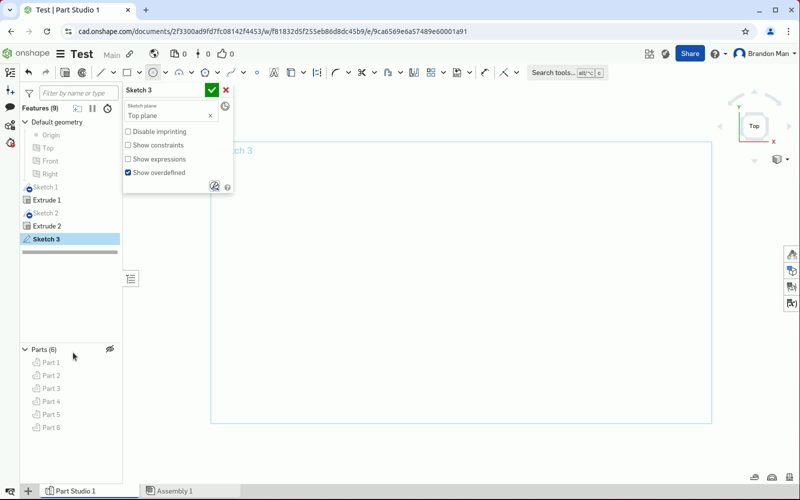
key_down(shift)
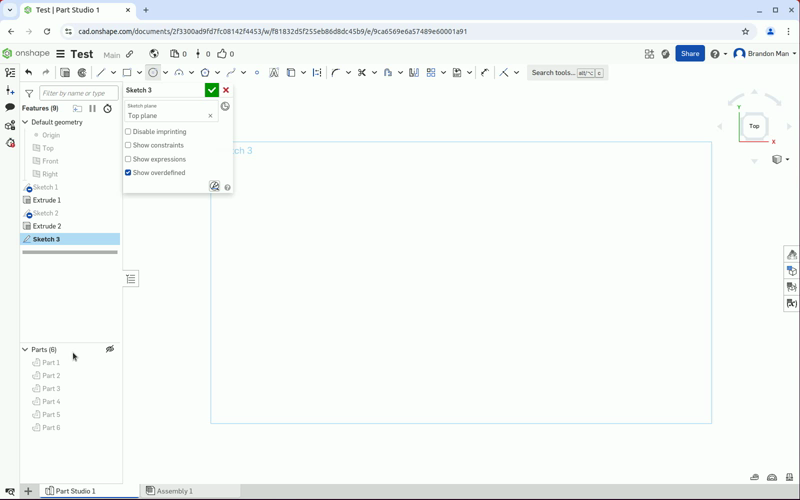
mouse_move(397, 257)
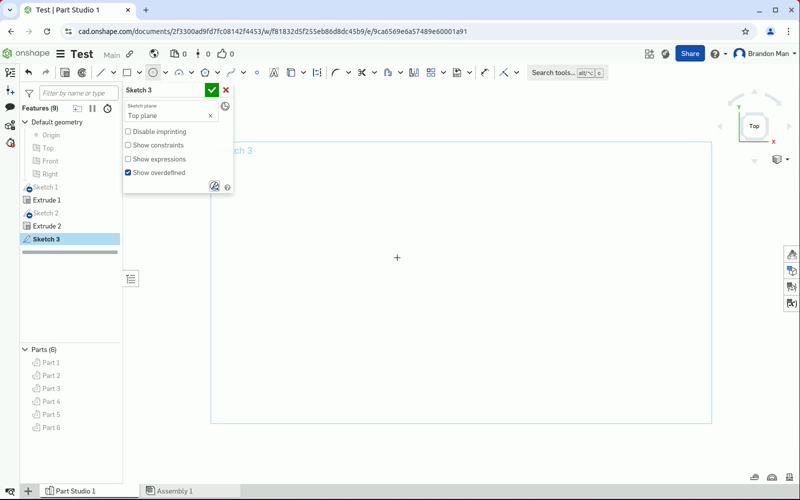
click(397, 257)
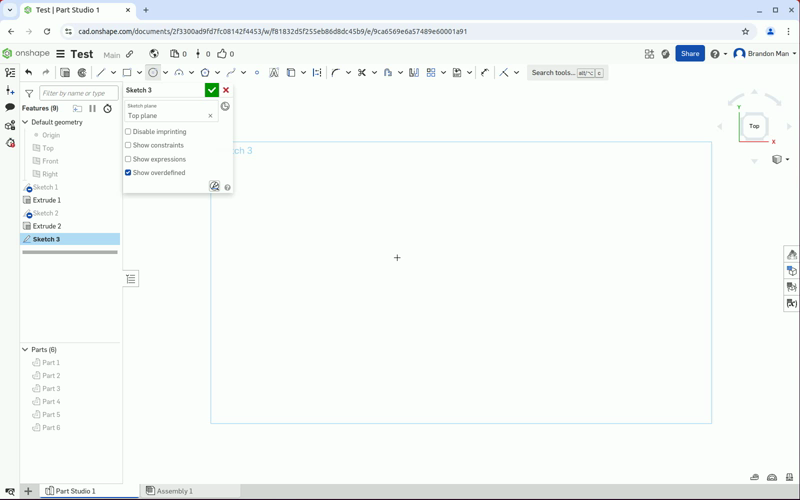
key_up(shift)
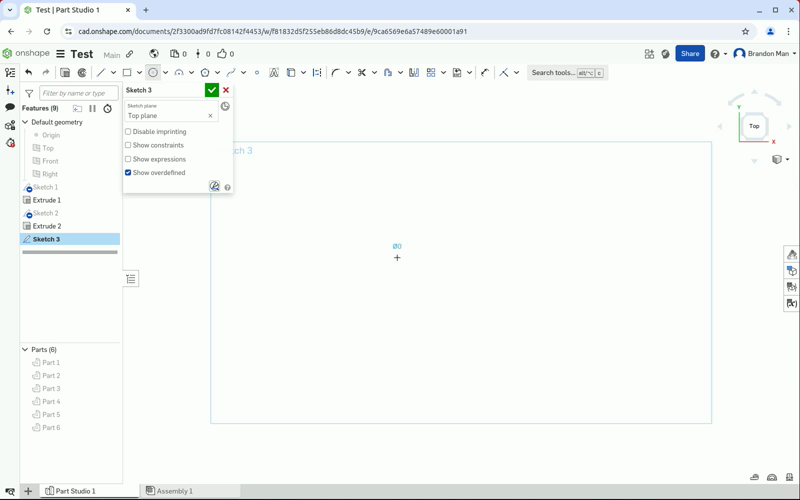
mouse_move(420, 257)
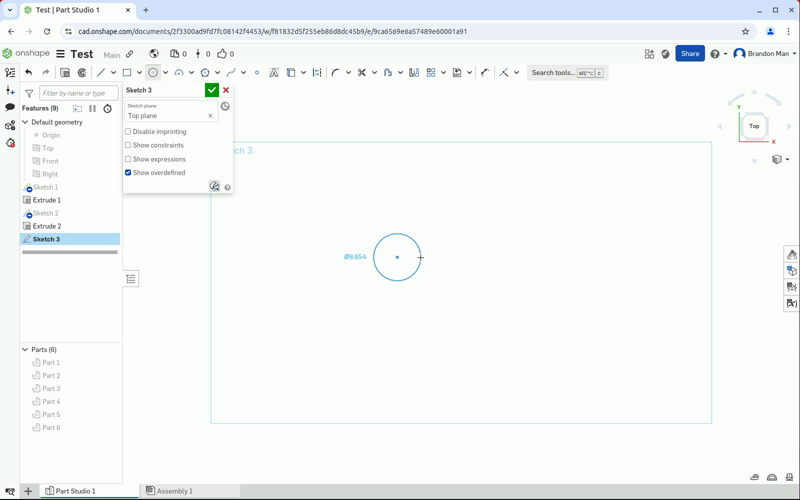
click(420, 257)
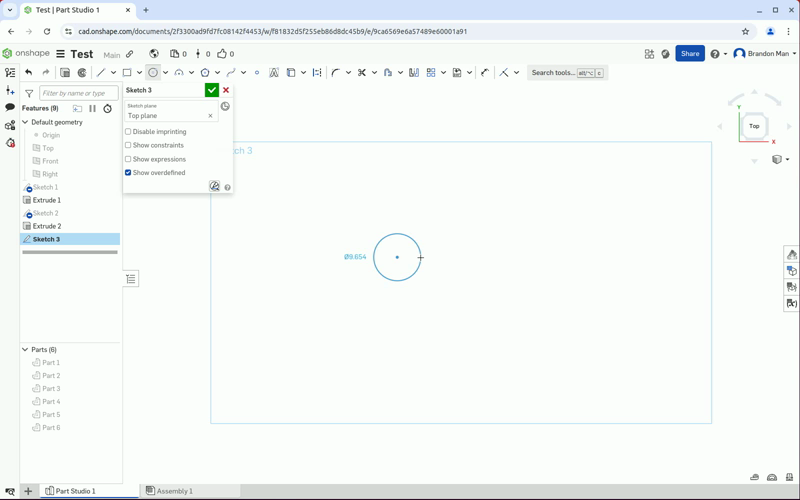
key(esc)
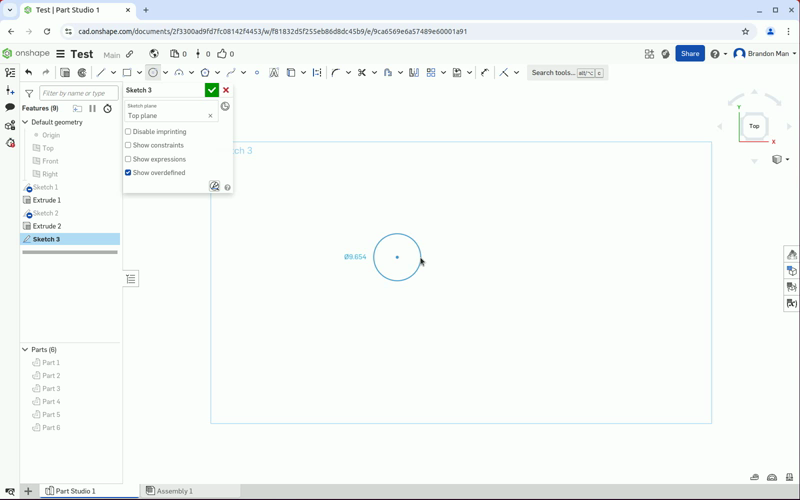
key(c)
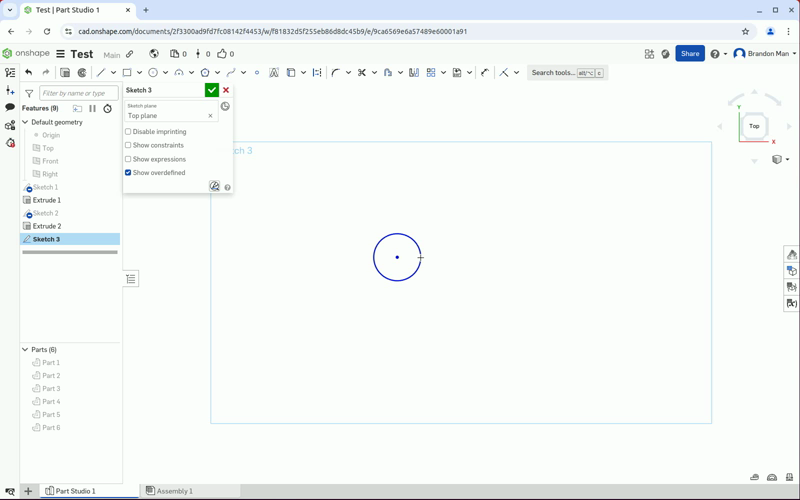
key_down(shift)
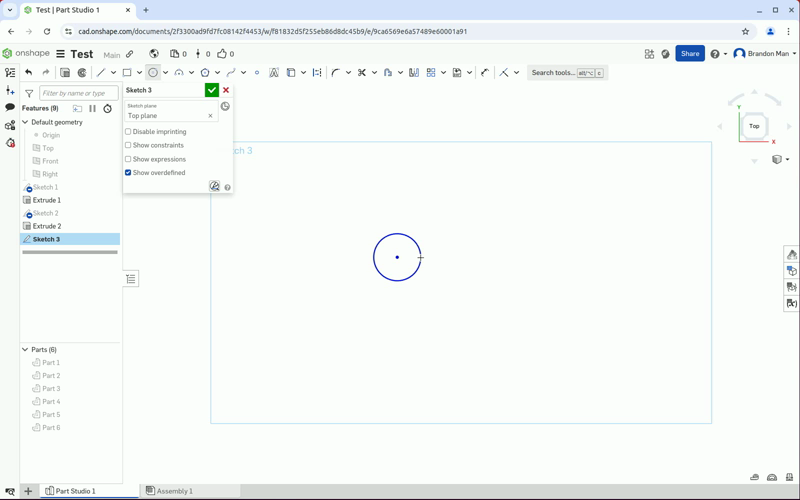
mouse_move(397, 257)
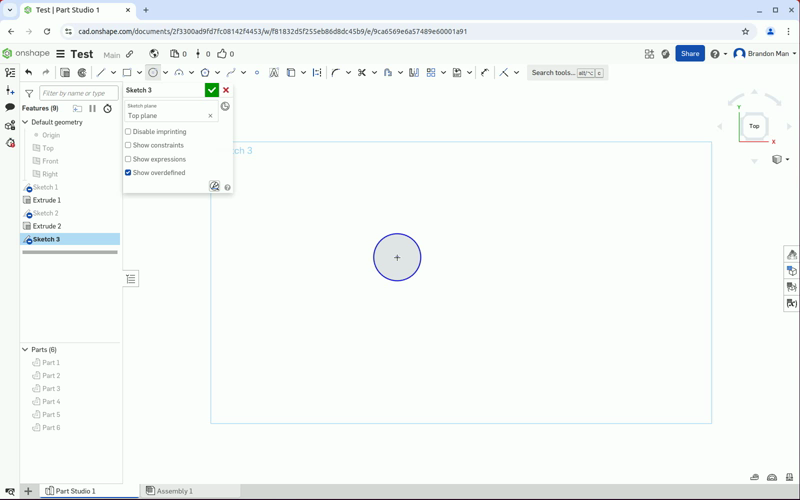
click(397, 257)
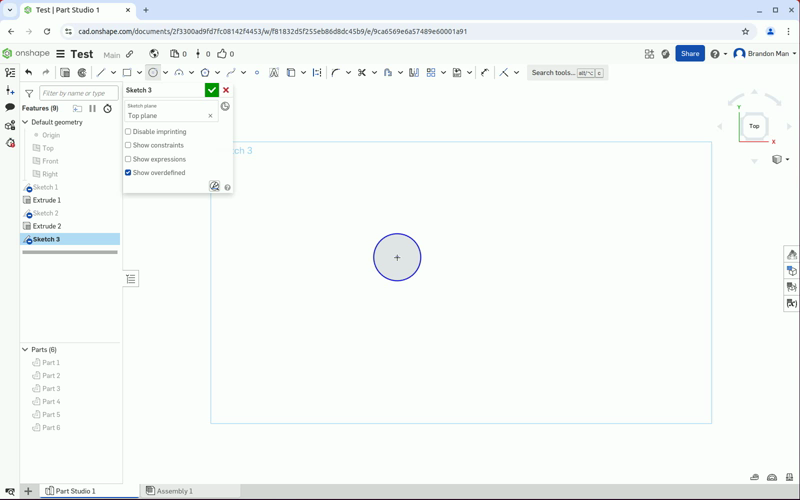
key_up(shift)
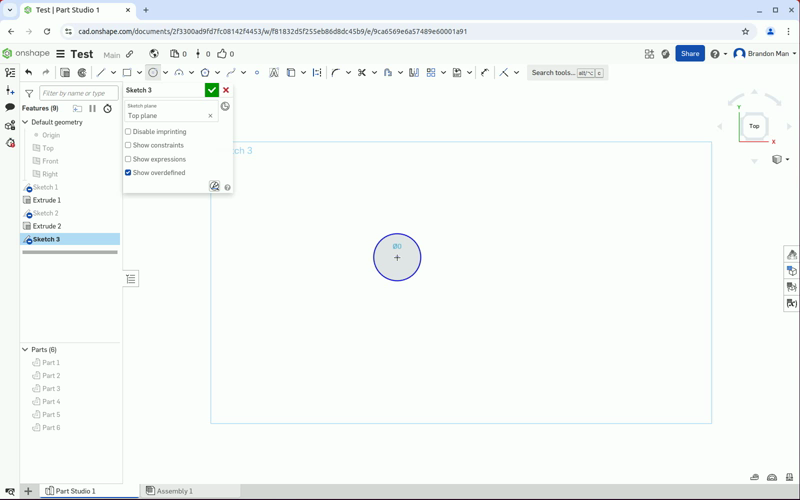
mouse_move(402, 257)
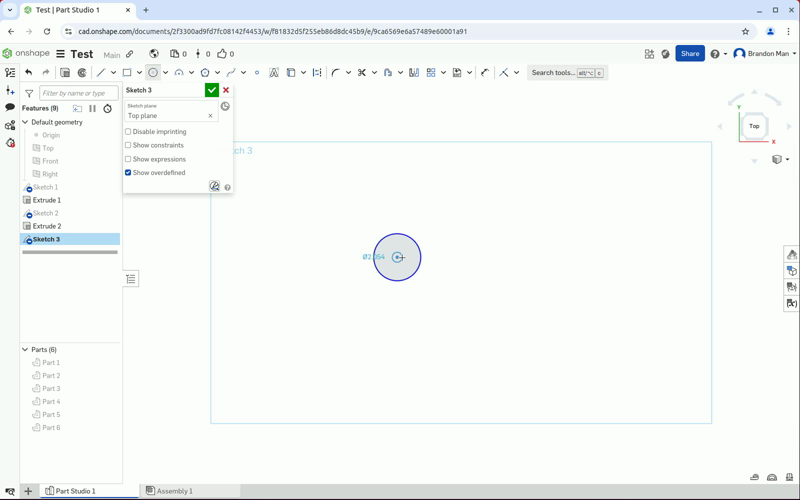
click(402, 257)
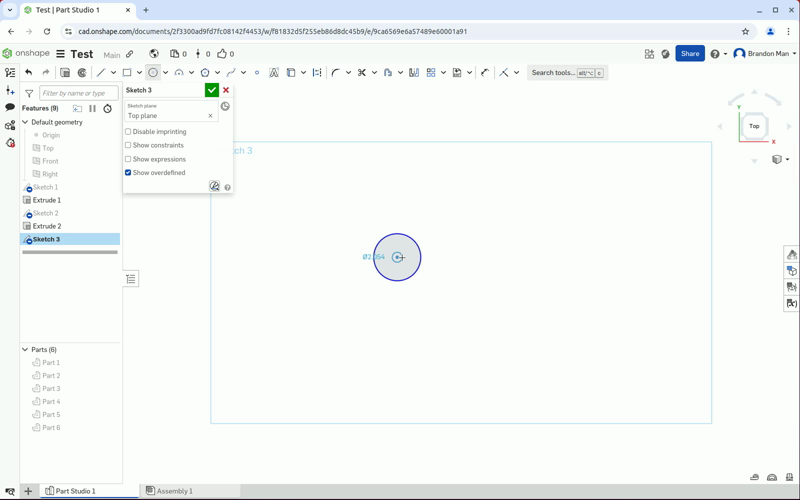
key(esc)
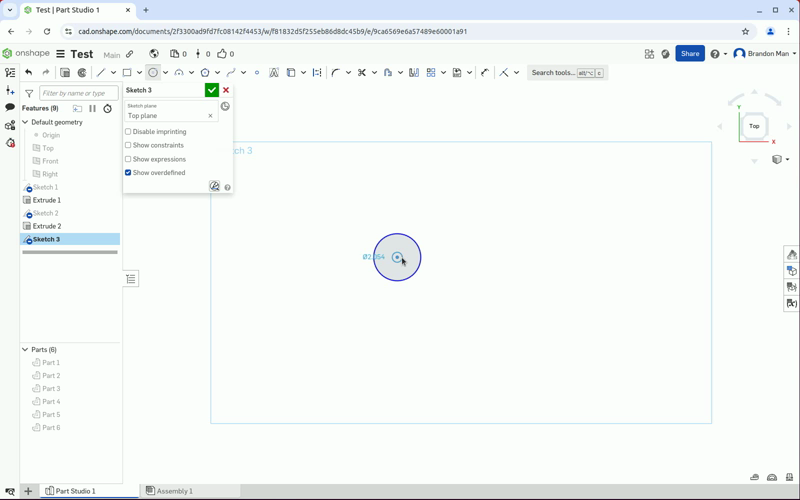
mouse_move(378, 249)
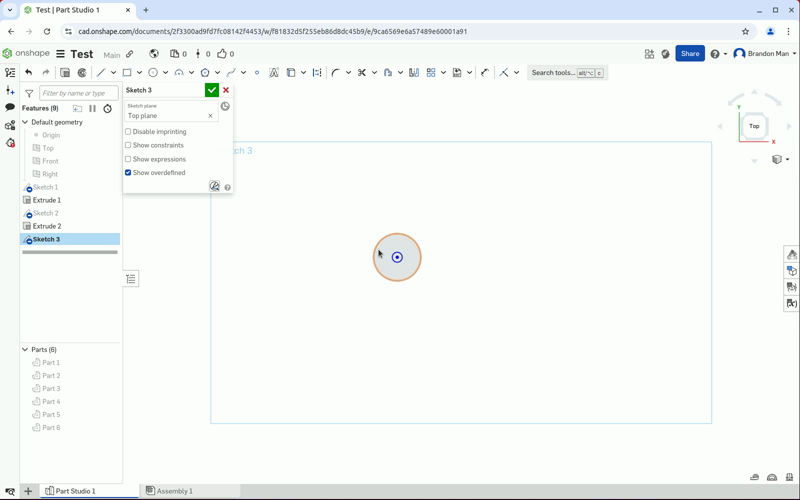
scroll(6)
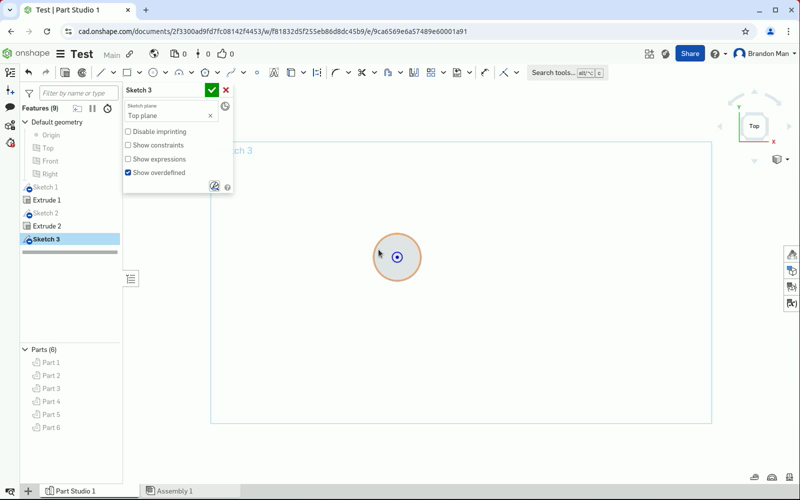
scroll(6)
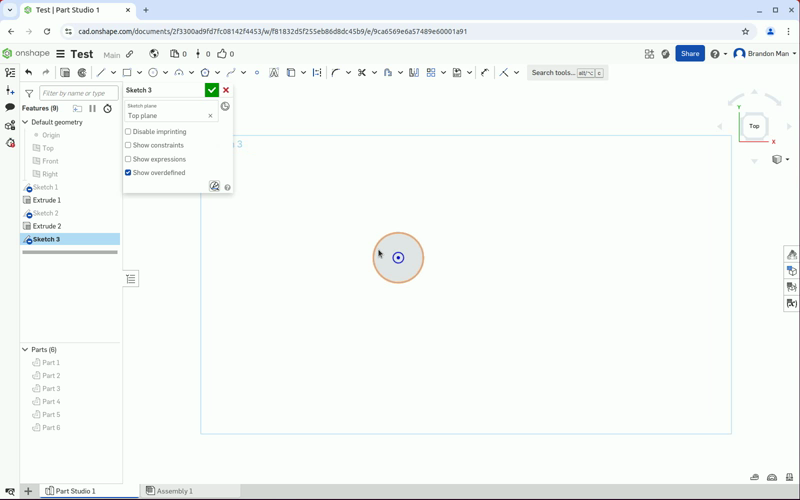
scroll(6)
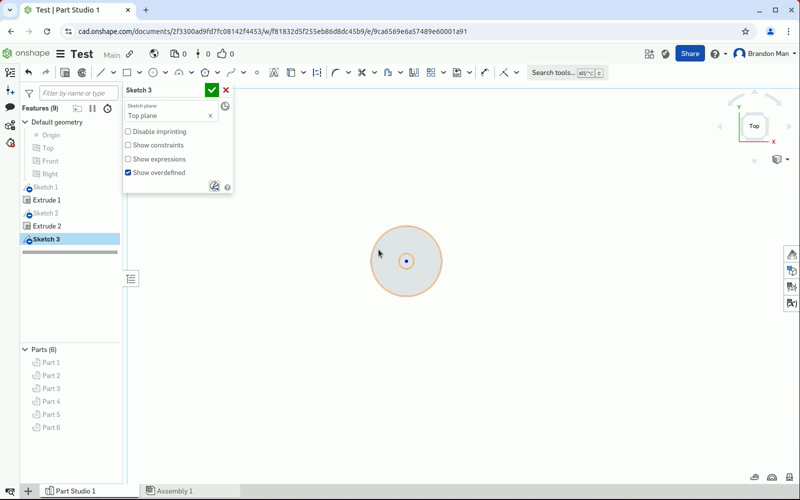
scroll(6)
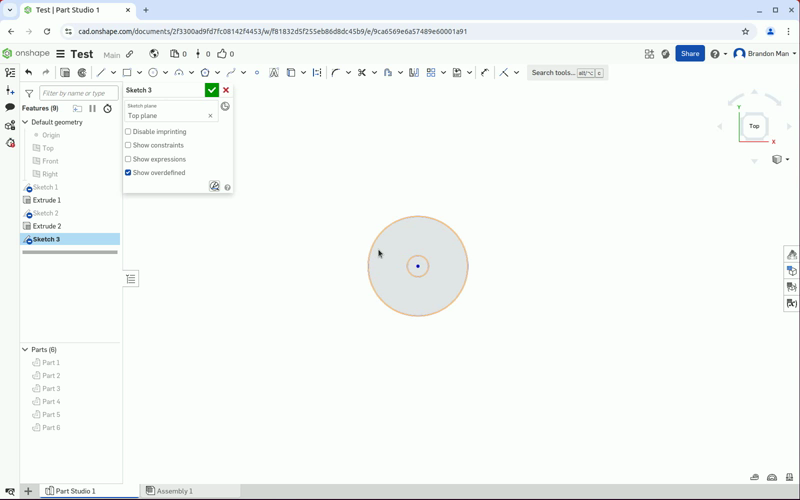
scroll(6)
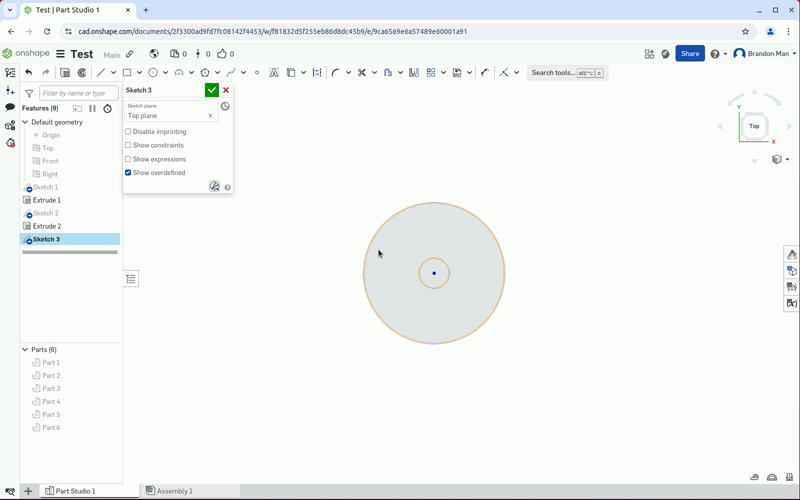
scroll(6)
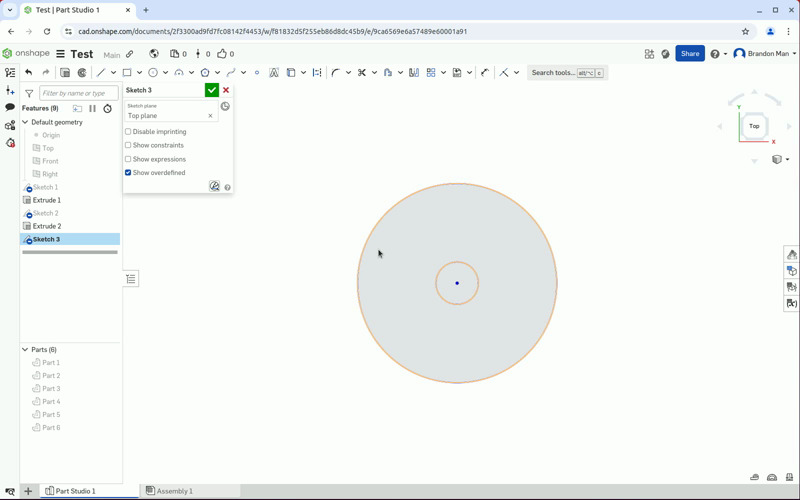
scroll(6)
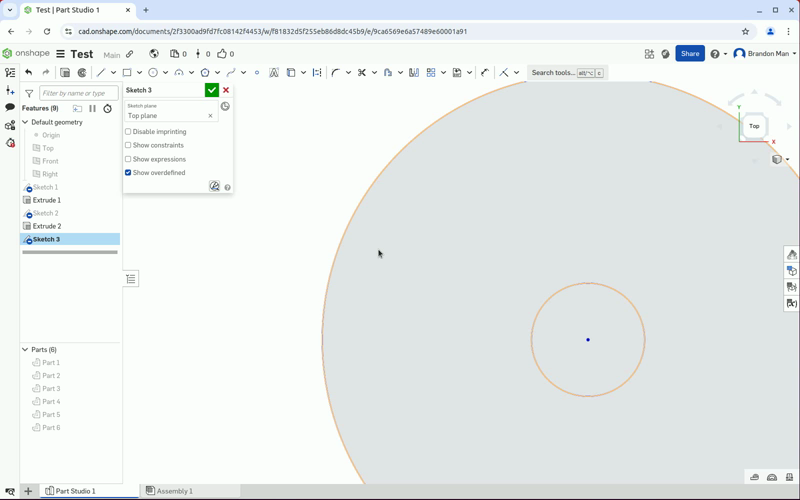
click(378, 249)
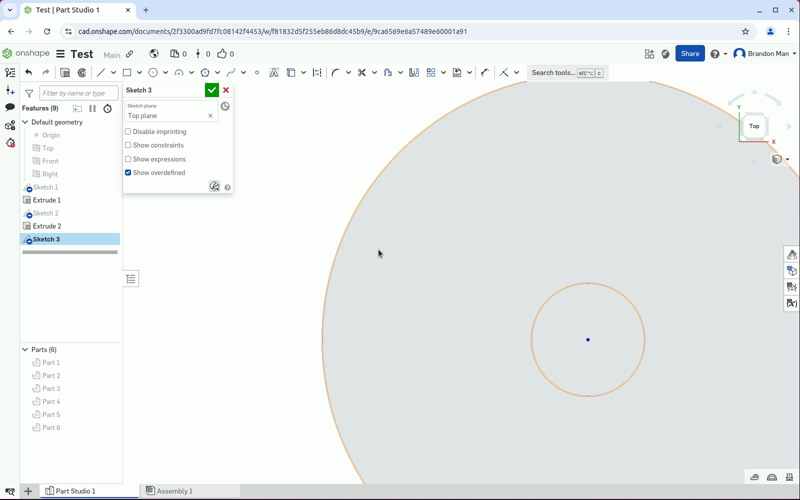
scroll(-6)
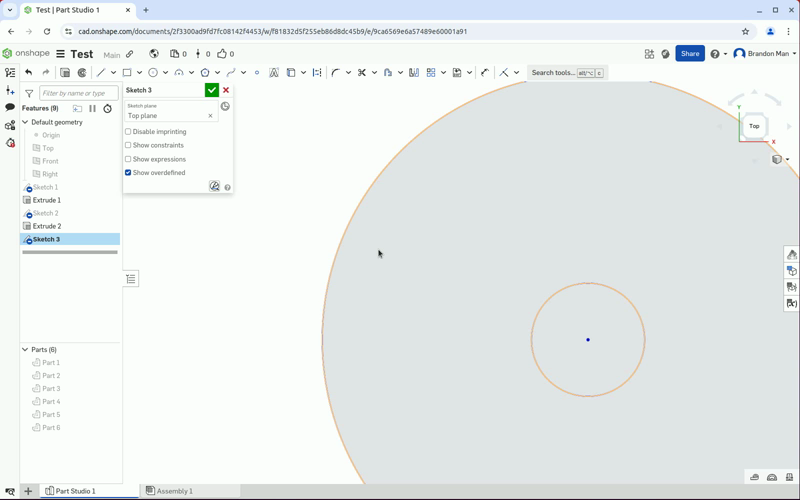
scroll(-6)
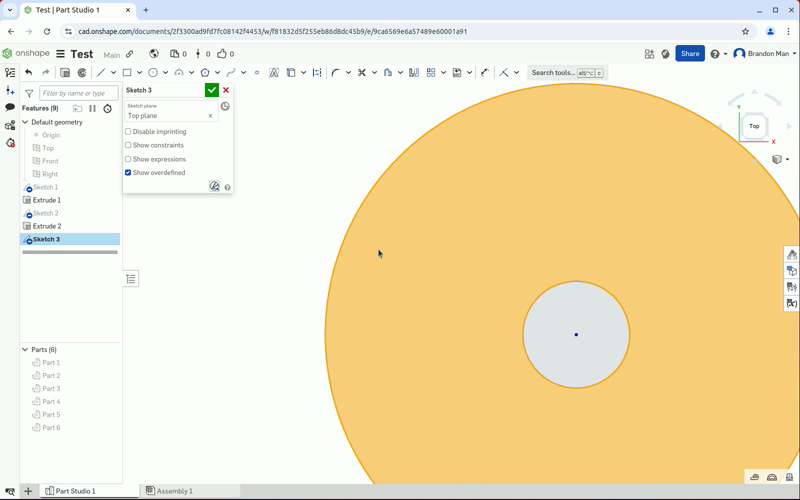
scroll(-6)
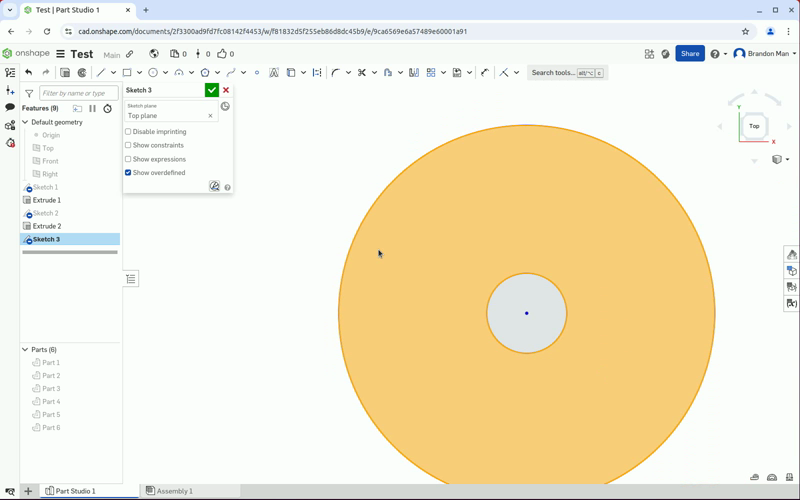
scroll(-6)
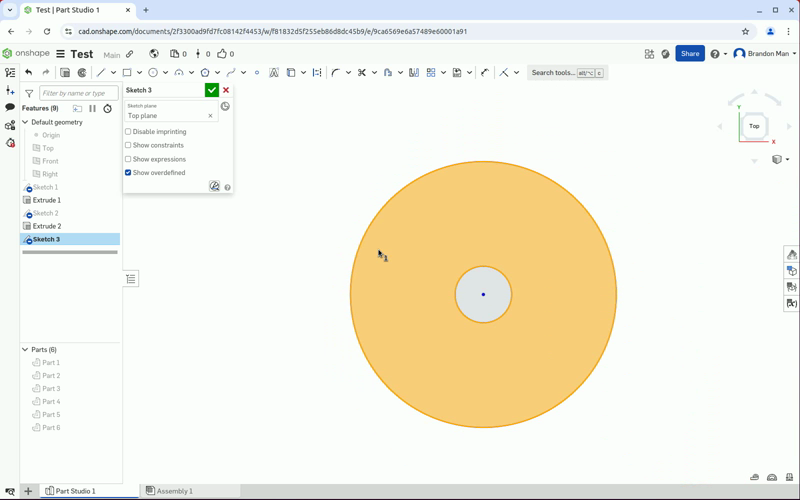
scroll(-6)
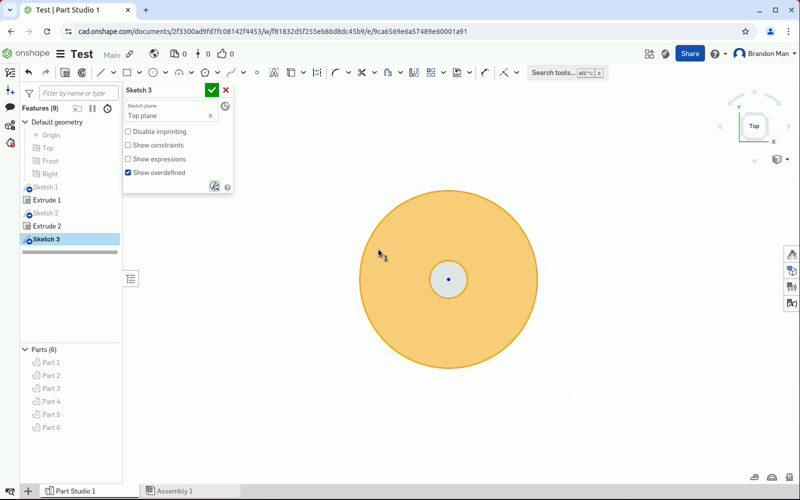
scroll(-6)
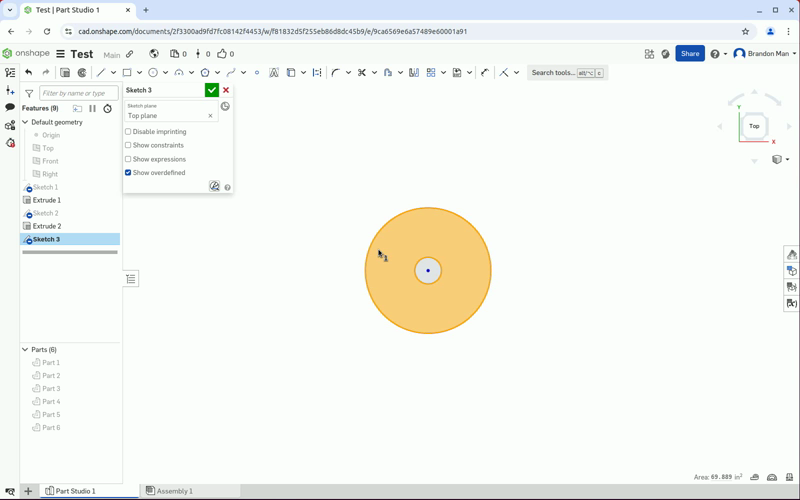
scroll(-6)
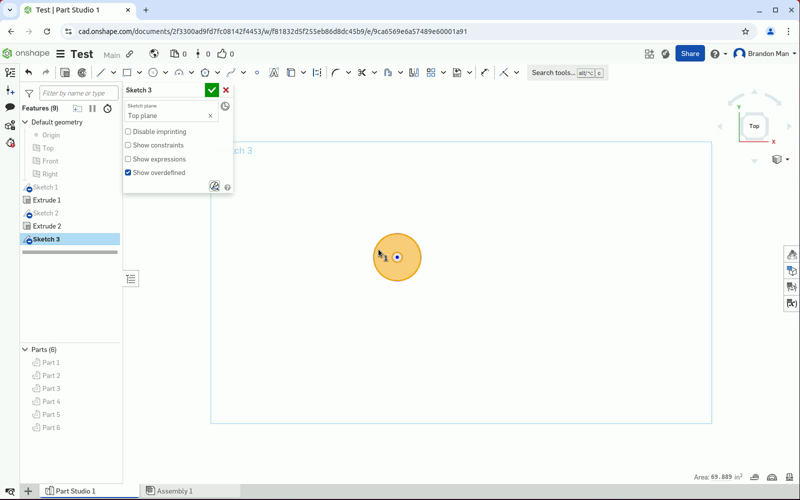
mouse_move(73, 352)
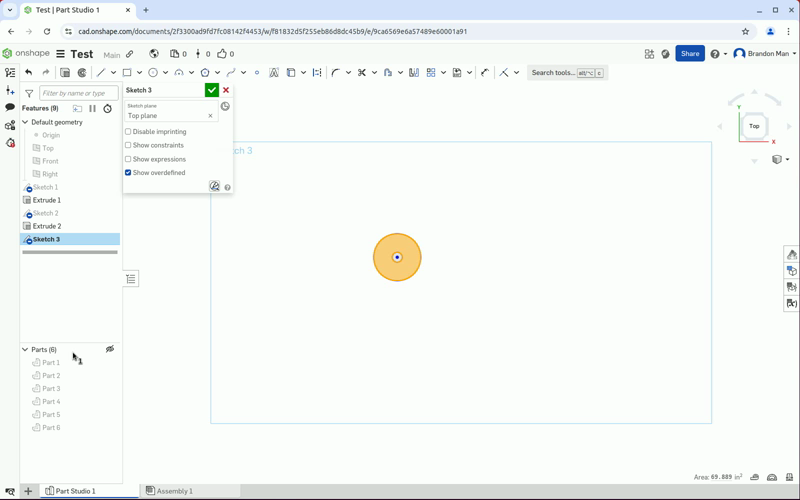
key(shift+y)
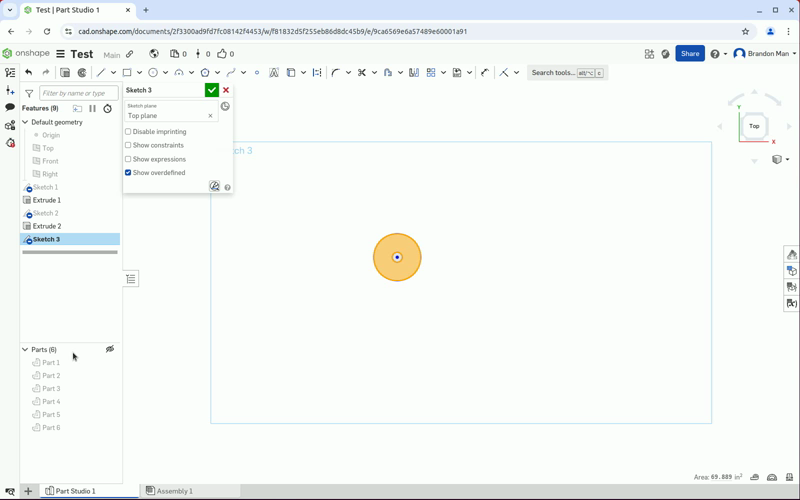
key(shift+e)
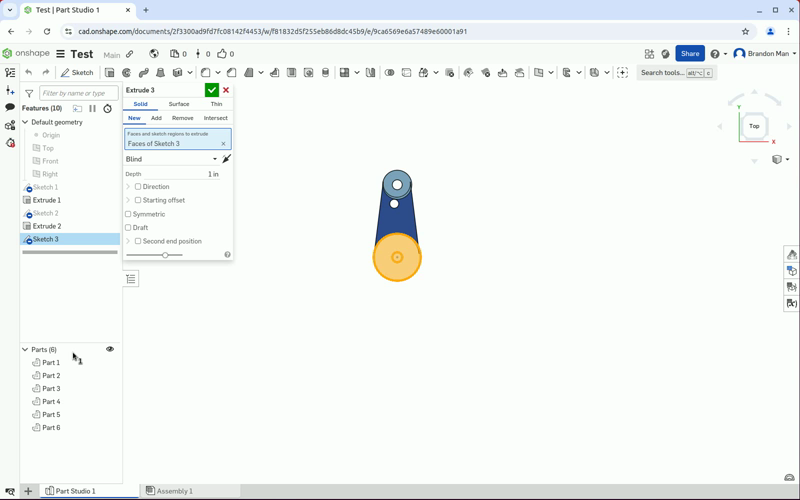
mouse_move(143, 106)
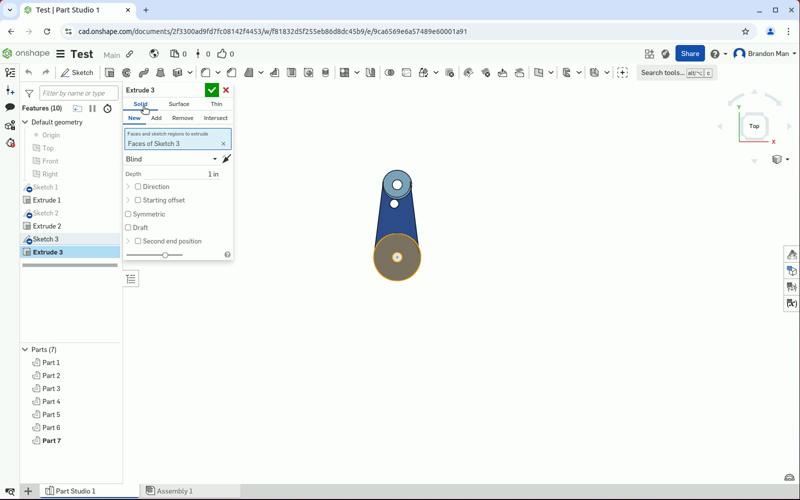
click(143, 106)
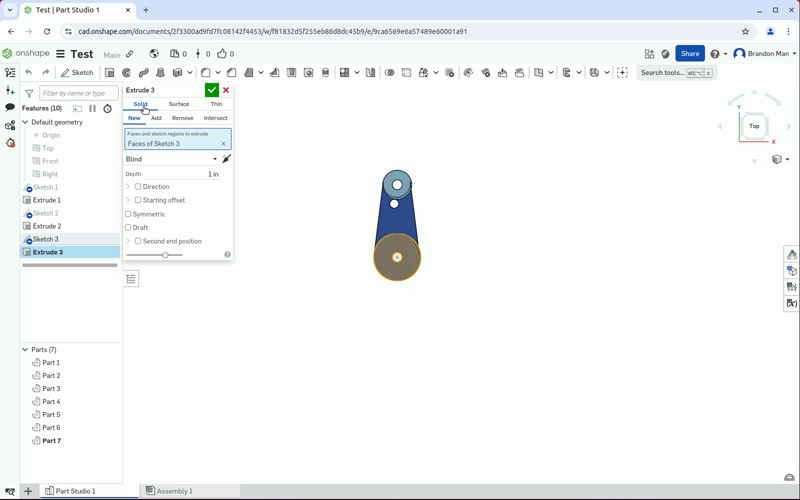
mouse_move(137, 120)
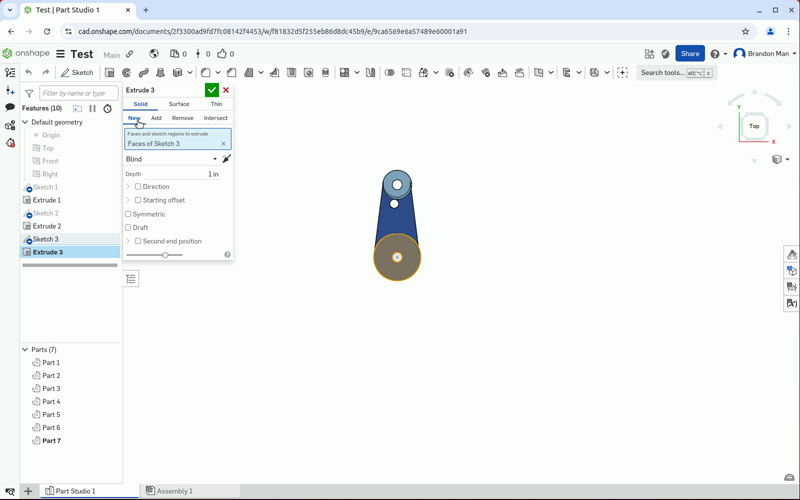
click(137, 120)
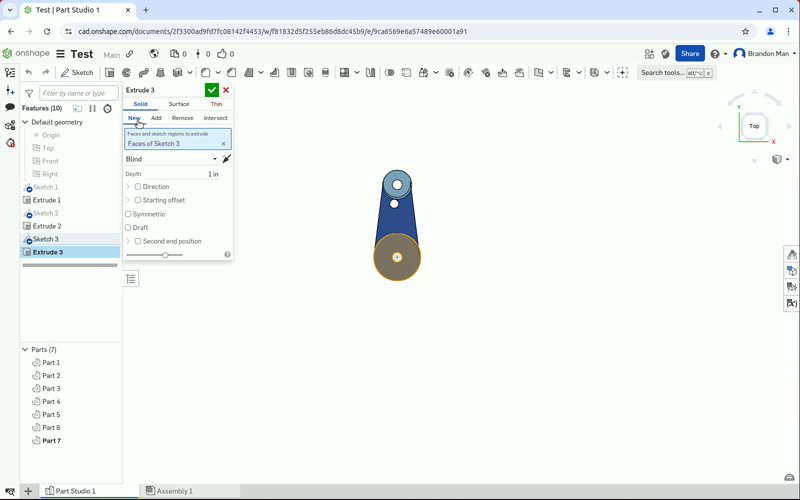
key(tab, 4)
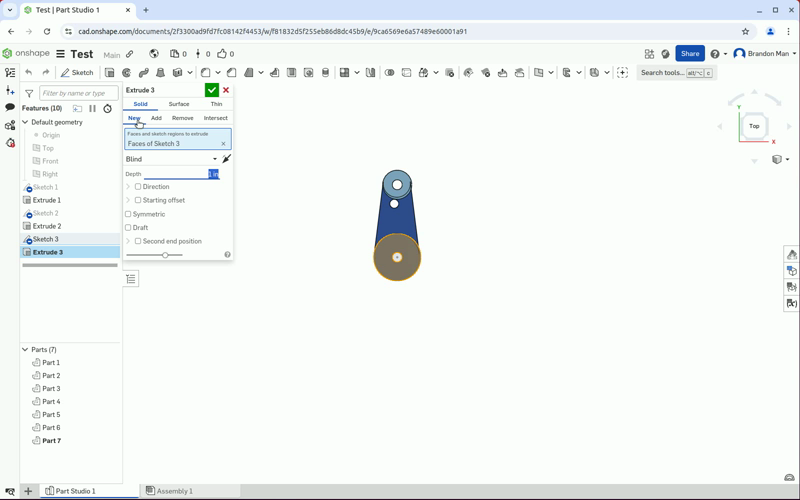
text(0.963)
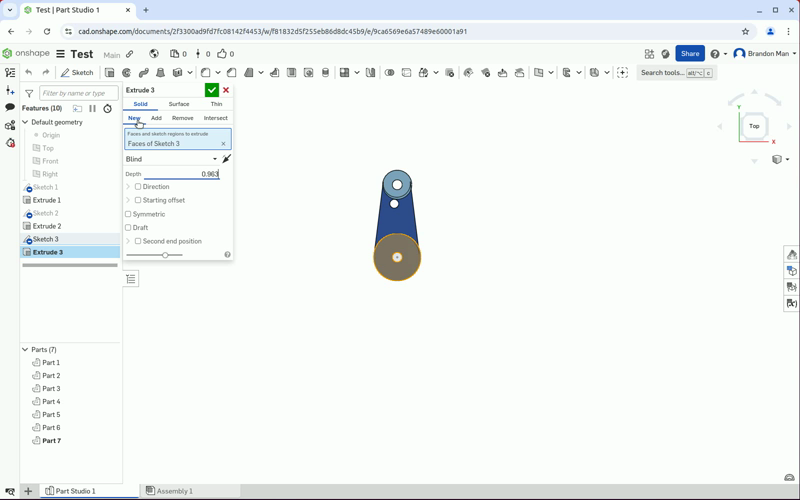
key(enter)
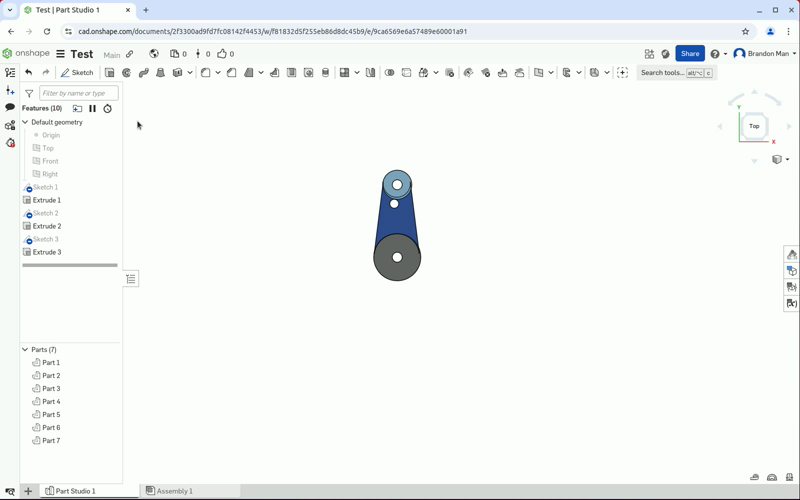
key(shift+h)
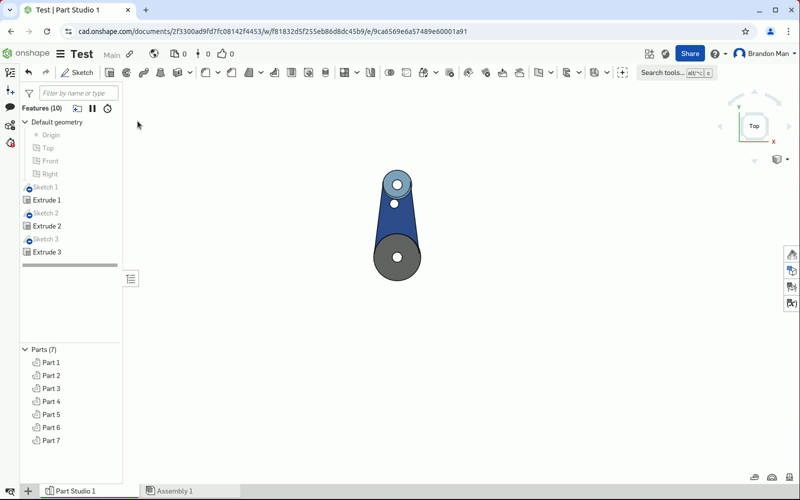
key(shift+h)
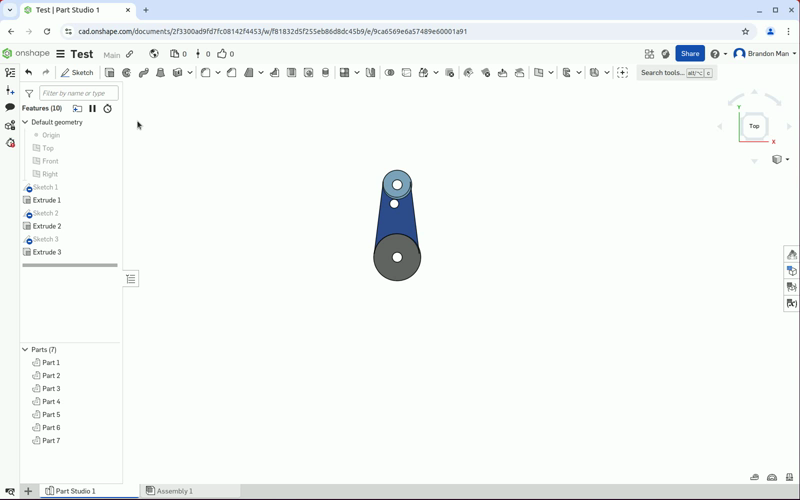
mouse_move(73, 189)
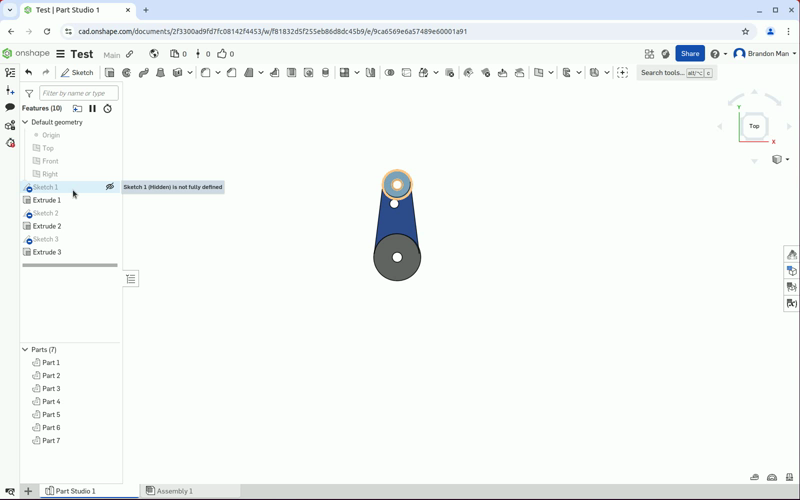
click(73, 189)
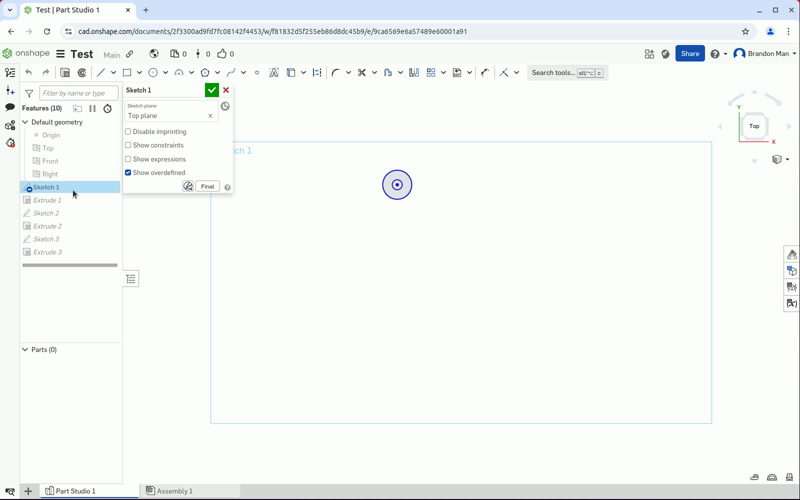
mouse_move(229, 92)
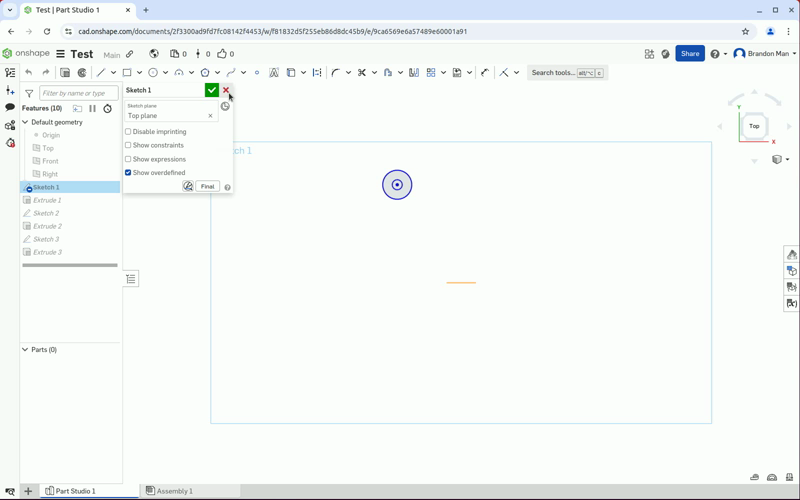
click(229, 92)
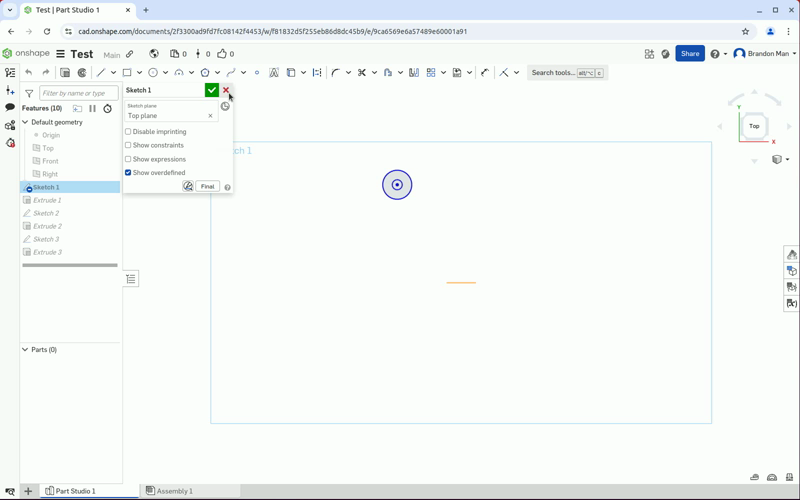
key(shift+s)
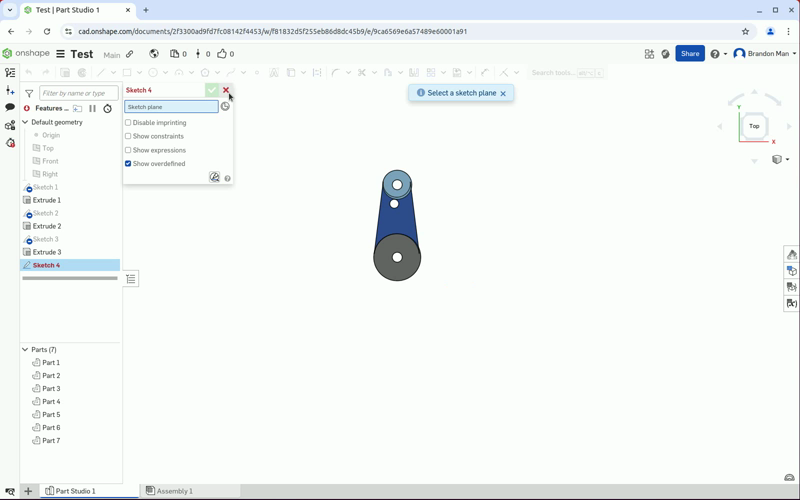
mouse_move(73, 150)
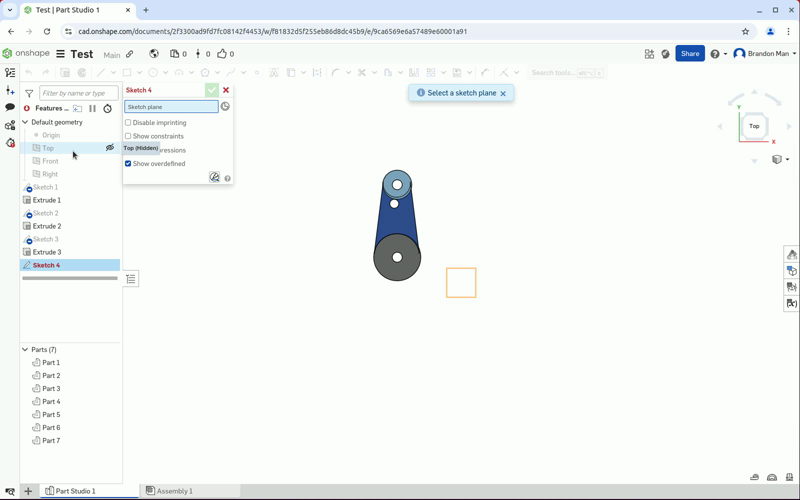
click(73, 150)
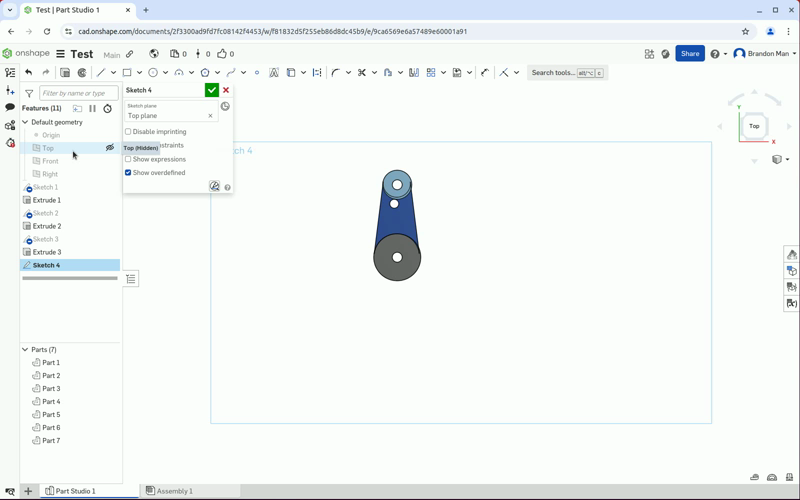
mouse_move(73, 352)
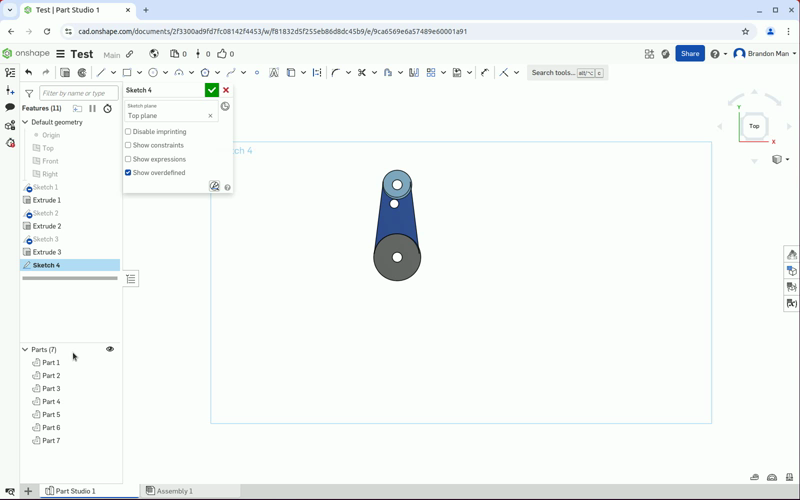
key(y)
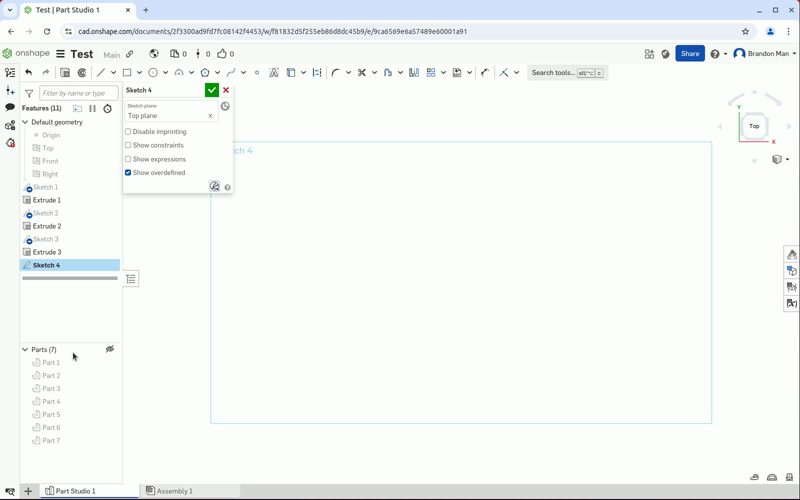
key(l)
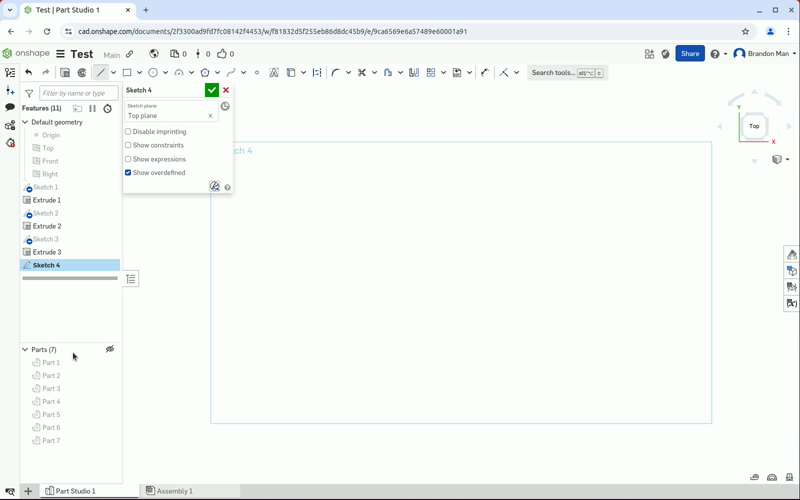
key_down(shift)
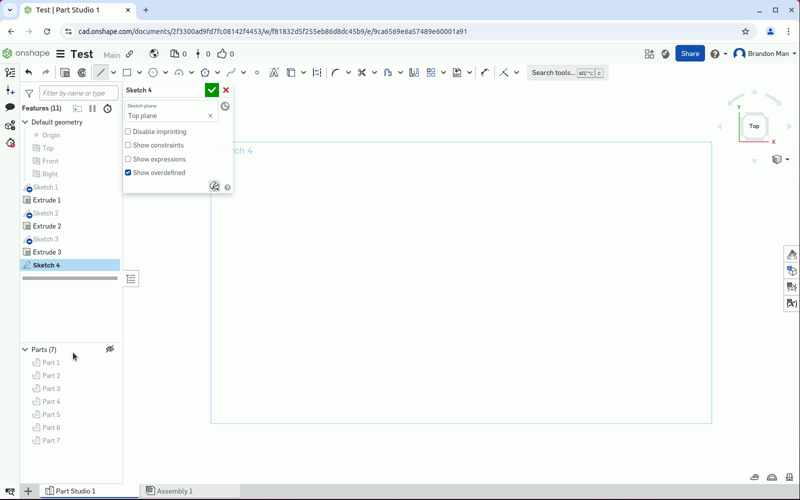
mouse_move(374, 259)
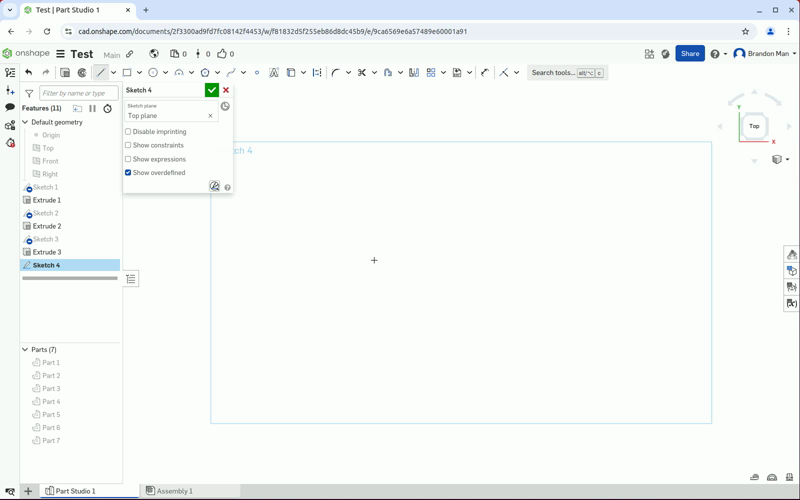
click(374, 259)
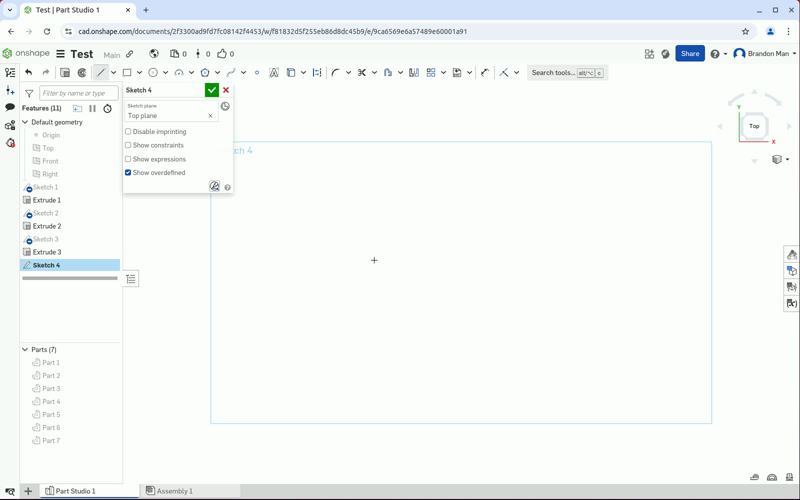
key_up(shift)
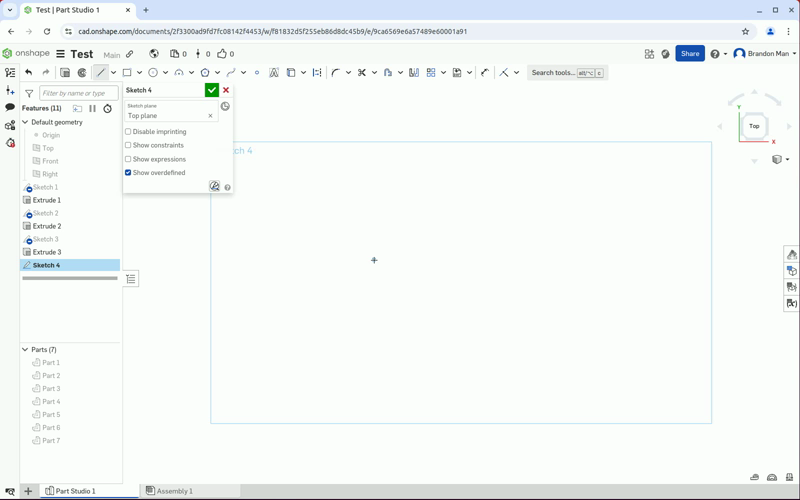
key_down(shift)
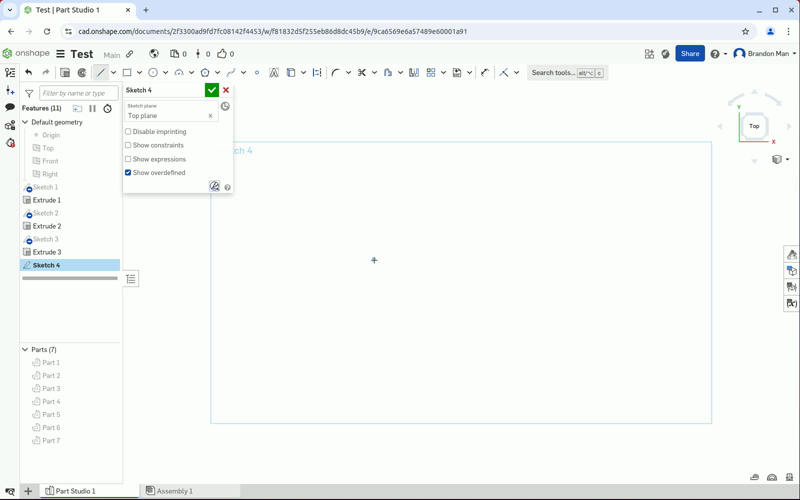
mouse_move(382, 349)
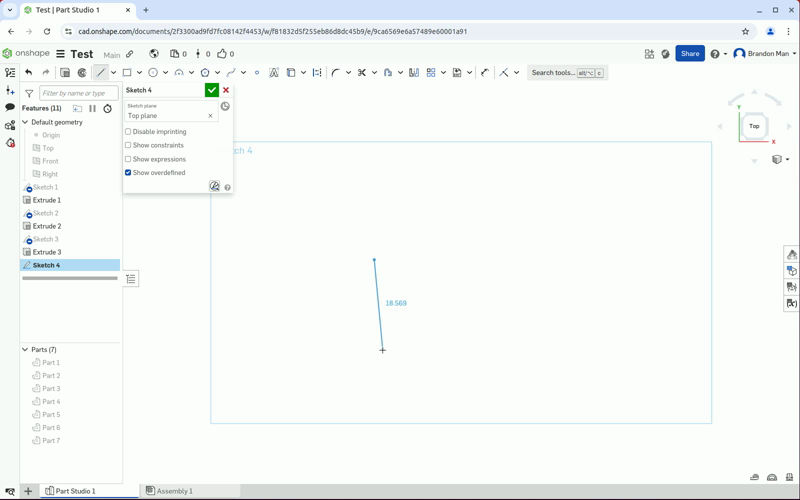
click(382, 349)
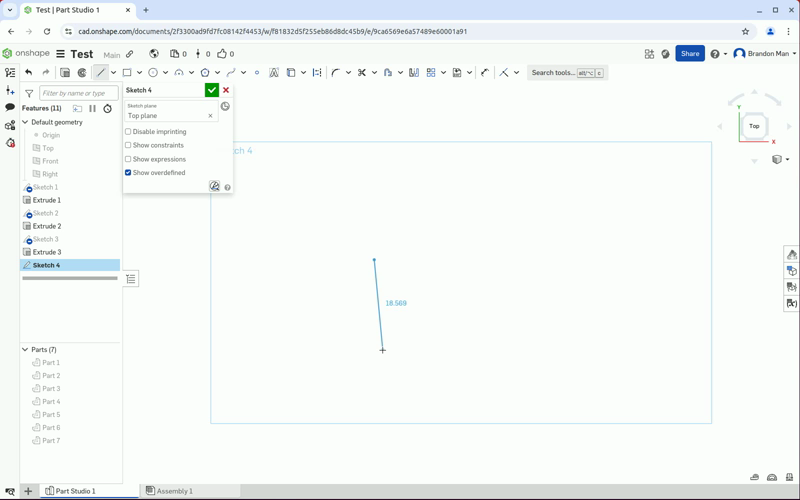
key_up(shift)
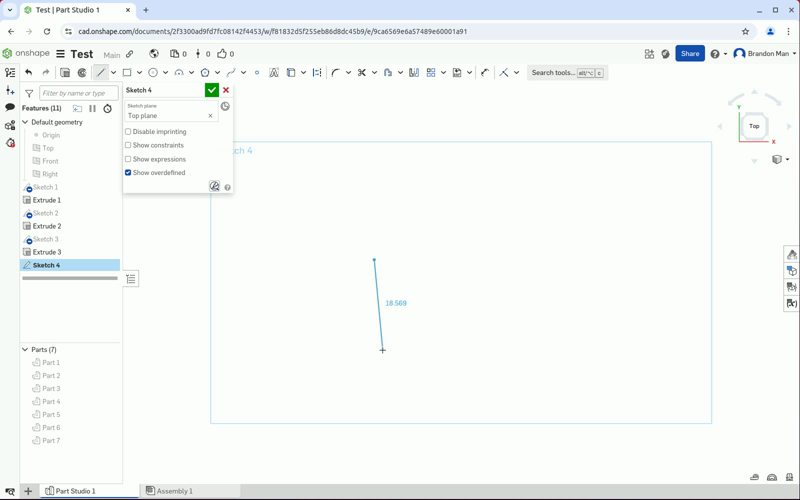
key(esc)
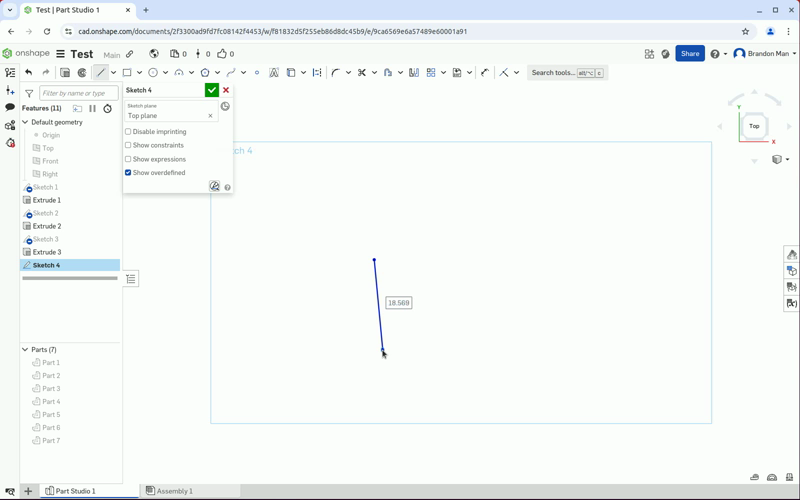
key(a)
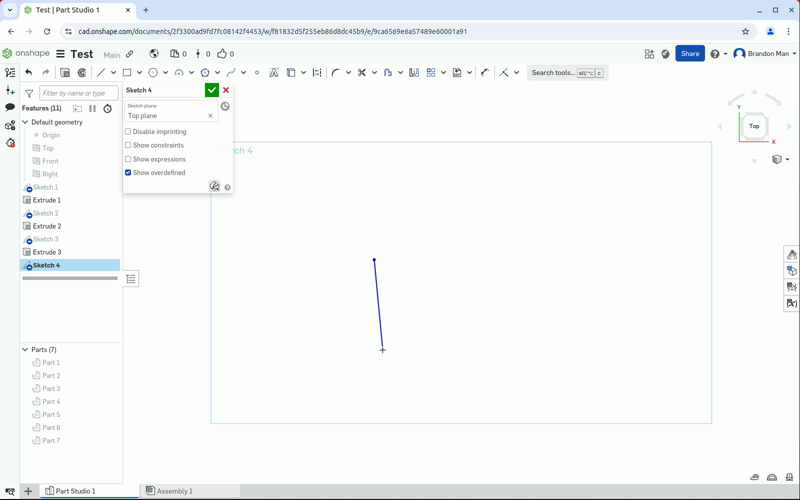
mouse_move(382, 349)
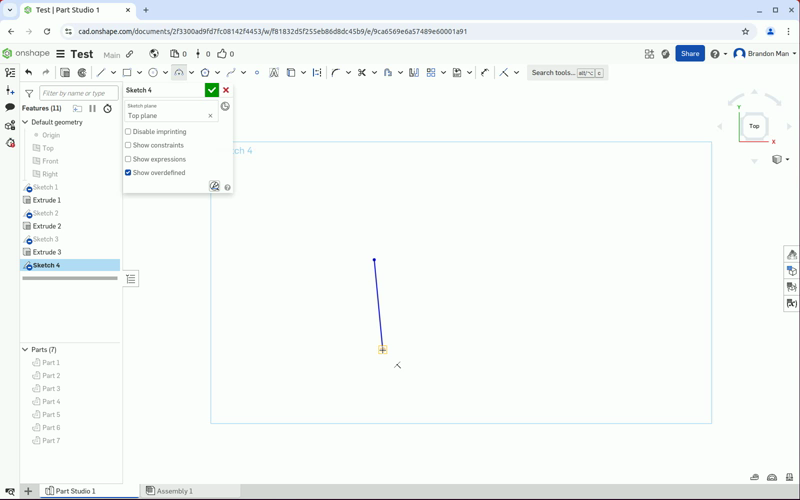
click(382, 349)
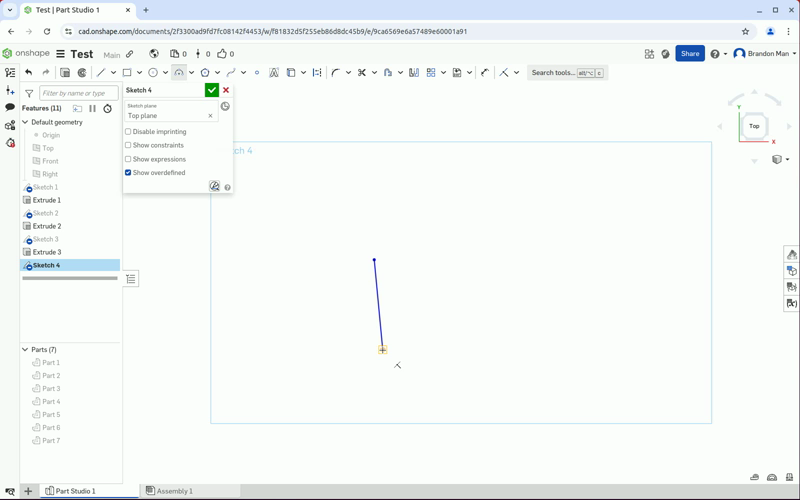
key_down(shift)
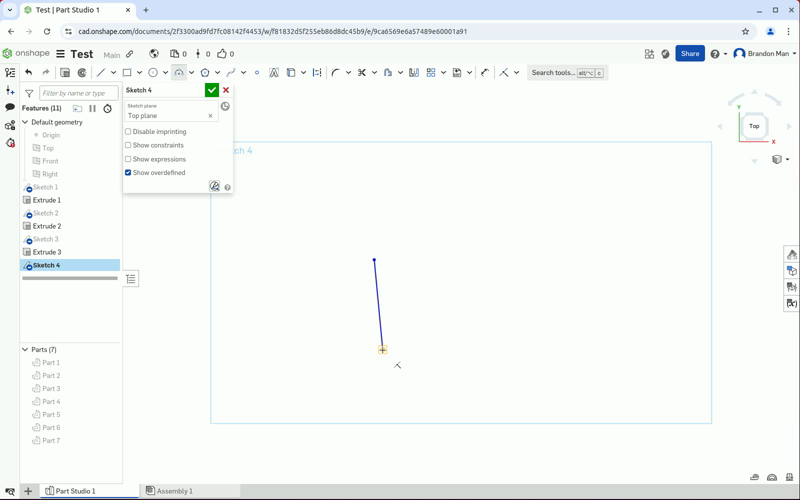
mouse_move(396, 361)
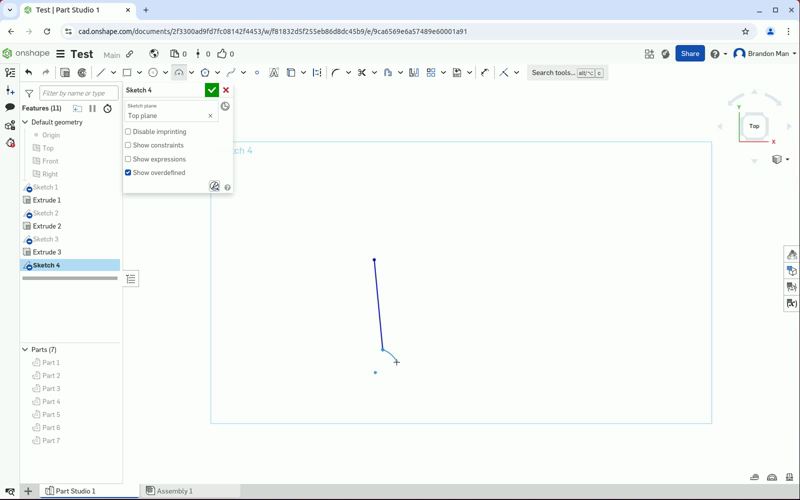
click(396, 361)
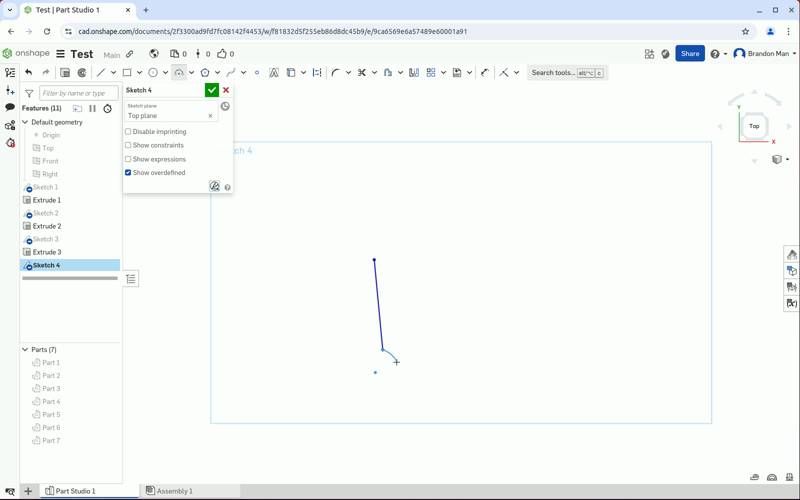
mouse_move(404, 337)
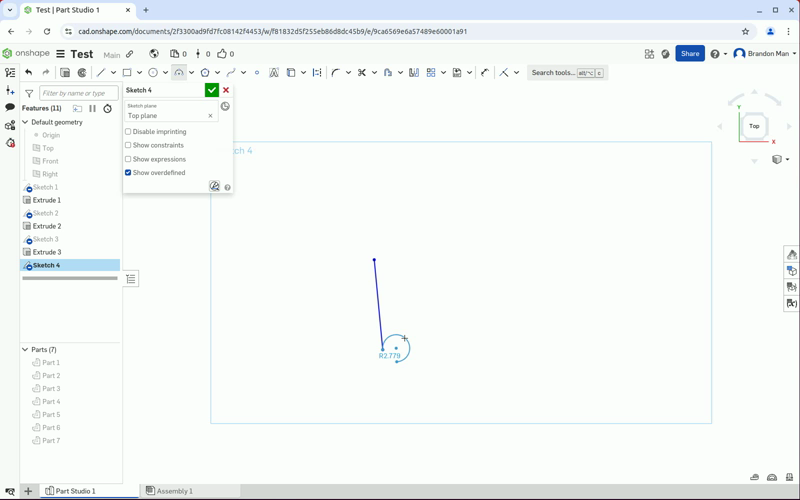
click(404, 337)
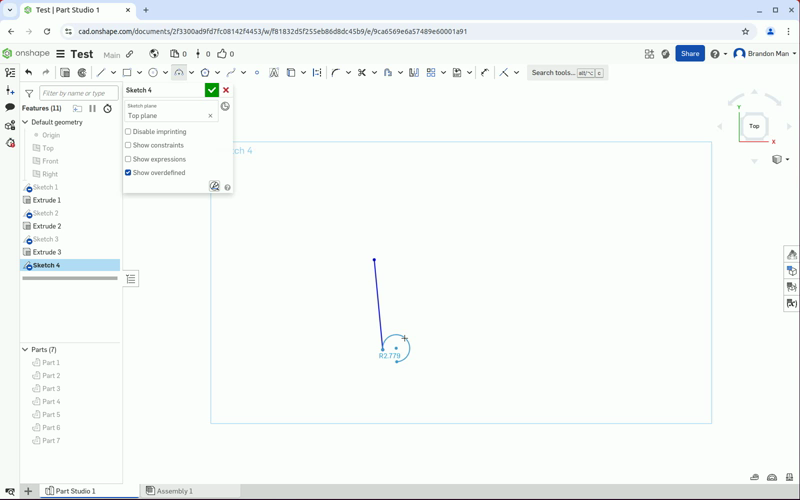
key_up(shift)
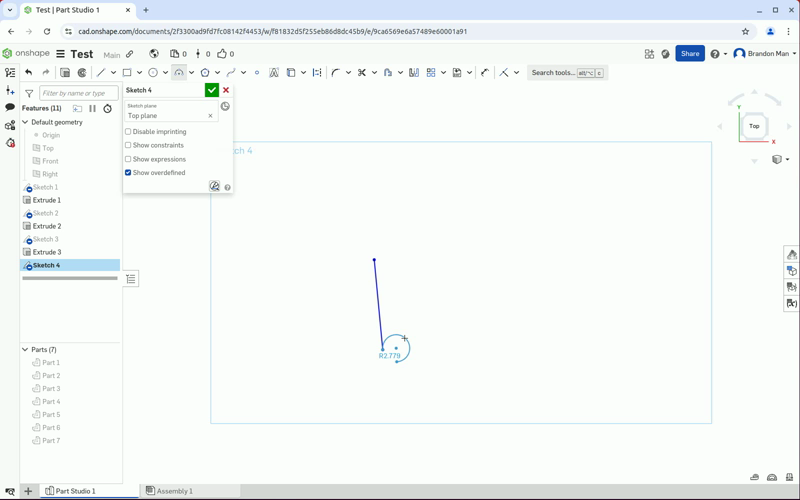
key(esc)
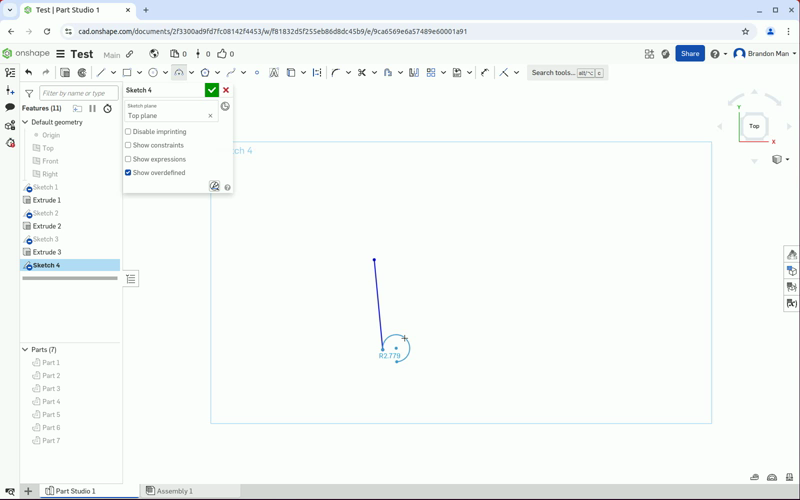
key(l)
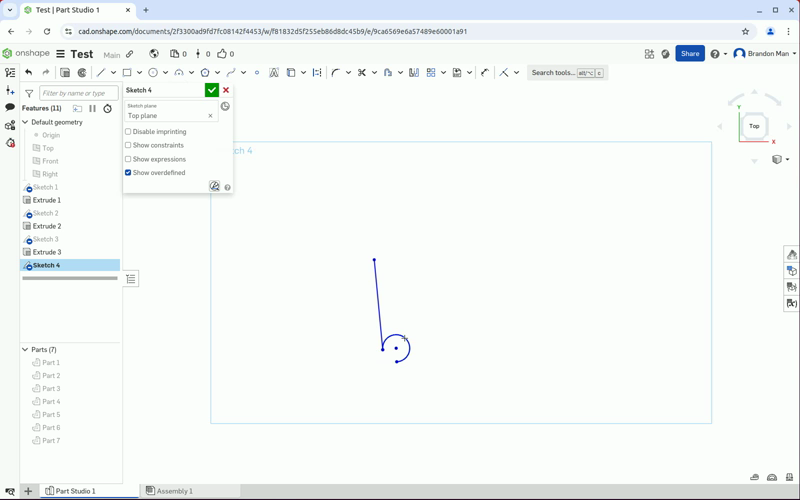
mouse_move(396, 361)
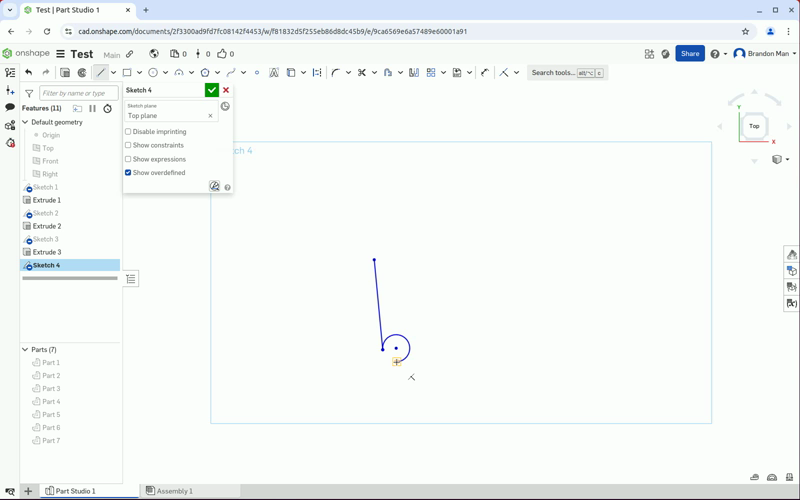
click(396, 361)
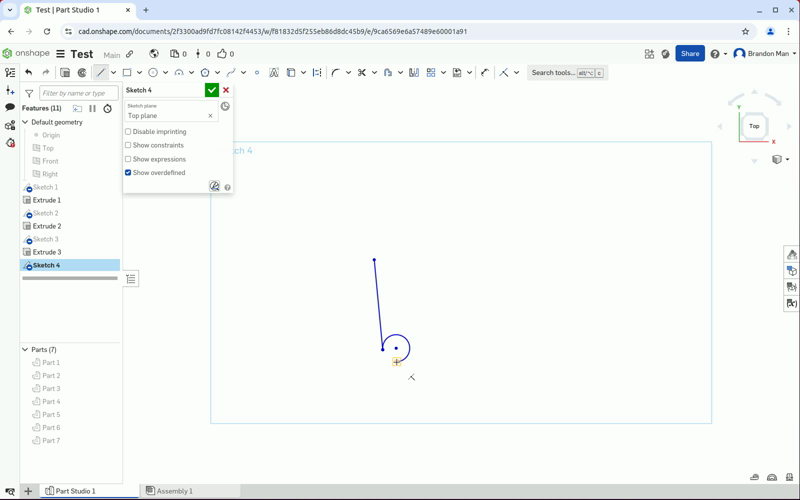
key_down(shift)
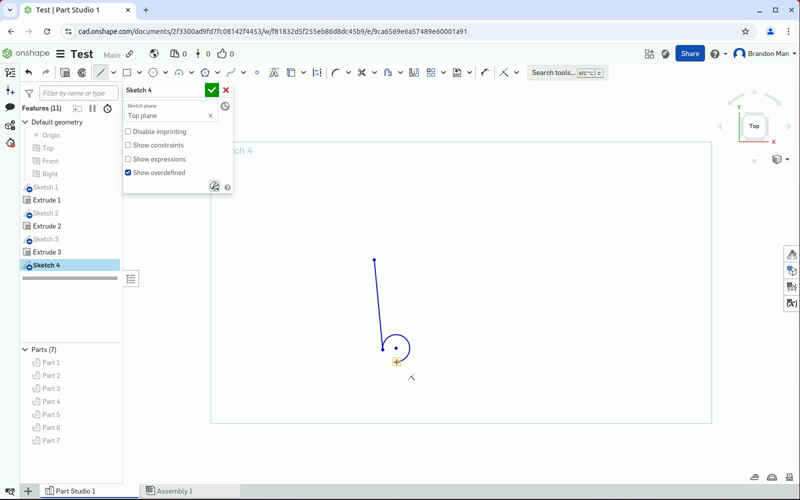
mouse_move(461, 359)
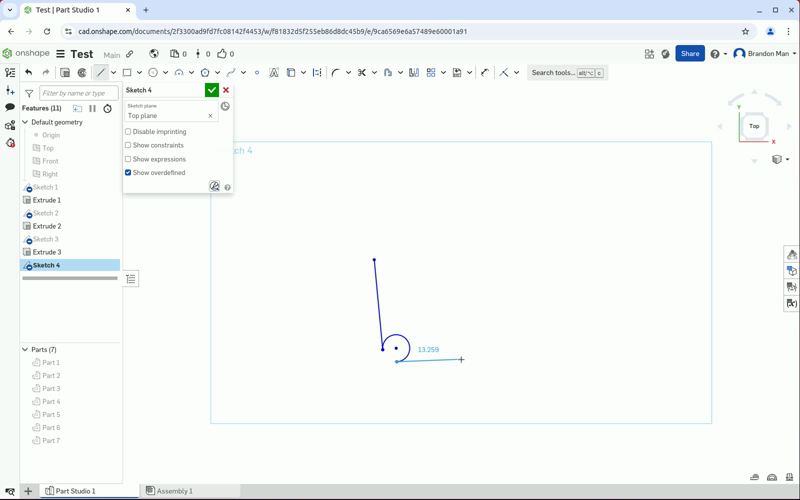
click(461, 359)
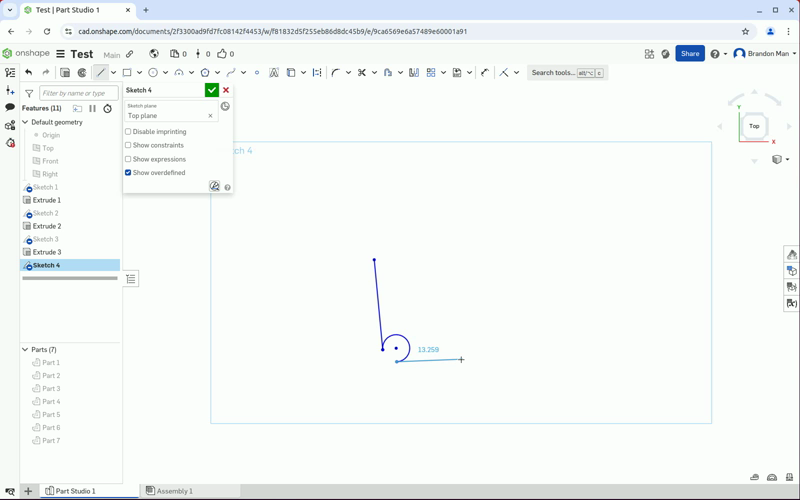
key_up(shift)
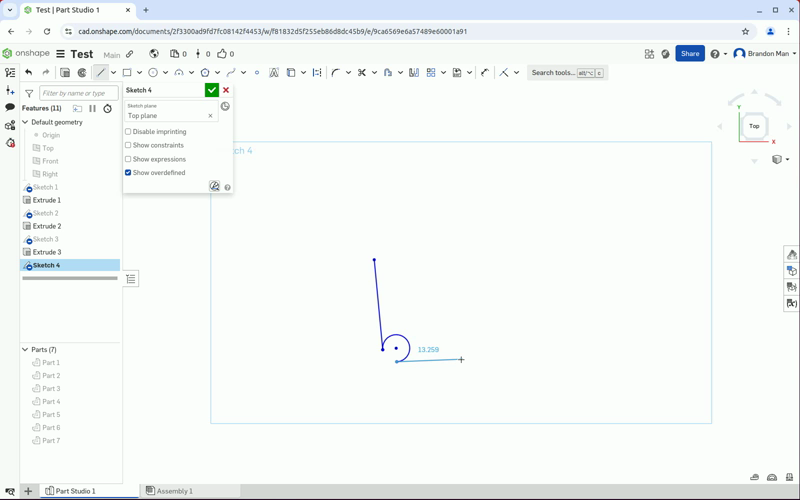
key(esc)
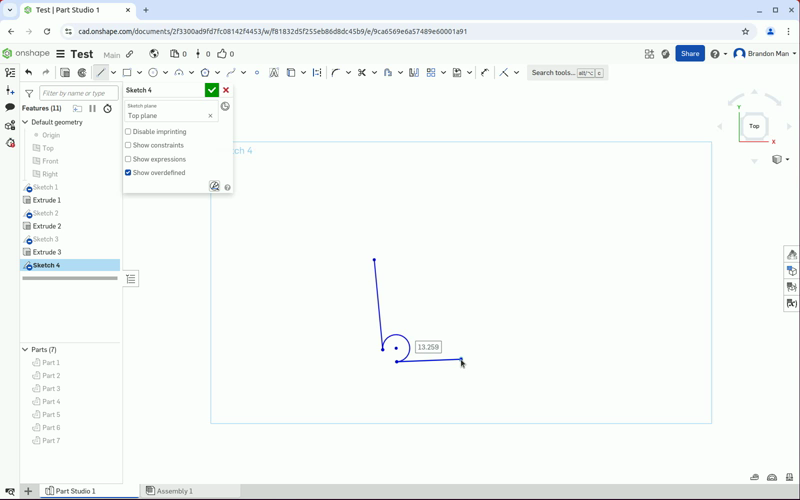
key(a)
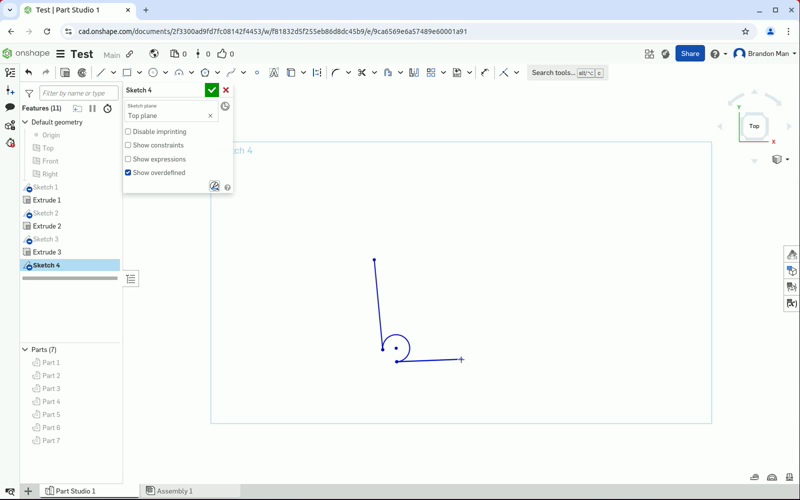
mouse_move(461, 359)
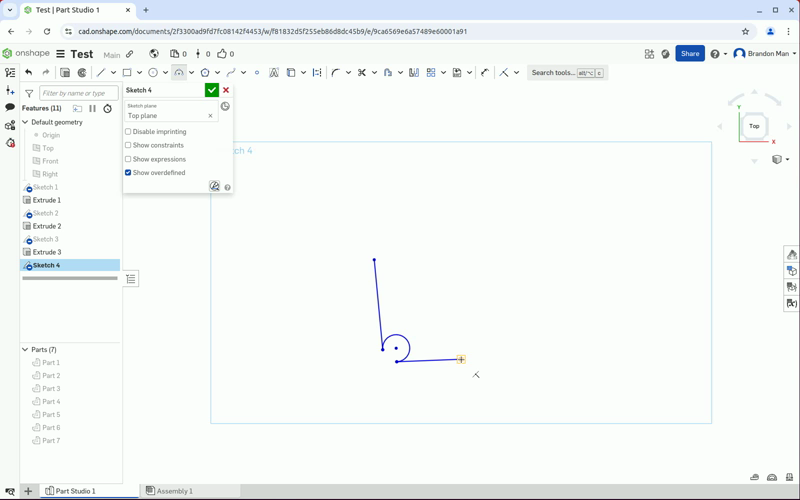
click(461, 359)
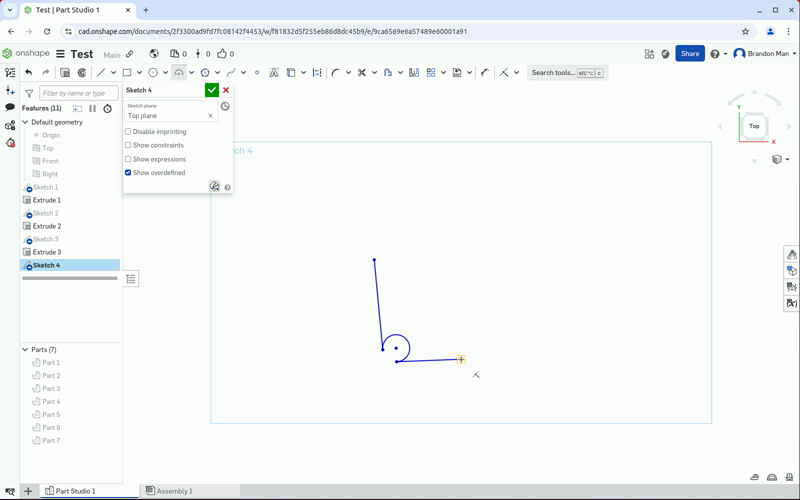
key_down(shift)
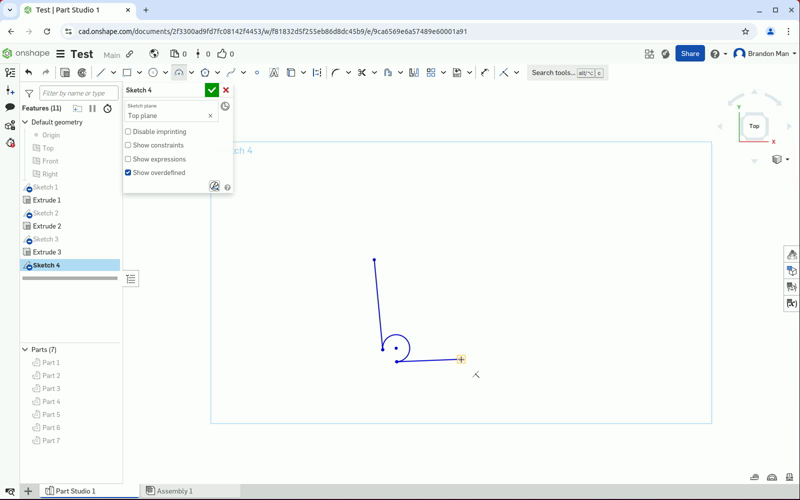
mouse_move(461, 336)
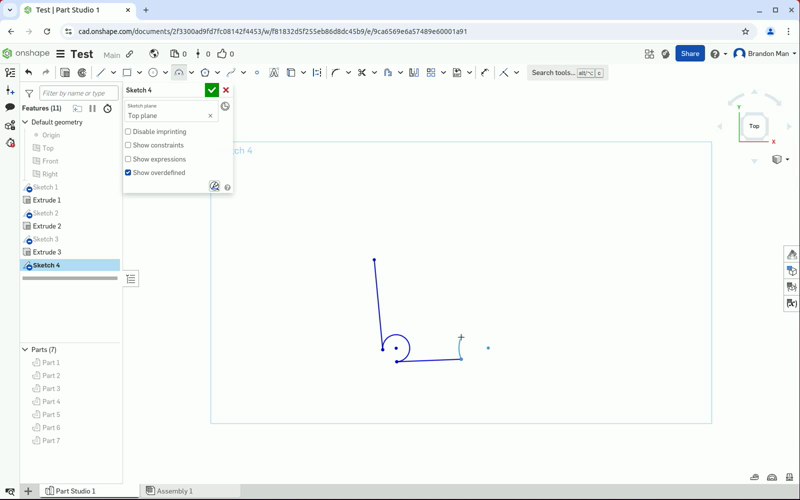
click(461, 336)
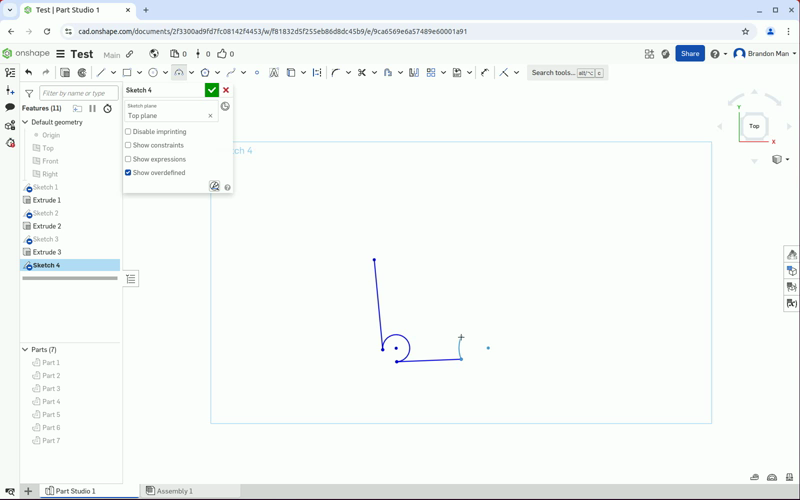
mouse_move(449, 348)
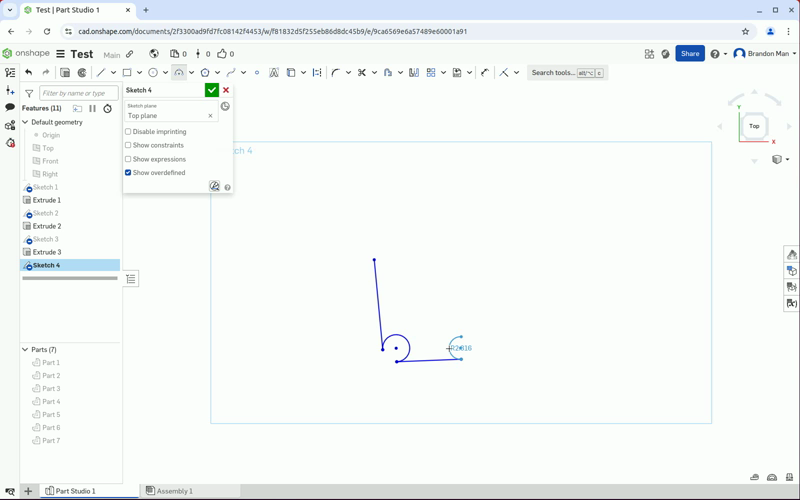
click(449, 348)
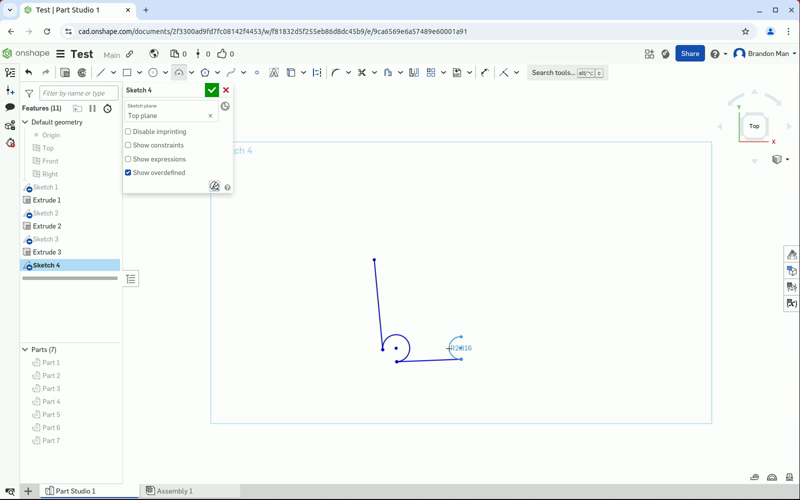
key_up(shift)
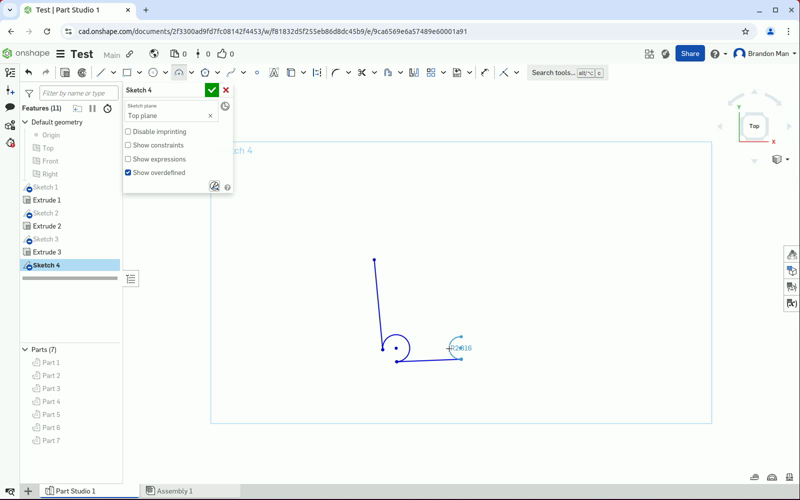
key(esc)
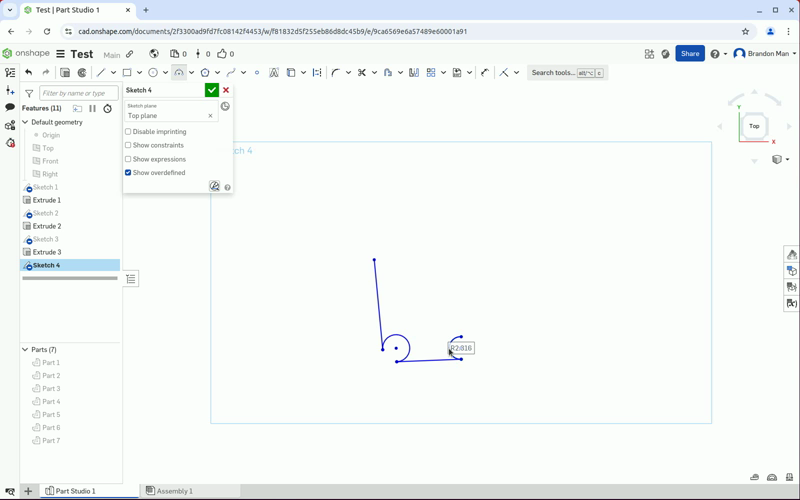
key(l)
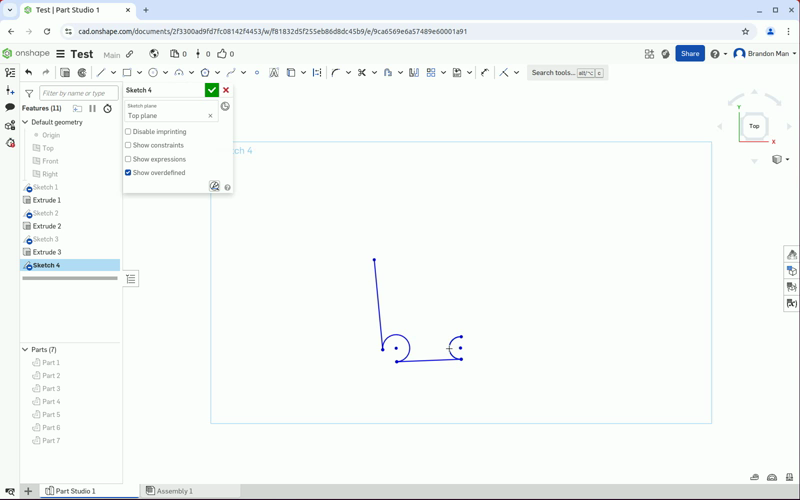
mouse_move(461, 336)
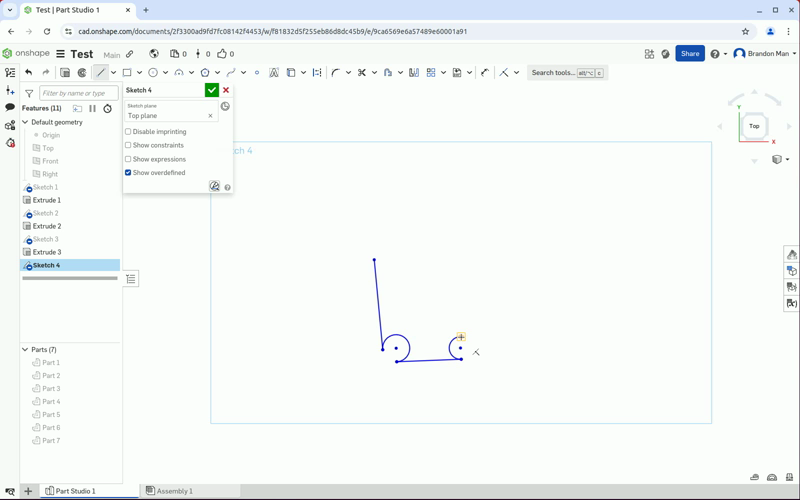
click(461, 336)
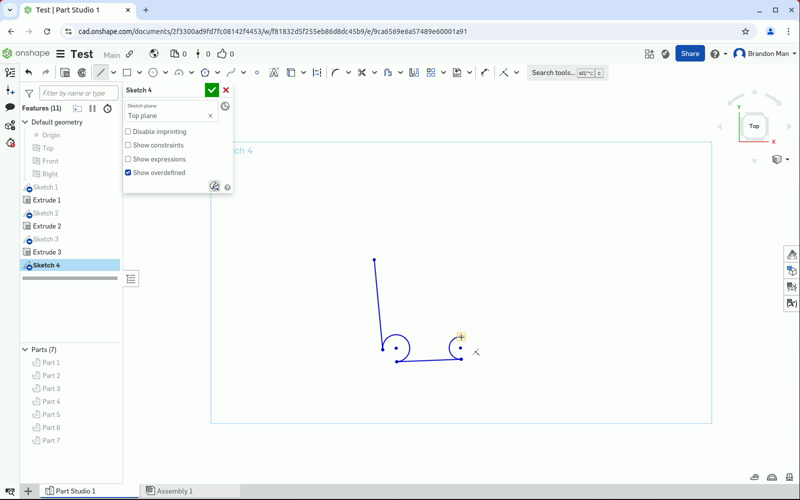
key_down(shift)
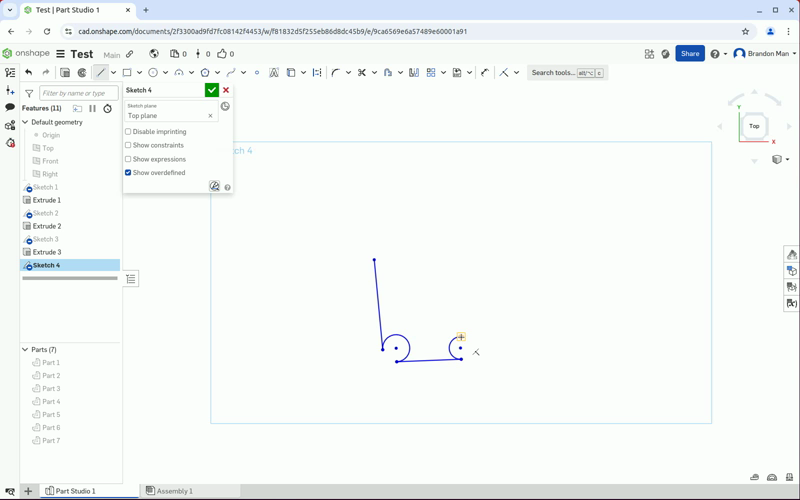
mouse_move(491, 336)
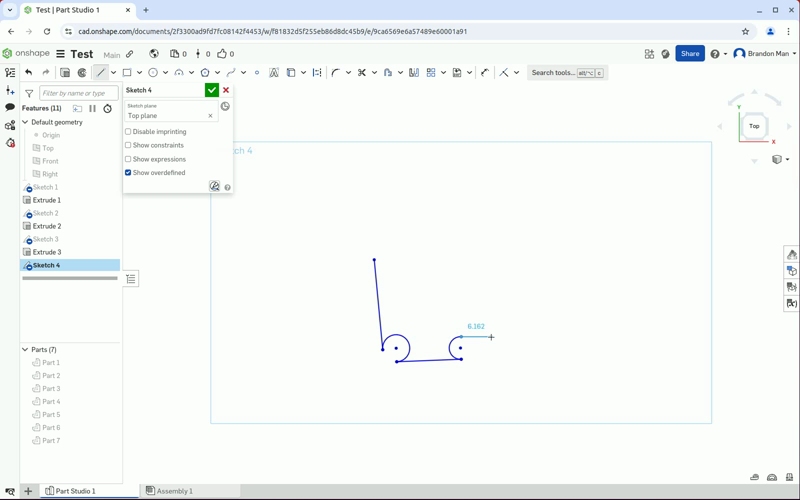
mouse_move(423, 335)
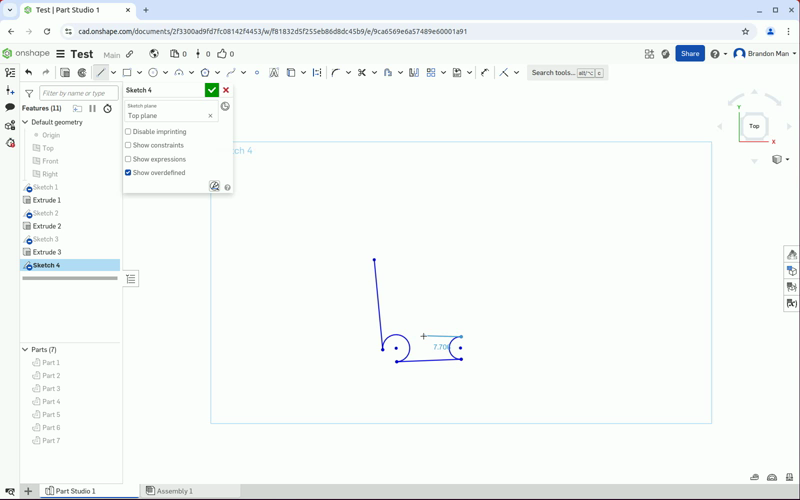
click(423, 335)
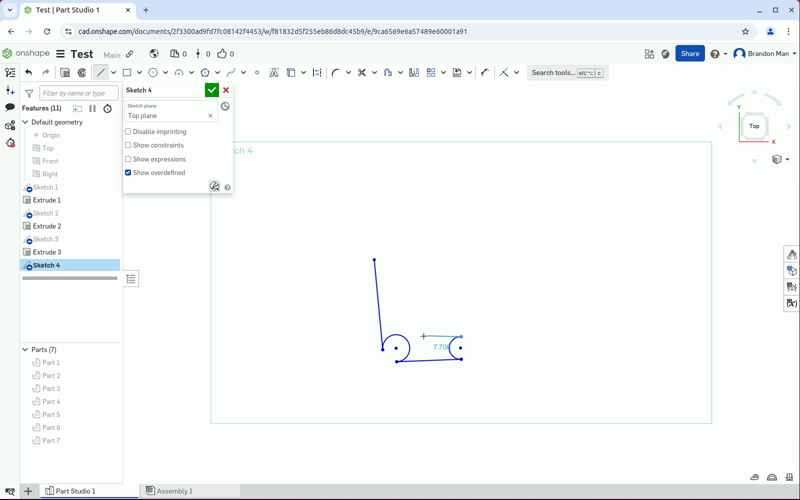
key_up(shift)
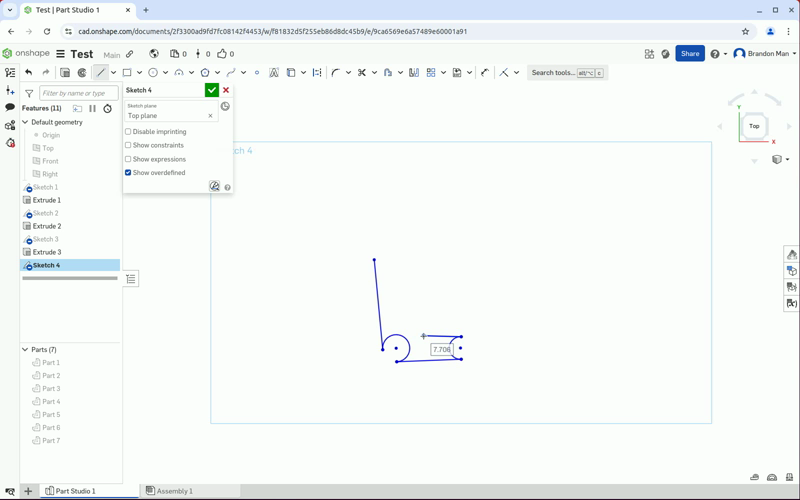
key(esc)
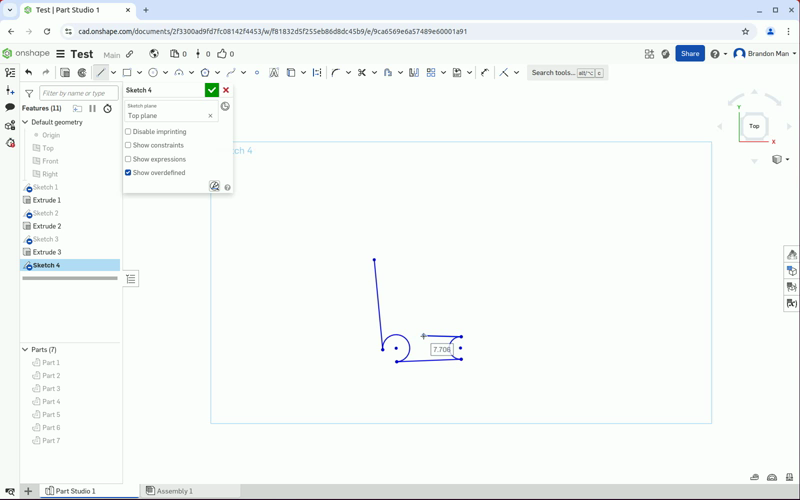
key(a)
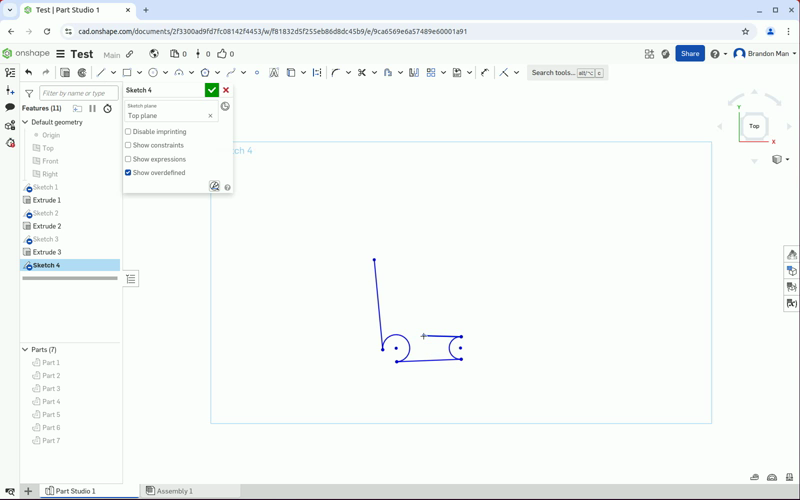
mouse_move(423, 335)
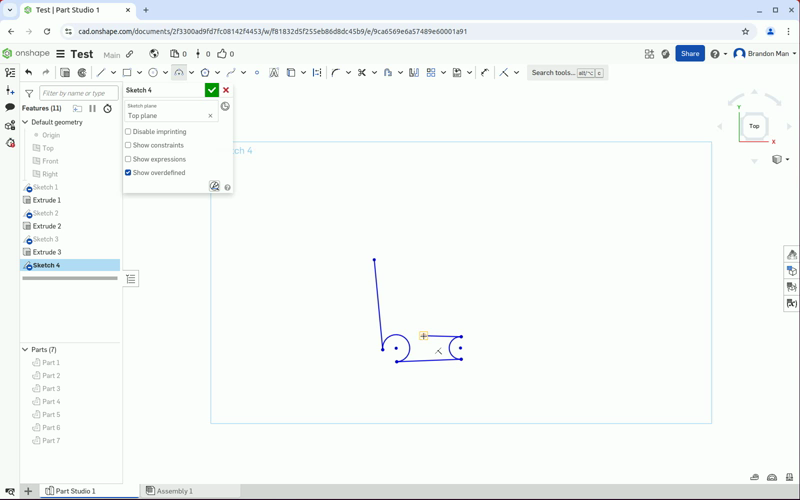
click(423, 335)
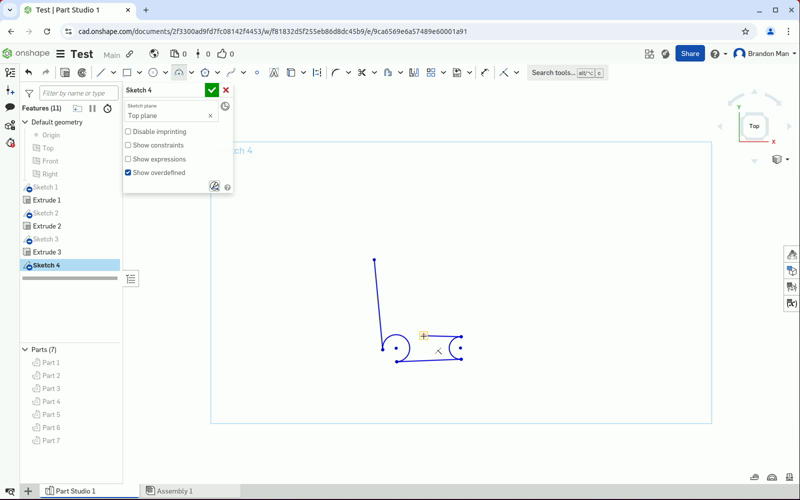
key_down(shift)
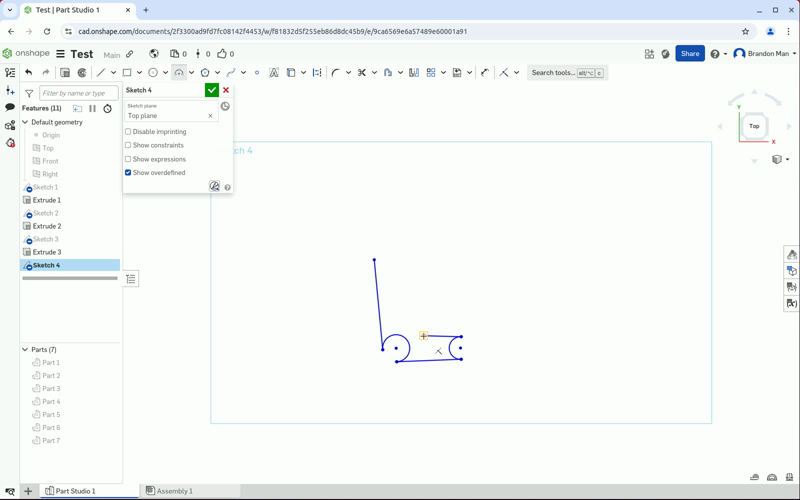
mouse_move(412, 322)
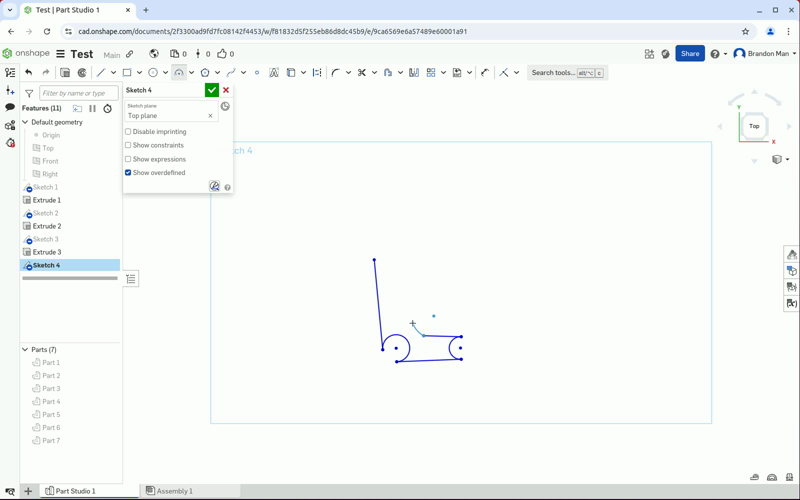
click(412, 322)
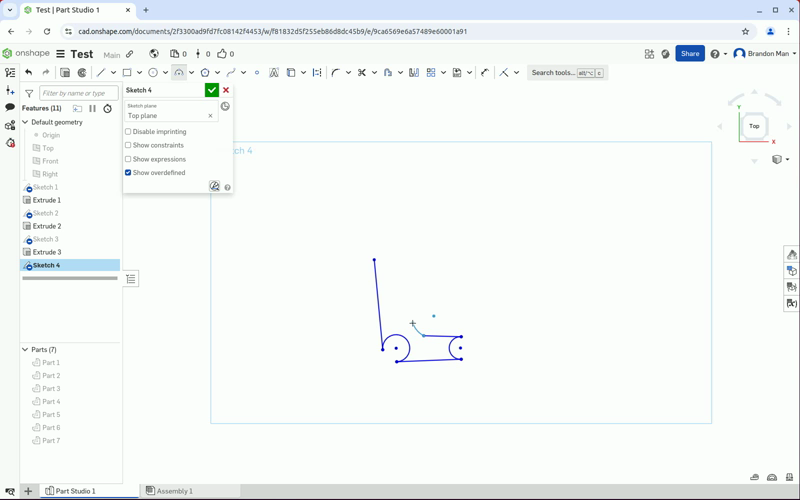
mouse_move(415, 331)
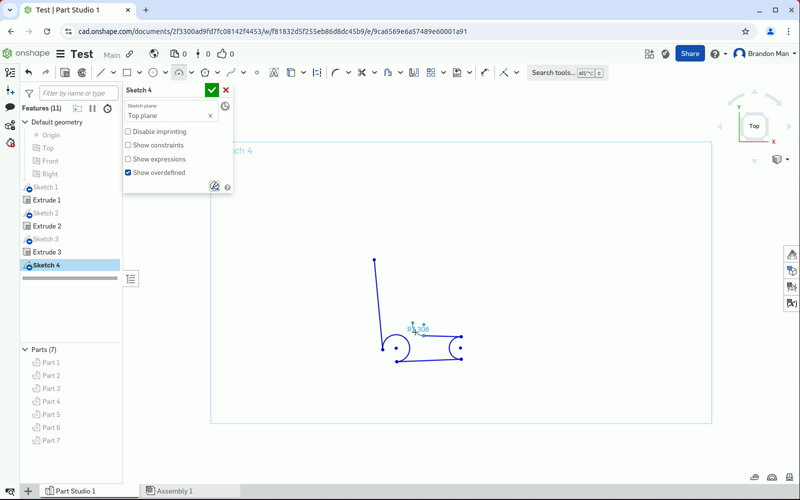
click(415, 331)
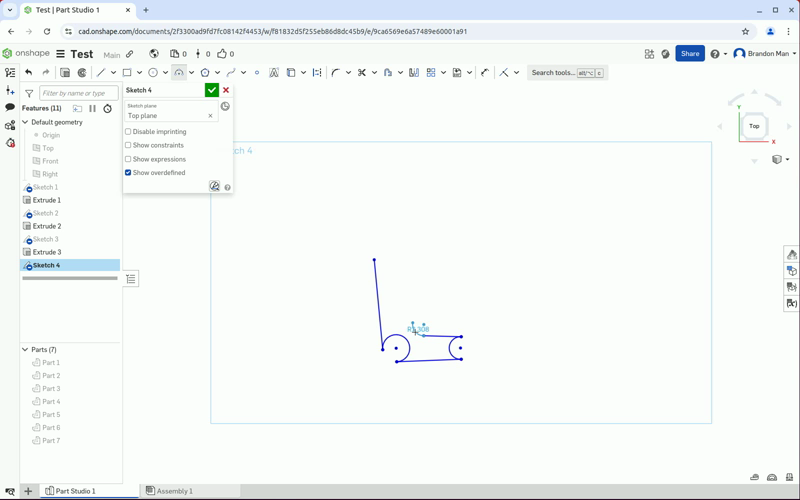
key_up(shift)
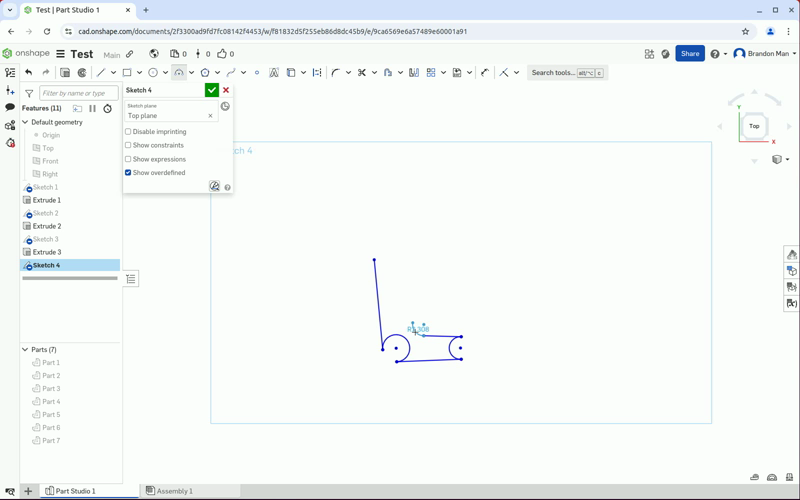
key(esc)
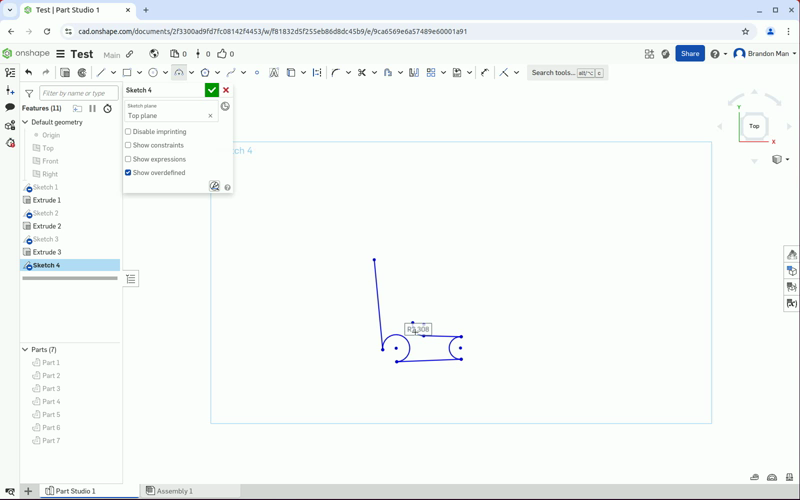
key(l)
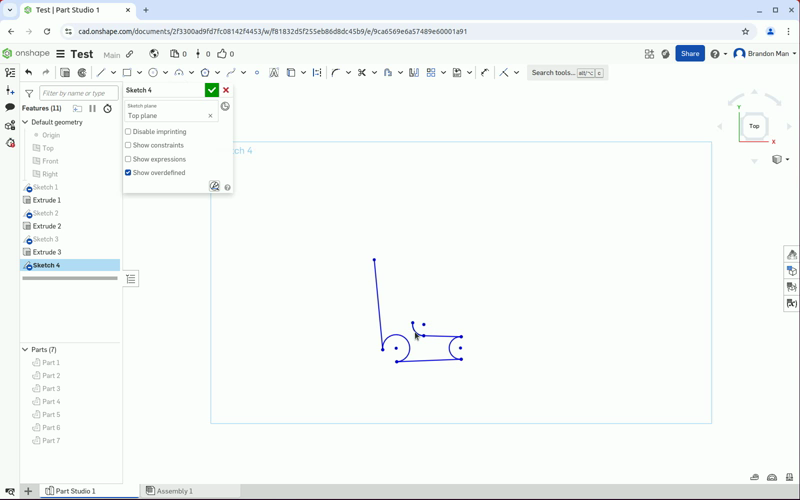
mouse_move(412, 322)
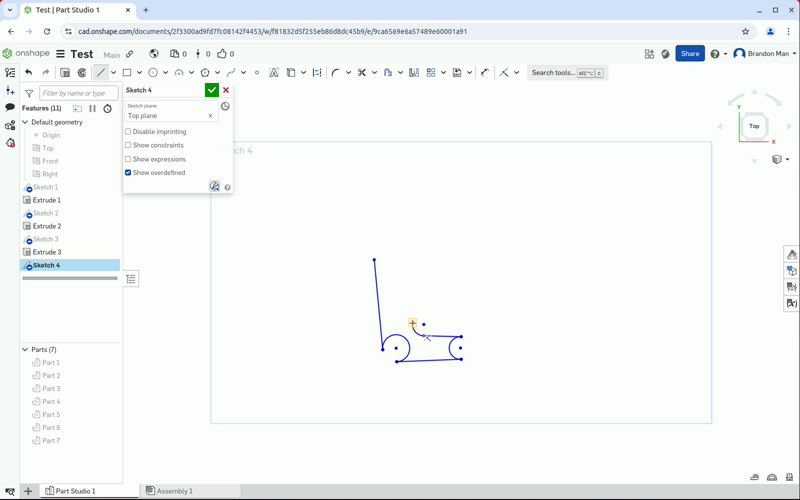
click(412, 322)
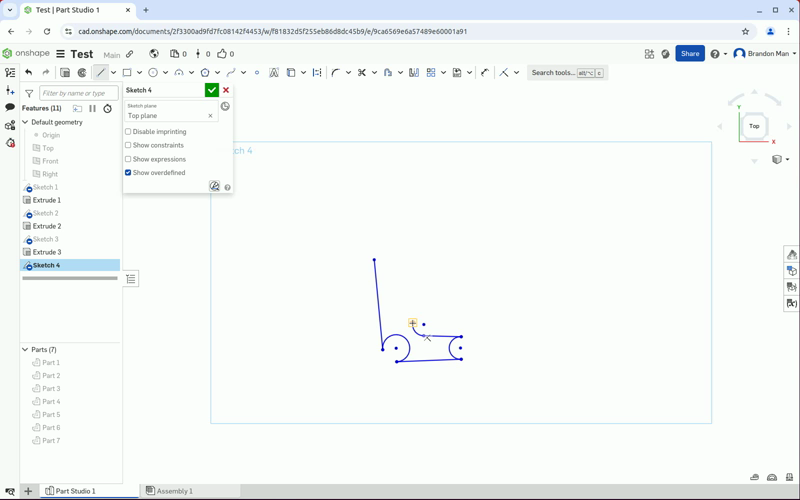
key_down(shift)
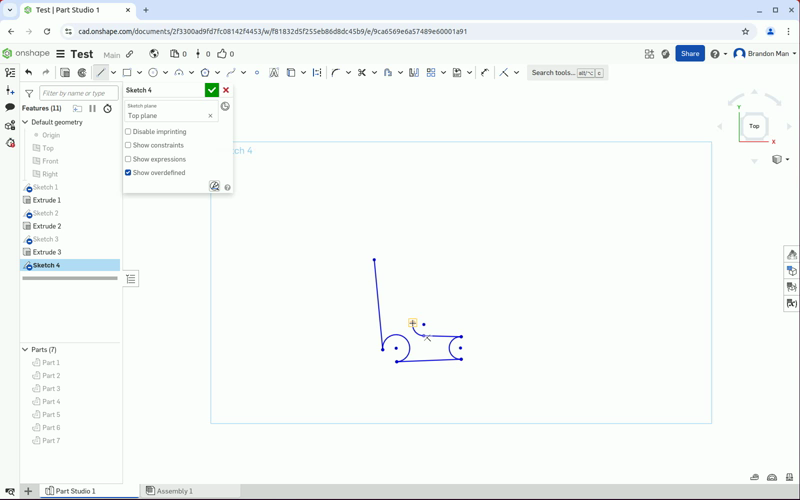
mouse_move(419, 259)
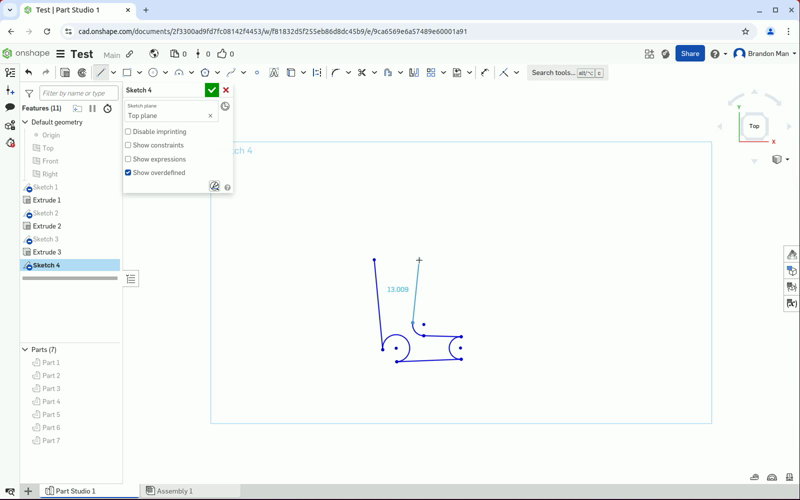
click(419, 259)
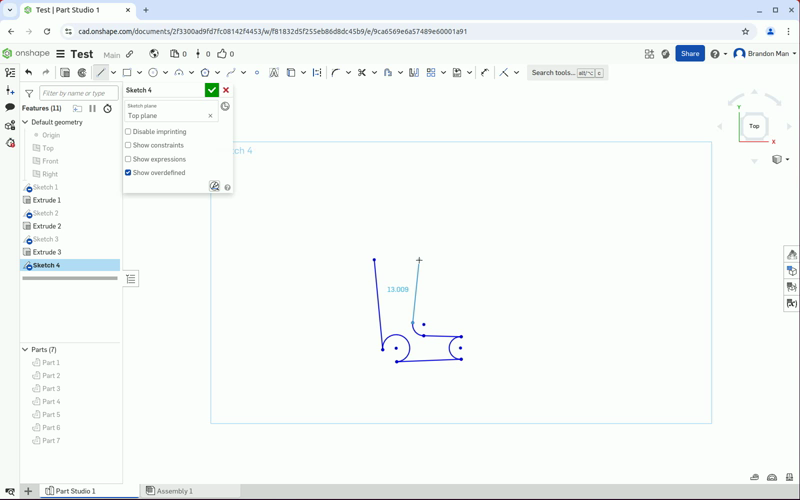
key_up(shift)
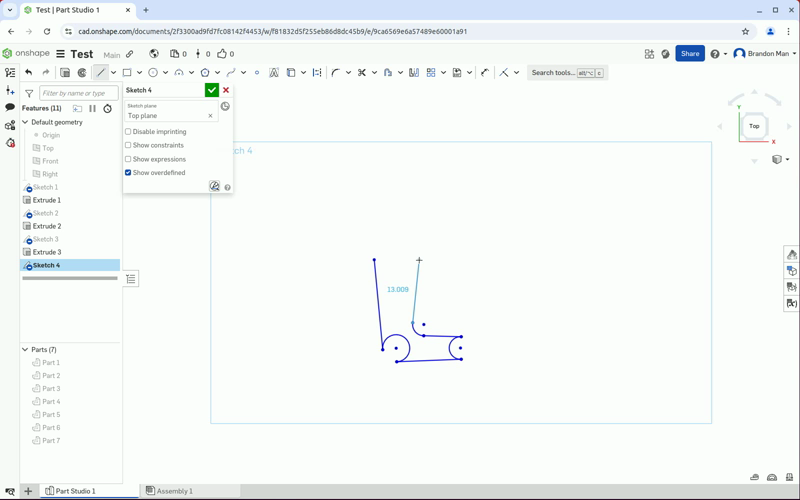
key(esc)
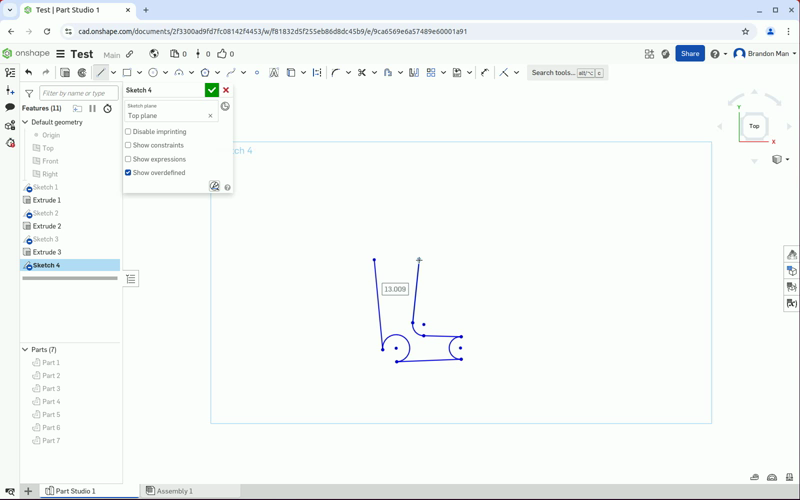
key(a)
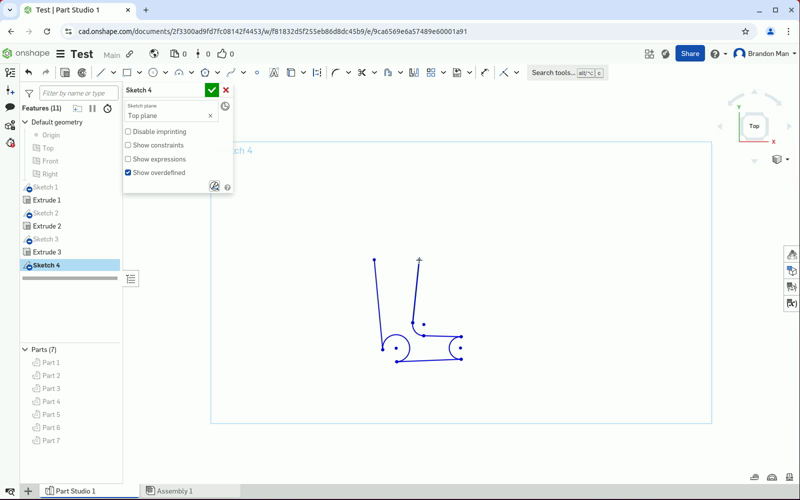
mouse_move(419, 259)
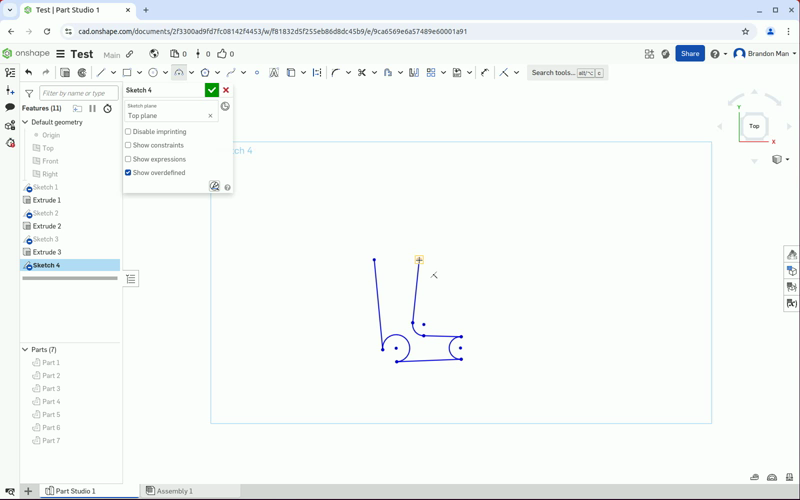
click(419, 259)
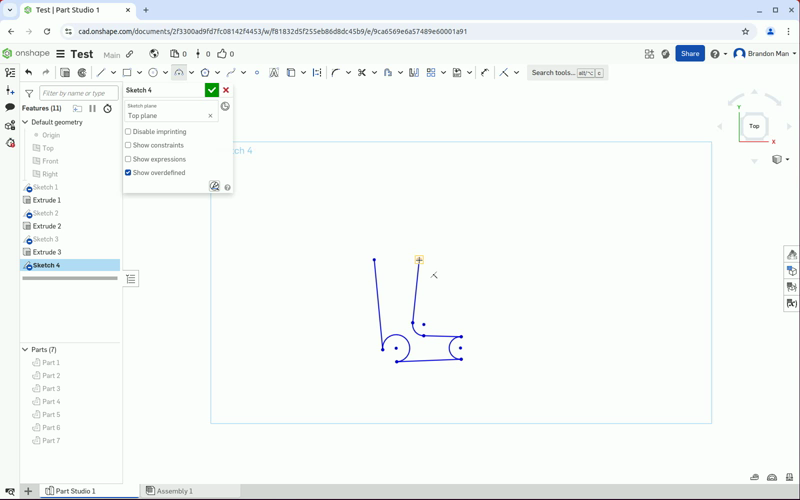
mouse_move(374, 259)
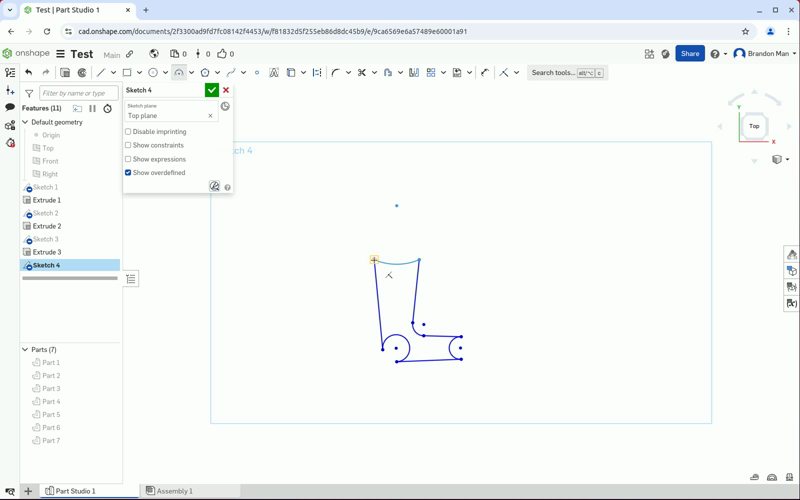
click(374, 259)
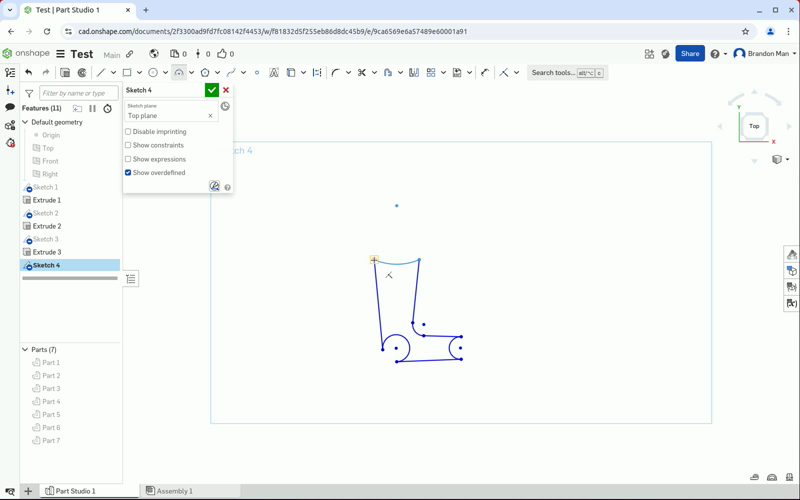
key_down(shift)
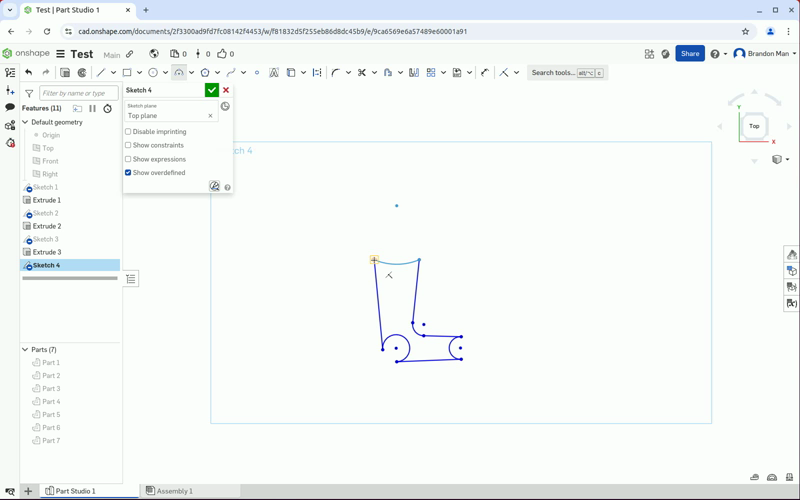
mouse_move(396, 279)
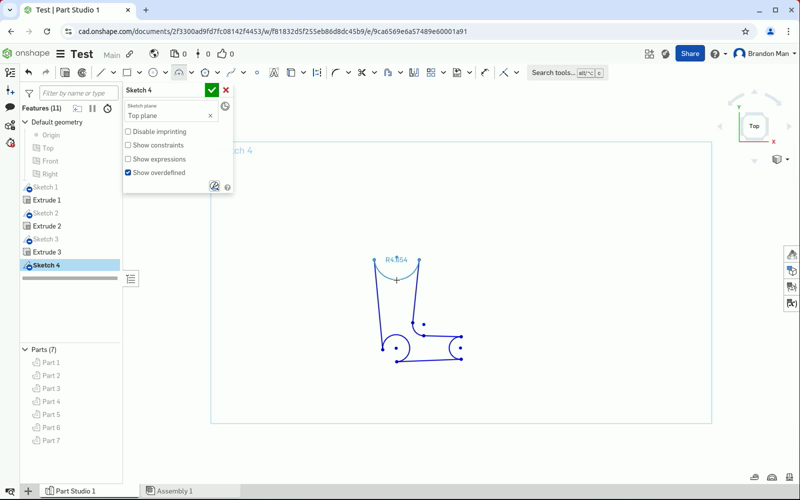
click(396, 279)
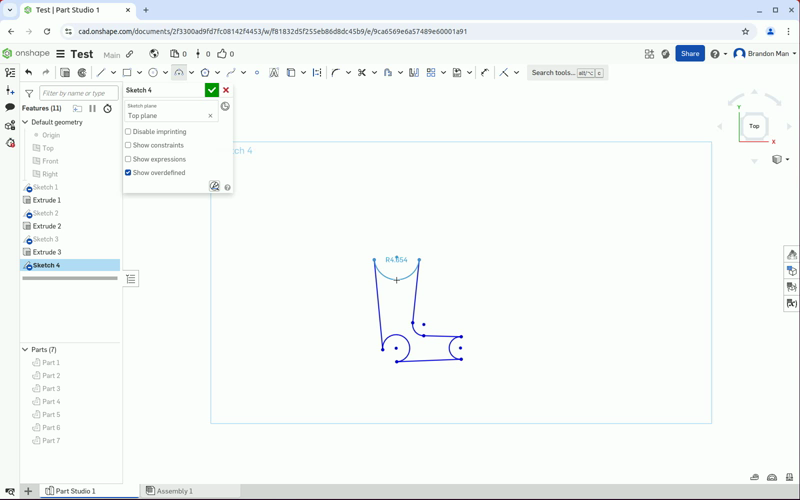
key_up(shift)
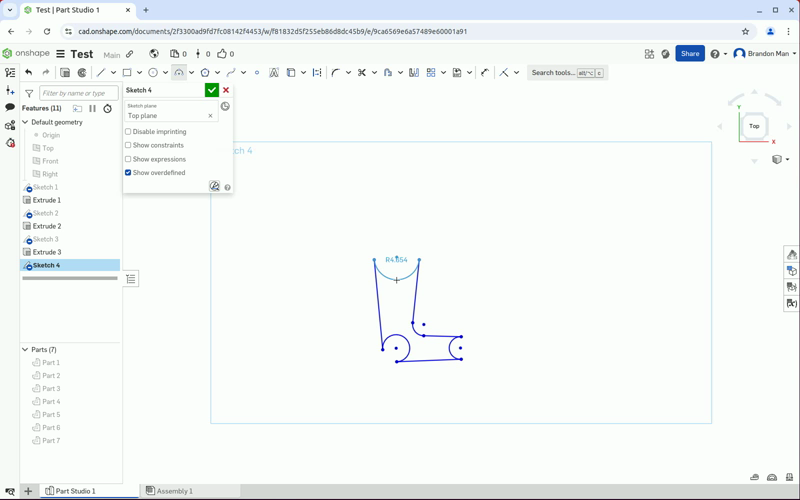
key(esc)
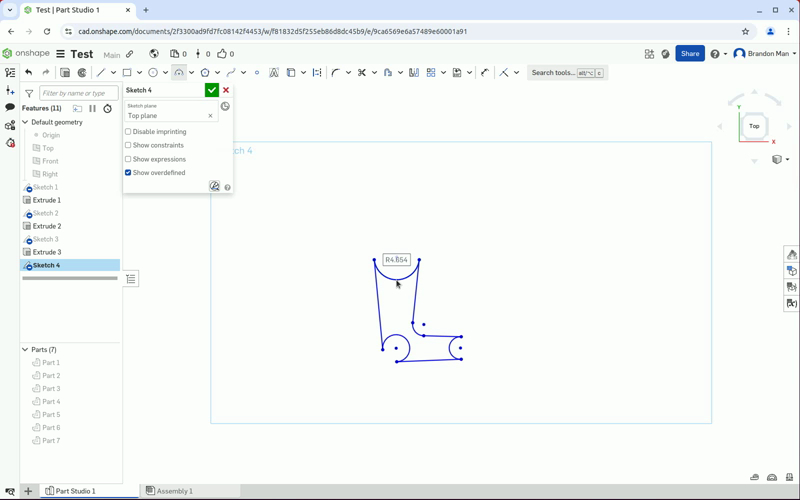
mouse_move(394, 308)
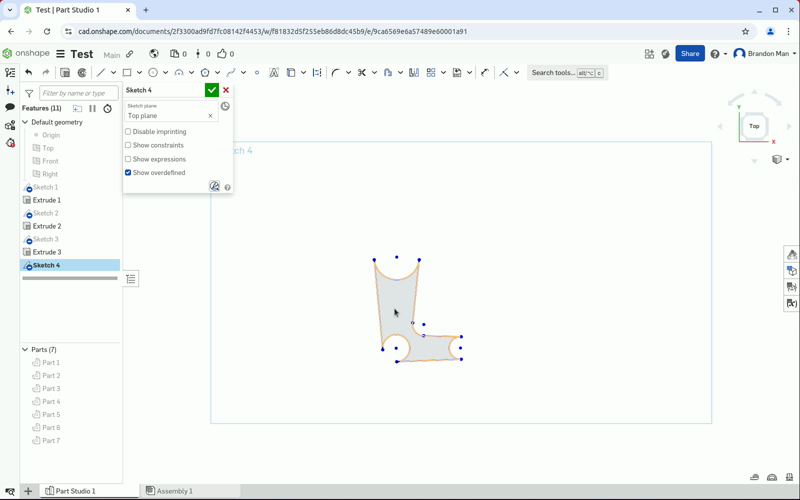
click(394, 308)
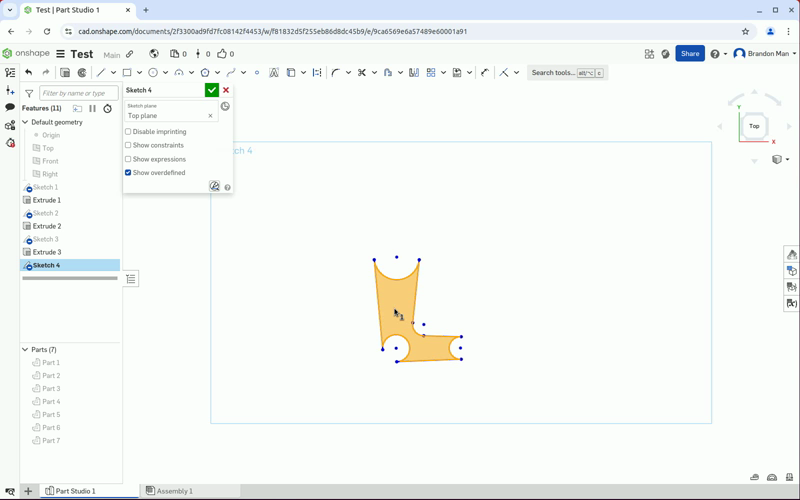
mouse_move(73, 352)
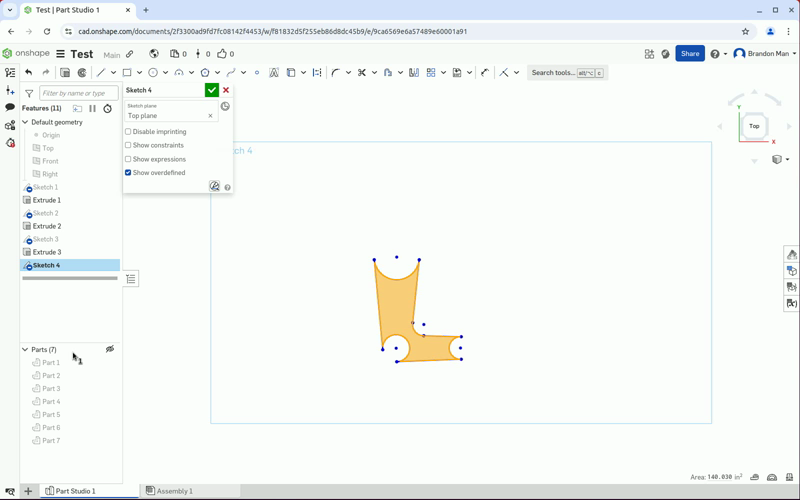
key(shift+y)
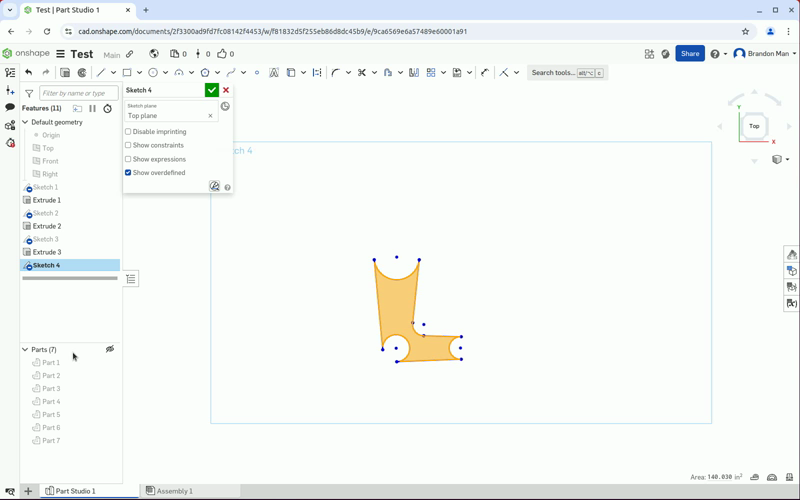
key(shift+e)
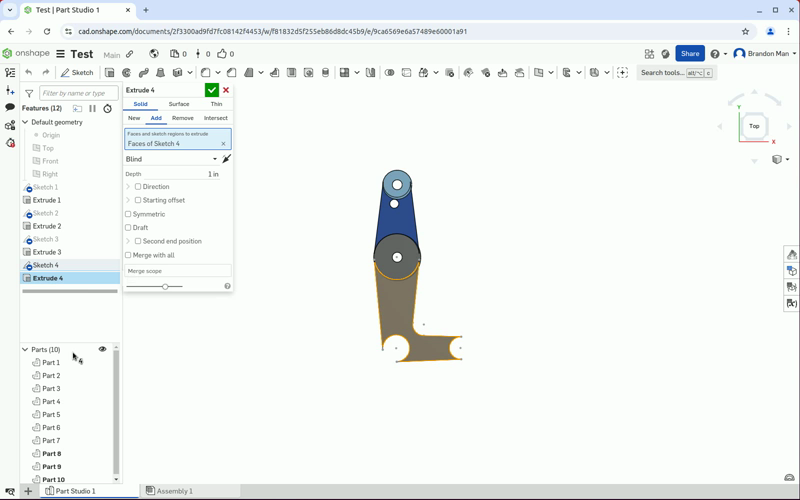
mouse_move(143, 106)
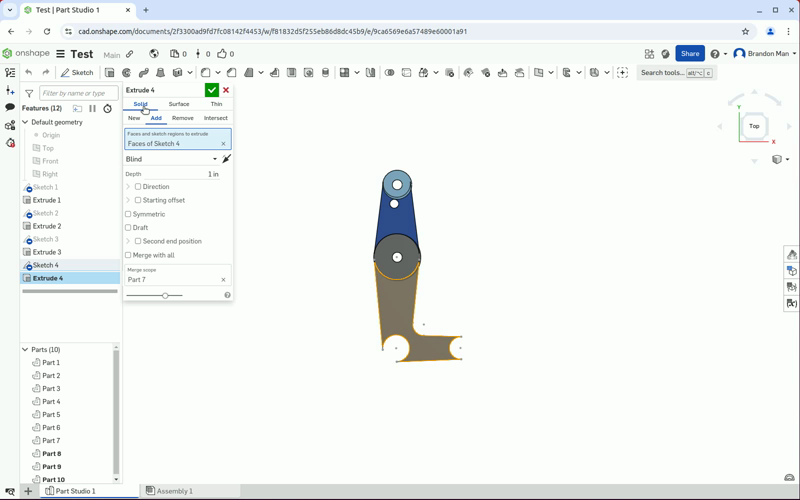
click(143, 106)
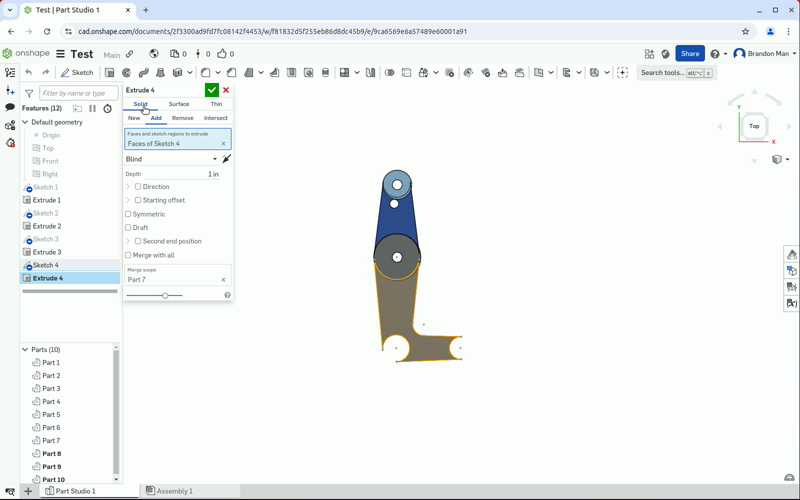
mouse_move(137, 120)
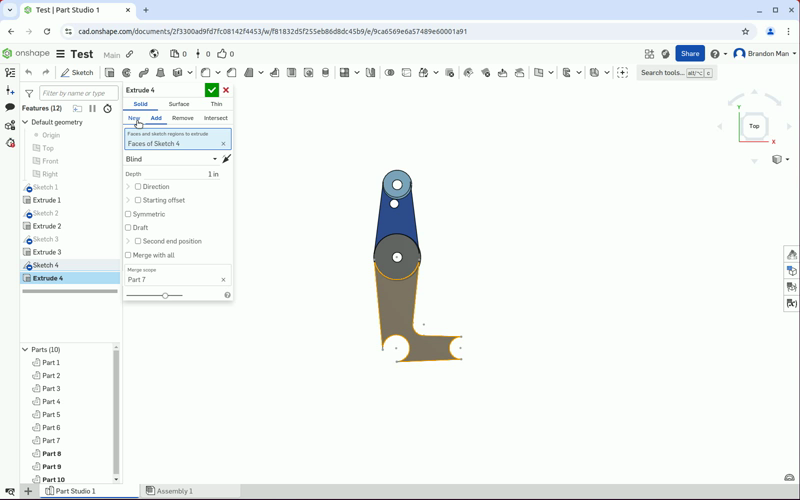
click(137, 120)
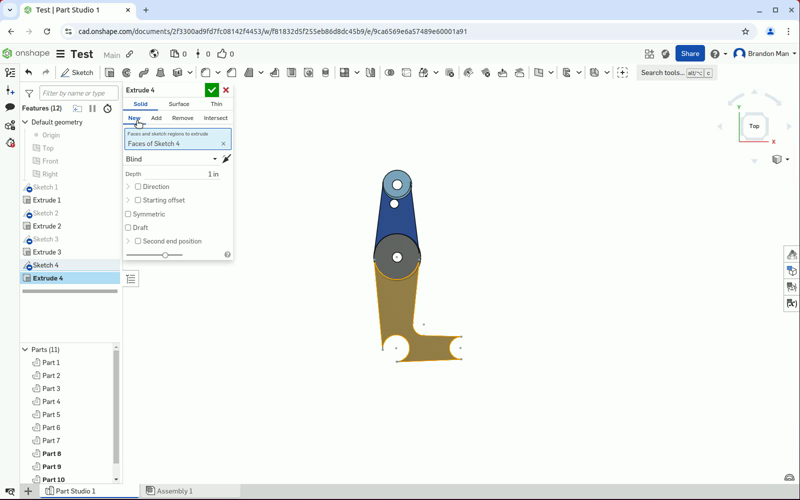
key(tab, 4)
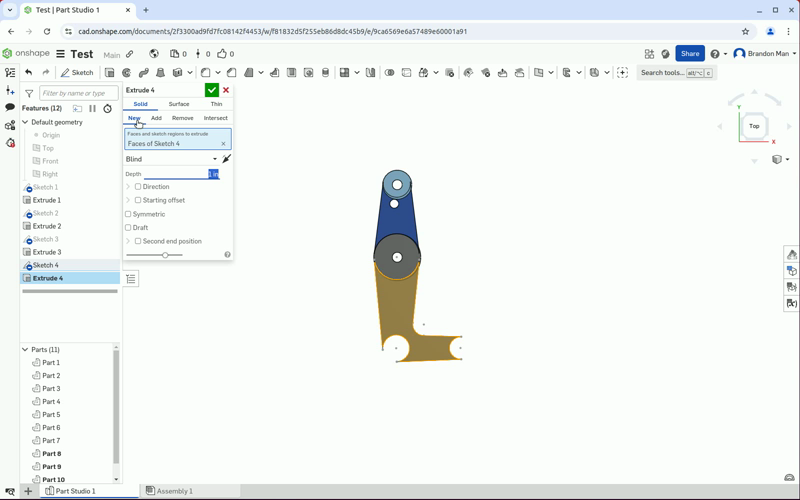
text(0.963)
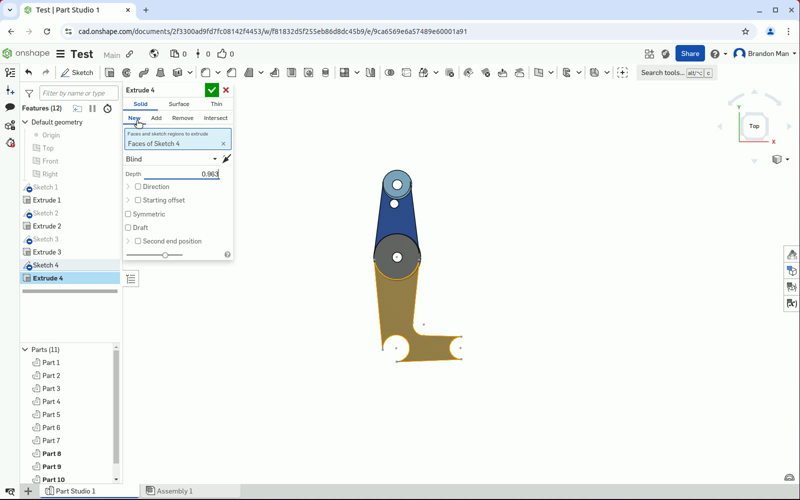
key(enter)
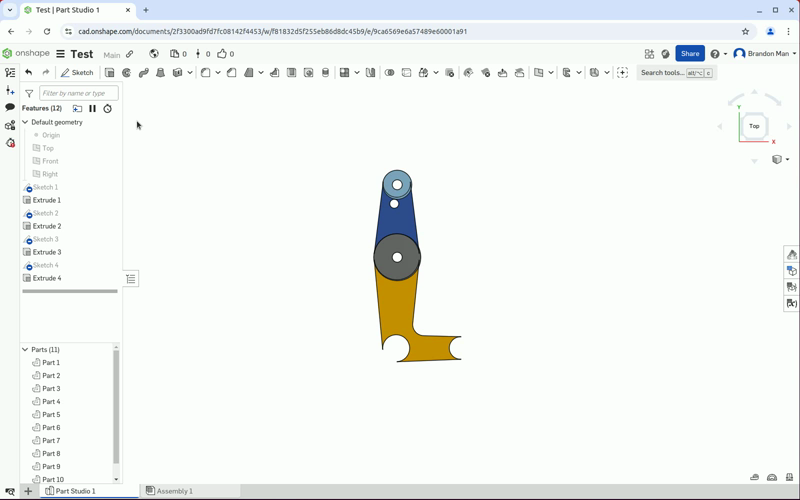
key(shift+h)
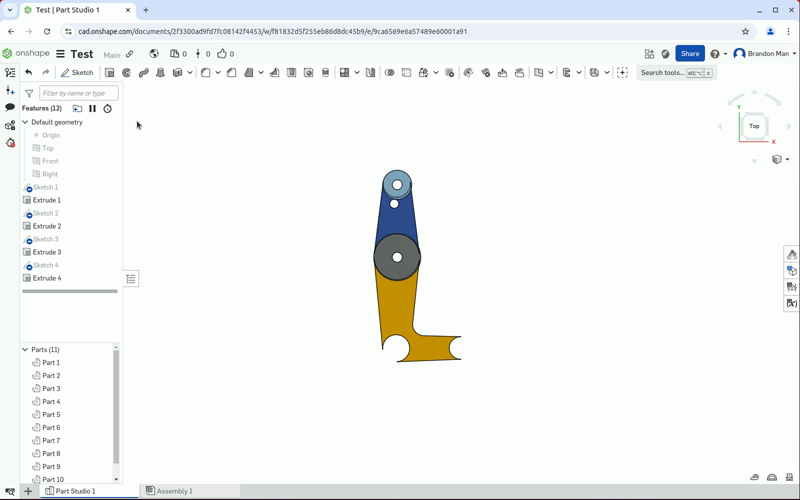
key(shift+h)
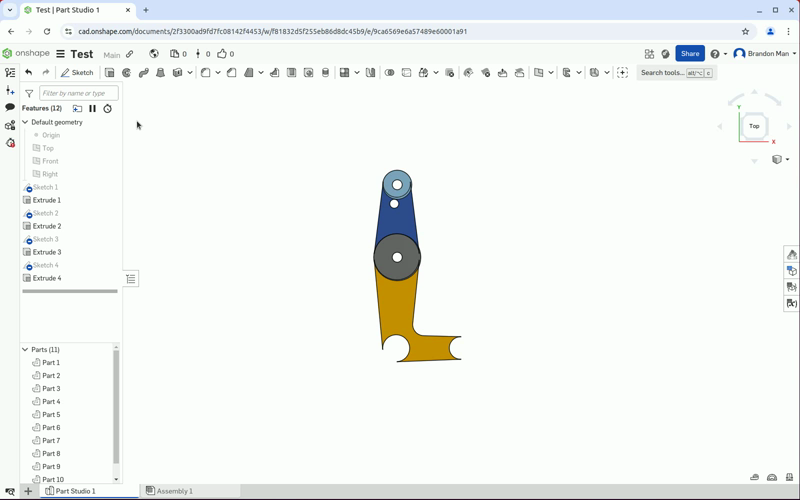
mouse_move(73, 189)
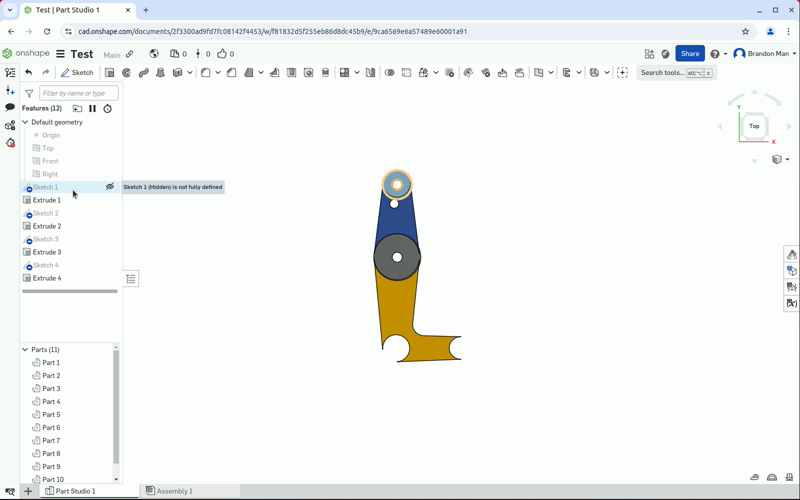
click(73, 189)
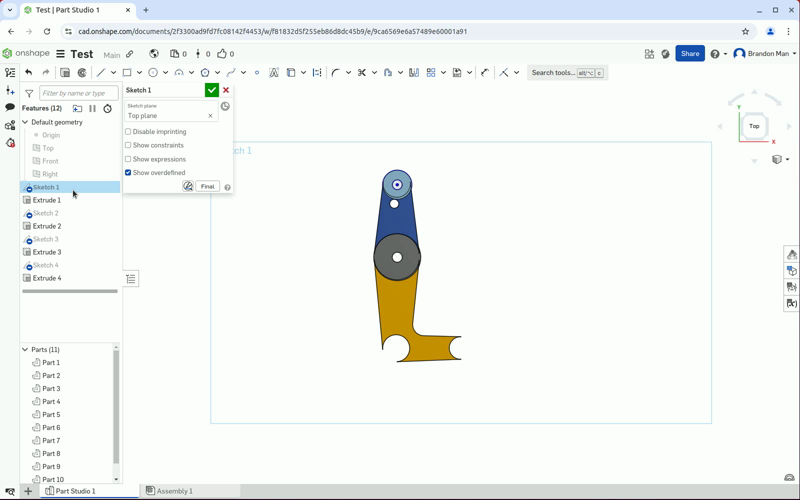
mouse_move(229, 92)
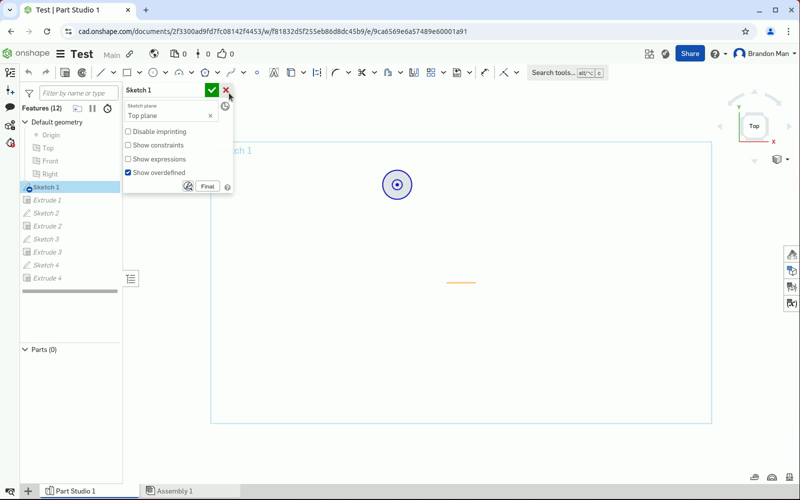
click(229, 92)
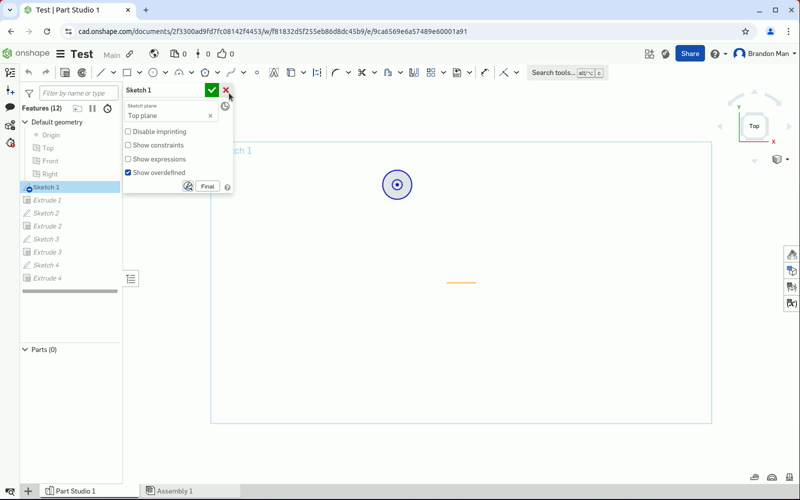
key(shift+s)
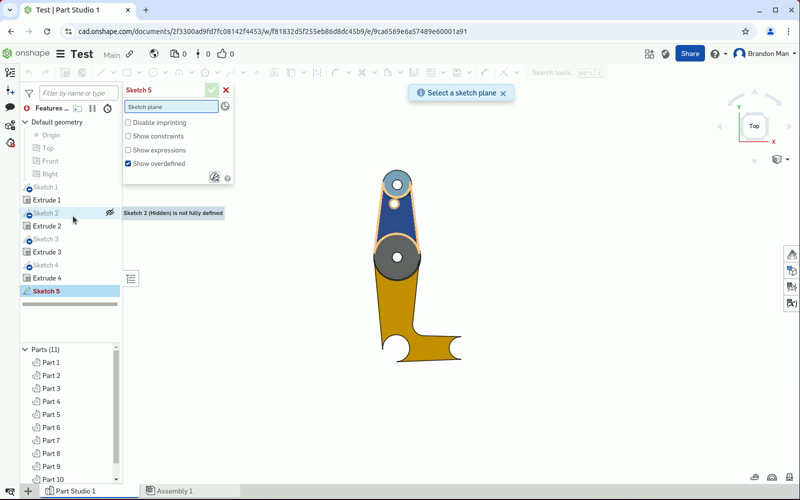
scroll(3)
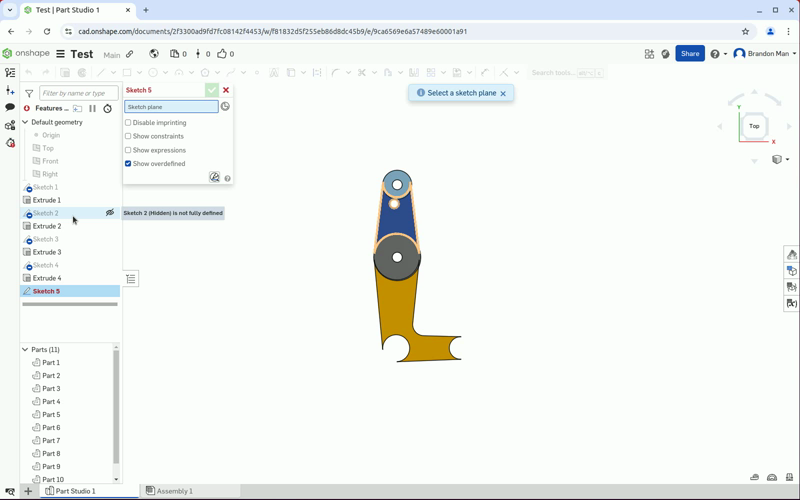
mouse_move(73, 150)
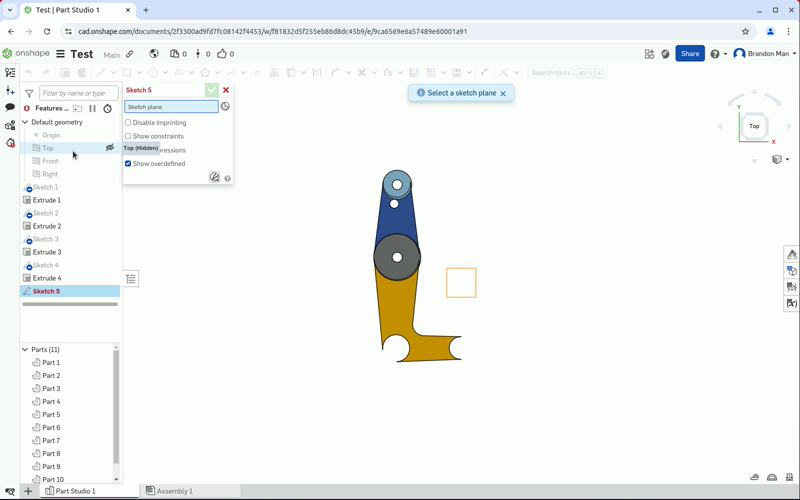
click(73, 150)
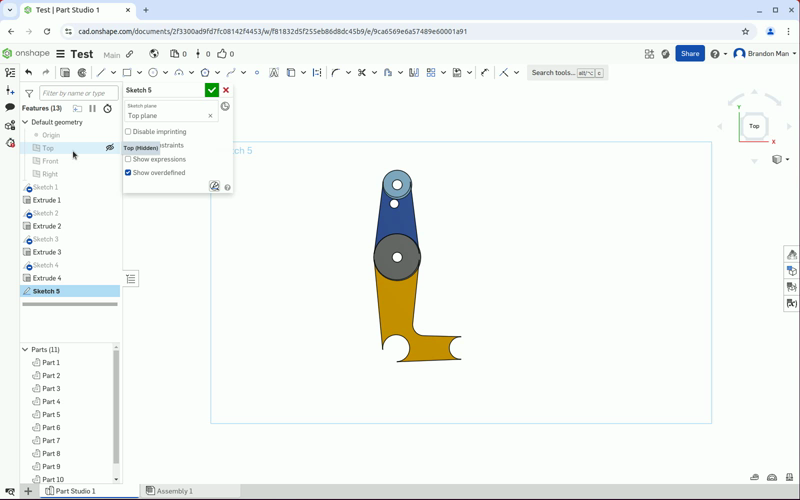
mouse_move(69, 352)
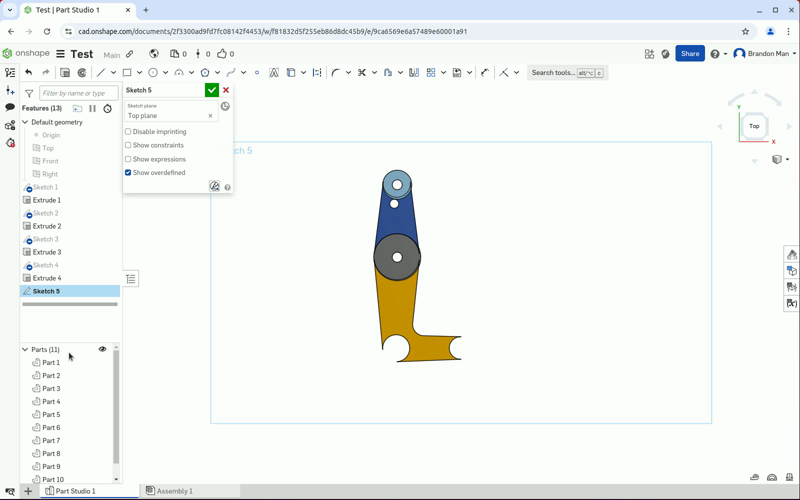
key(y)
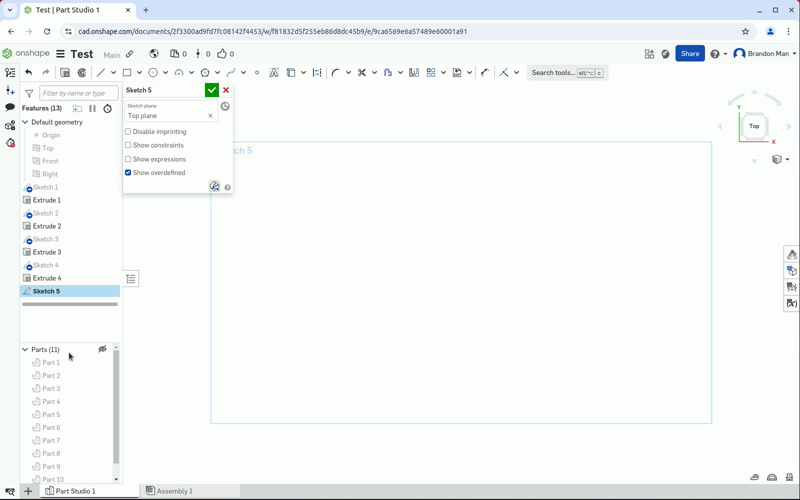
key(c)
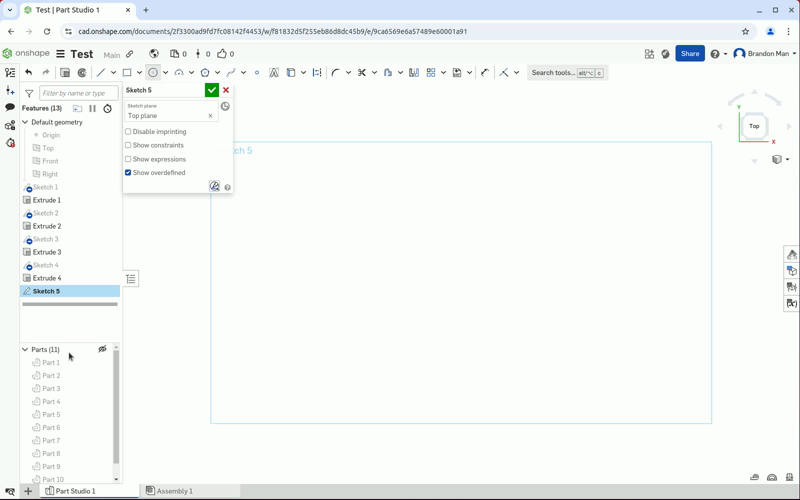
key_down(shift)
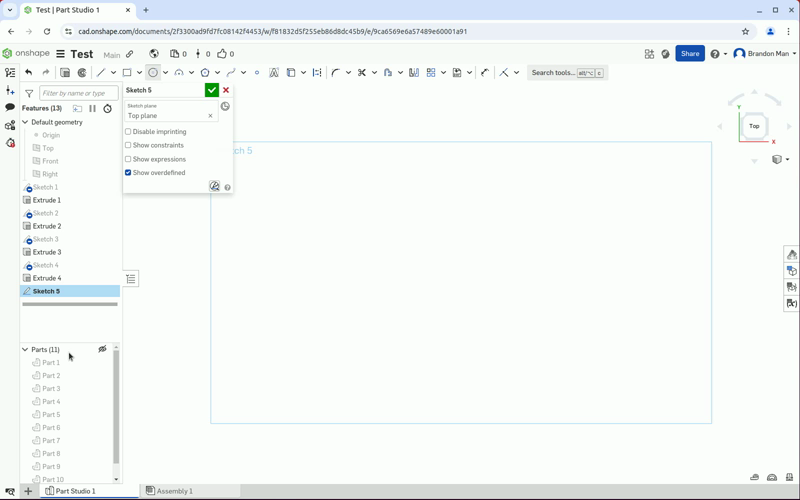
mouse_move(397, 348)
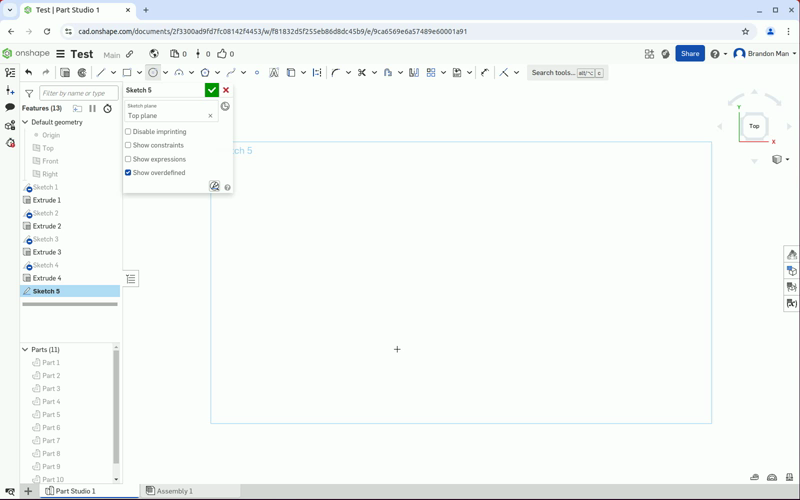
click(397, 348)
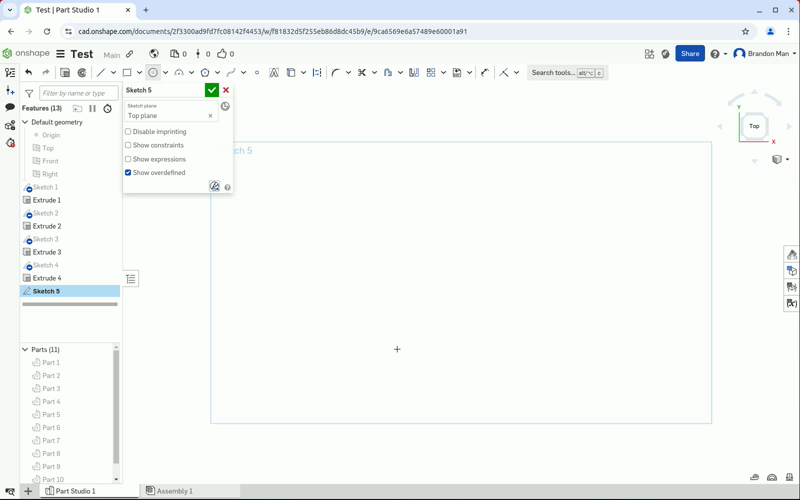
key_up(shift)
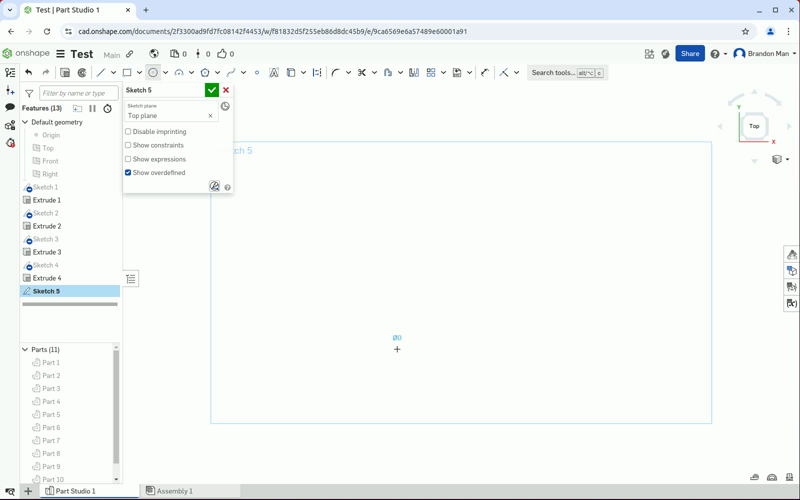
mouse_move(411, 348)
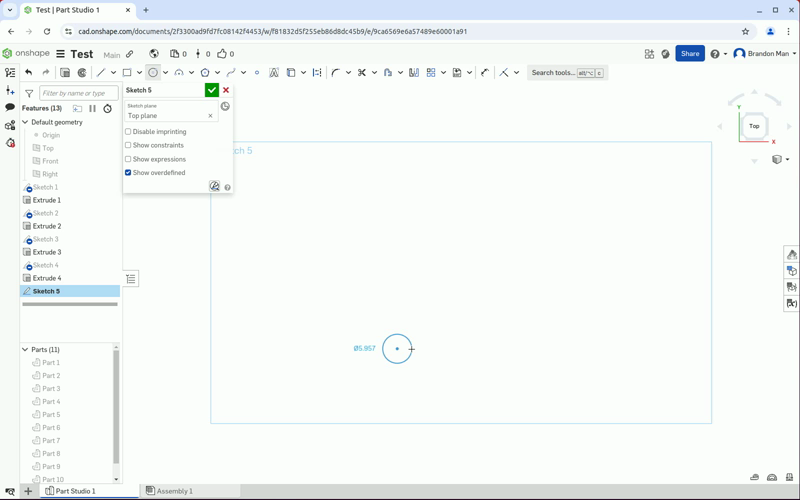
click(411, 348)
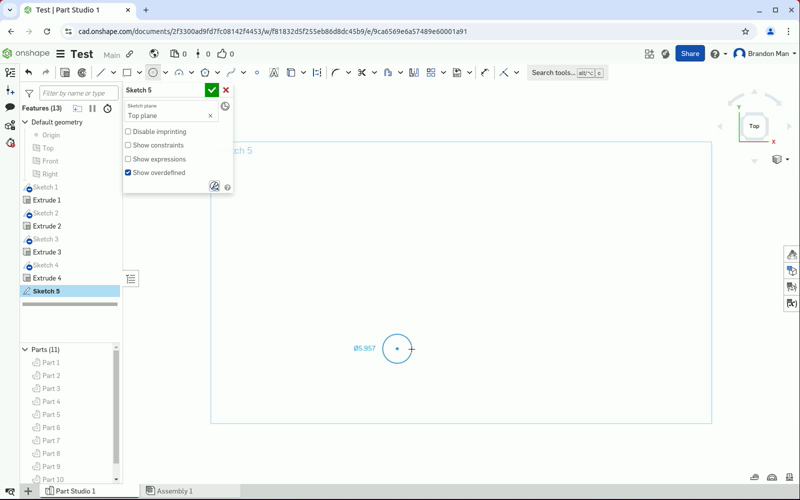
key(esc)
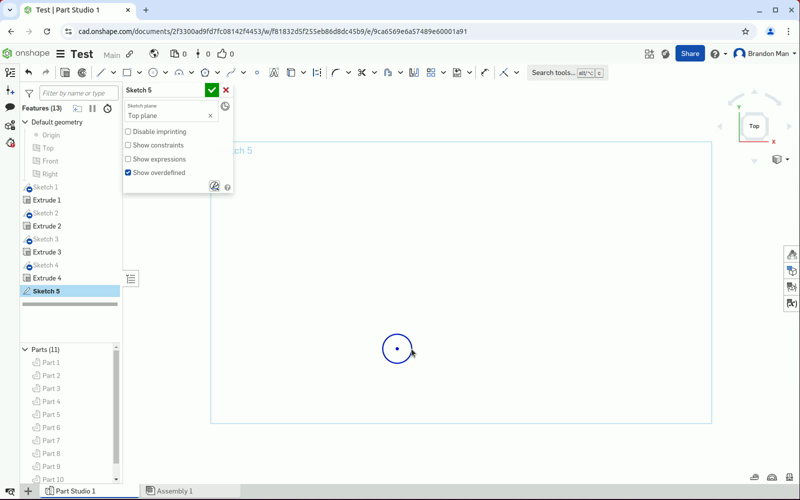
key(c)
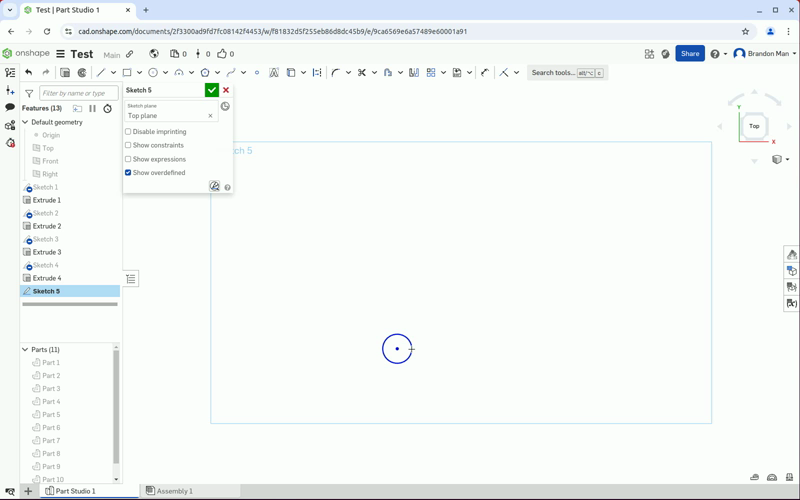
key_down(shift)
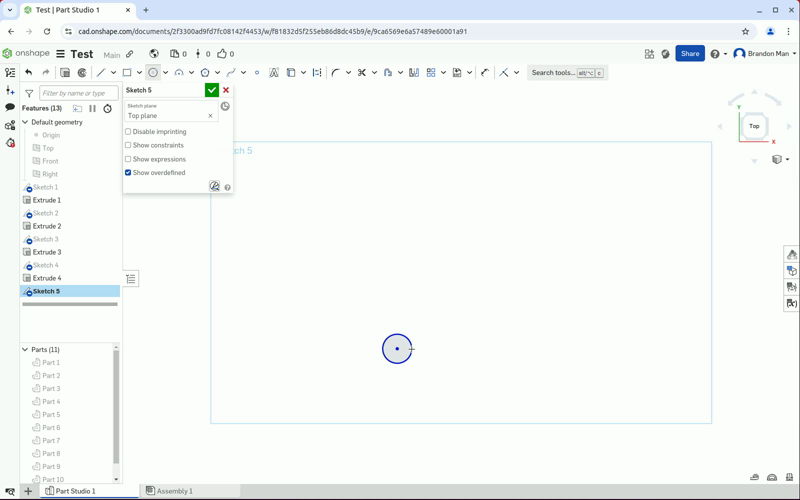
mouse_move(397, 348)
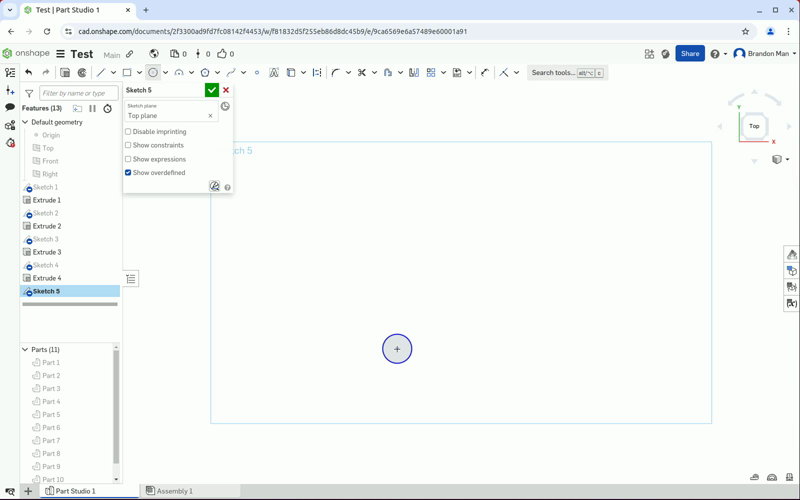
click(397, 348)
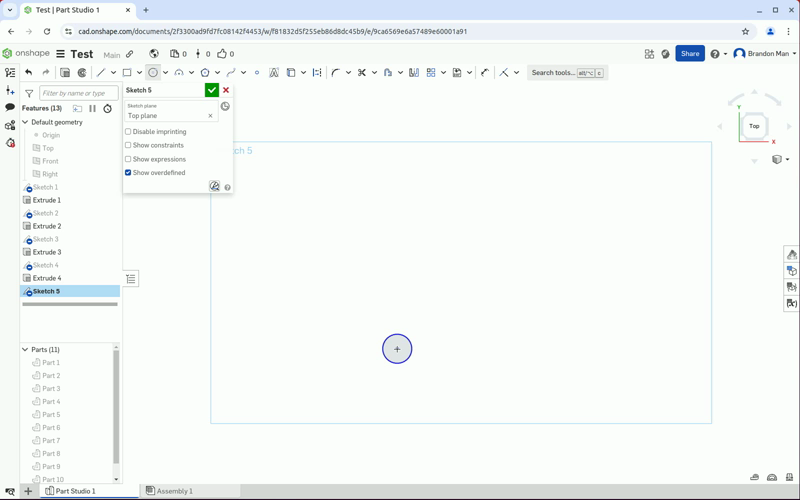
key_up(shift)
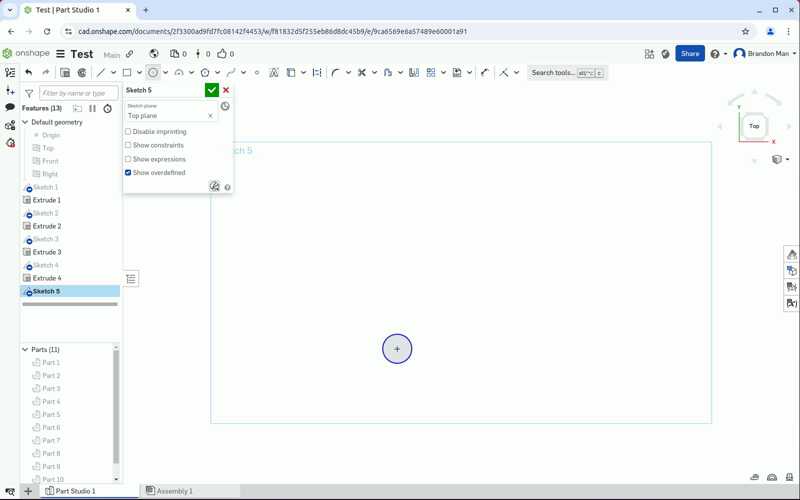
mouse_move(402, 348)
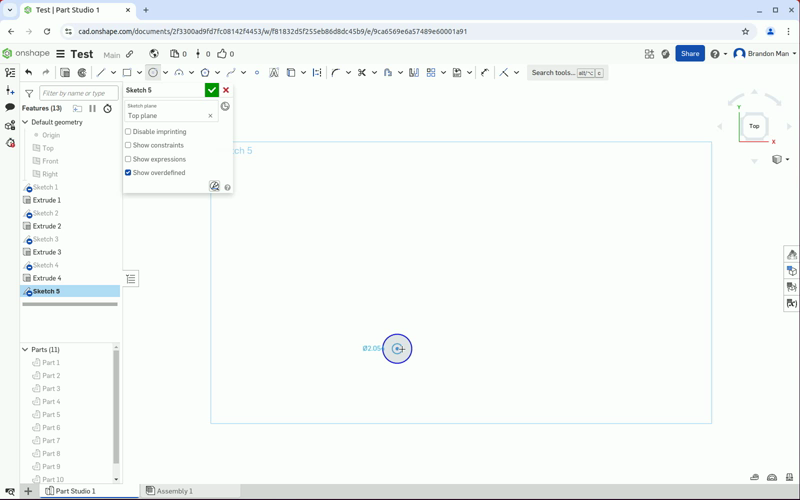
click(402, 348)
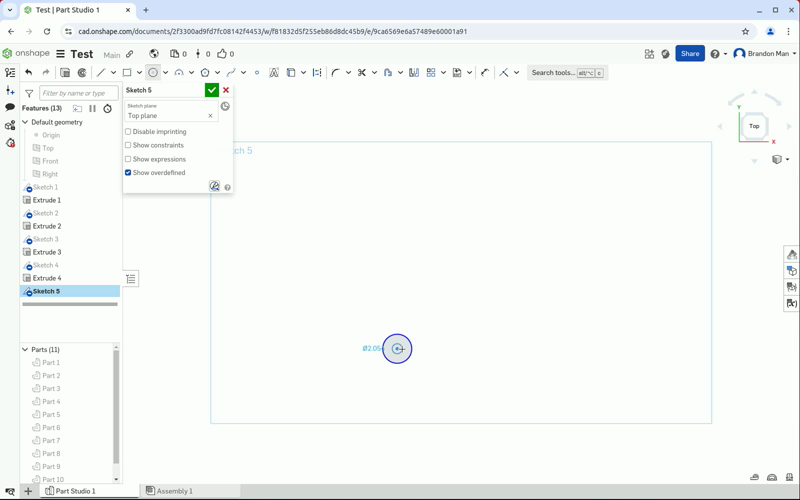
key(esc)
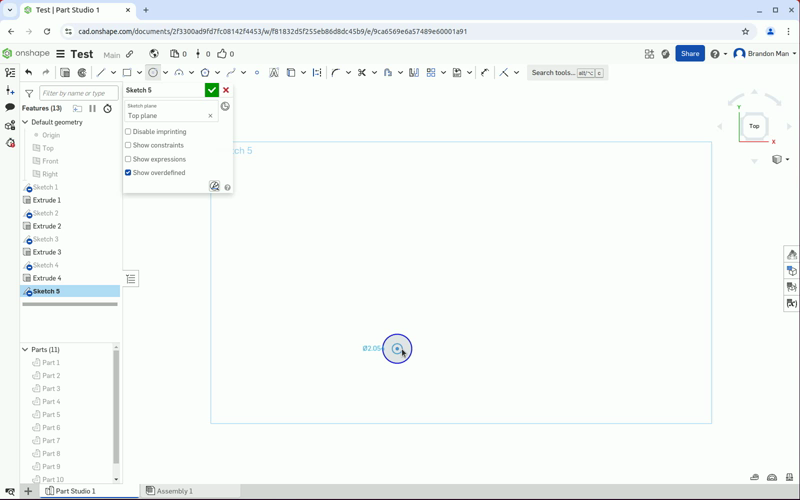
mouse_move(390, 342)
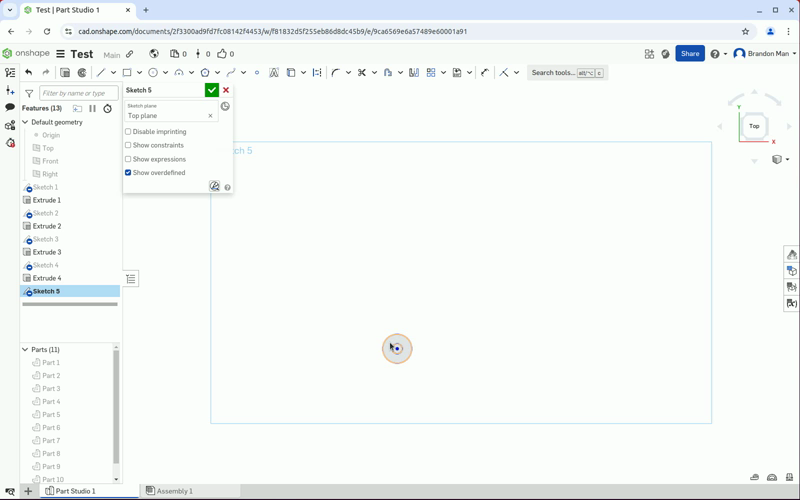
scroll(6)
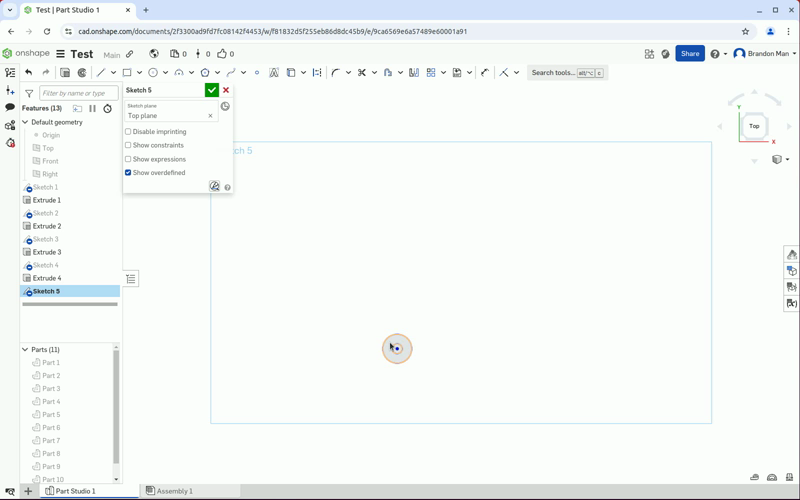
scroll(6)
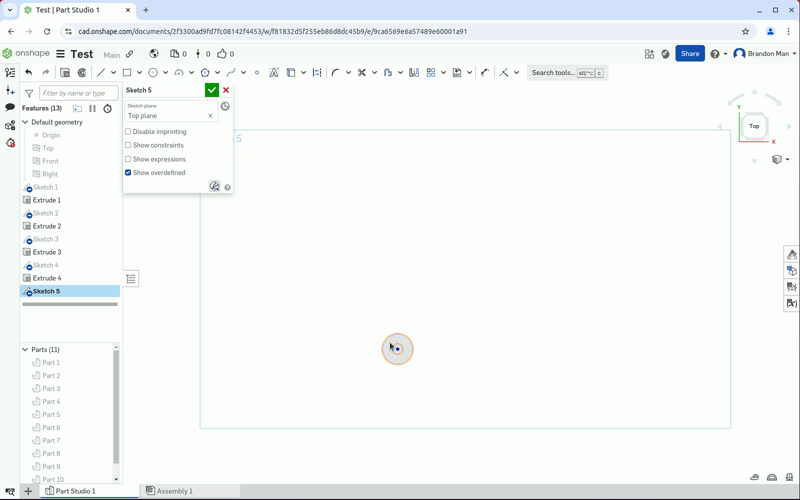
scroll(6)
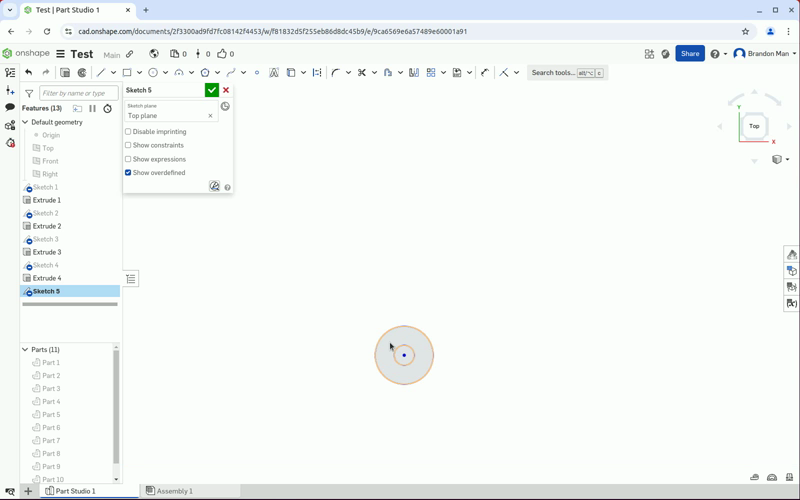
scroll(6)
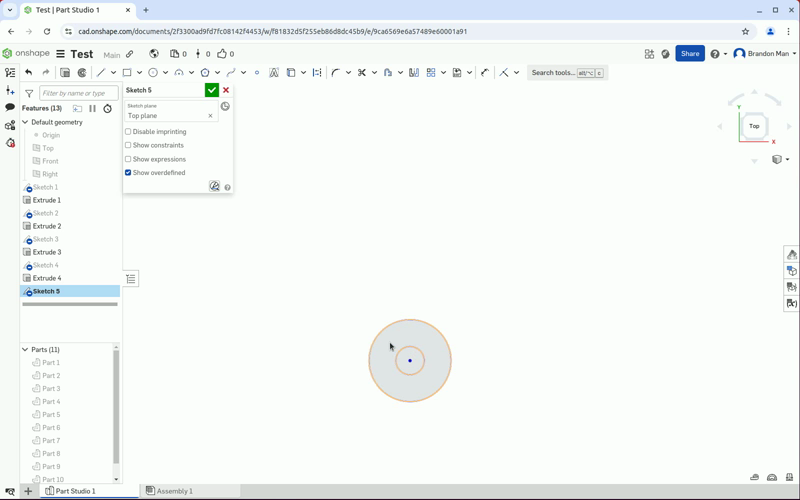
scroll(6)
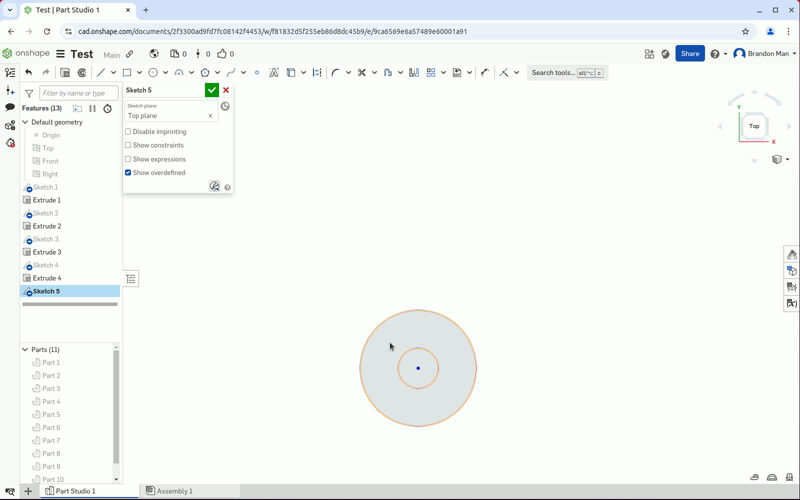
scroll(6)
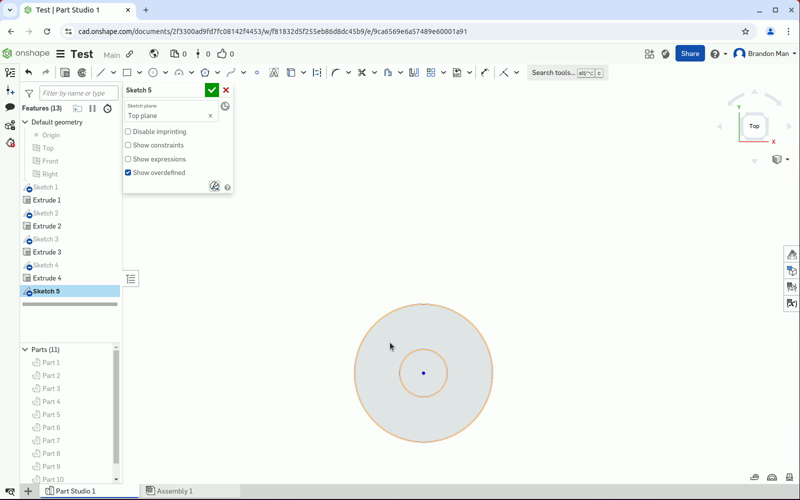
scroll(6)
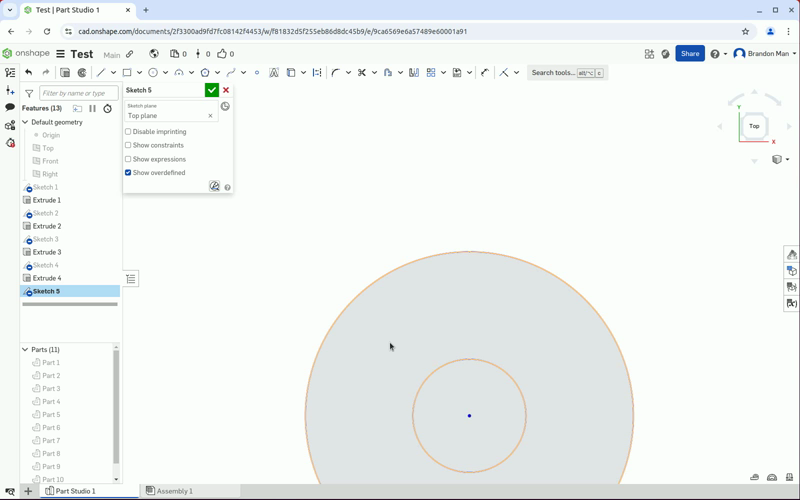
click(390, 342)
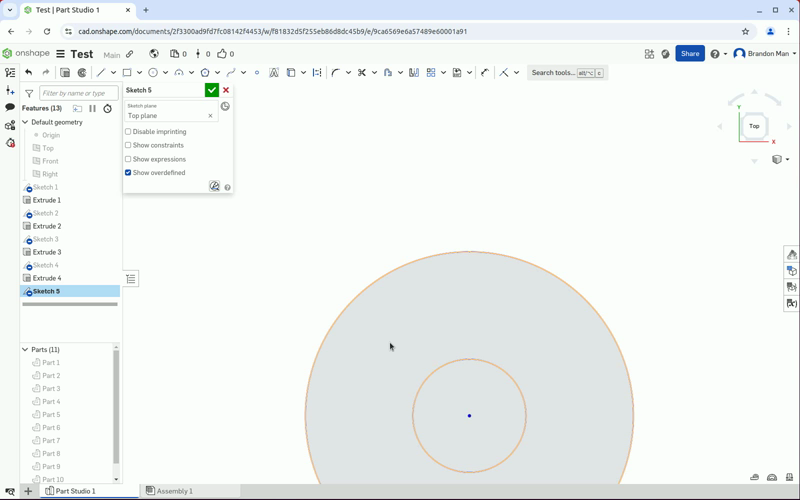
scroll(-6)
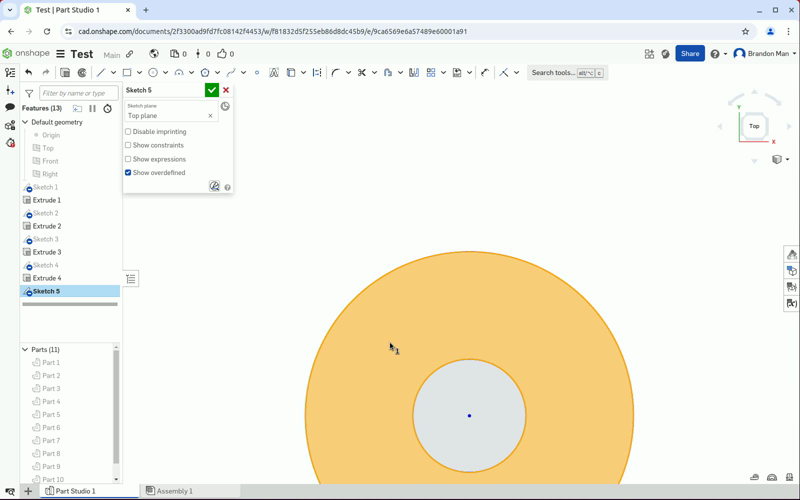
scroll(-6)
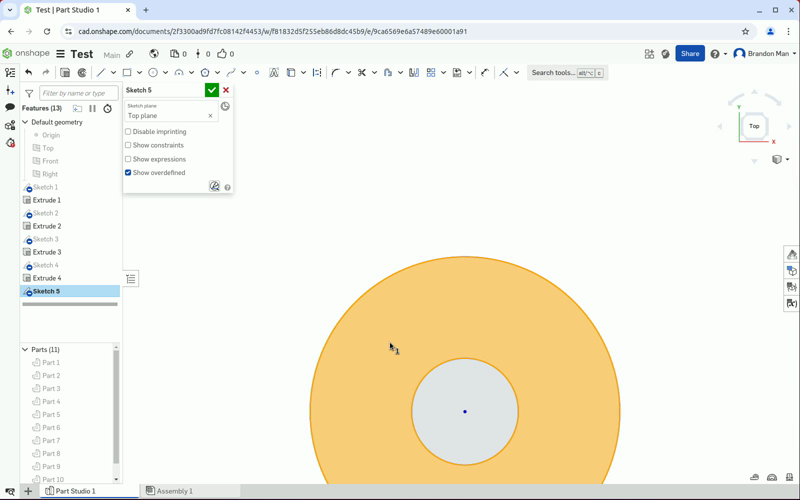
scroll(-6)
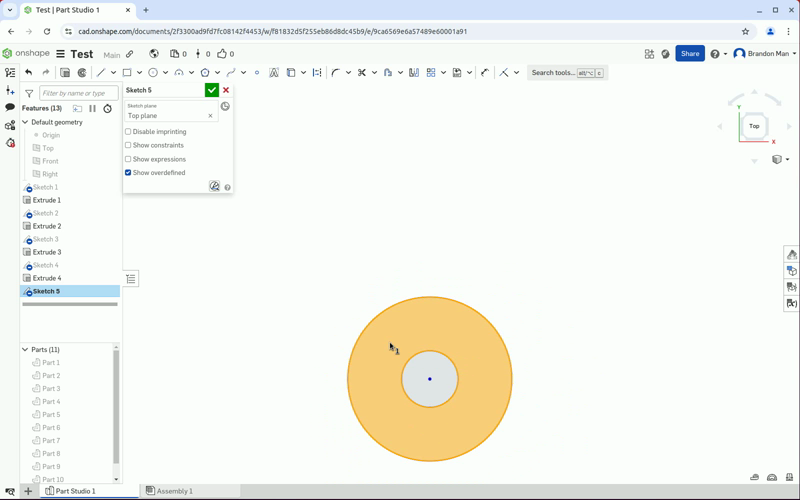
scroll(-6)
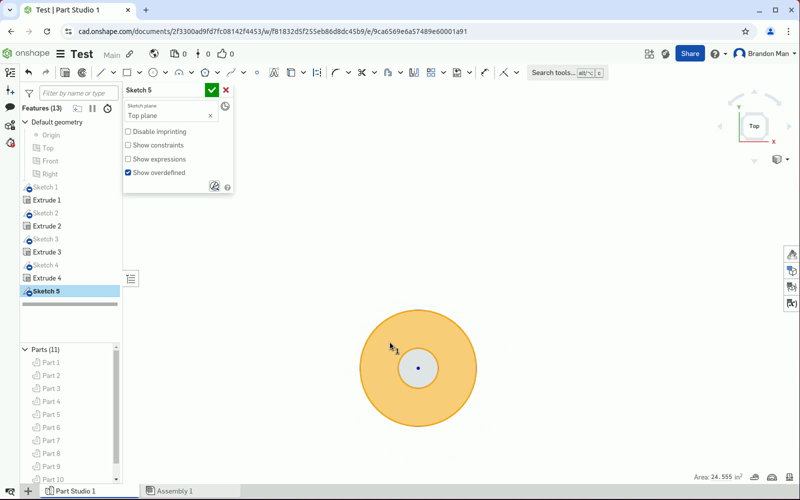
scroll(-6)
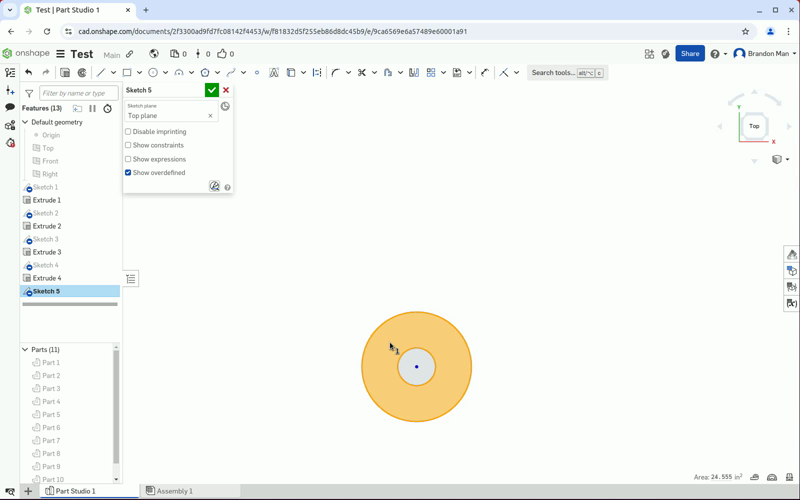
scroll(-6)
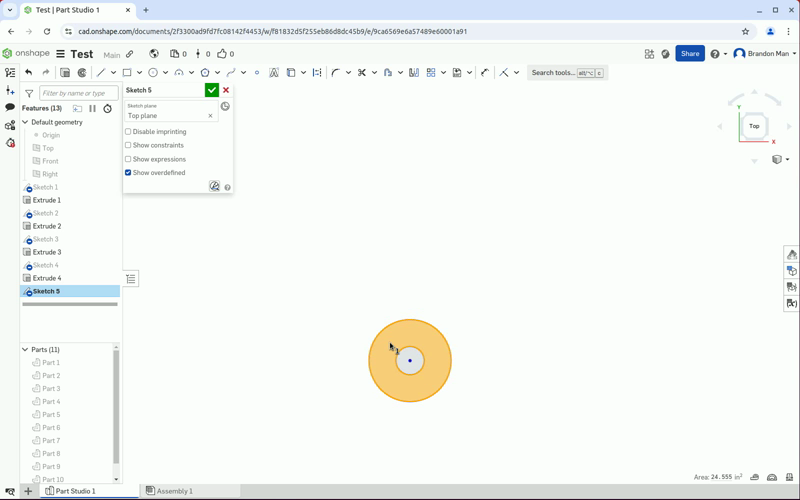
scroll(-6)
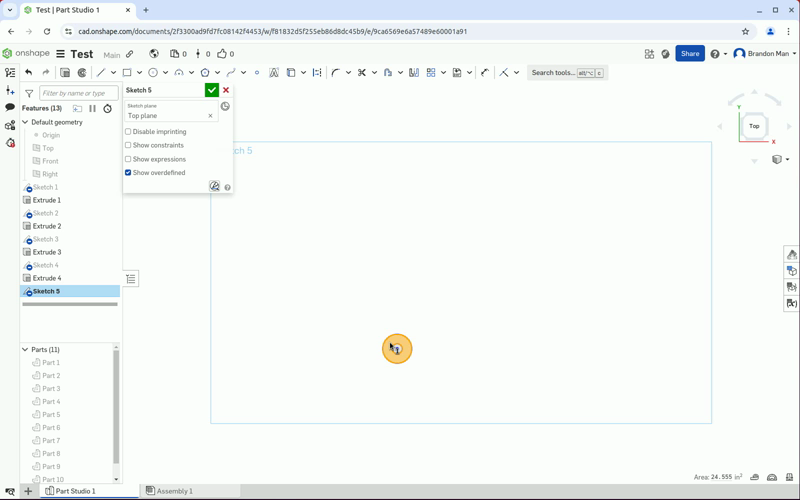
mouse_move(69, 352)
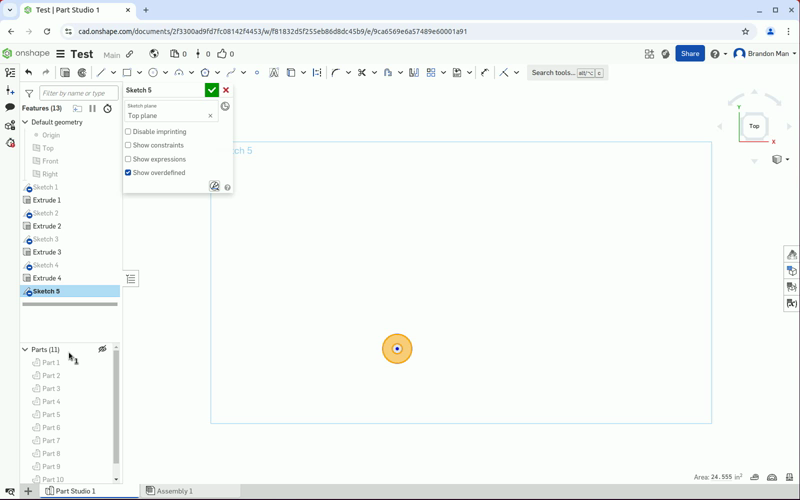
key(shift+y)
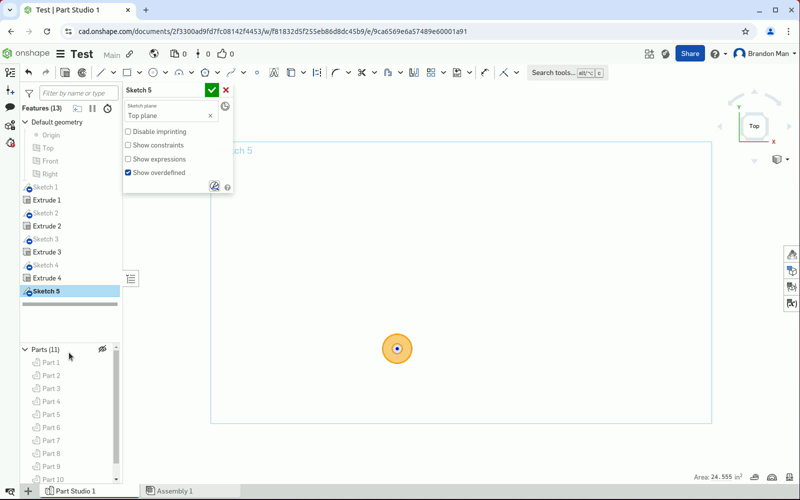
key(shift+e)
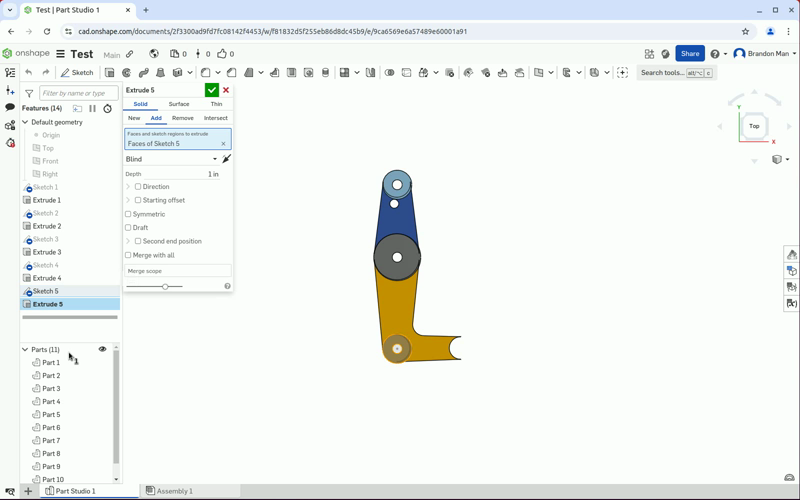
mouse_move(143, 106)
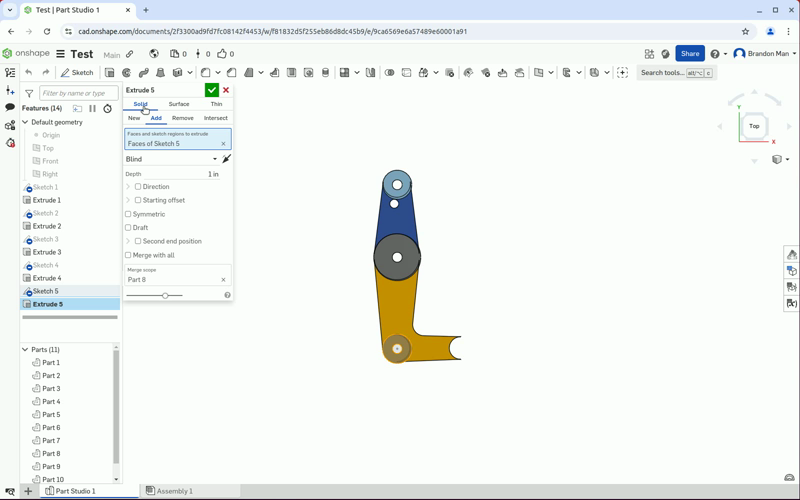
click(143, 106)
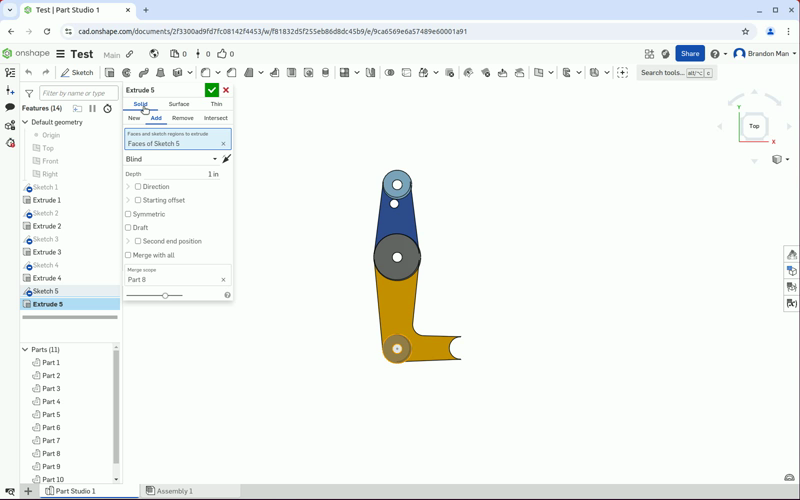
mouse_move(137, 120)
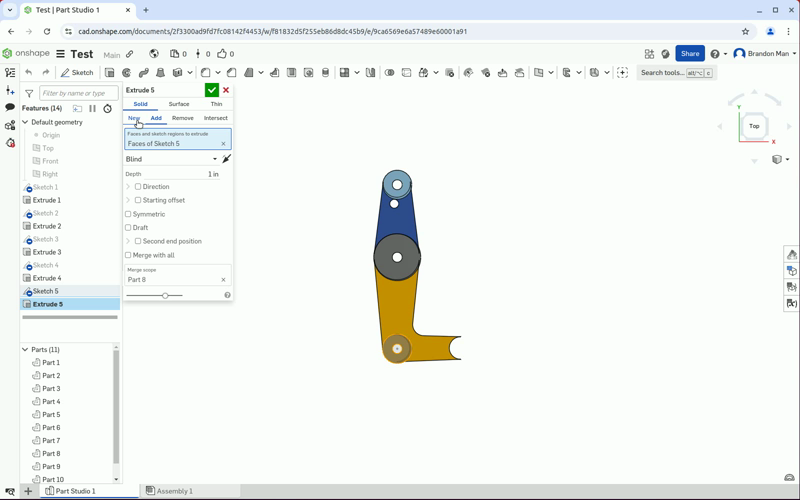
click(137, 120)
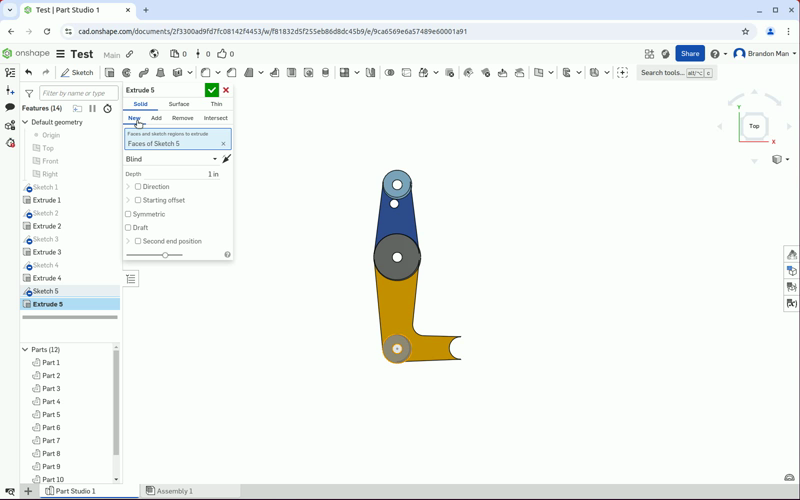
key(tab, 4)
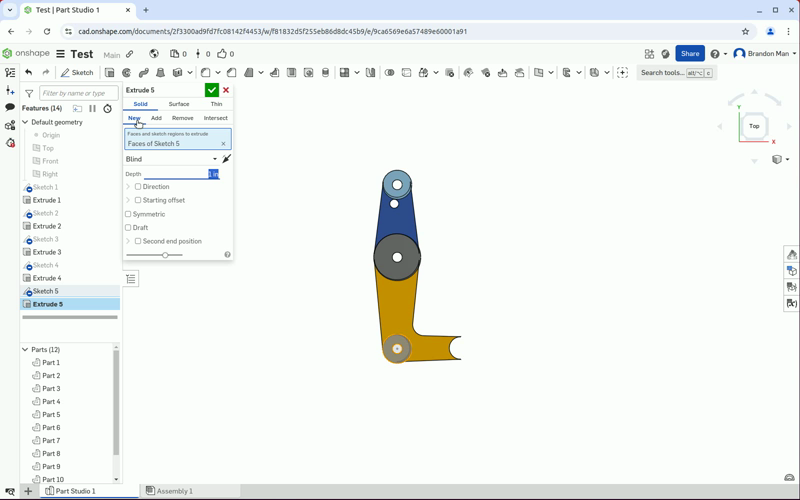
text(0.963)
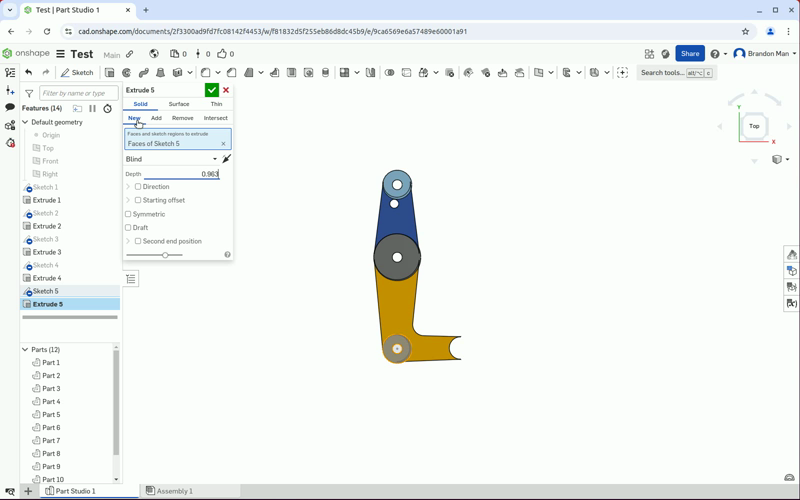
key(enter)
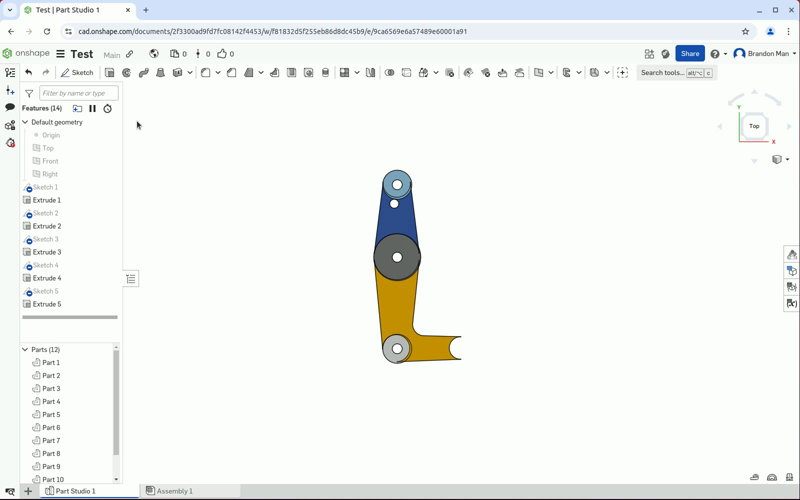
key(shift+h)
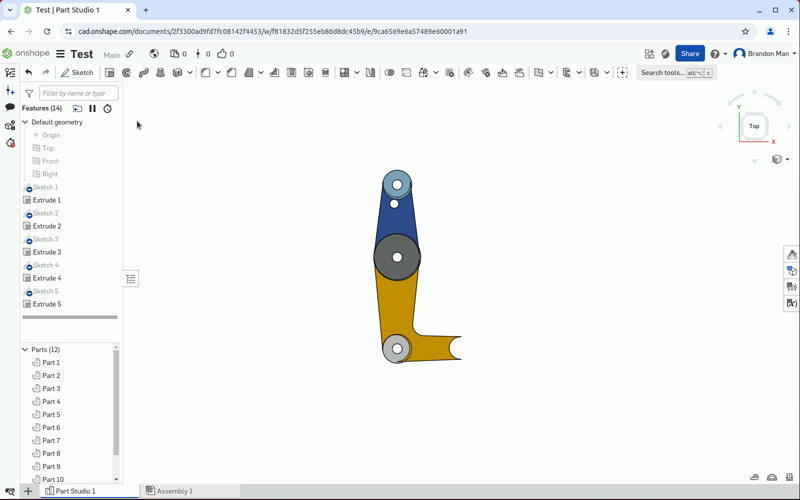
key(shift+h)
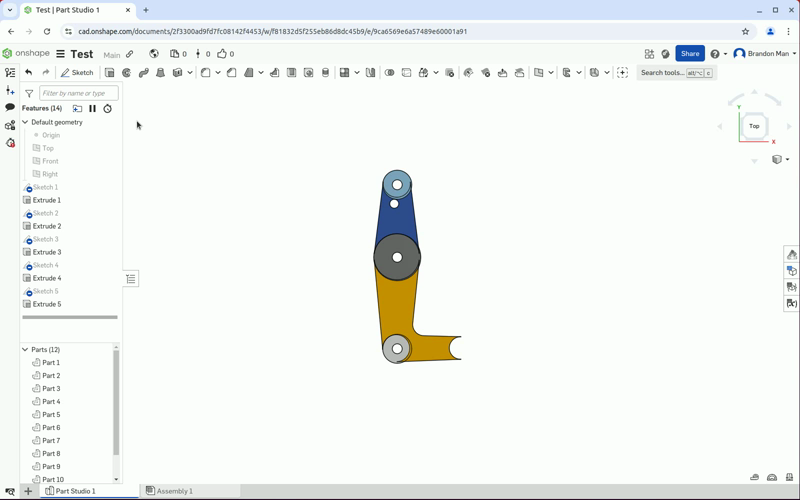
mouse_move(73, 189)
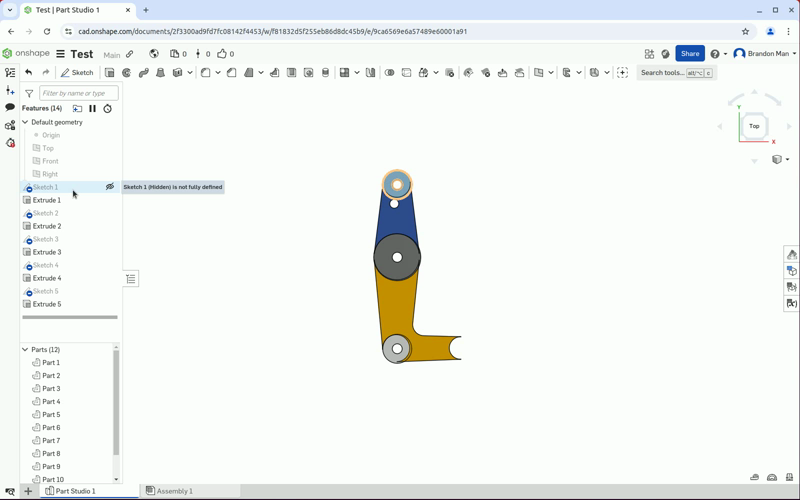
click(73, 189)
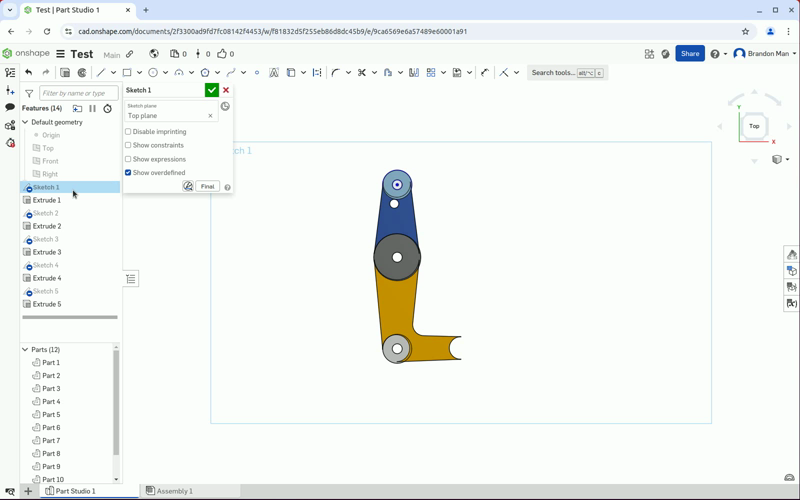
mouse_move(229, 92)
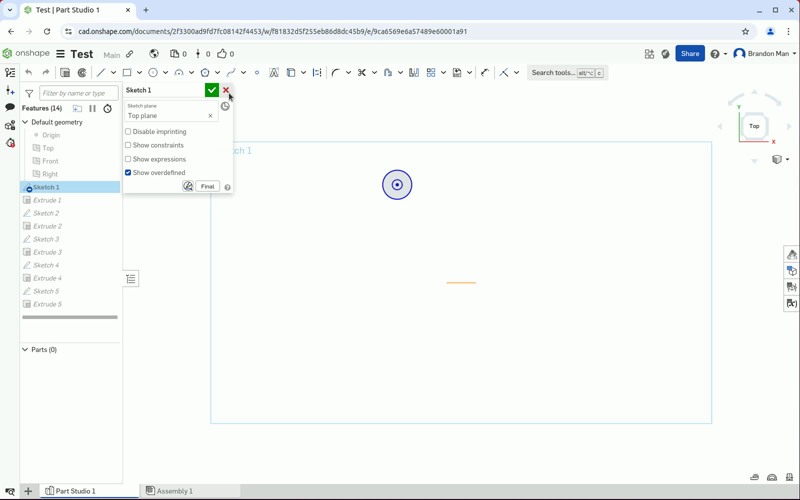
click(229, 92)
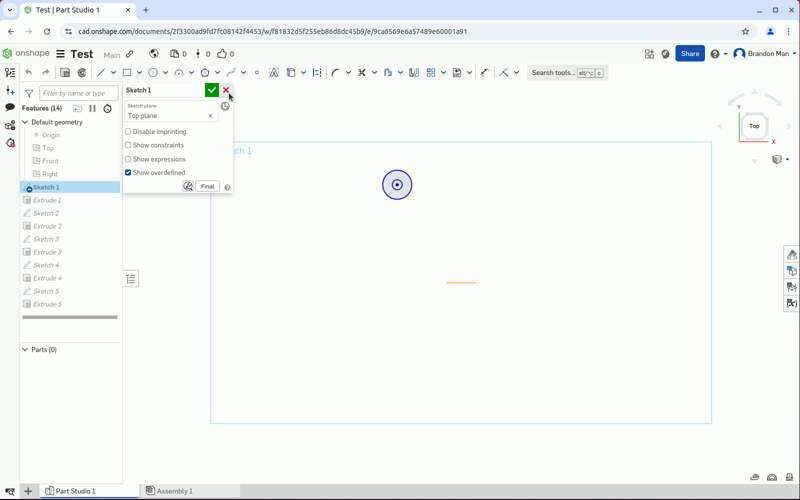
key(shift+s)
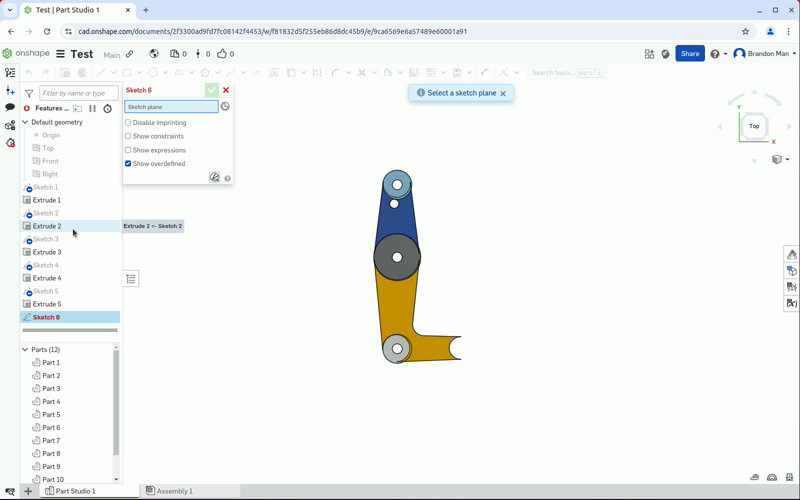
scroll(3)
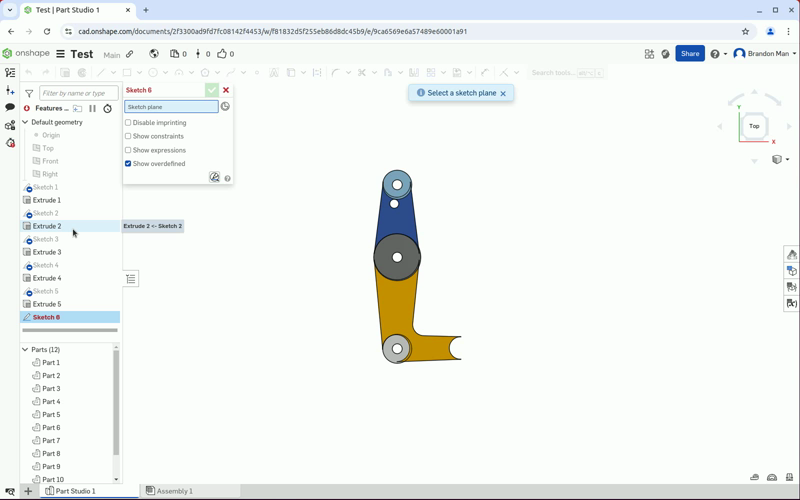
mouse_move(73, 150)
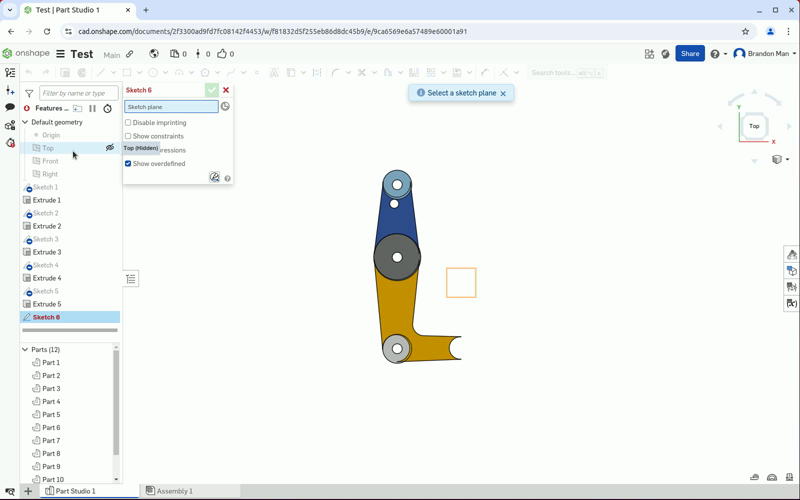
click(73, 150)
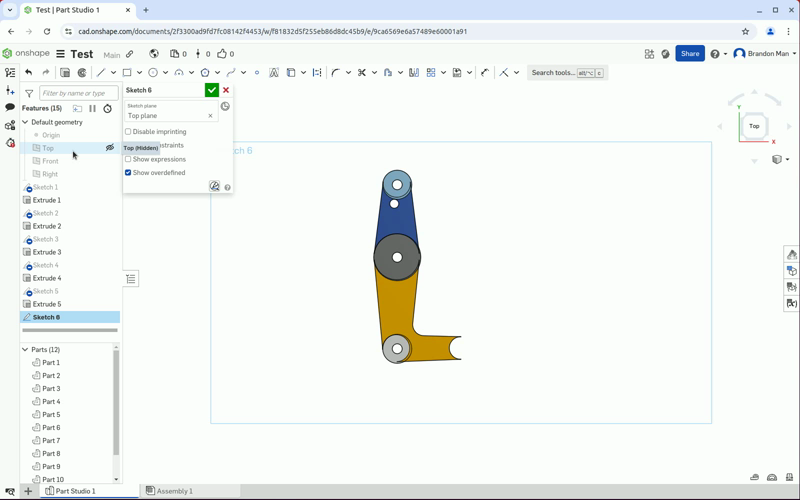
mouse_move(69, 352)
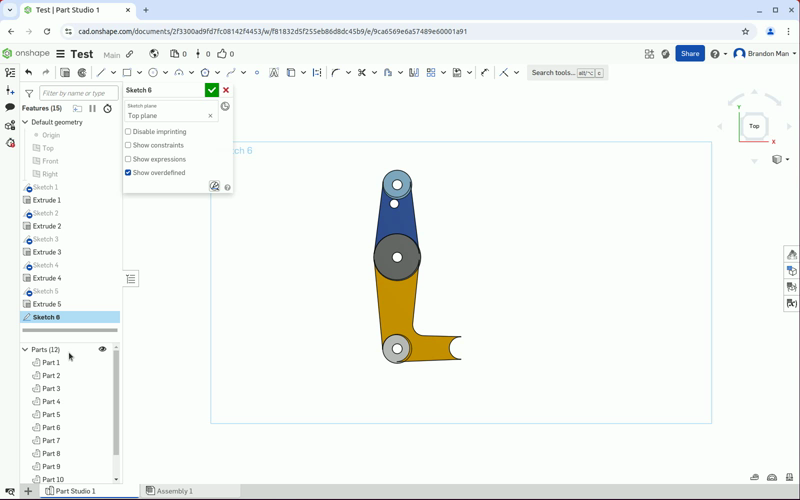
key(y)
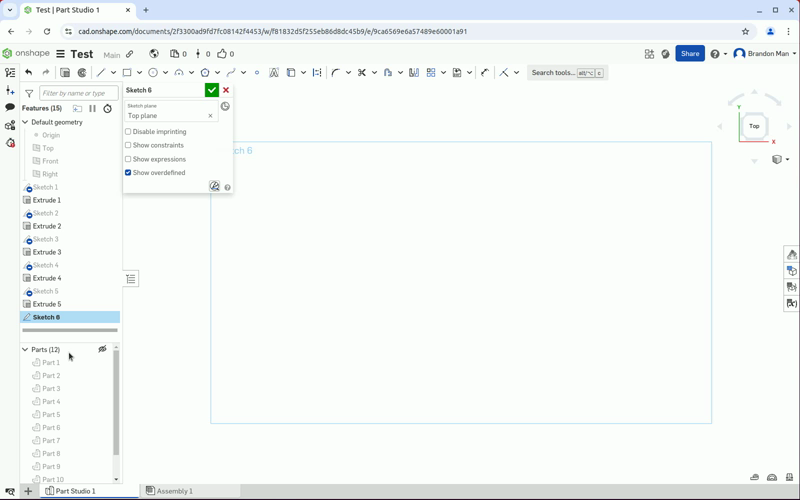
key(c)
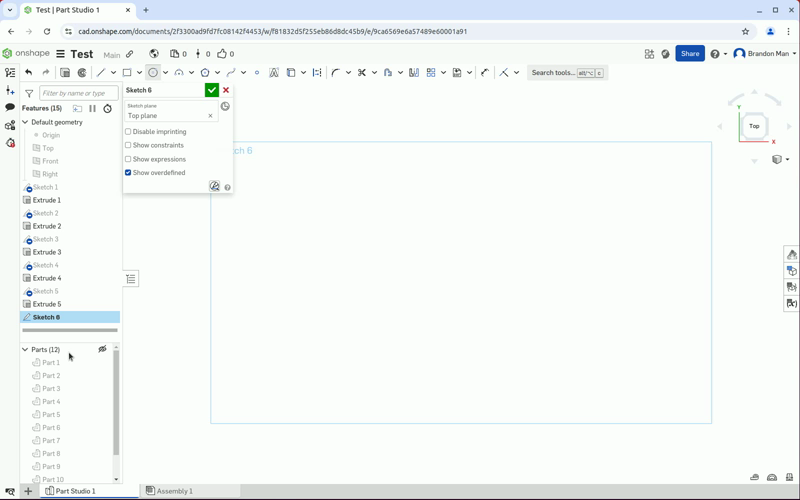
key_down(shift)
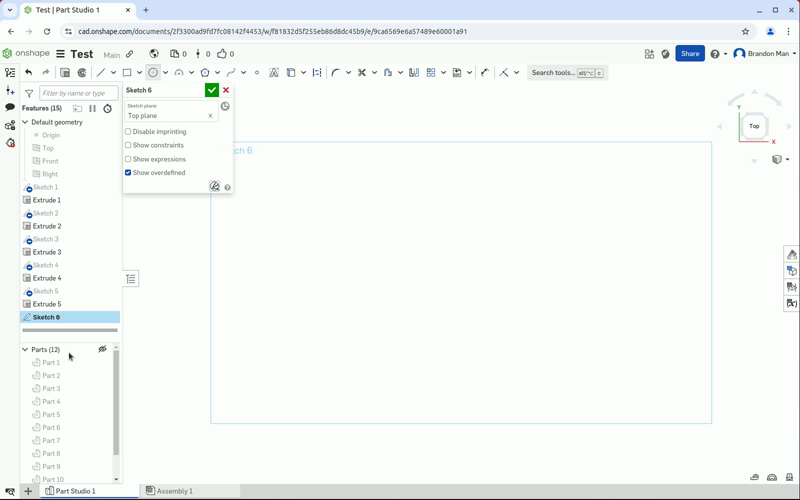
mouse_move(460, 348)
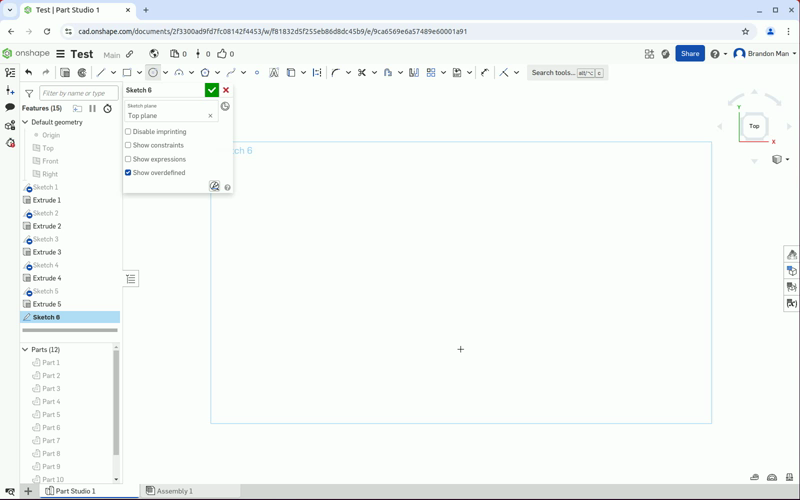
click(460, 348)
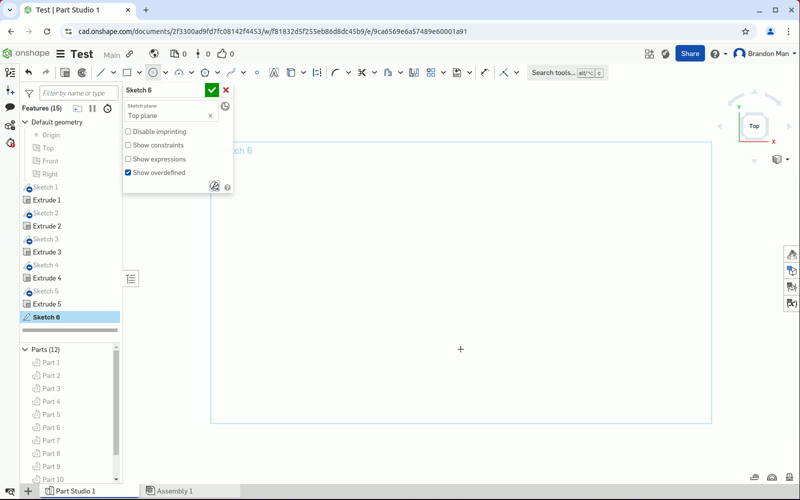
key_up(shift)
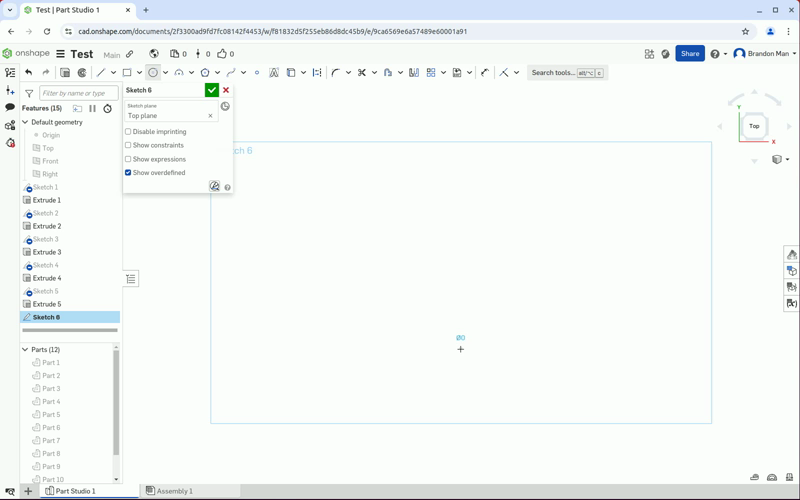
mouse_move(472, 348)
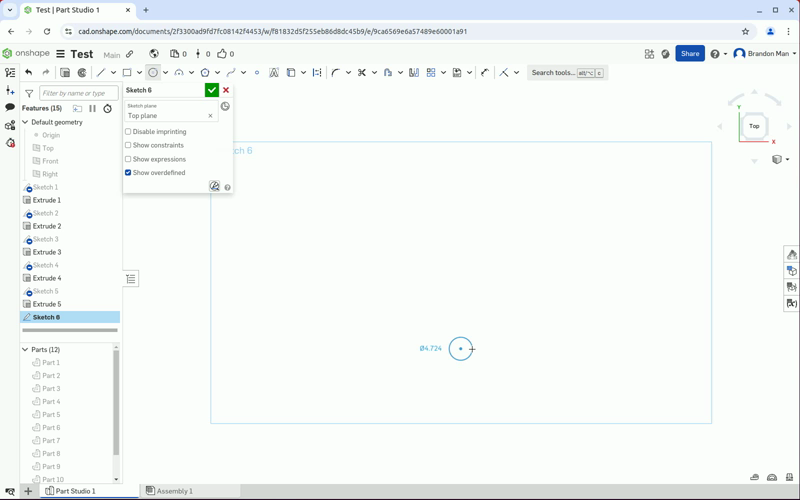
click(472, 348)
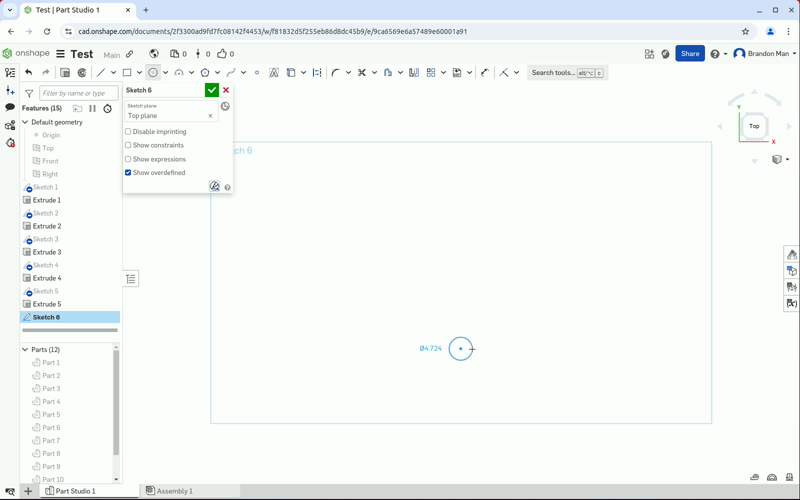
key(esc)
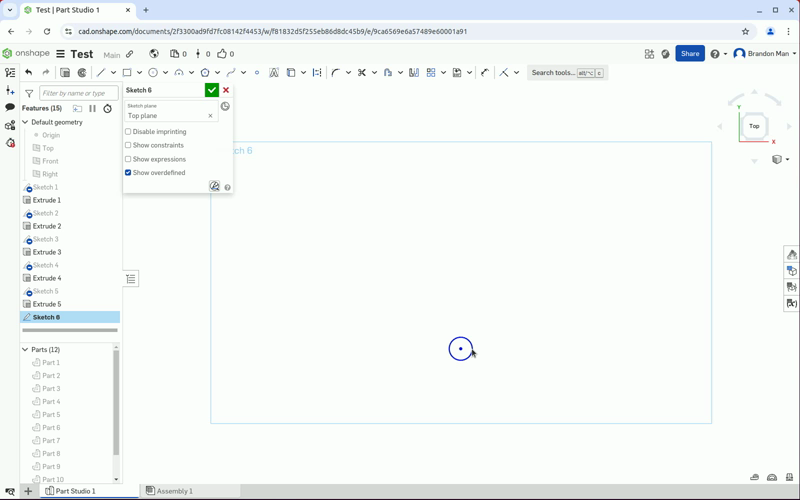
key(c)
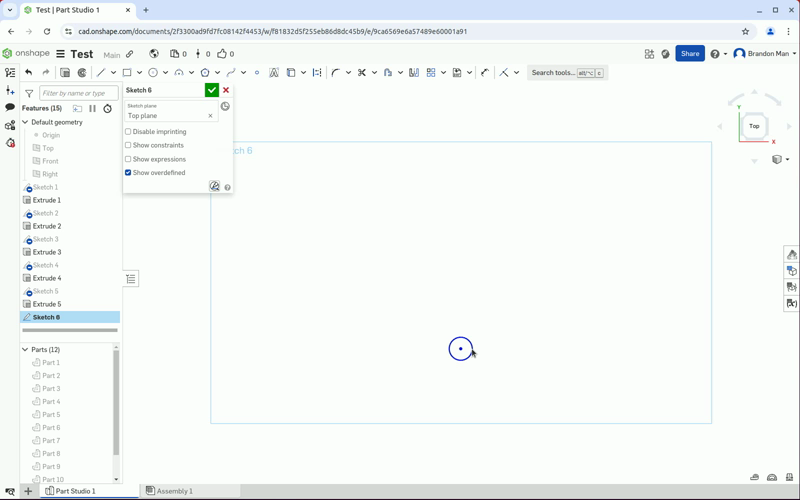
key_down(shift)
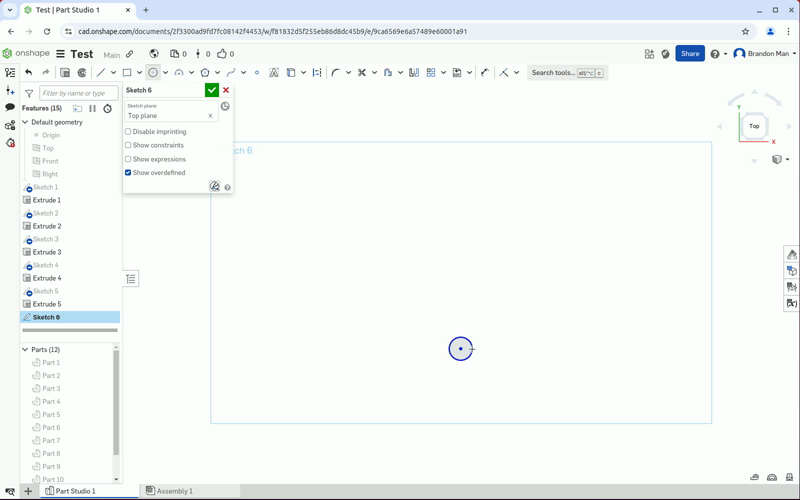
mouse_move(460, 348)
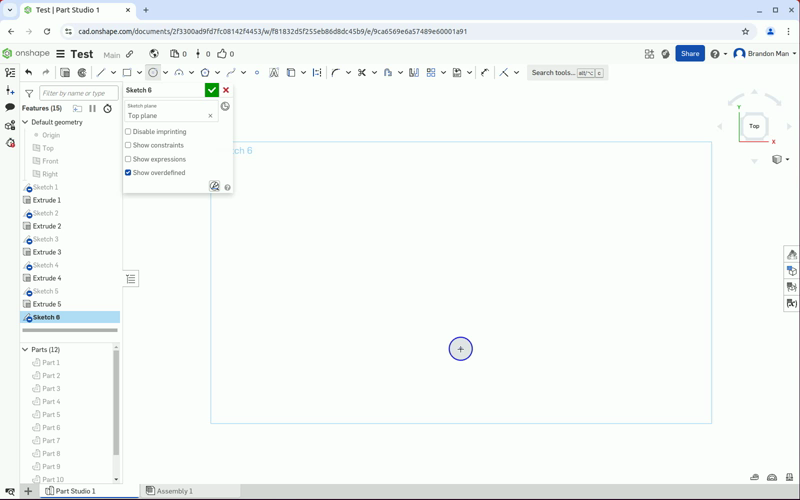
click(460, 348)
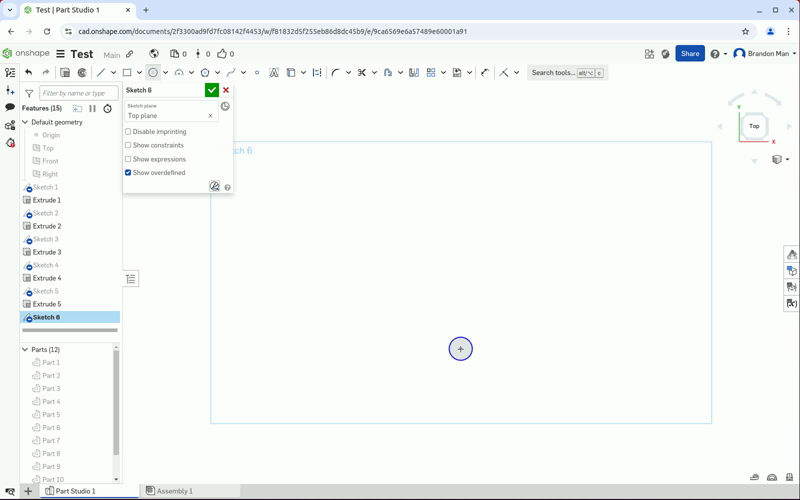
key_up(shift)
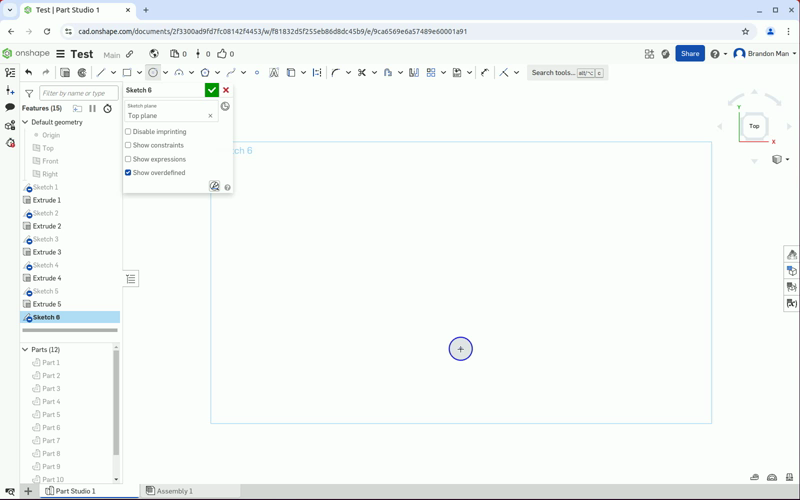
mouse_move(465, 348)
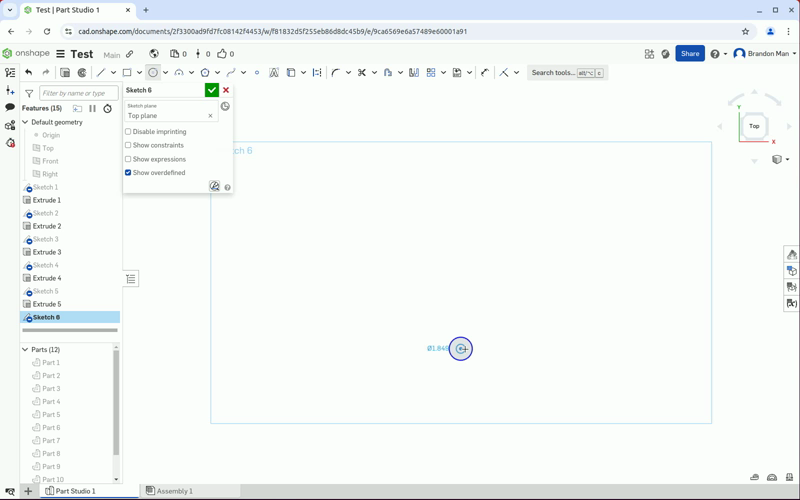
click(465, 348)
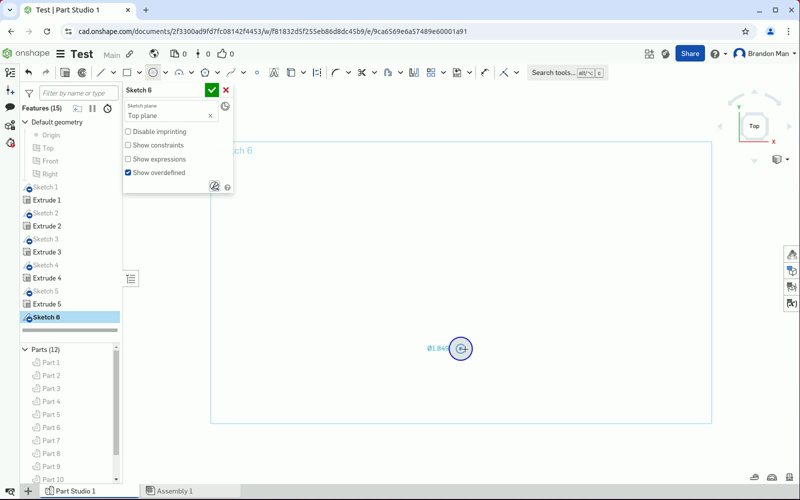
key(esc)
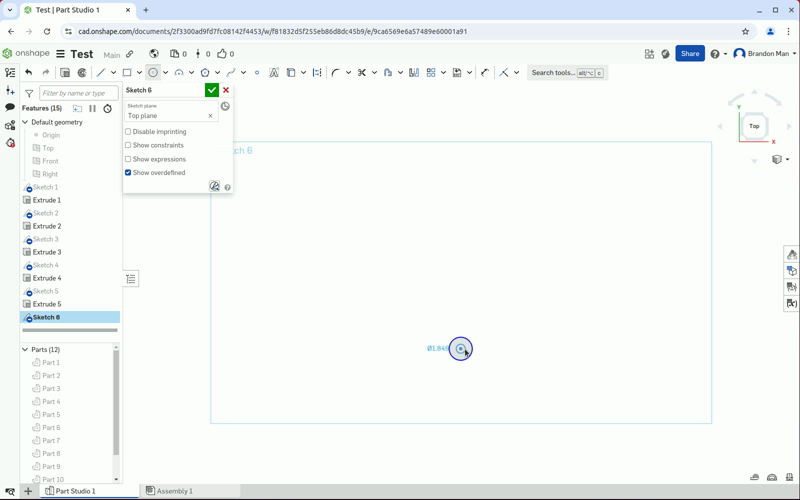
mouse_move(469, 342)
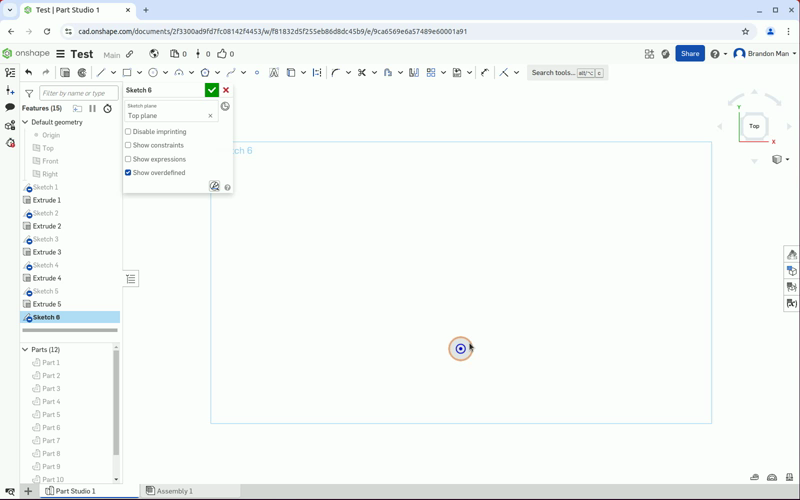
scroll(6)
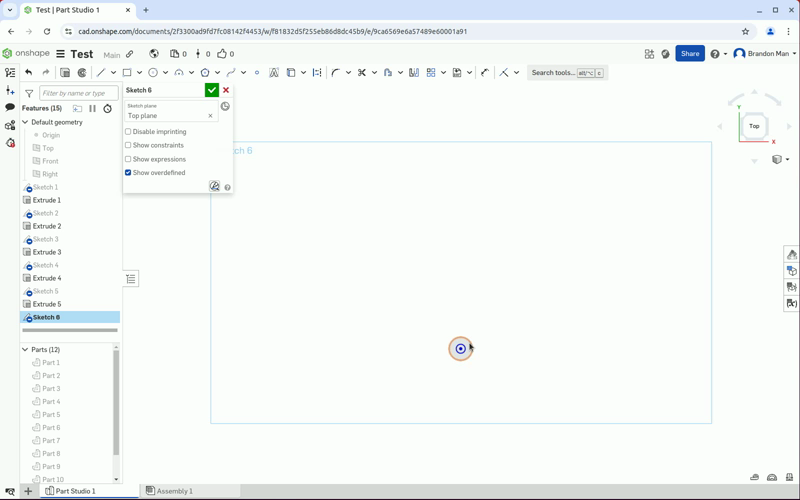
scroll(6)
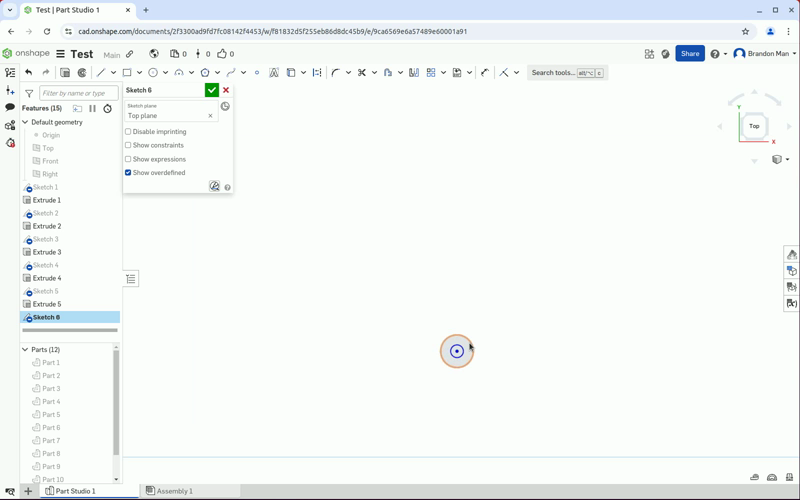
scroll(6)
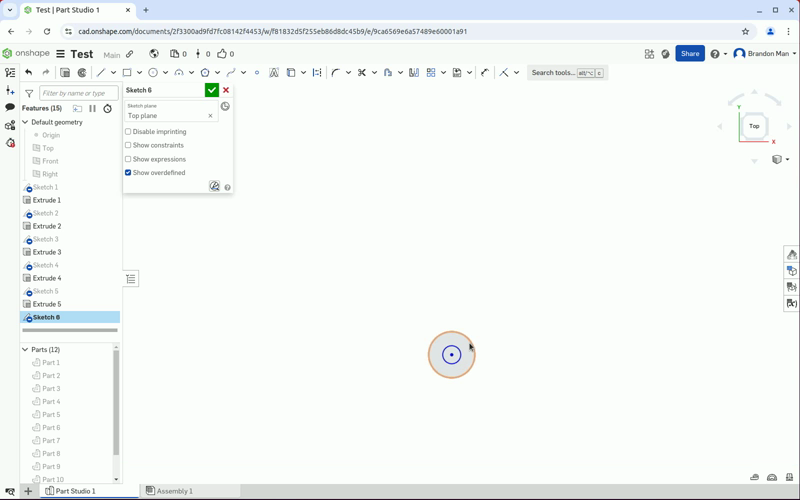
scroll(6)
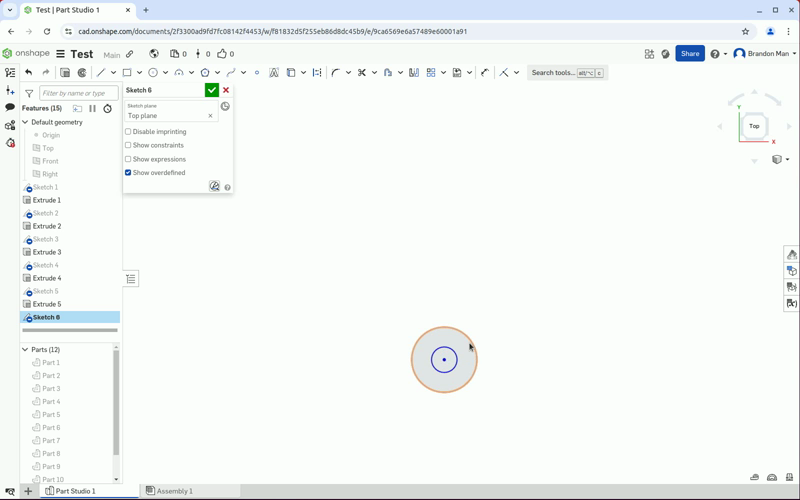
scroll(6)
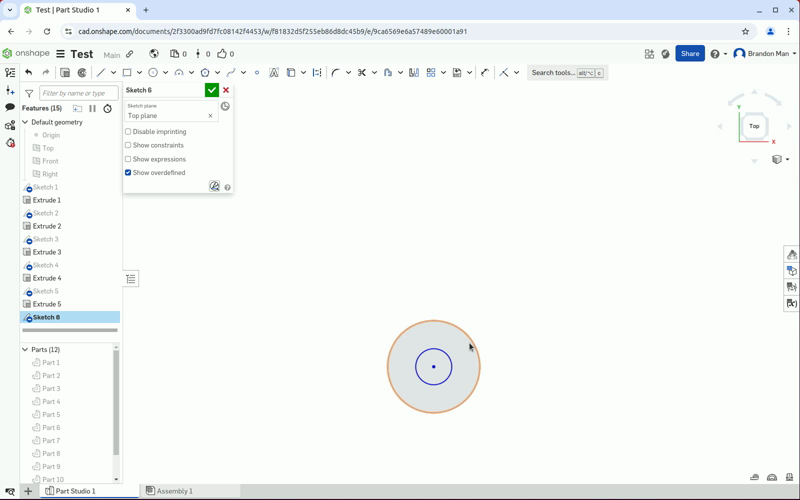
scroll(6)
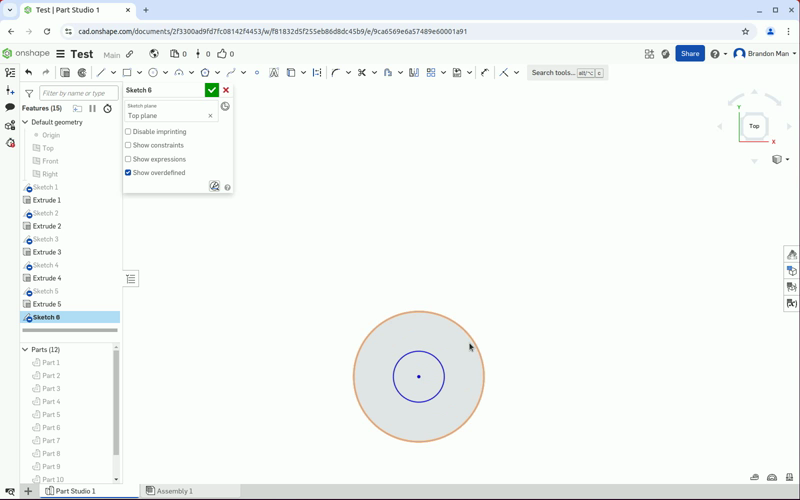
scroll(6)
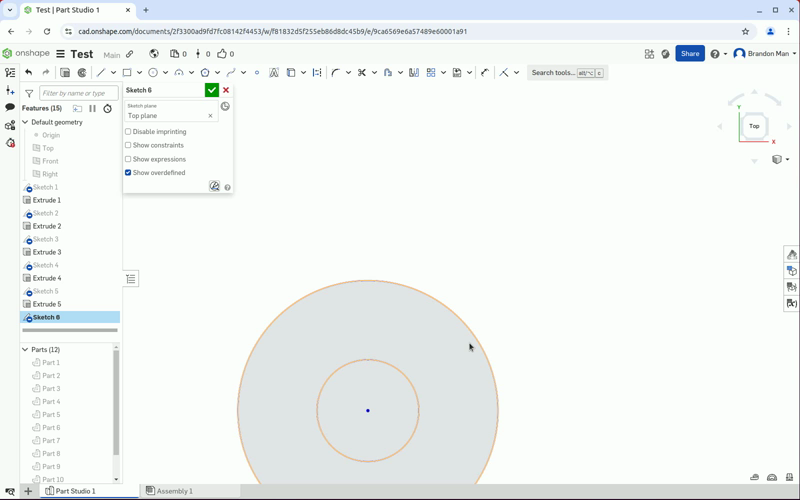
click(469, 342)
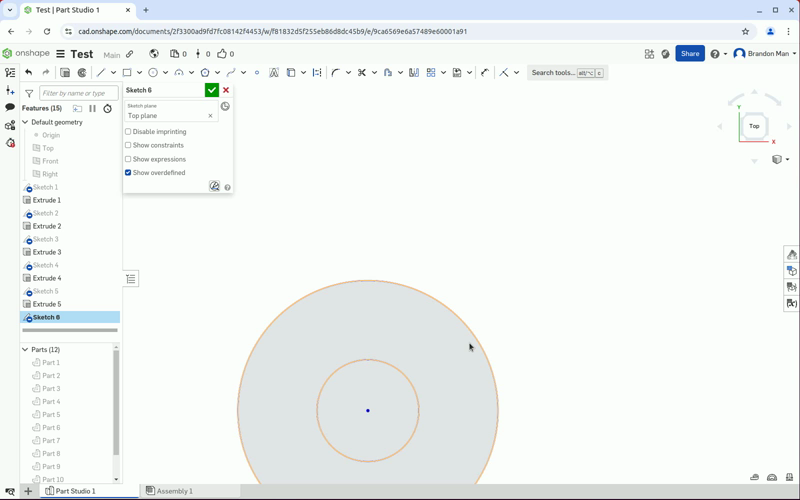
scroll(-6)
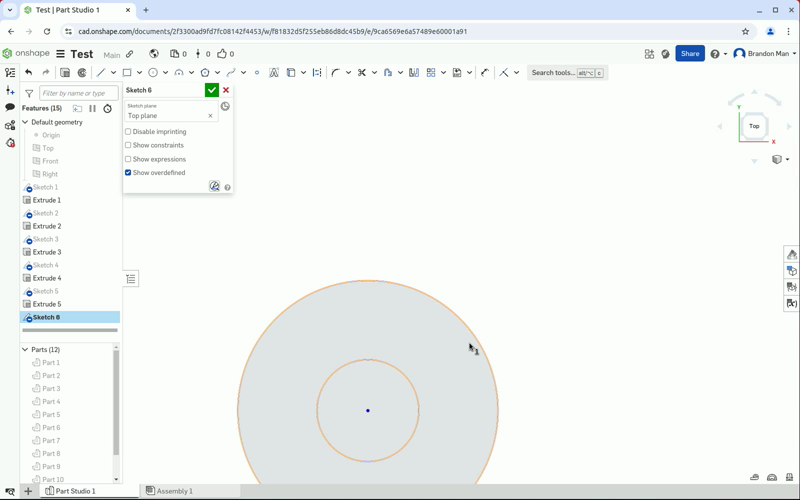
scroll(-6)
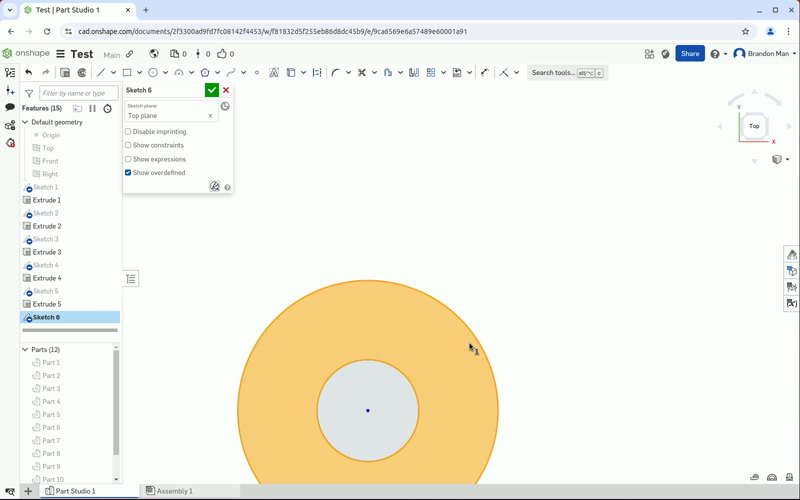
scroll(-6)
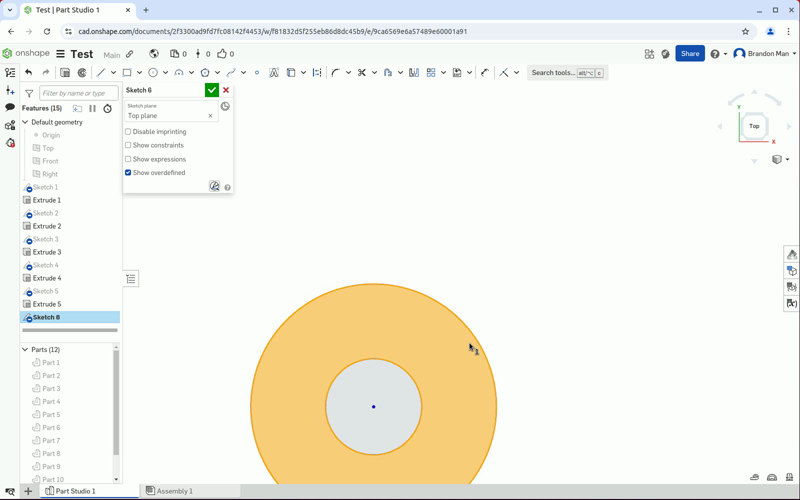
scroll(-6)
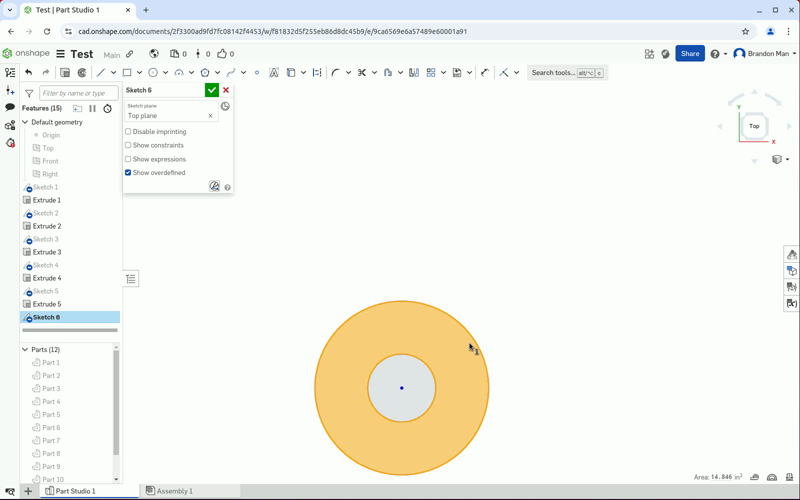
scroll(-6)
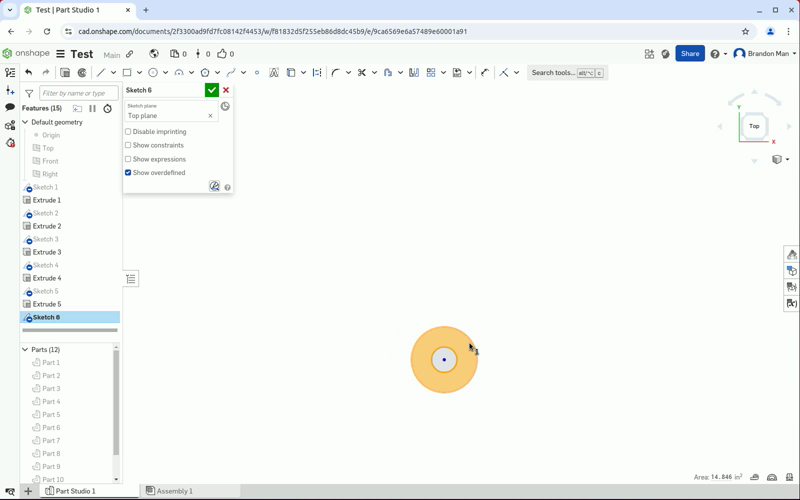
scroll(-6)
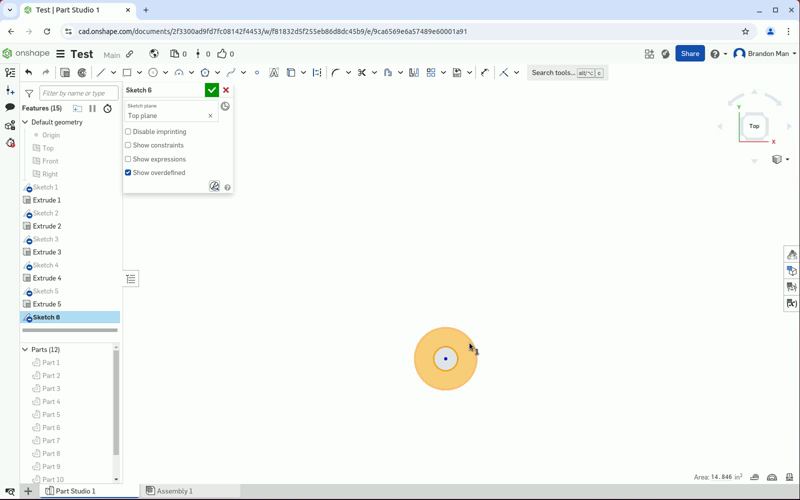
scroll(-6)
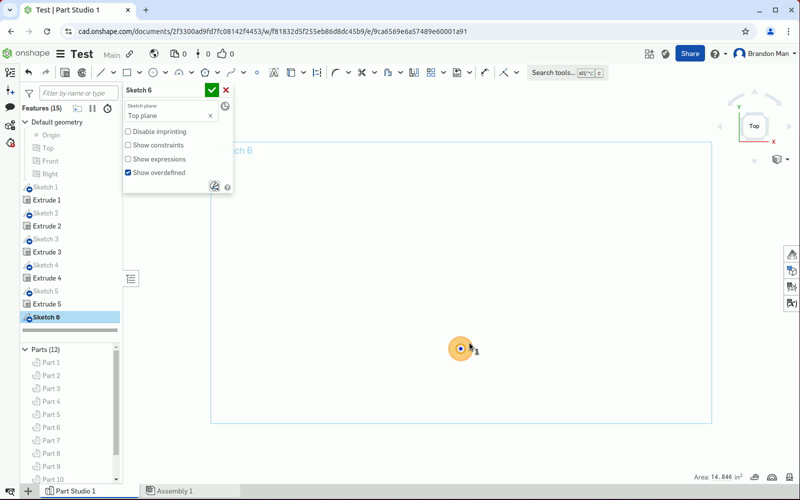
mouse_move(69, 352)
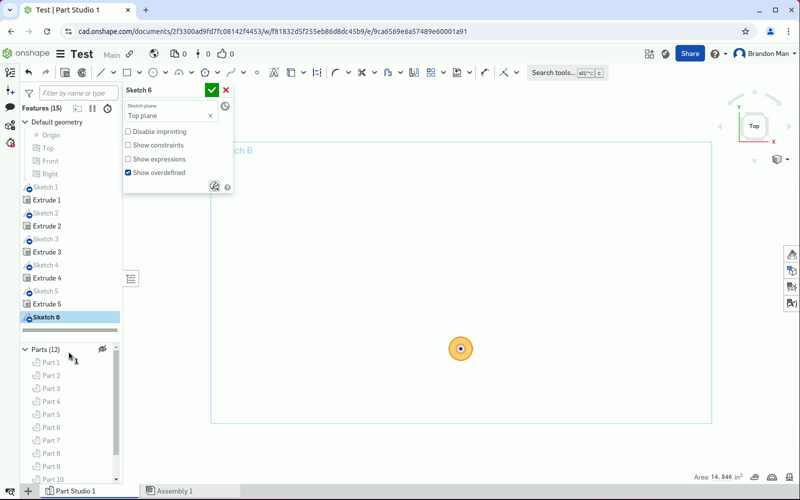
key(shift+y)
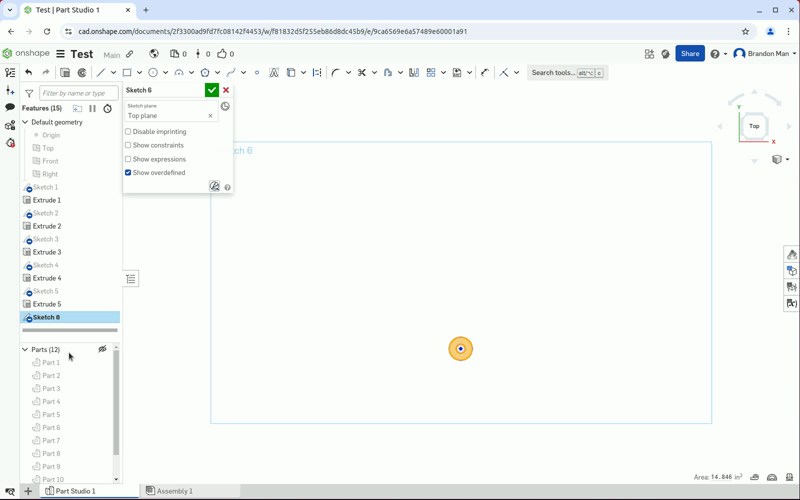
key(shift+e)
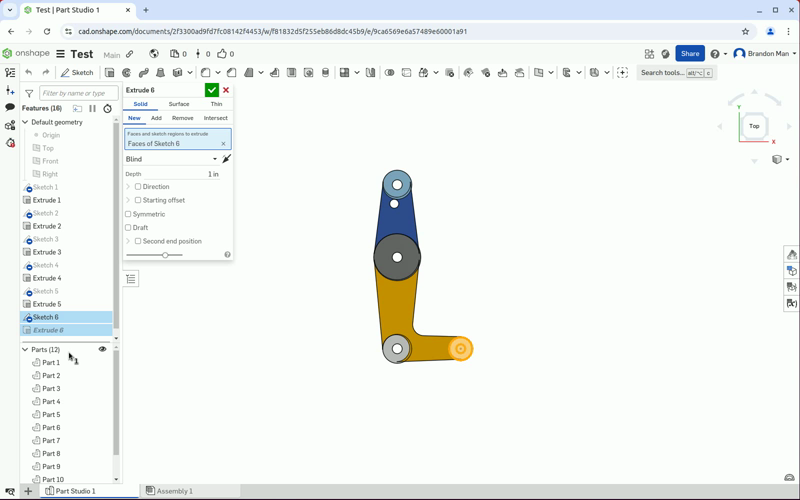
mouse_move(143, 106)
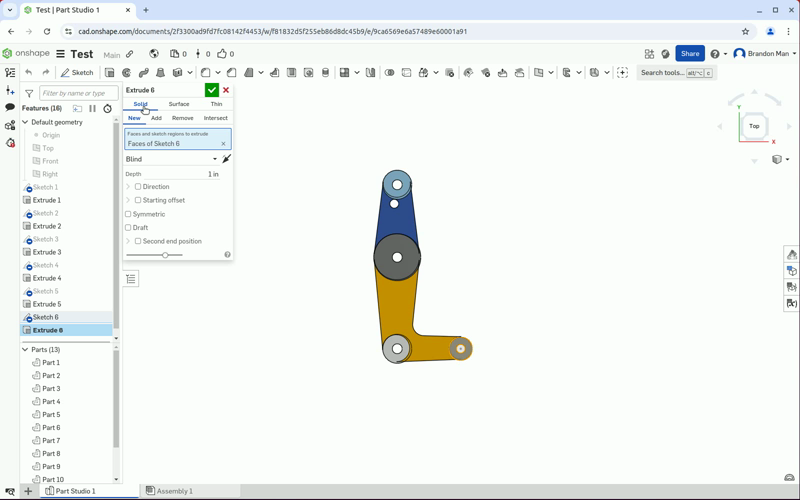
click(143, 106)
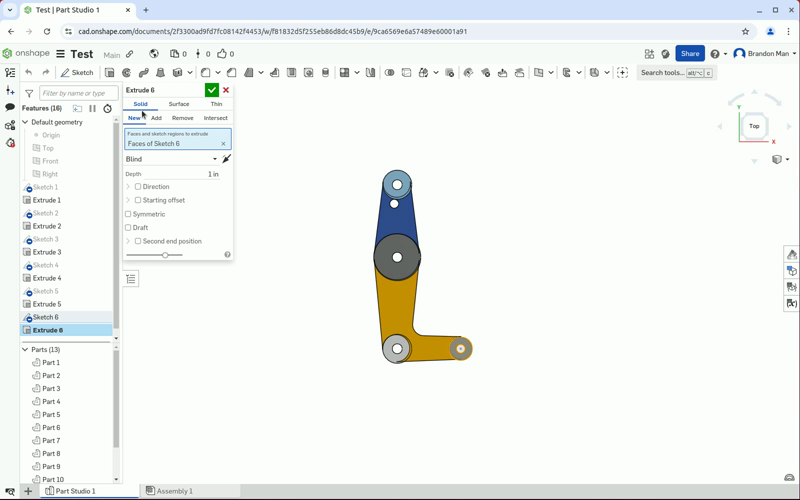
mouse_move(137, 120)
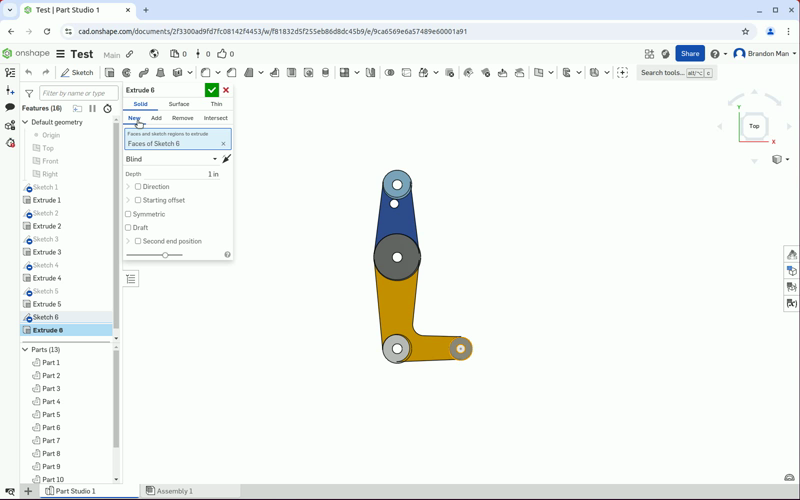
click(137, 120)
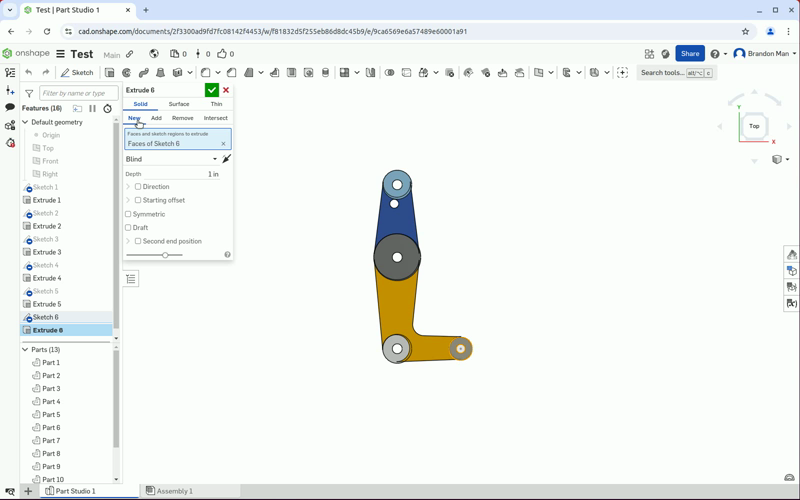
key(tab, 4)
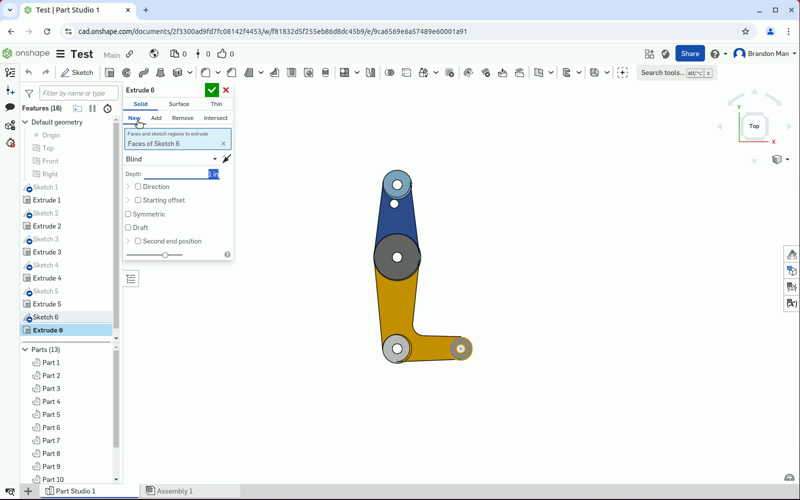
text(0.963)
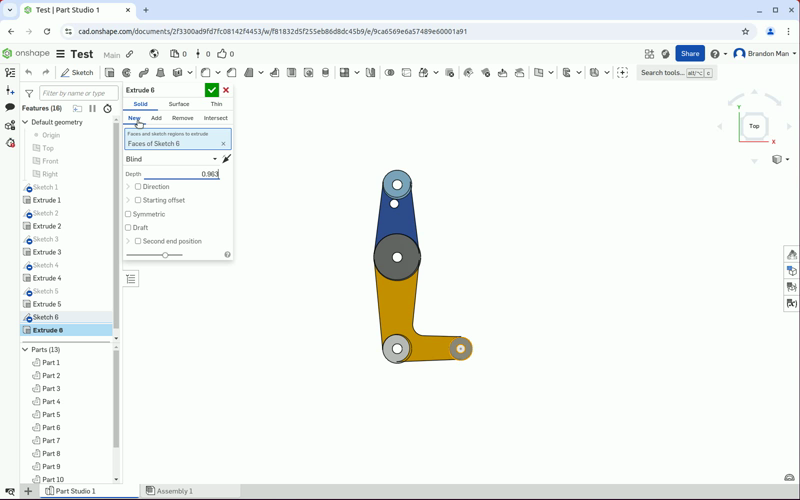
key(enter)
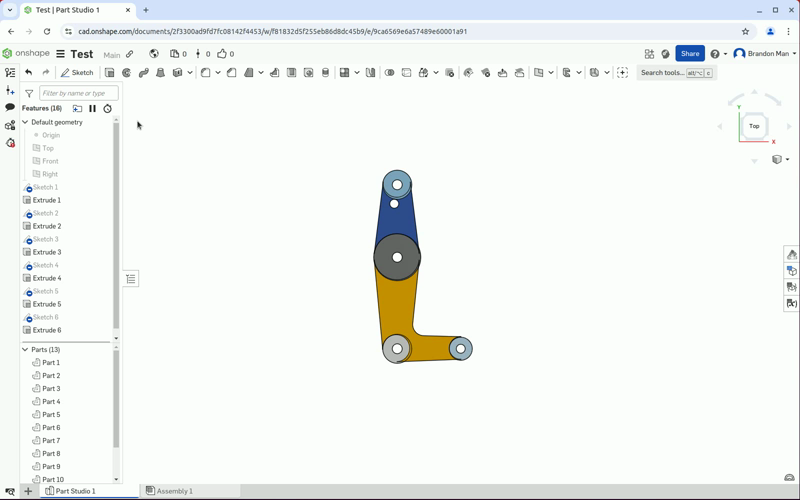
key(shift+h)
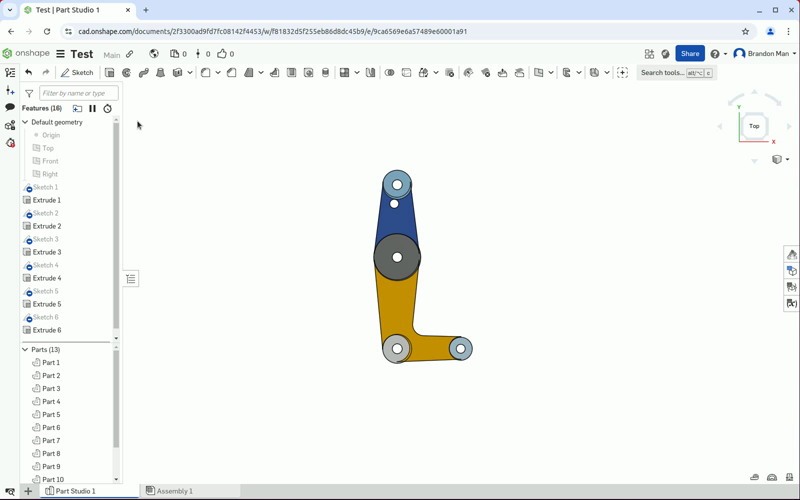
key(shift+h)
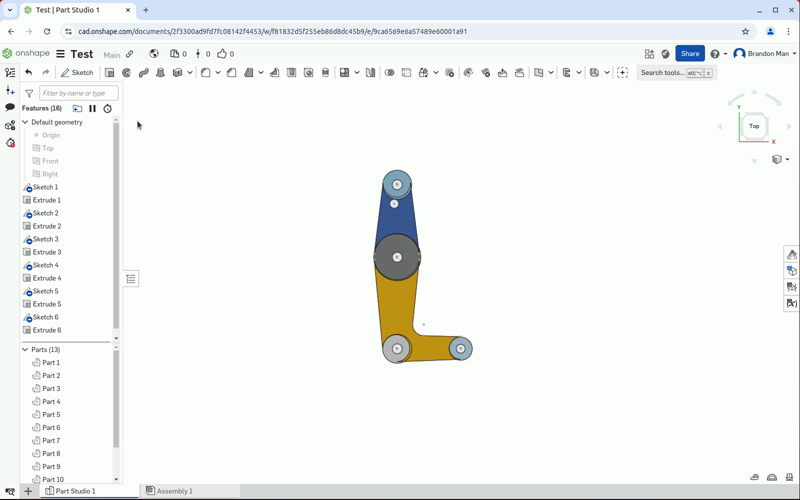
key(shift+7)
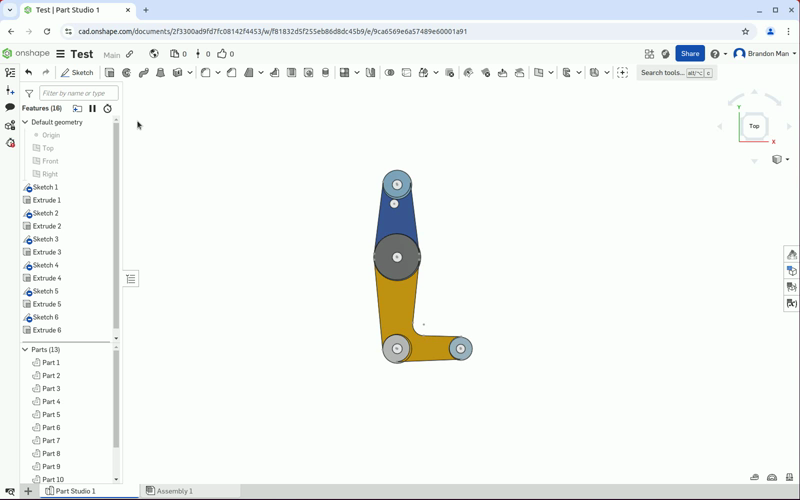
key(up, 3)
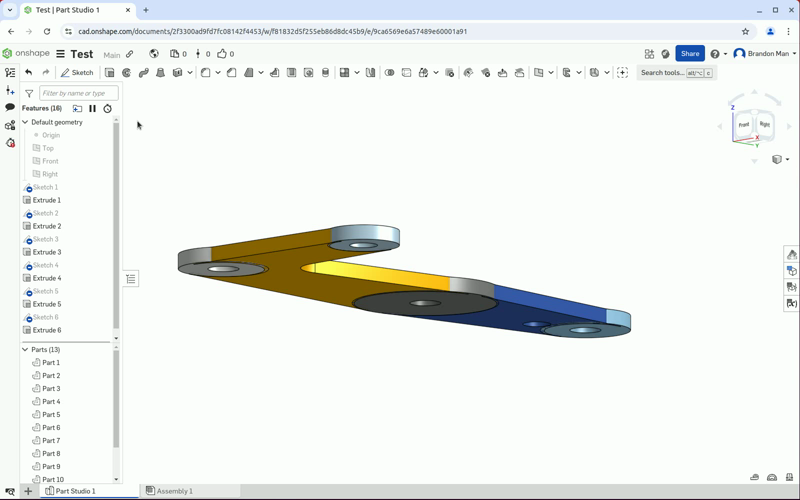
key(left, 3)
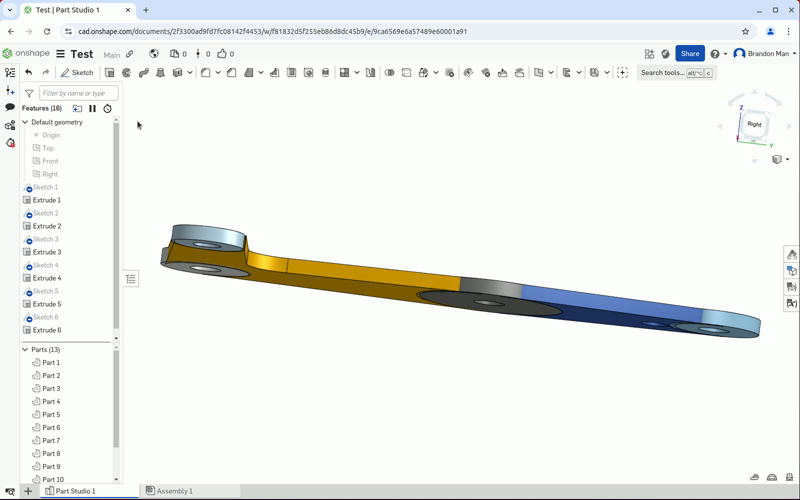
key(right, 3)
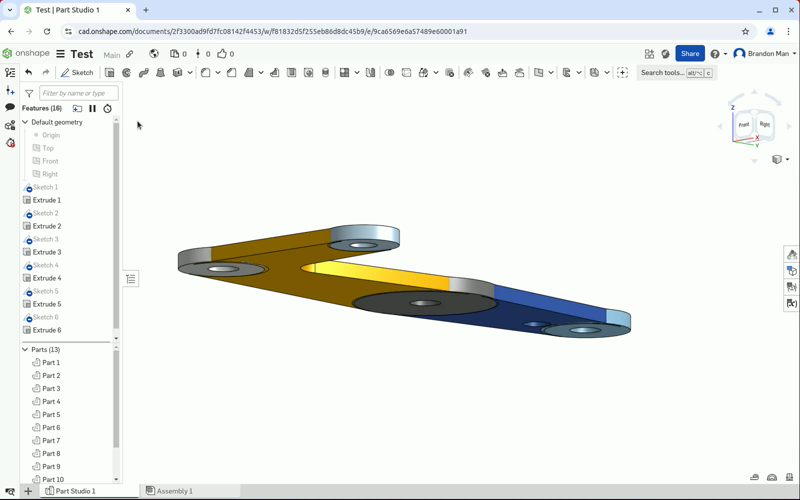
key(down, 3)
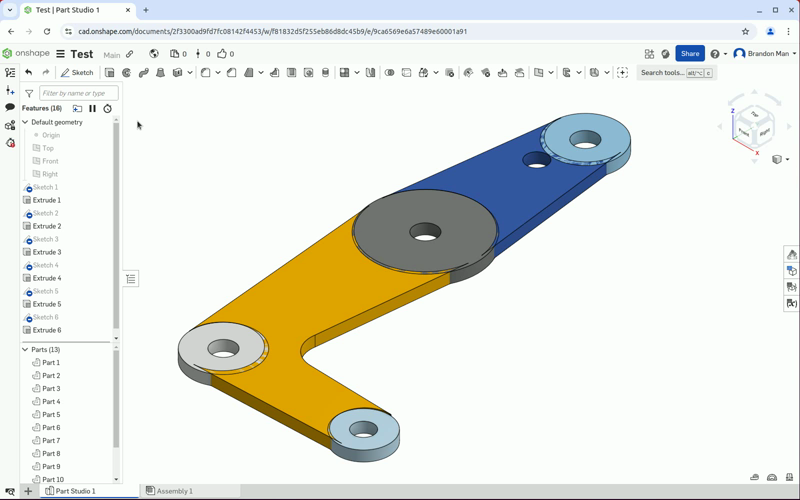
mouse_move(69, 189)
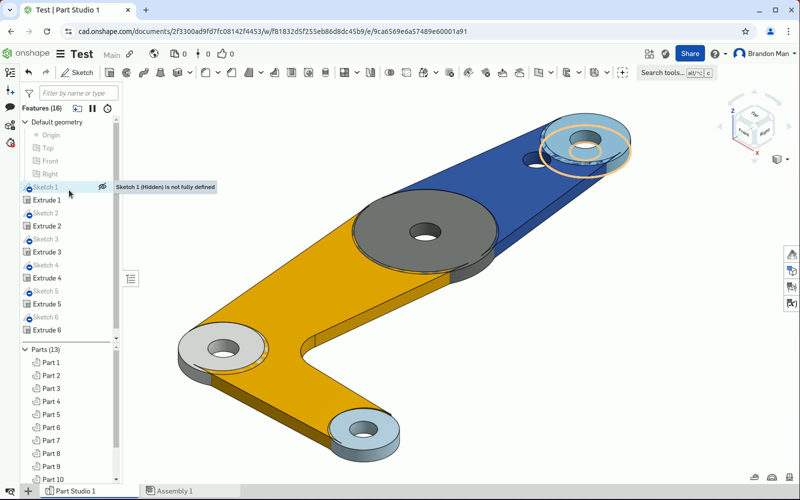
click(69, 189)